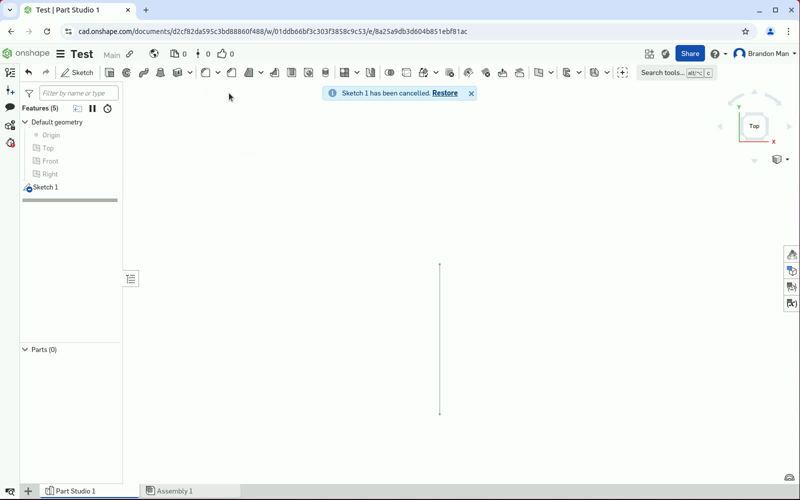
key(shift+h)
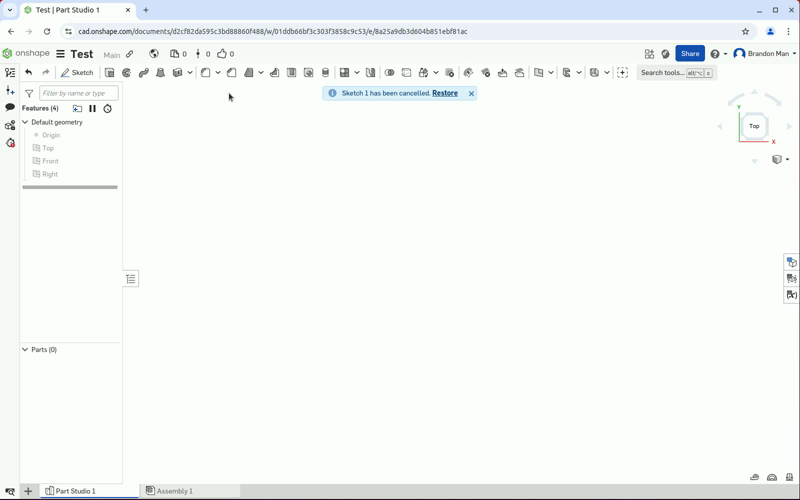
mouse_move(73, 352)
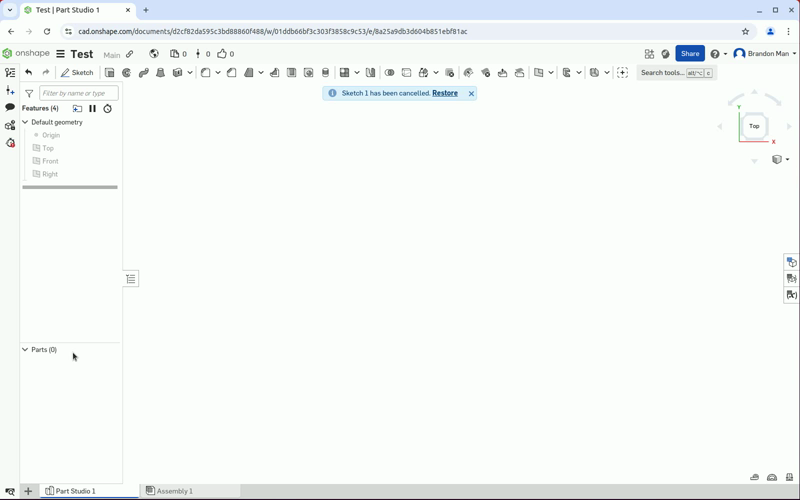
key(y)
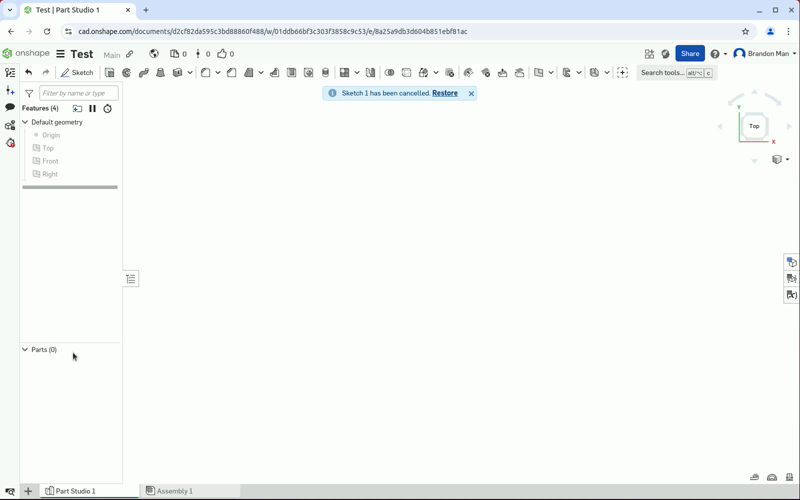
key(shift+p)
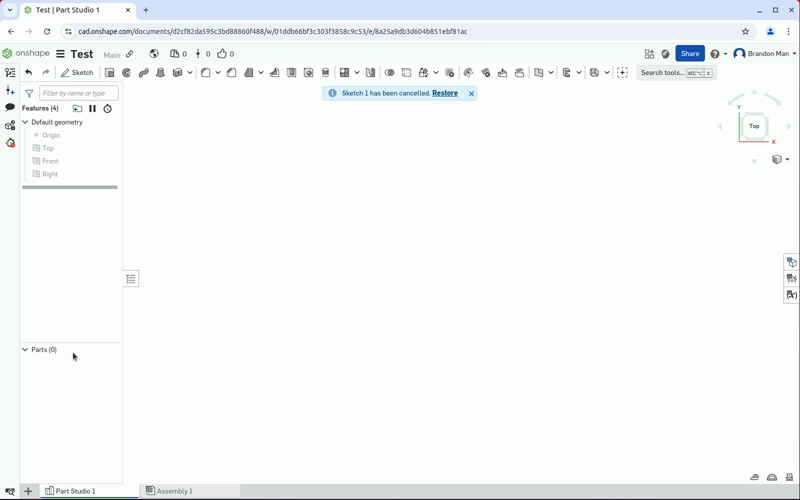
key(space)
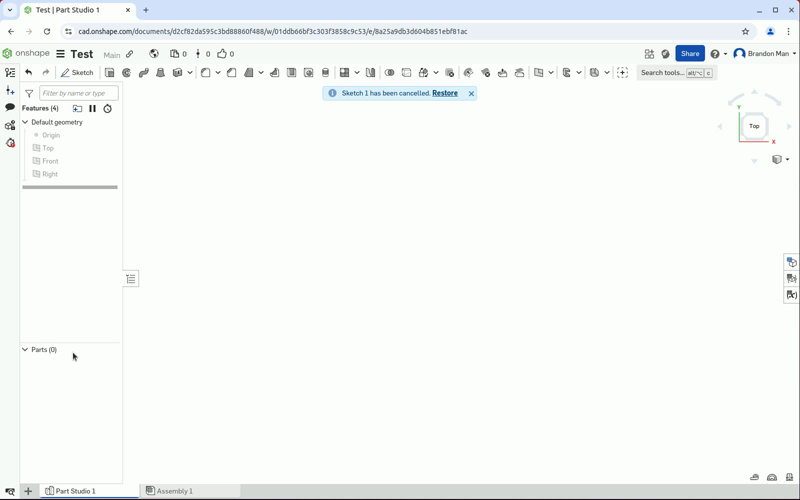
key_down(shift)
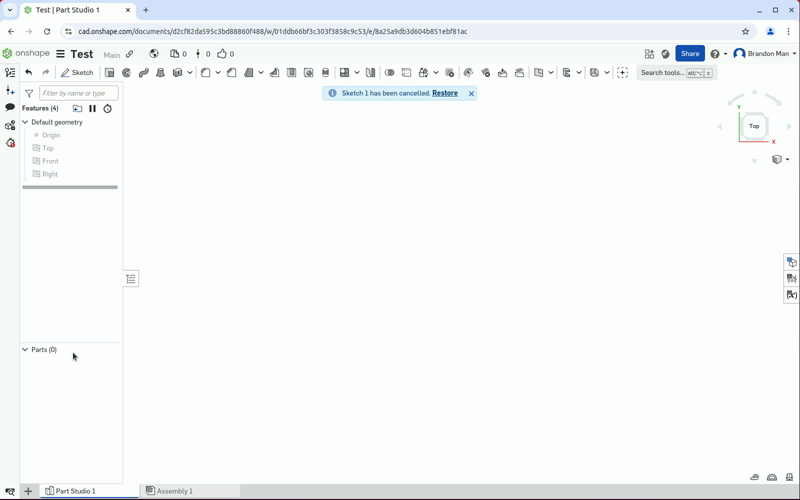
key(up)
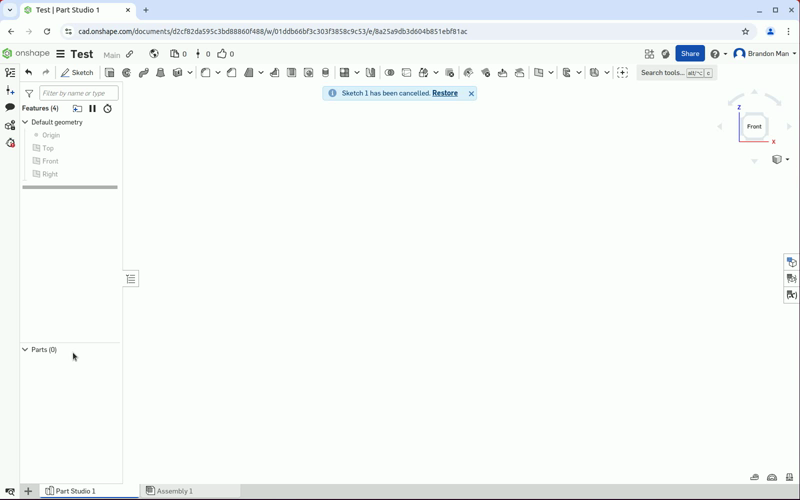
key_up(shift)
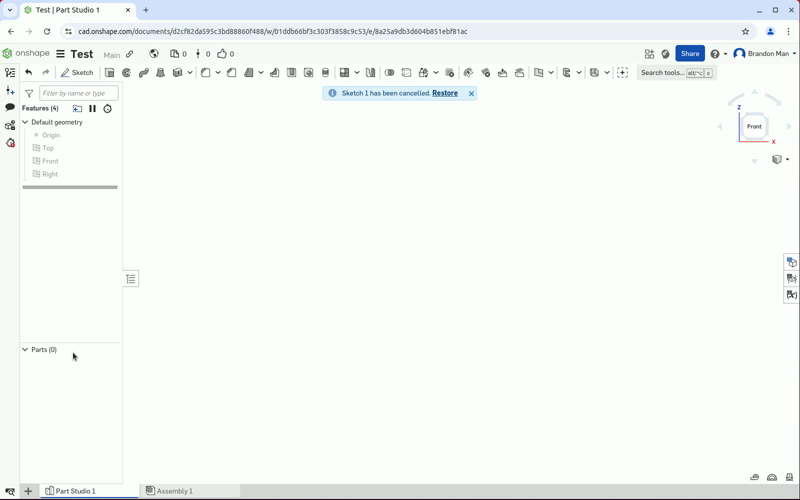
mouse_move(73, 352)
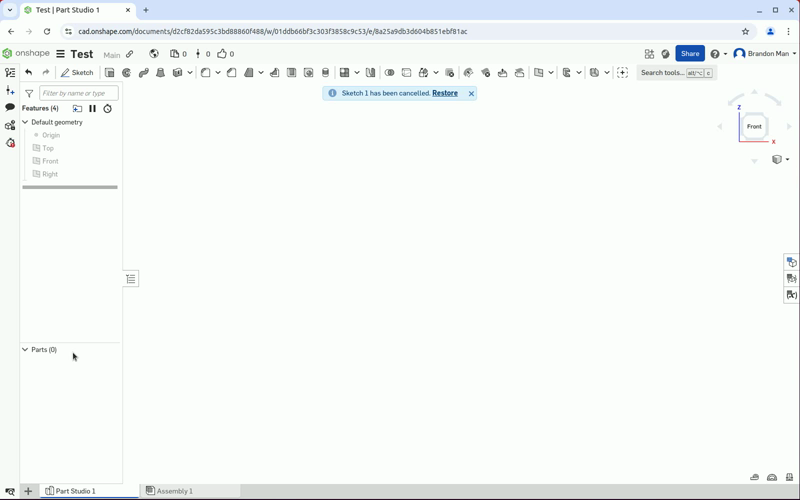
key(shift+y)
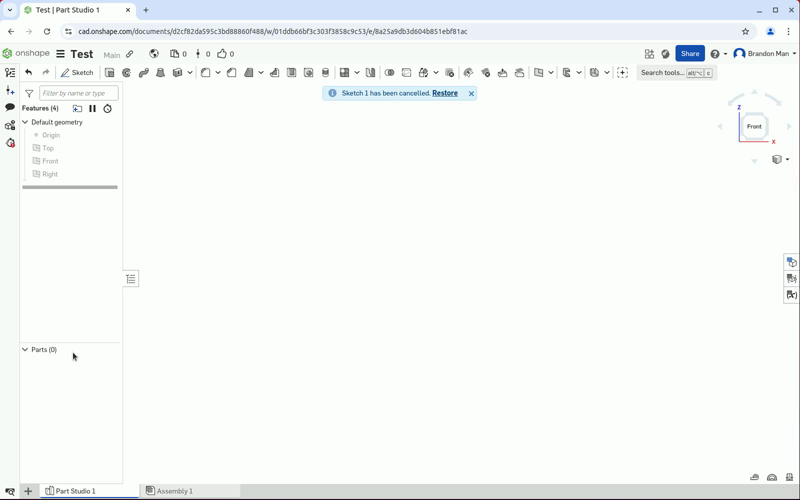
key(shift+s)
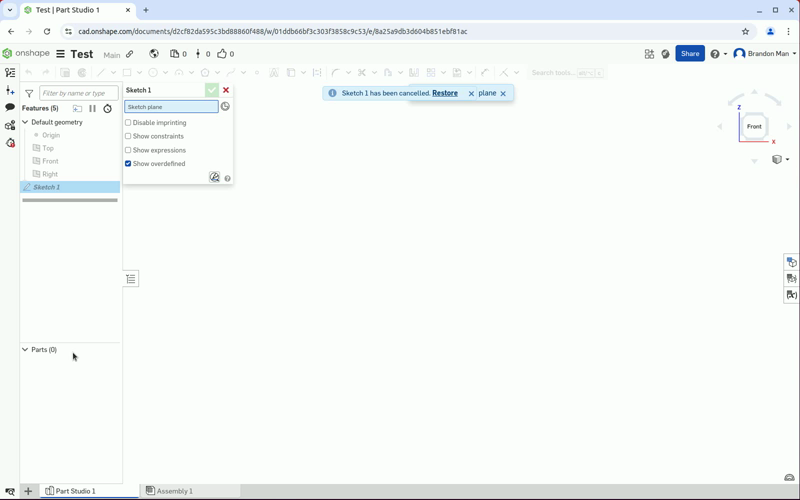
mouse_move(73, 163)
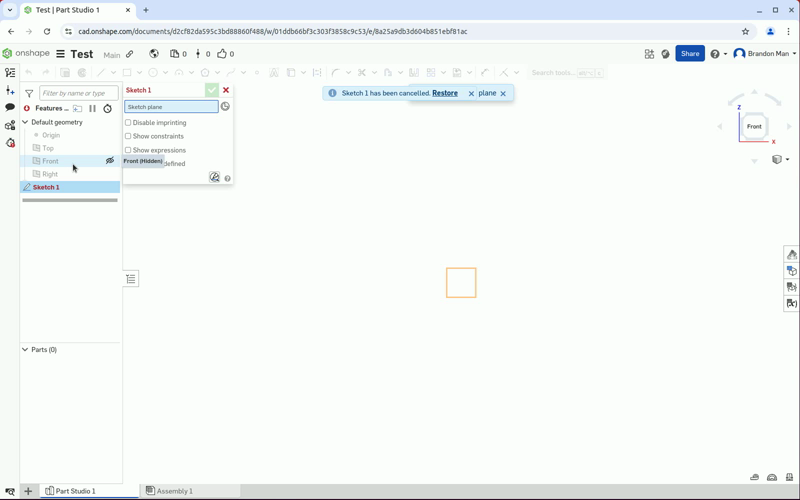
click(73, 163)
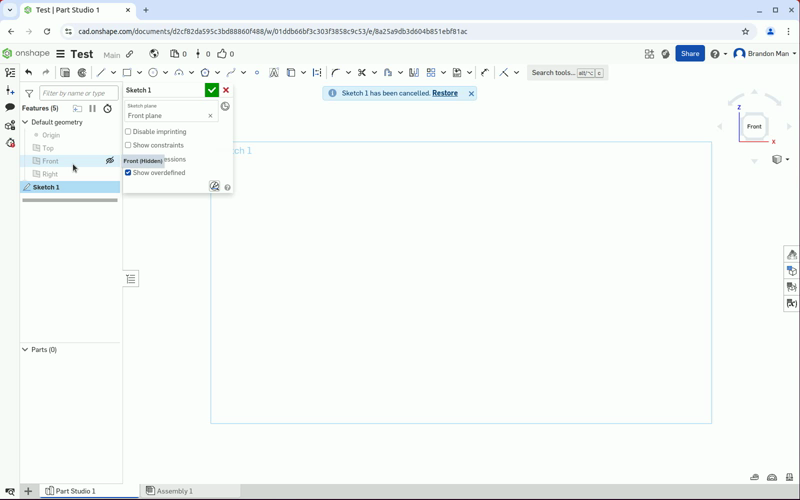
mouse_move(73, 352)
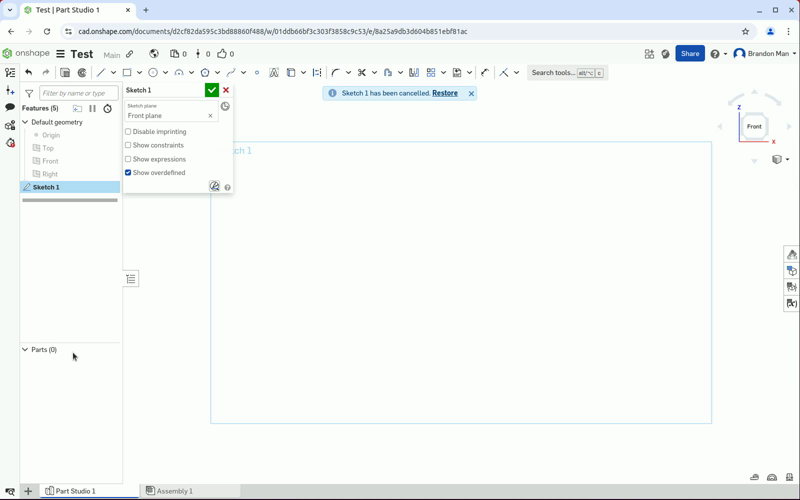
key(y)
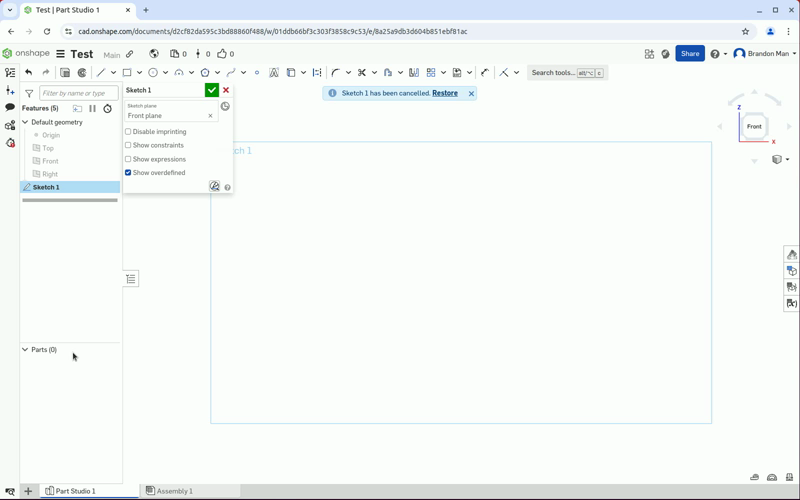
key(l)
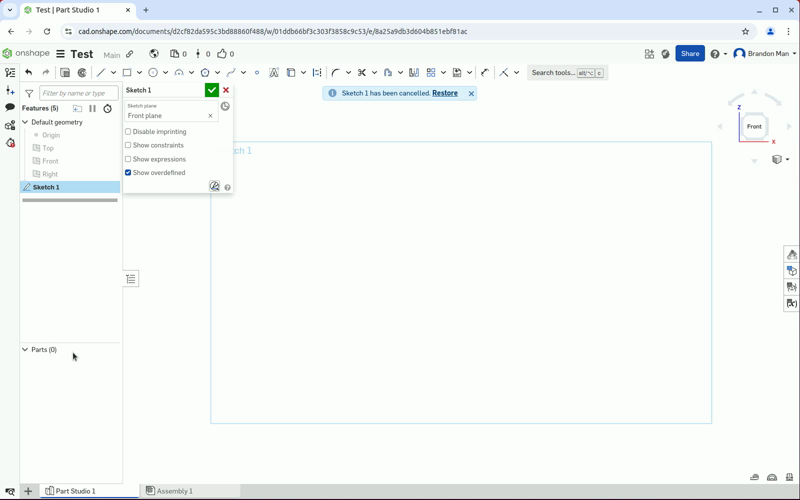
key_down(shift)
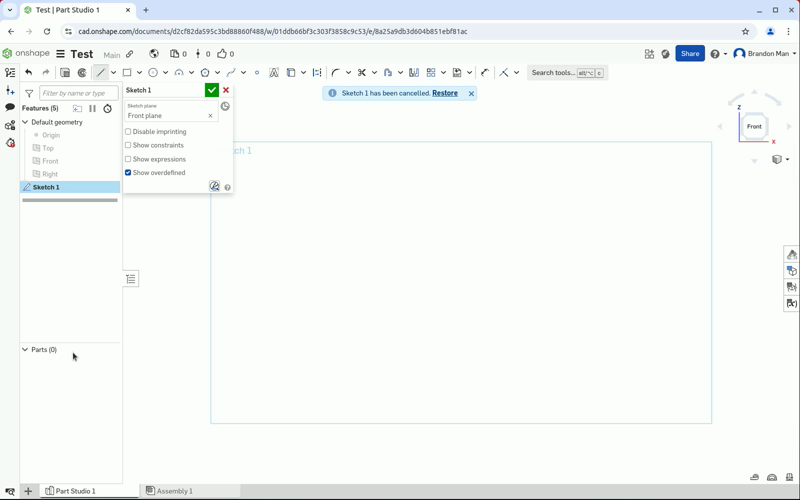
mouse_move(358, 340)
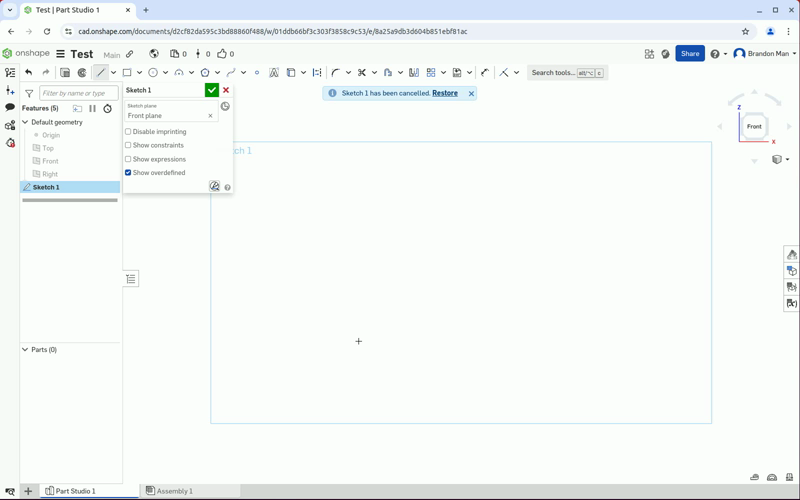
click(358, 340)
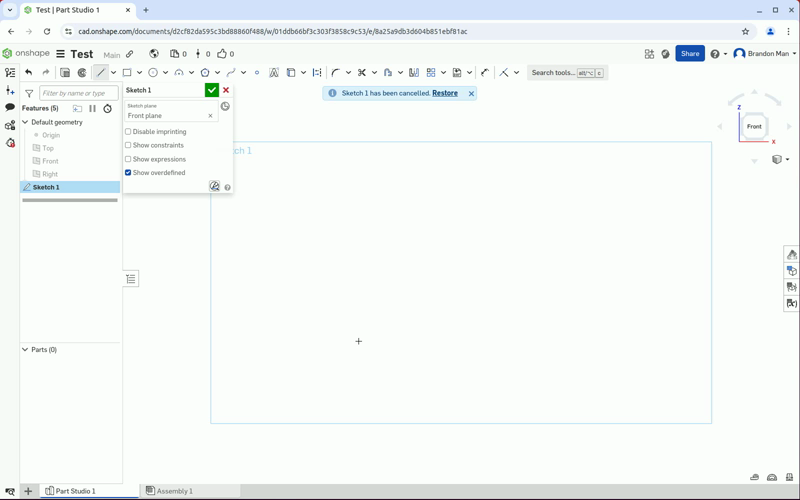
key_up(shift)
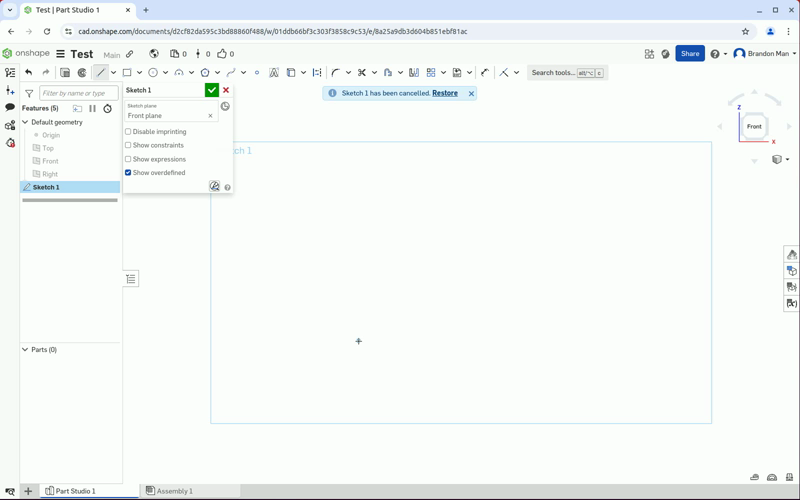
key_down(shift)
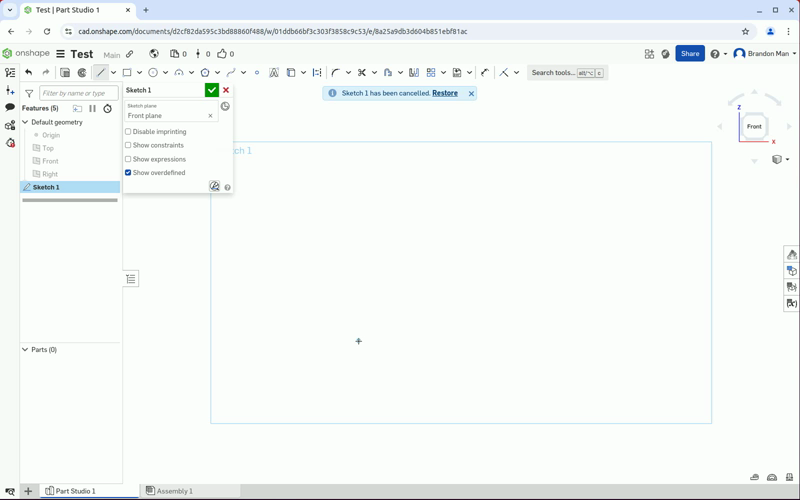
mouse_move(388, 340)
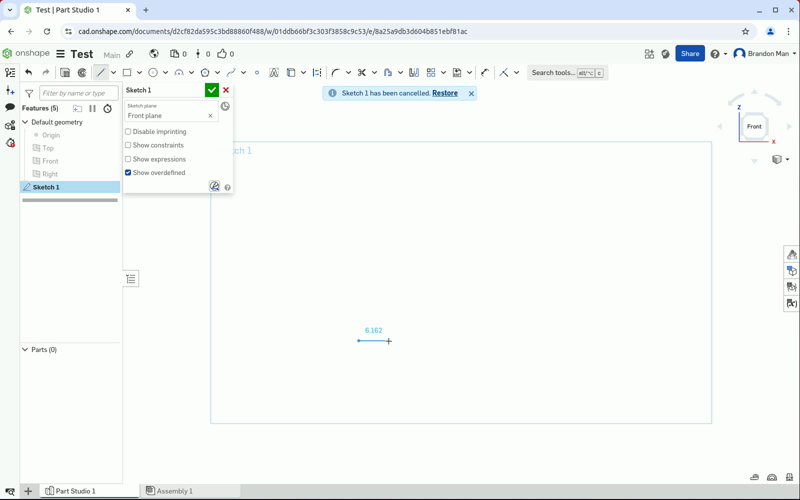
mouse_move(388, 340)
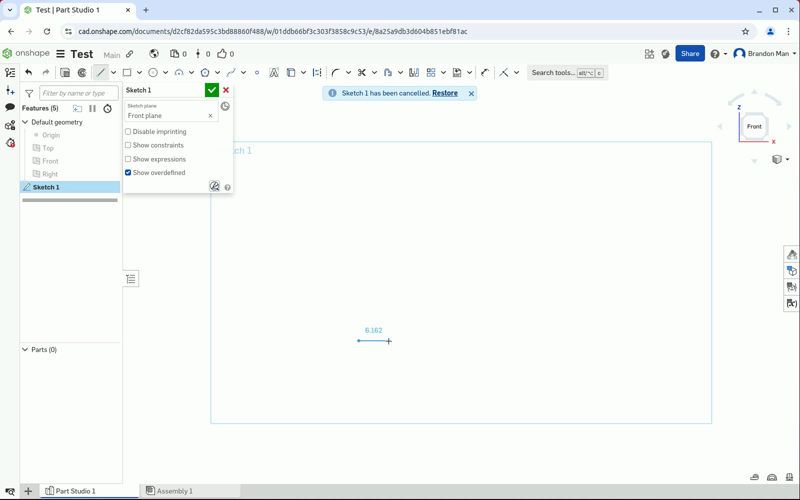
click(388, 340)
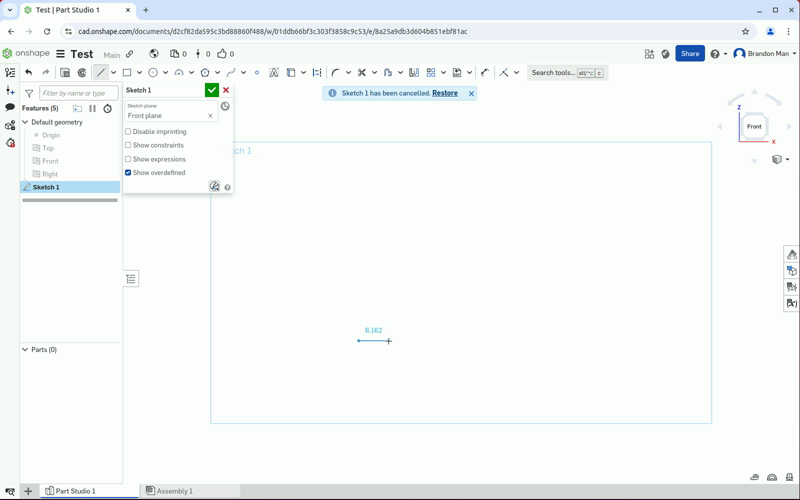
key_up(shift)
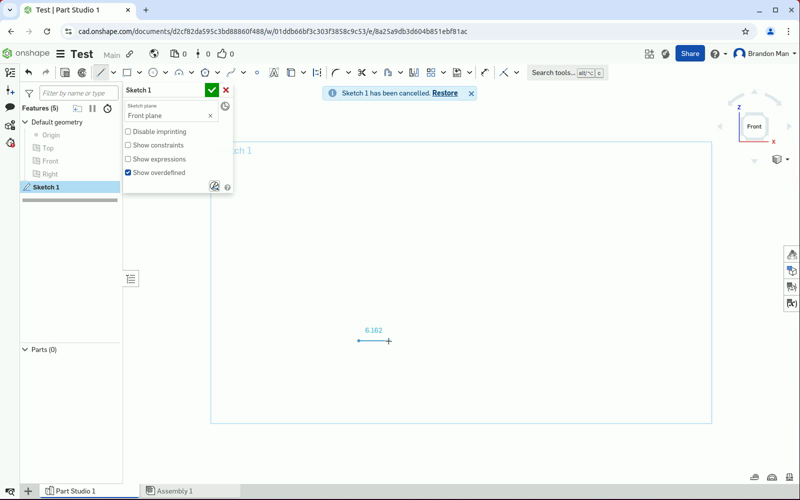
key_down(shift)
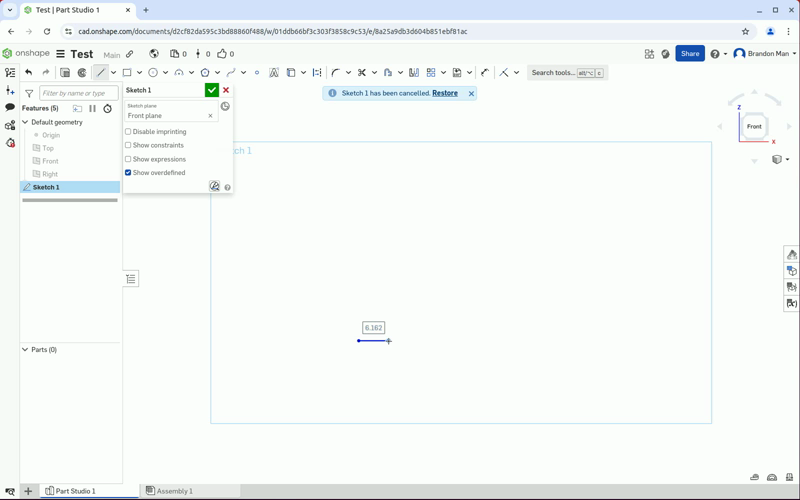
mouse_move(418, 340)
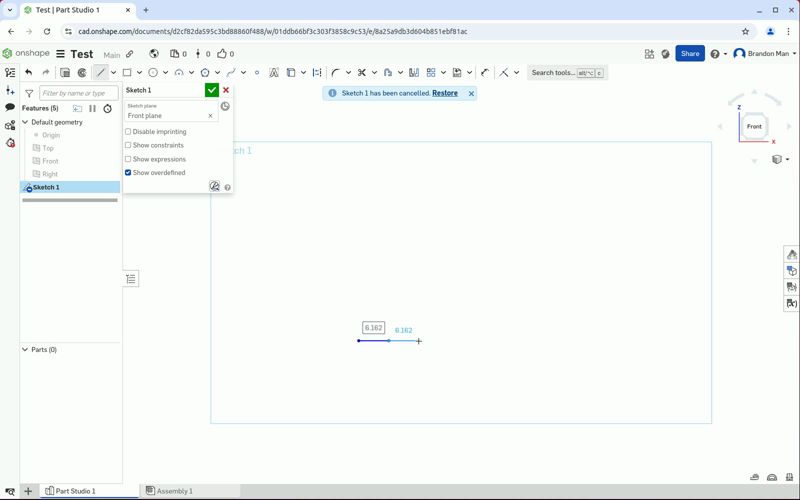
mouse_move(388, 323)
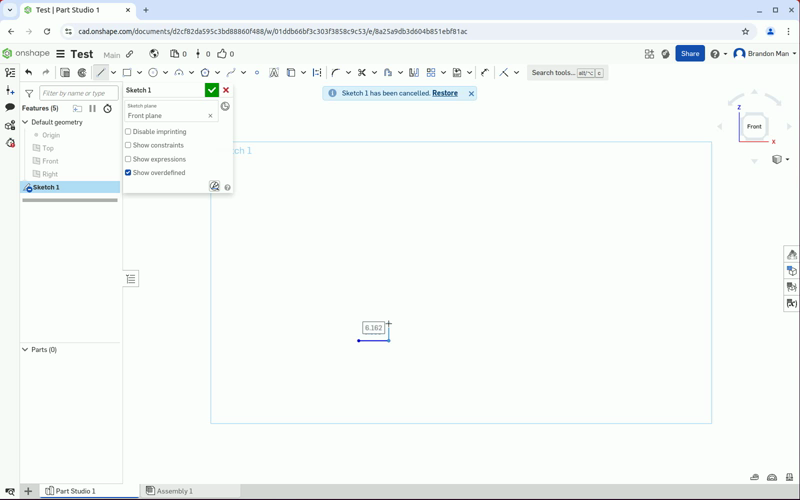
click(388, 323)
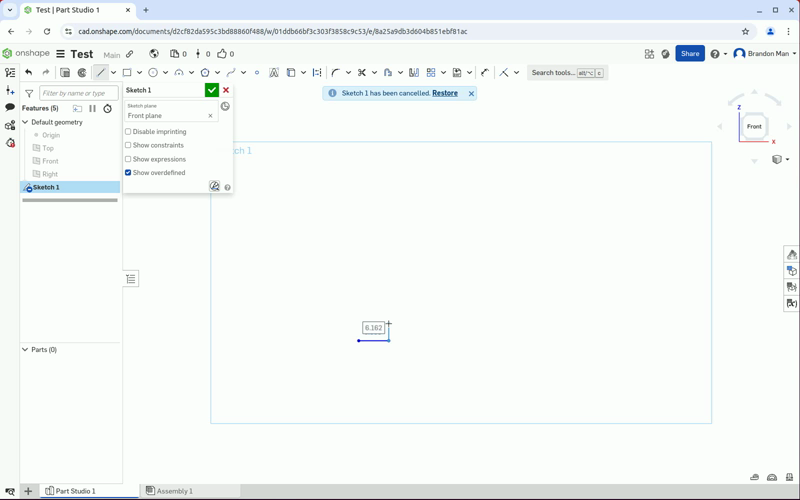
key_up(shift)
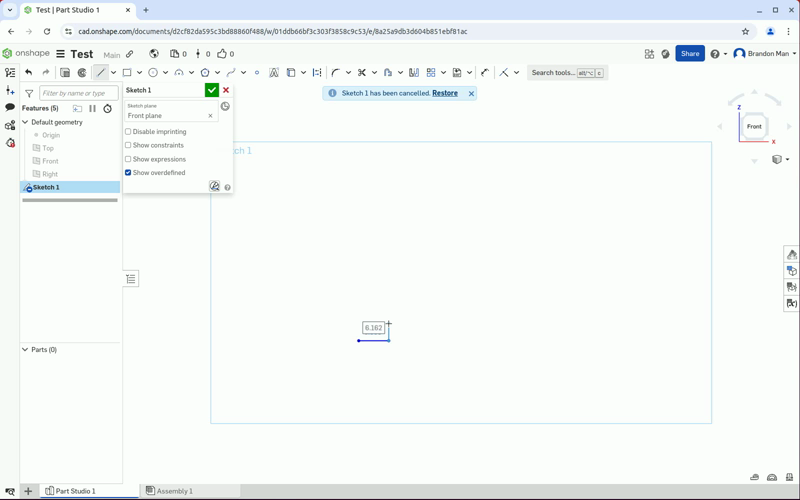
key_down(shift)
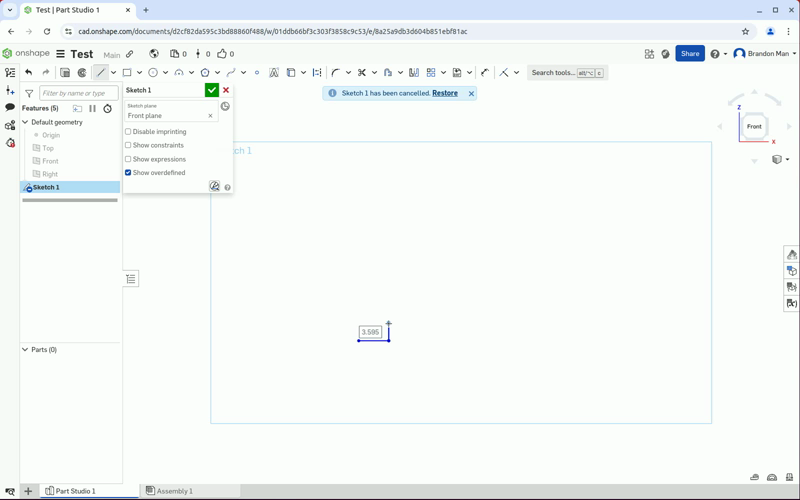
mouse_move(418, 323)
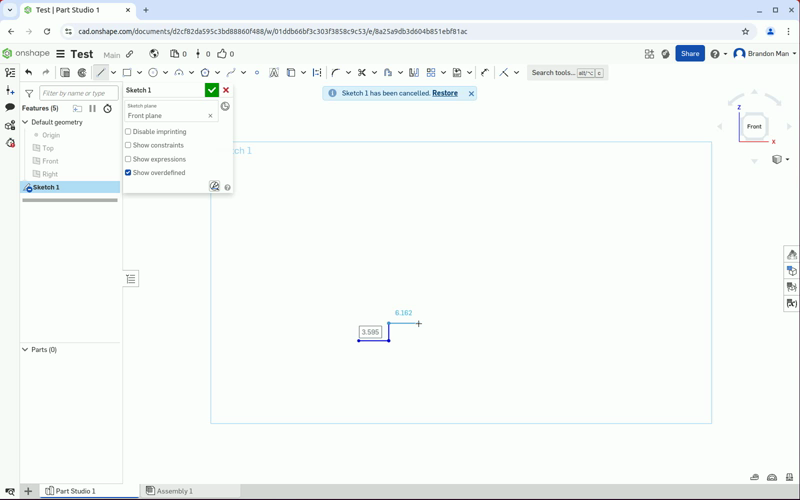
mouse_move(429, 323)
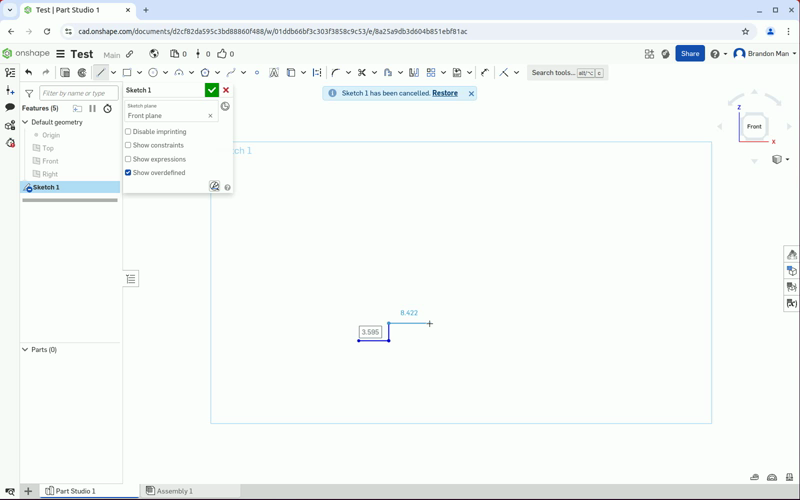
click(429, 323)
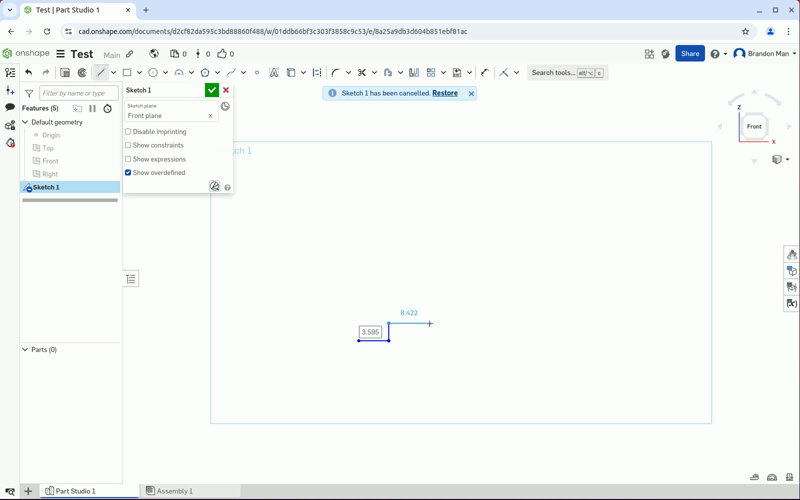
key_up(shift)
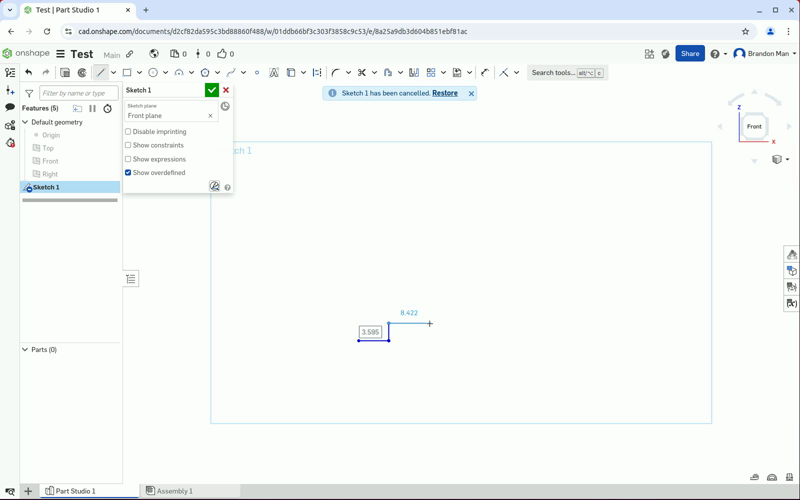
key_down(shift)
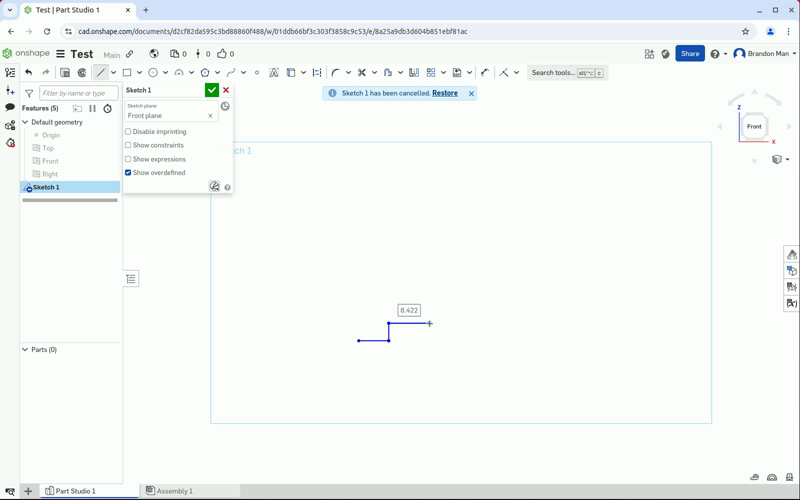
mouse_move(459, 323)
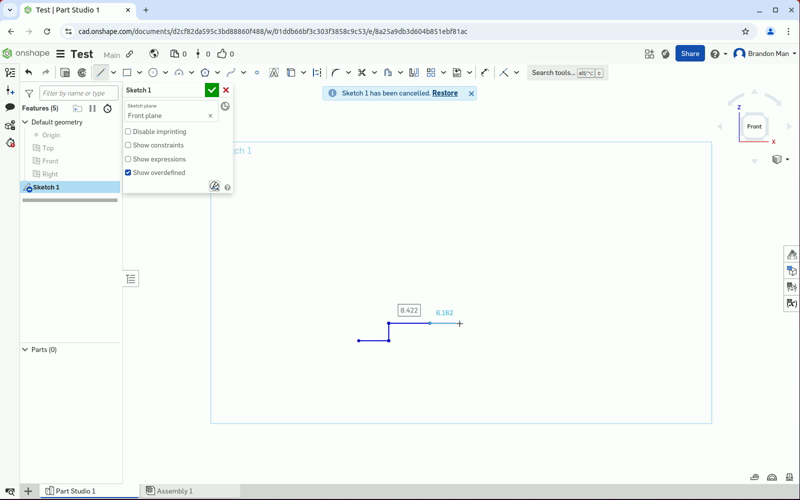
mouse_move(429, 340)
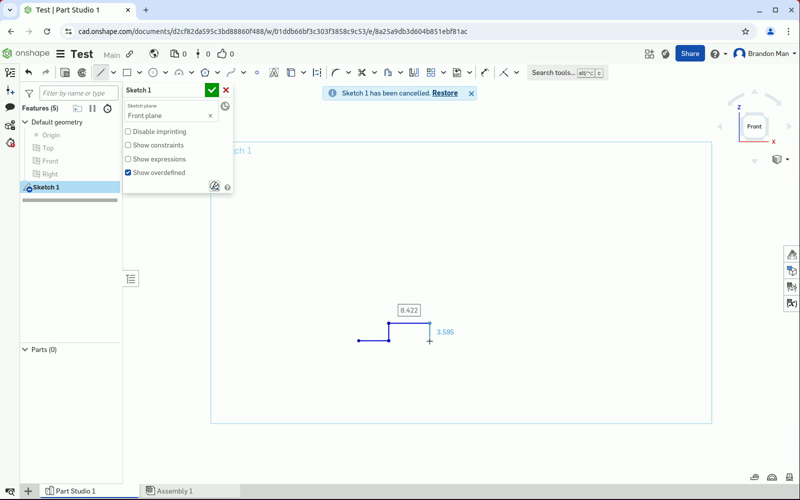
click(429, 340)
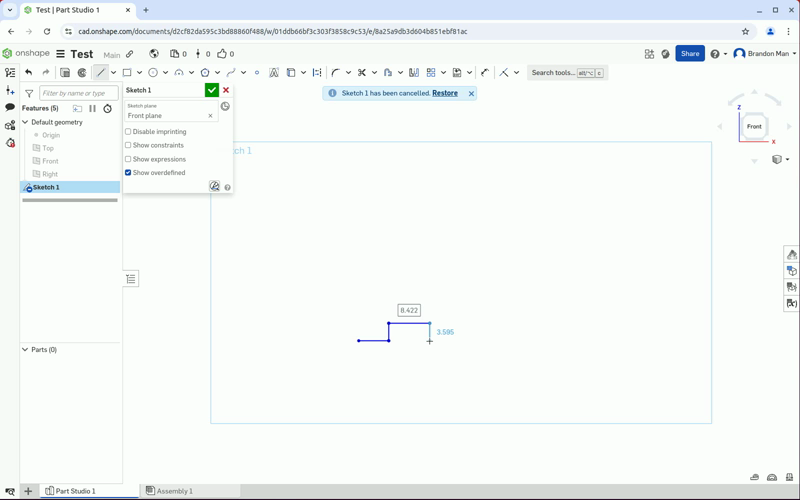
key_up(shift)
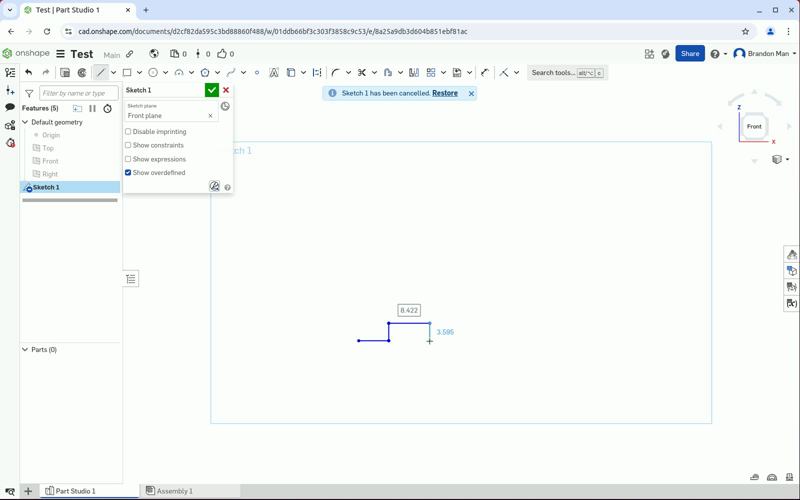
key_down(shift)
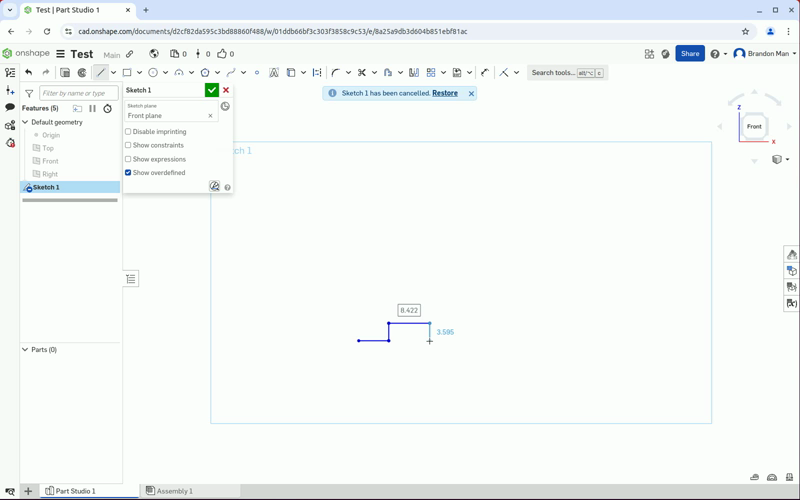
mouse_move(459, 340)
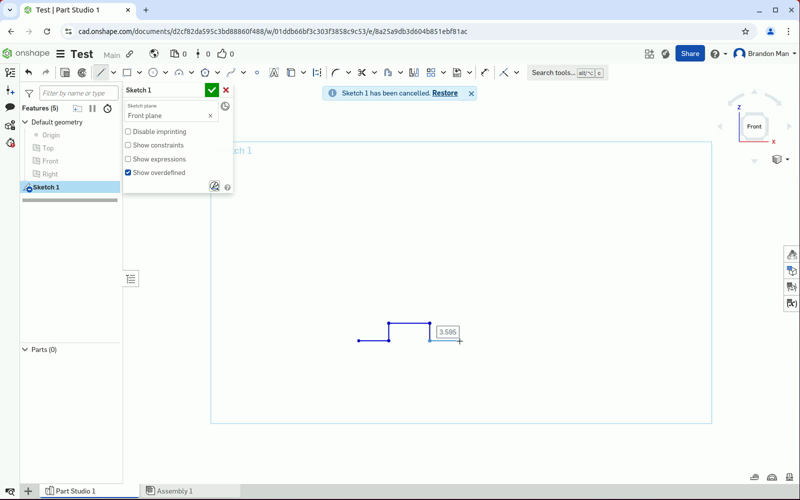
mouse_move(460, 340)
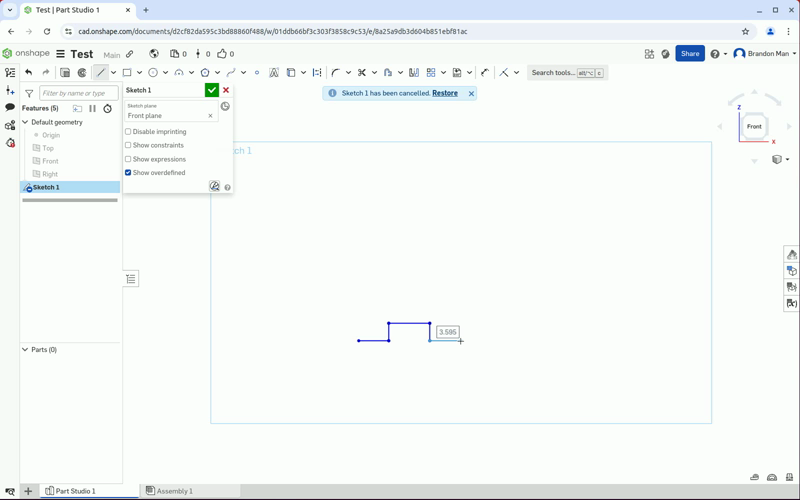
click(460, 340)
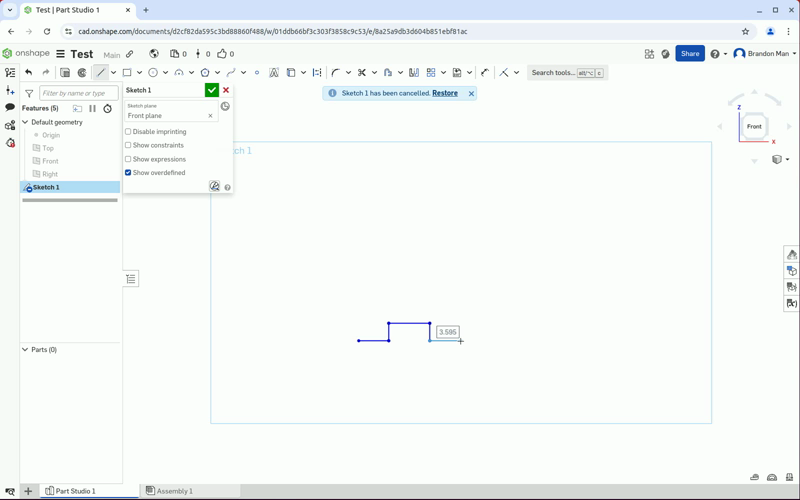
key_up(shift)
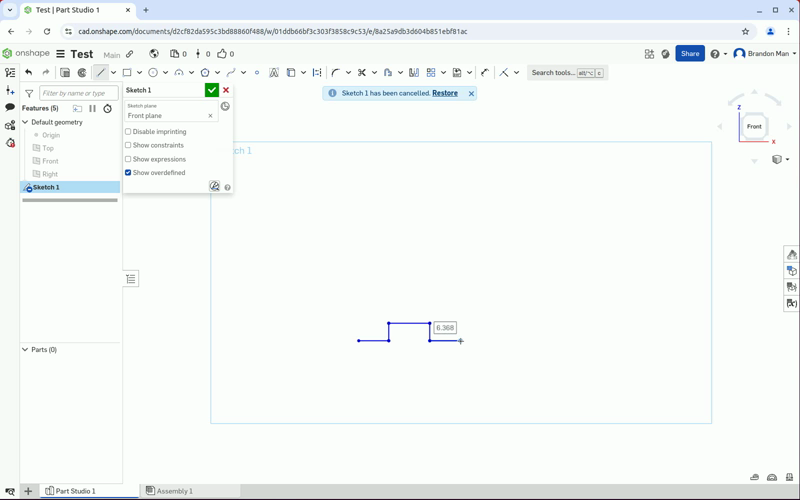
key_down(shift)
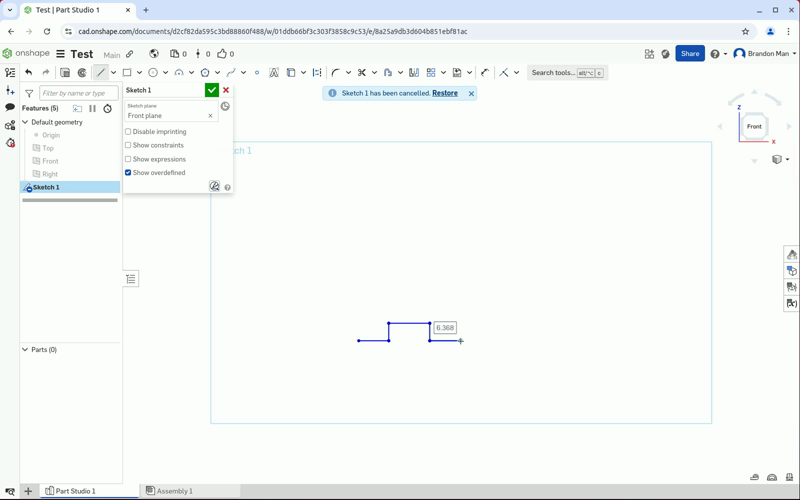
mouse_move(490, 340)
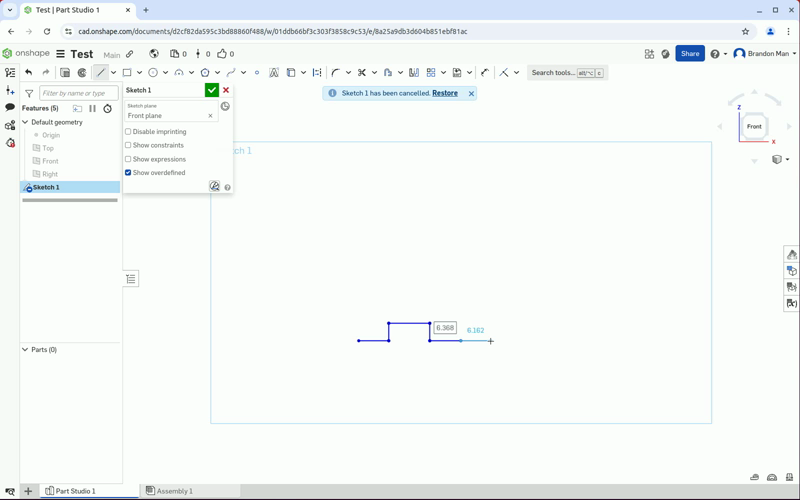
mouse_move(460, 282)
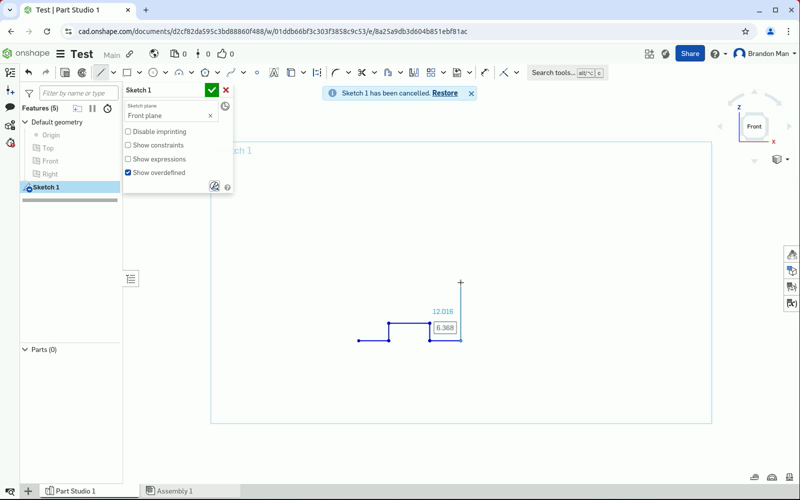
click(460, 282)
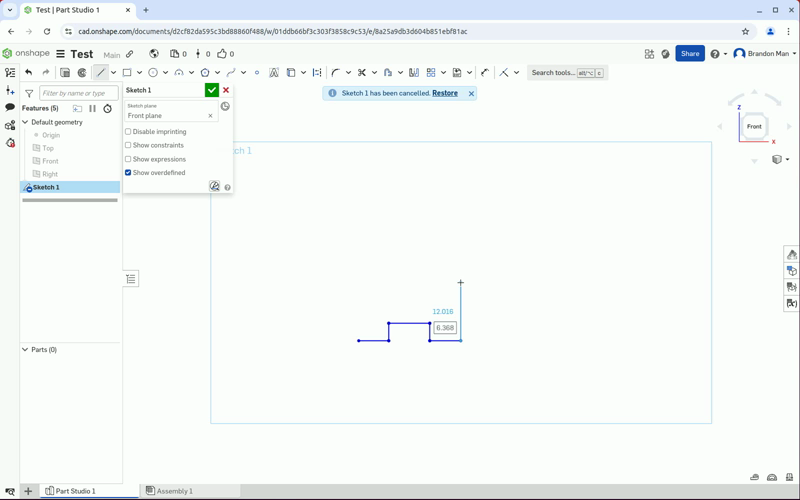
key_up(shift)
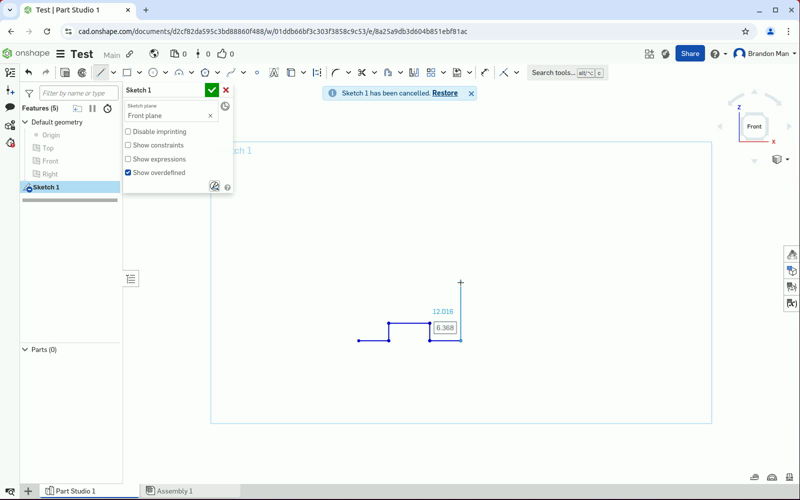
key_down(shift)
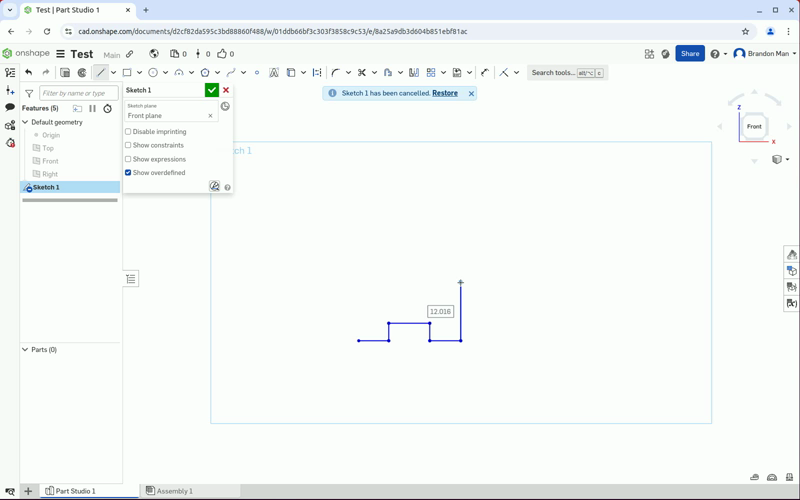
mouse_move(358, 282)
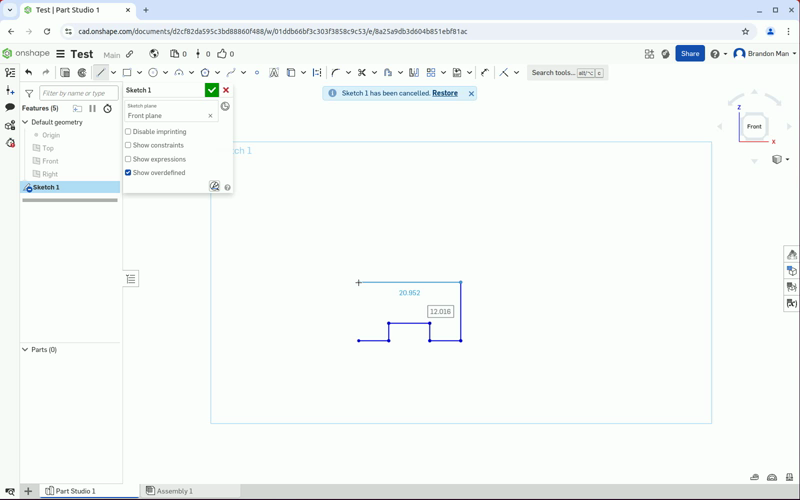
click(358, 282)
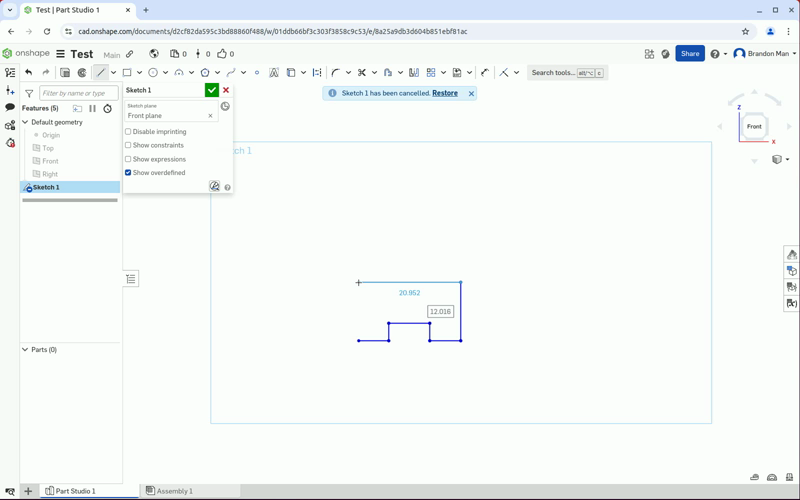
key_up(shift)
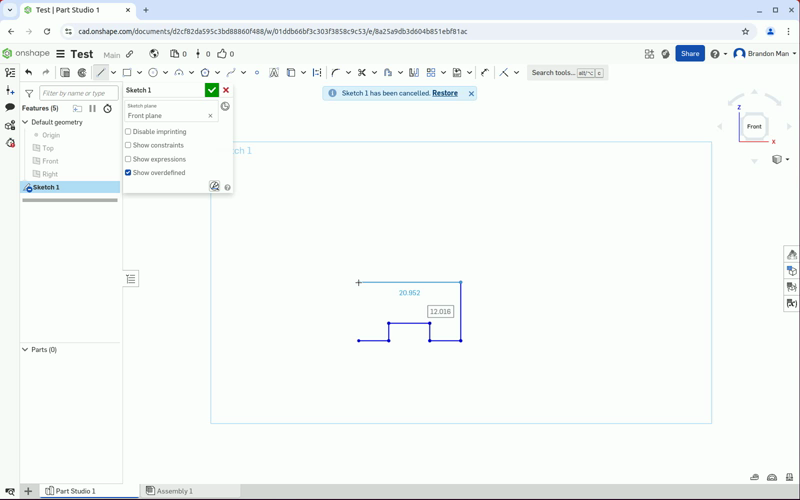
mouse_move(388, 282)
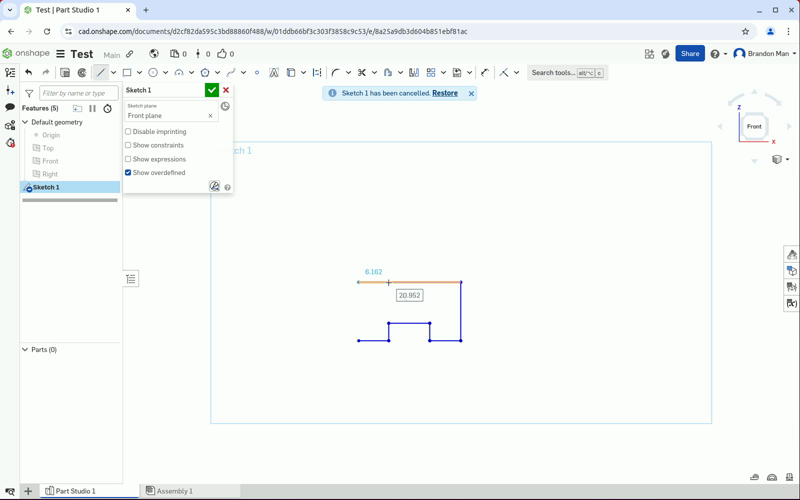
key_down(shift)
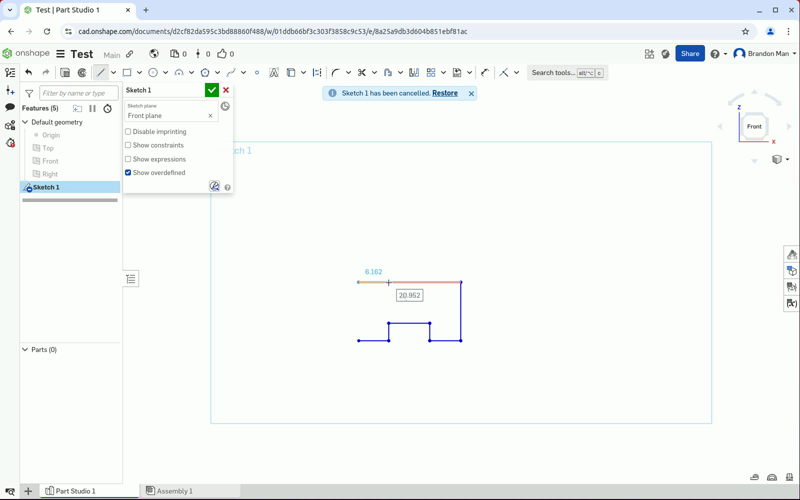
mouse_move(358, 340)
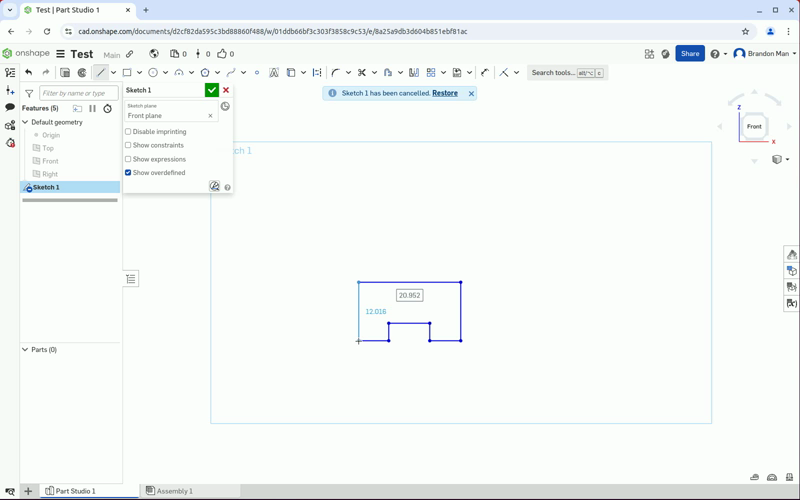
key_up(shift)
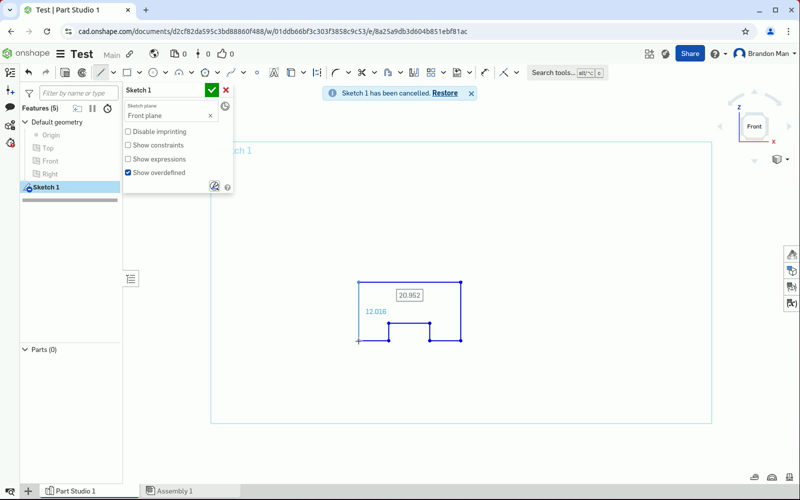
click(358, 340)
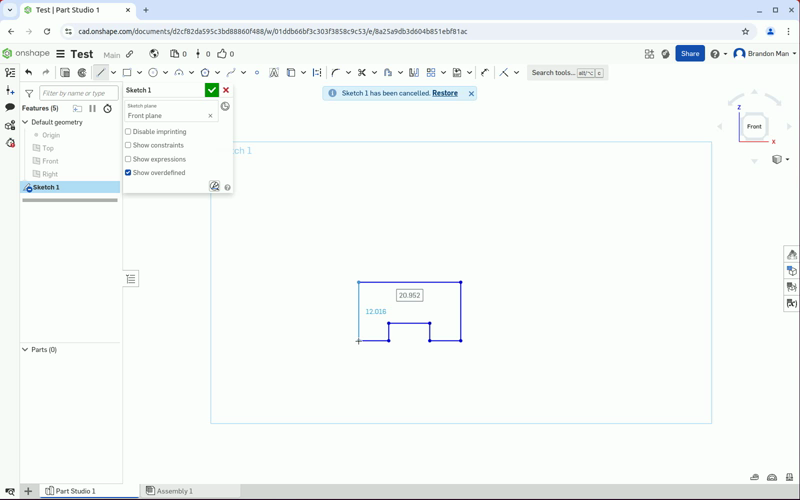
key(esc)
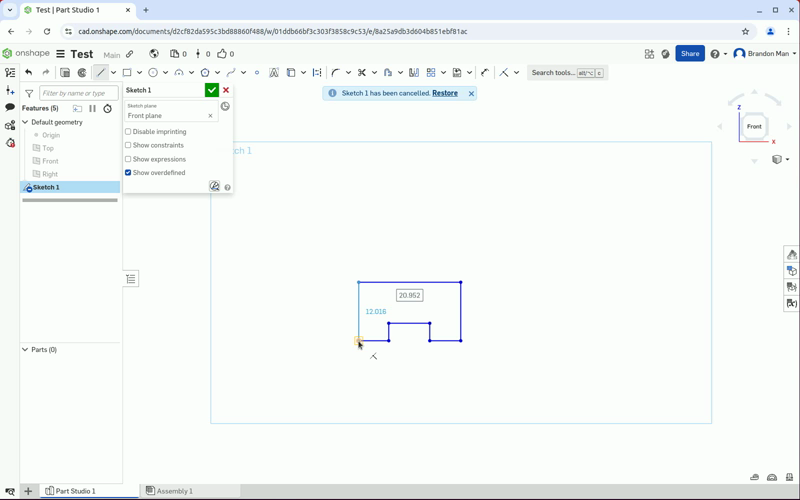
mouse_move(369, 307)
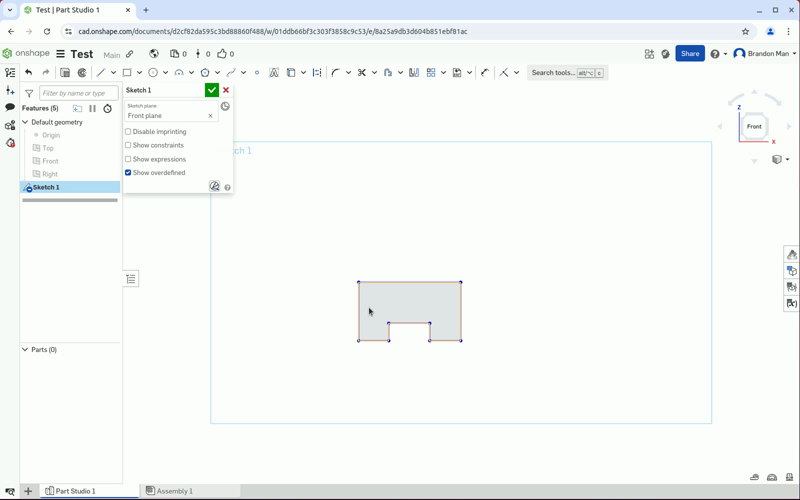
click(369, 307)
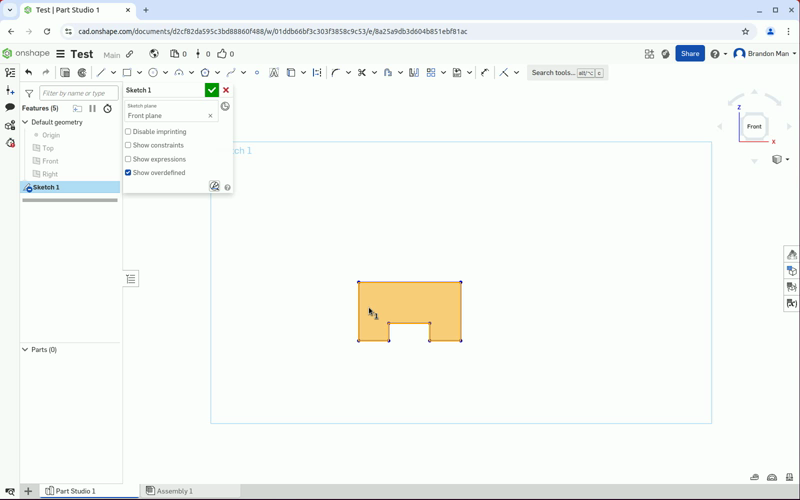
mouse_move(73, 352)
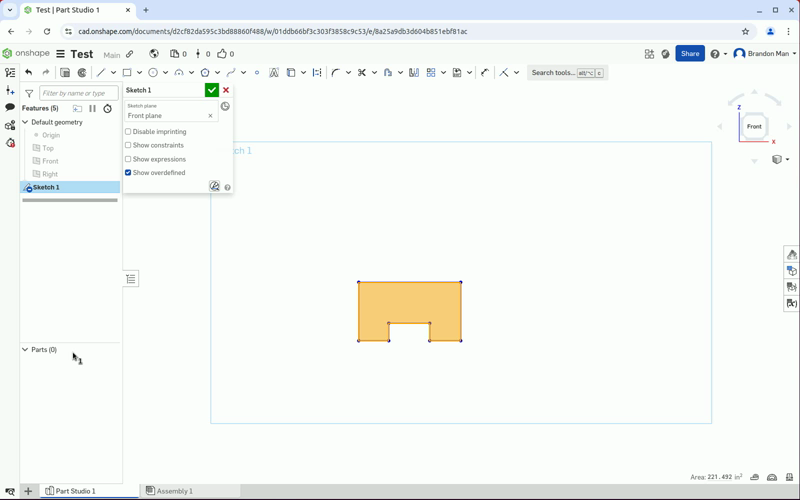
key(shift+y)
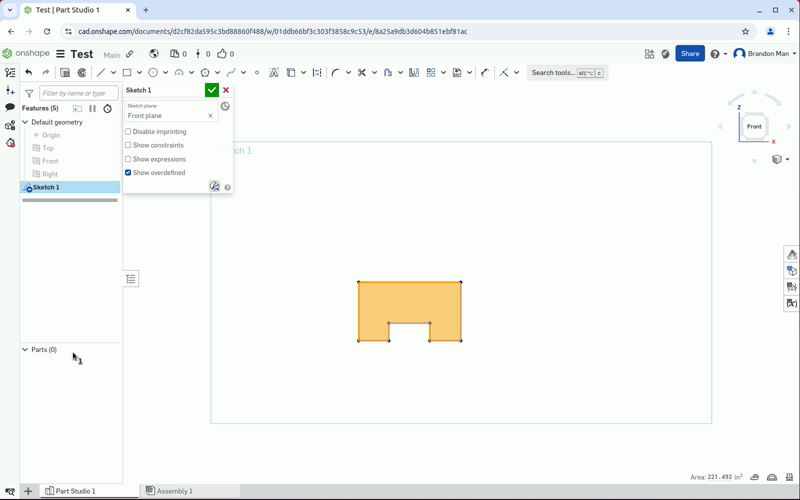
key(shift+e)
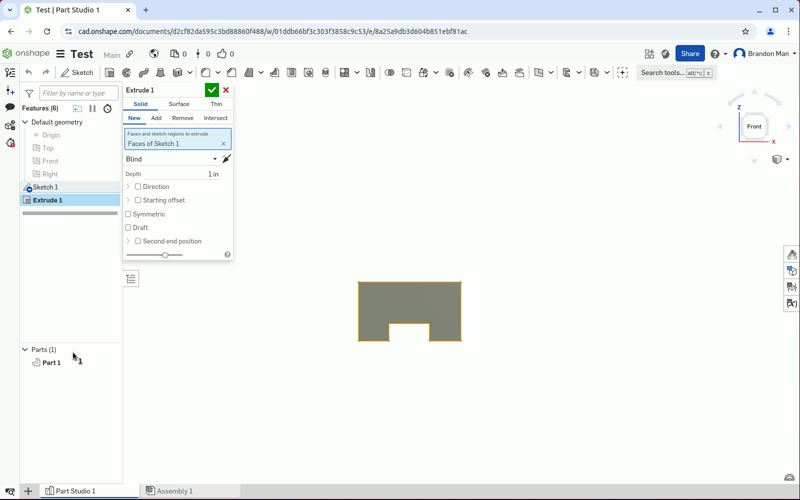
mouse_move(143, 106)
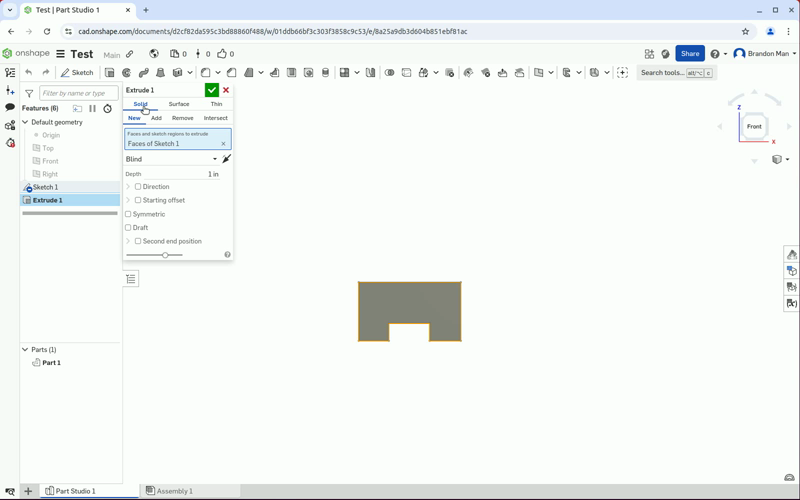
click(143, 106)
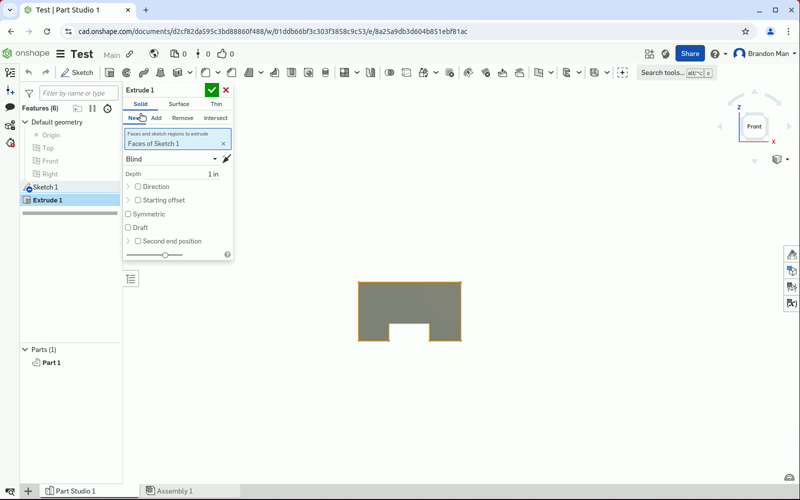
mouse_move(137, 120)
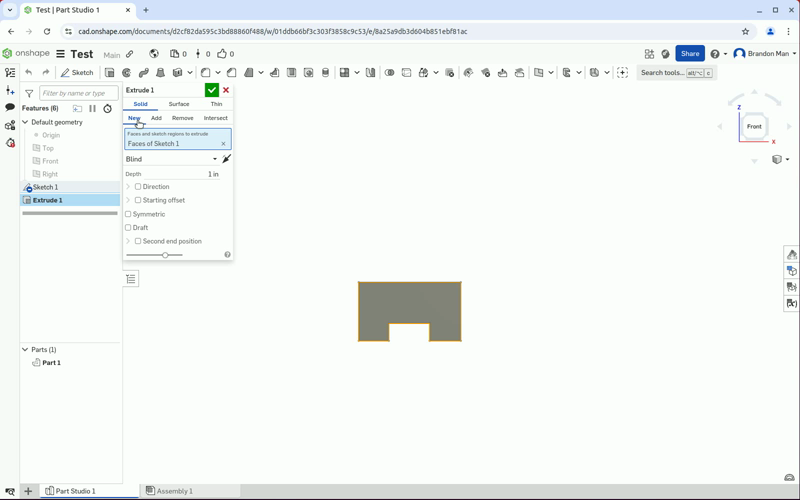
click(137, 120)
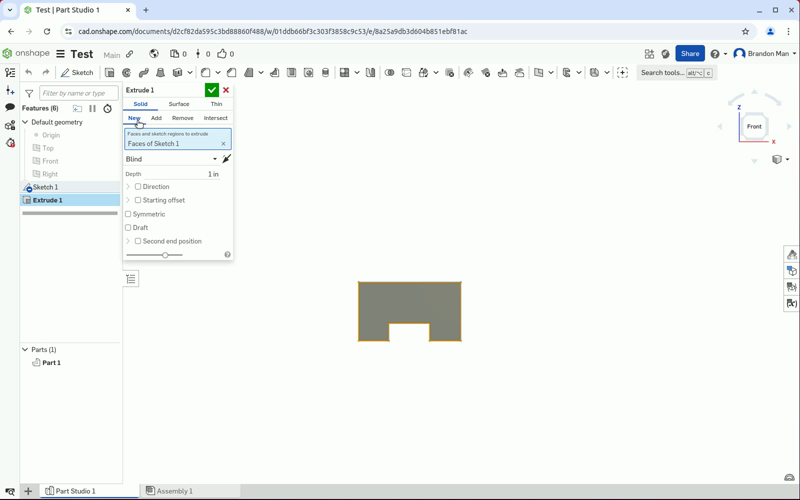
key(tab, 4)
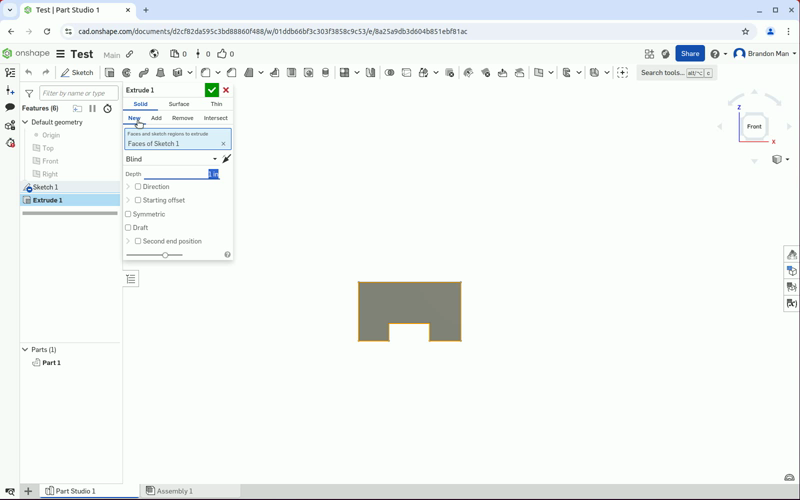
text(0.241)
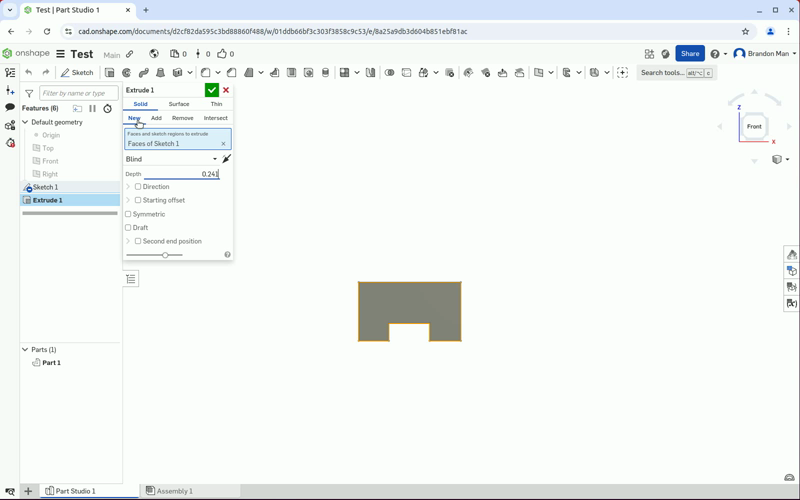
key(enter)
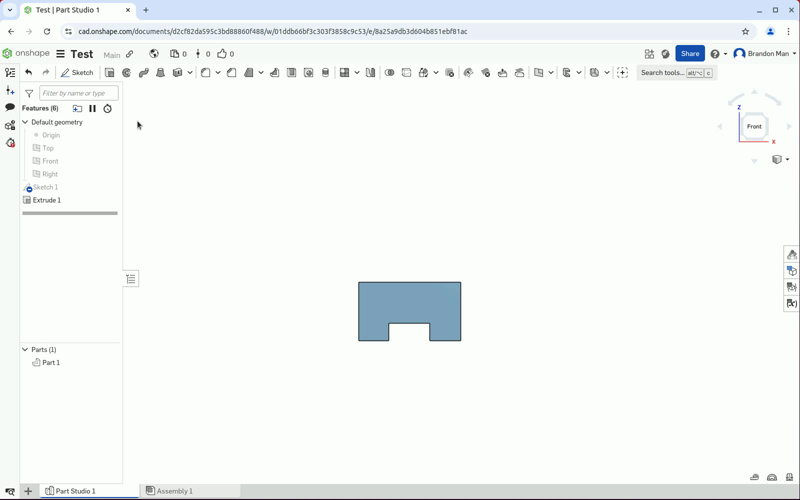
key(shift+h)
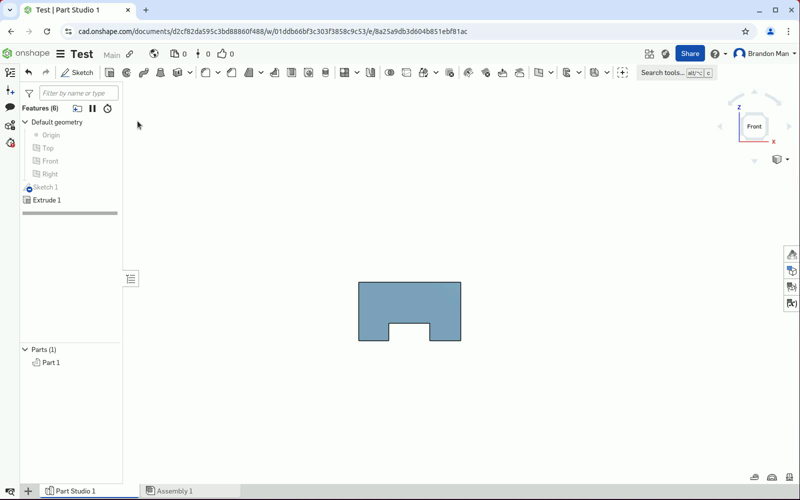
key(shift+h)
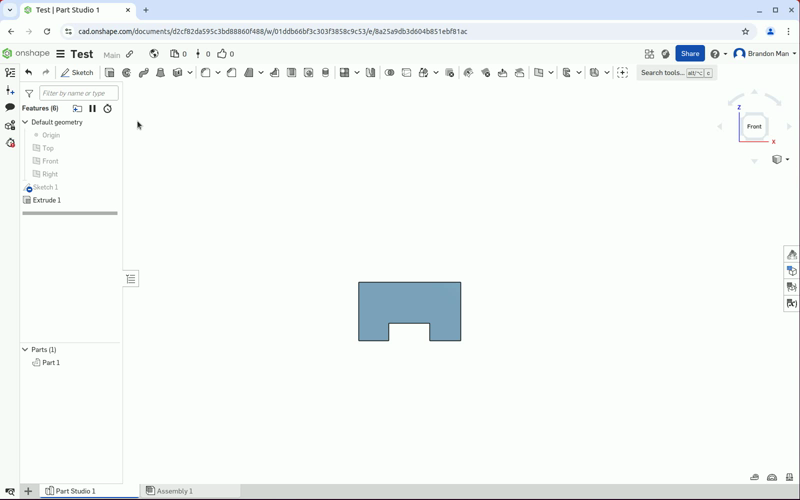
mouse_move(73, 189)
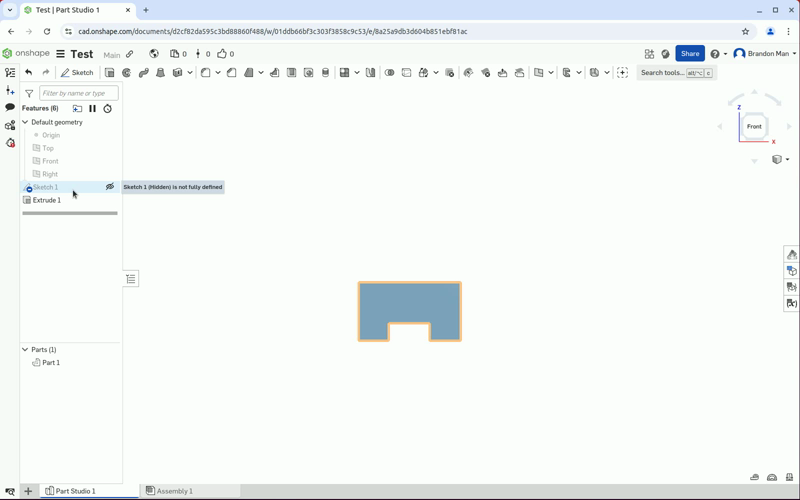
click(73, 189)
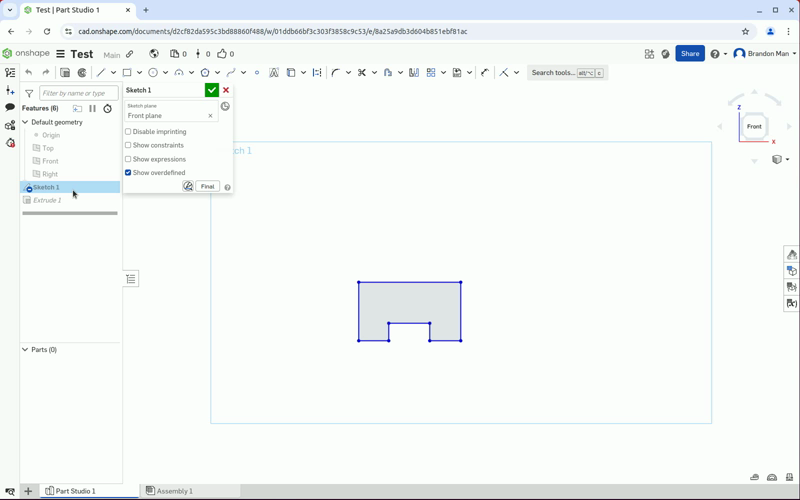
mouse_move(229, 92)
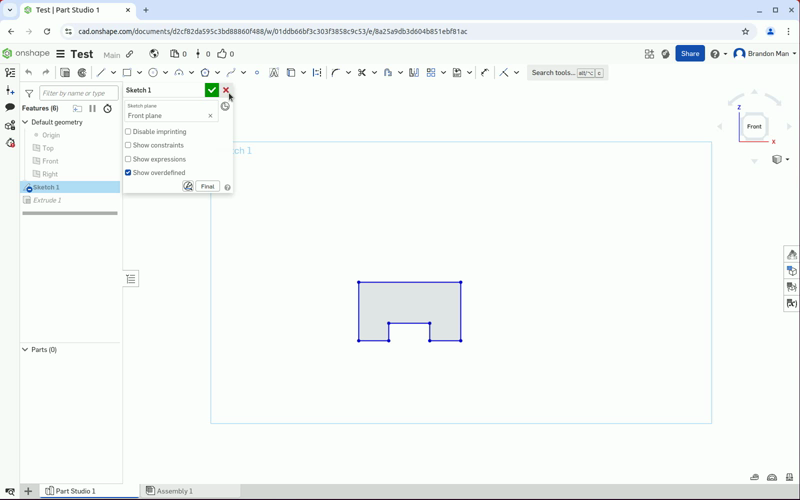
click(229, 92)
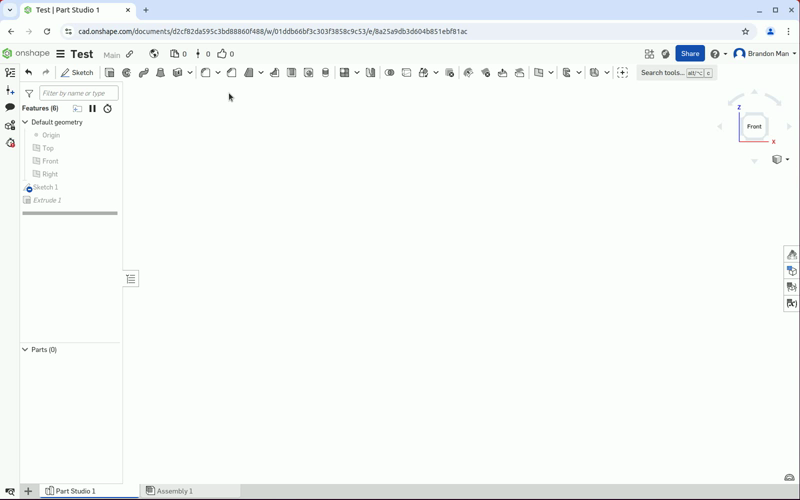
mouse_move(73, 352)
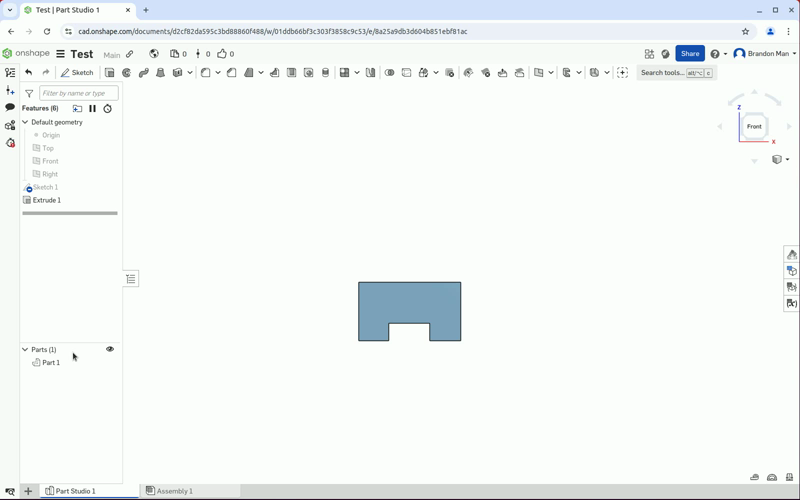
key(y)
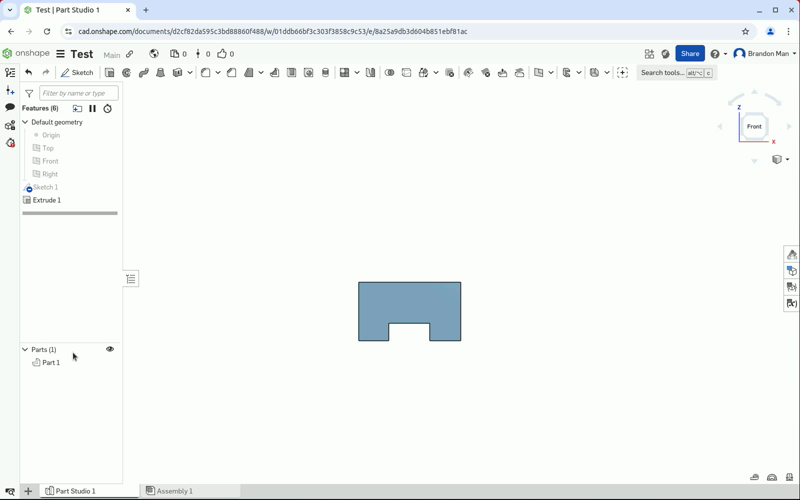
key(shift+p)
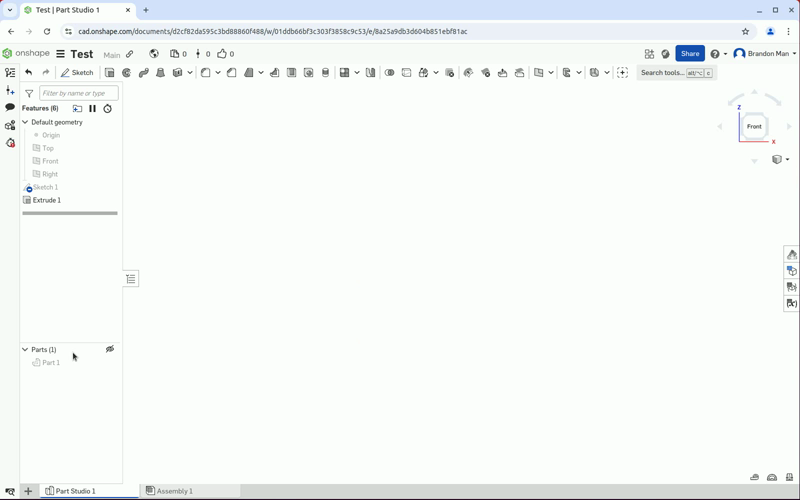
key(space)
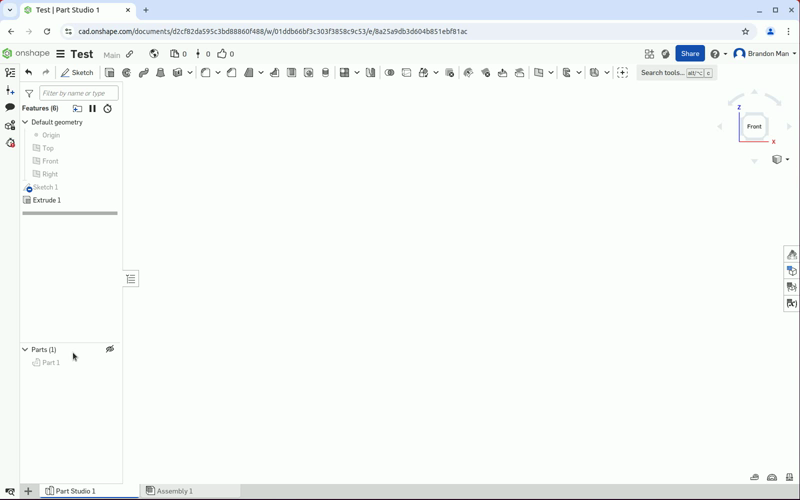
key_down(shift)
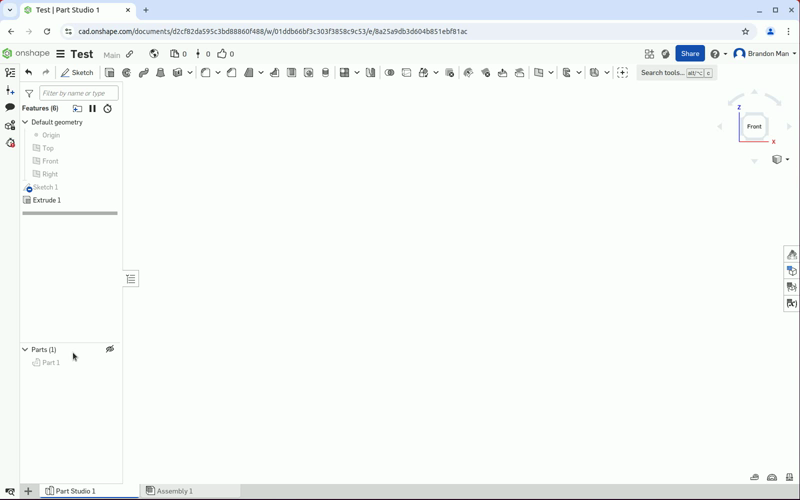
key(down)
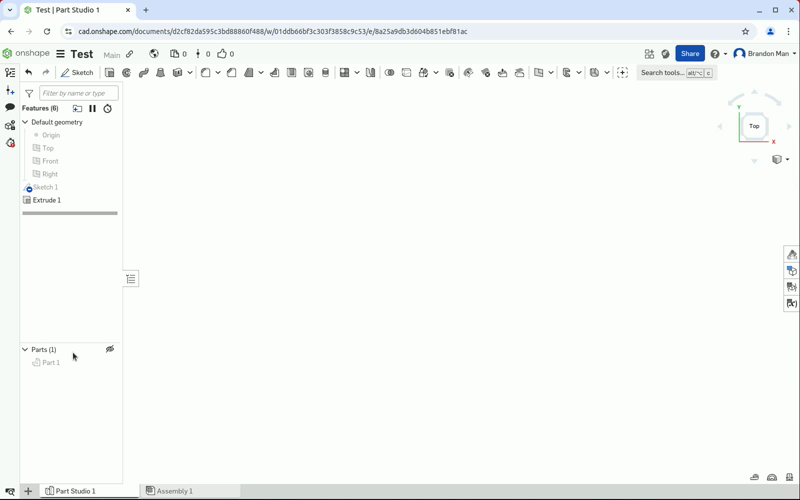
key_up(shift)
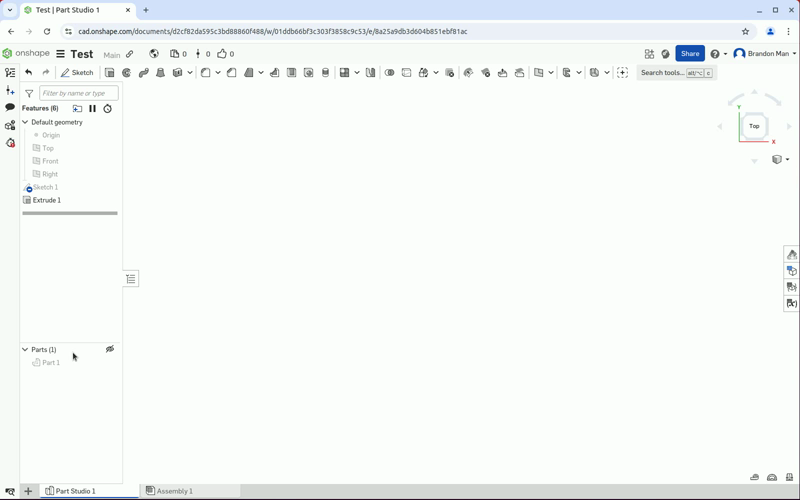
mouse_move(73, 352)
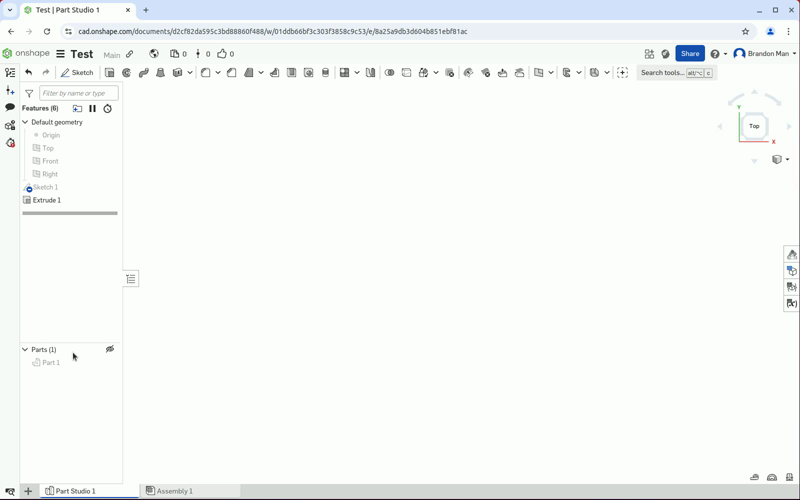
key(shift+y)
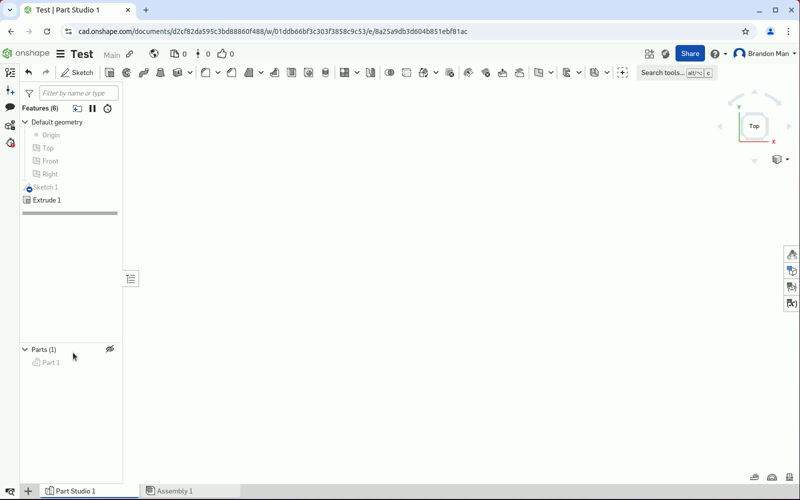
key(shift+s)
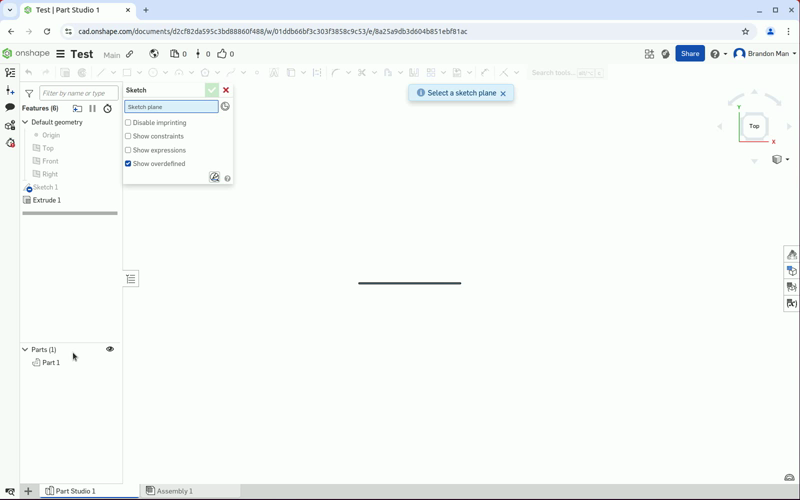
mouse_move(73, 150)
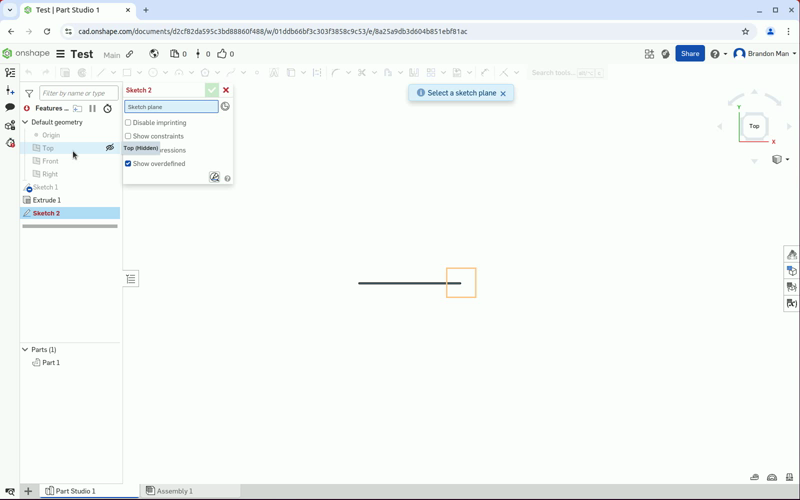
click(73, 150)
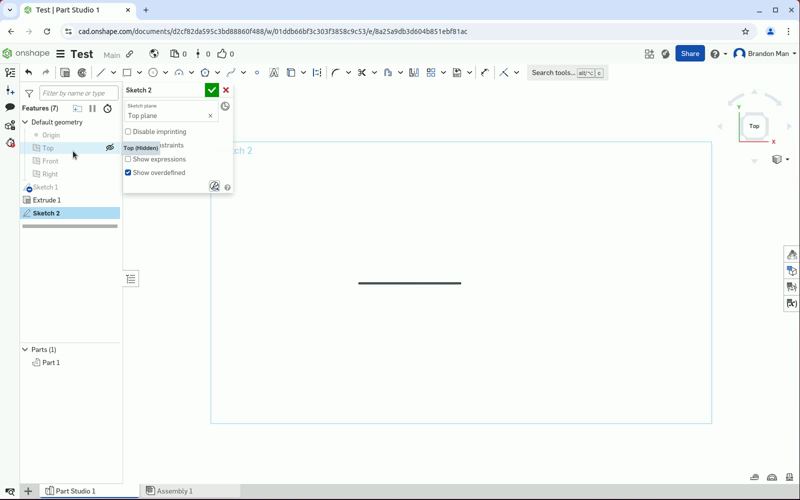
mouse_move(73, 352)
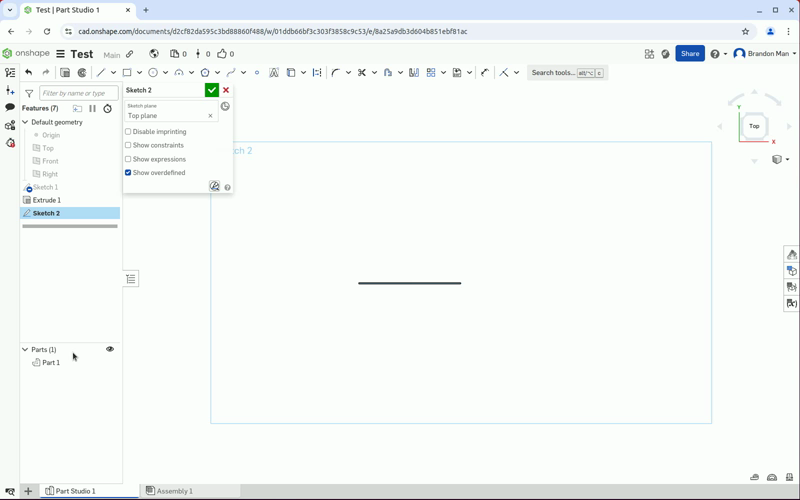
key(y)
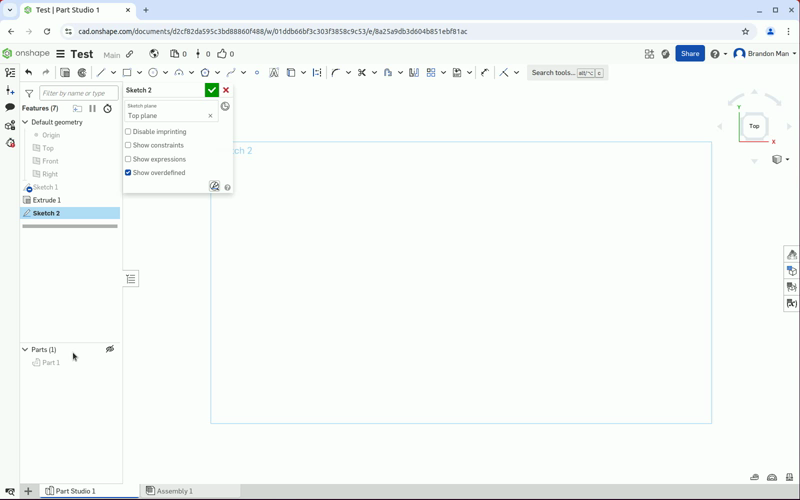
key(l)
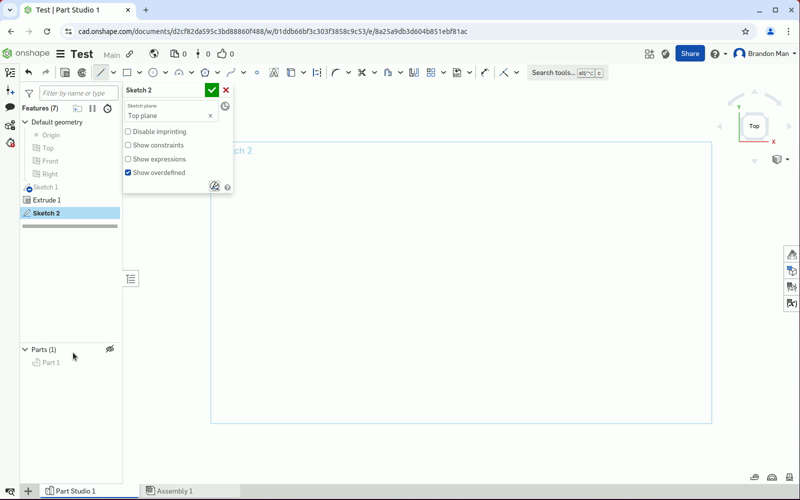
key_down(shift)
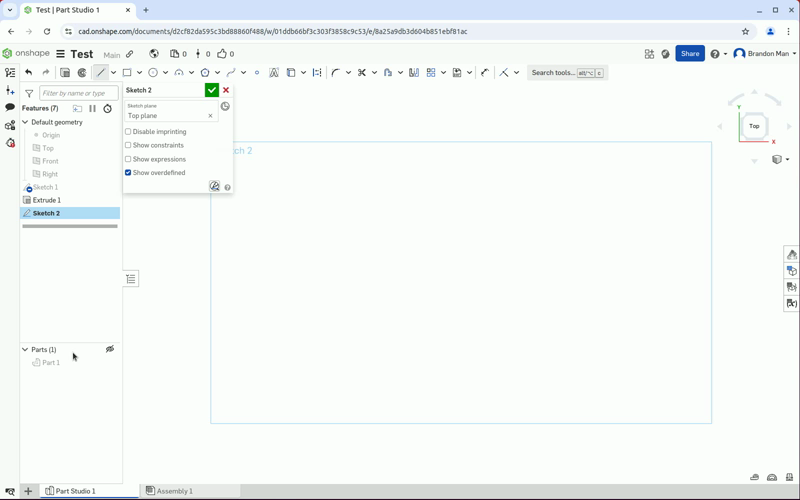
mouse_move(460, 284)
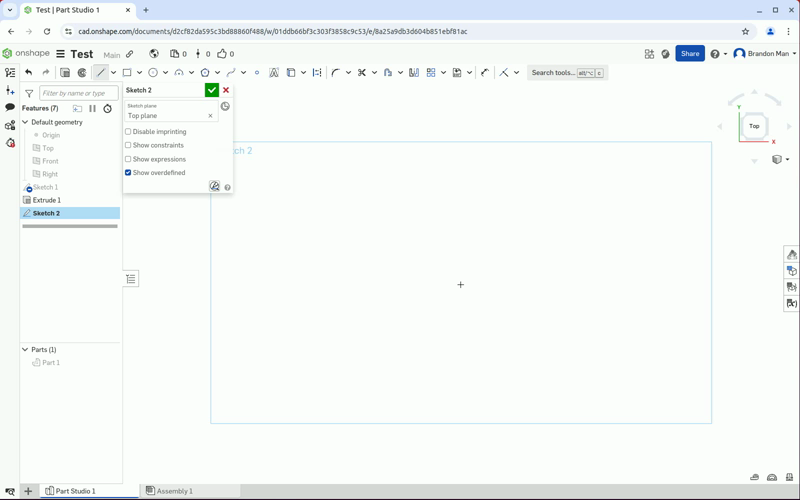
click(460, 284)
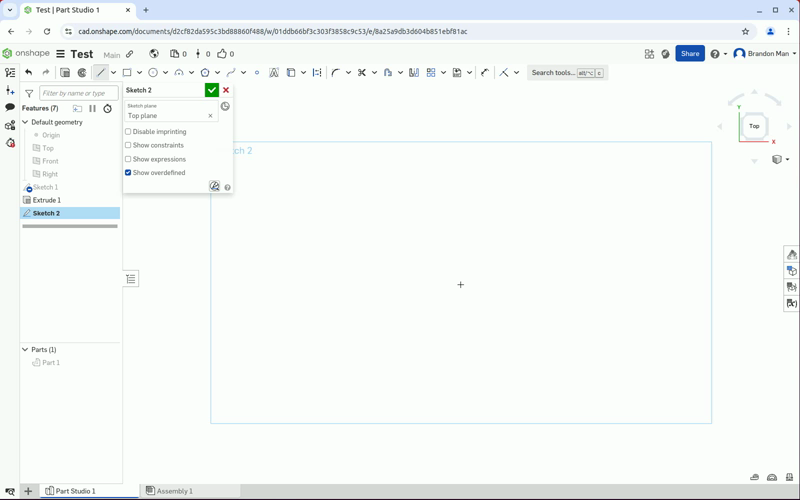
key_up(shift)
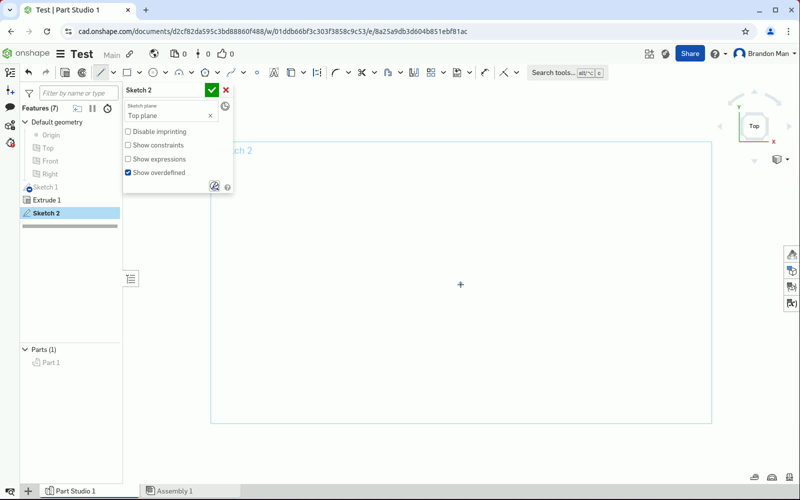
key_down(shift)
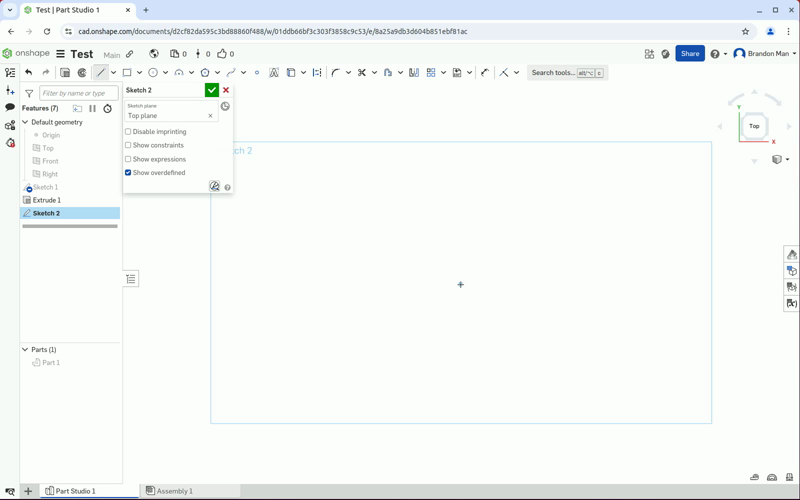
mouse_move(490, 284)
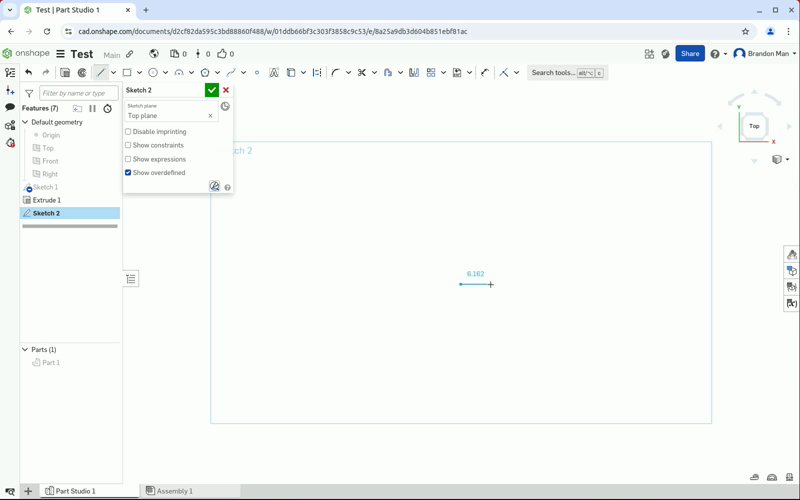
mouse_move(471, 301)
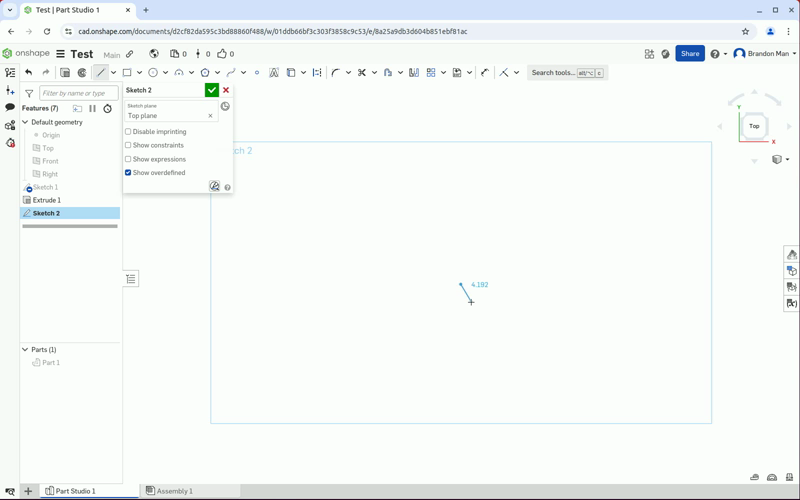
click(471, 301)
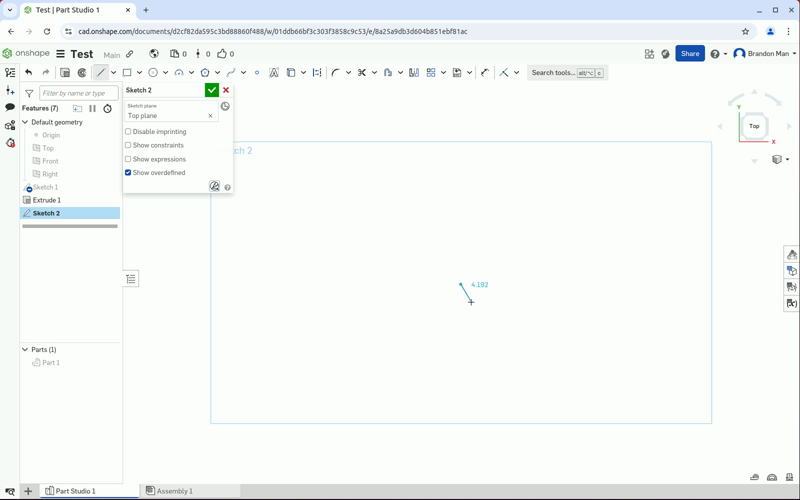
key_up(shift)
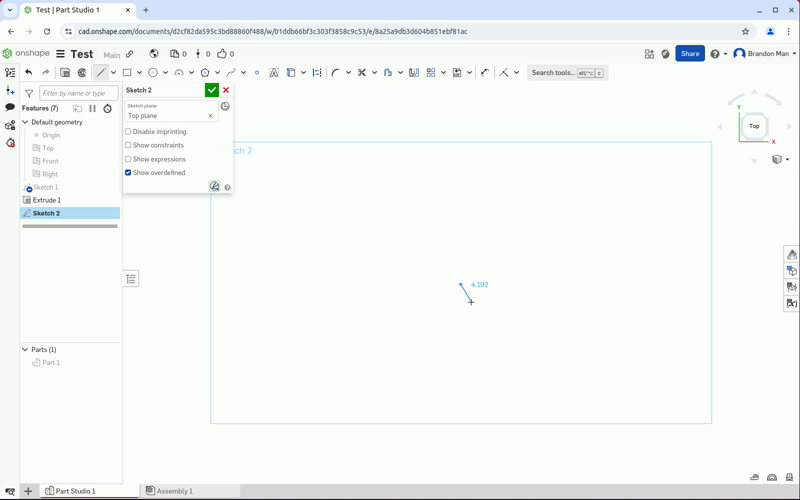
key_down(shift)
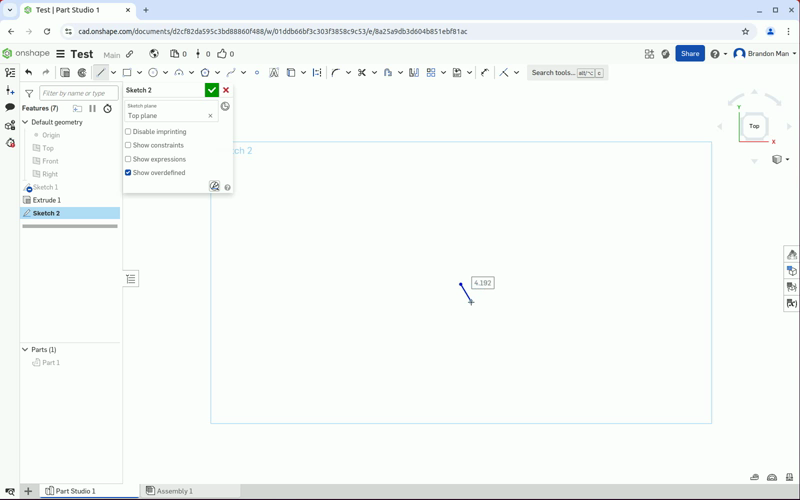
mouse_move(501, 301)
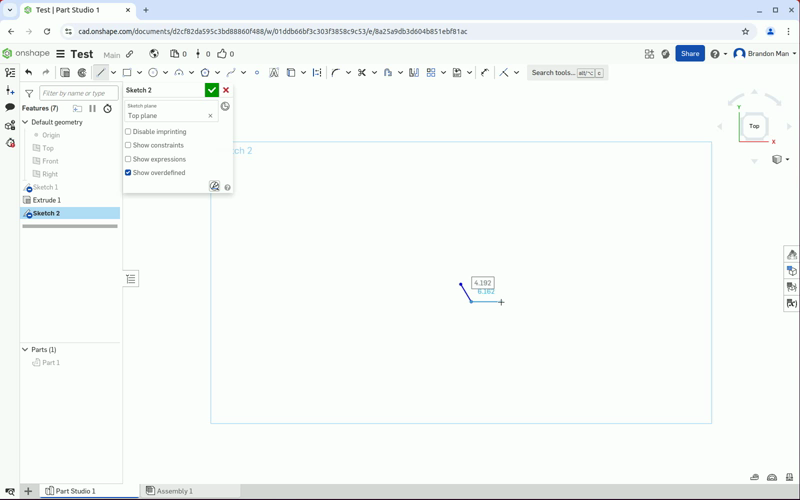
mouse_move(471, 301)
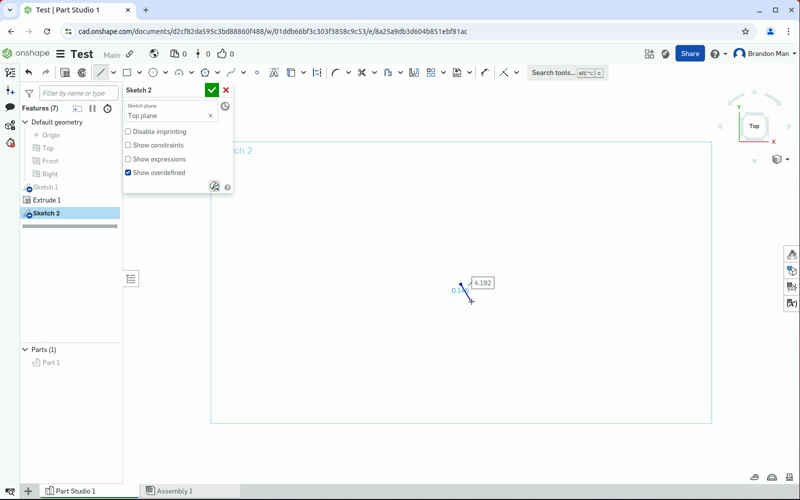
scroll(6)
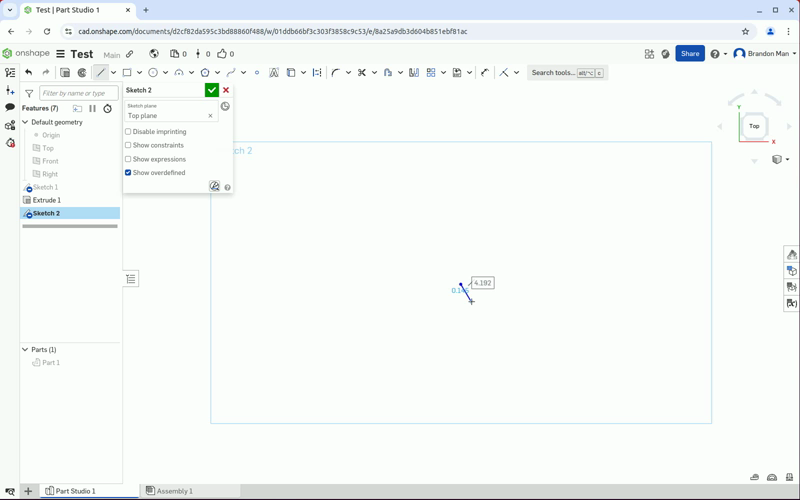
scroll(6)
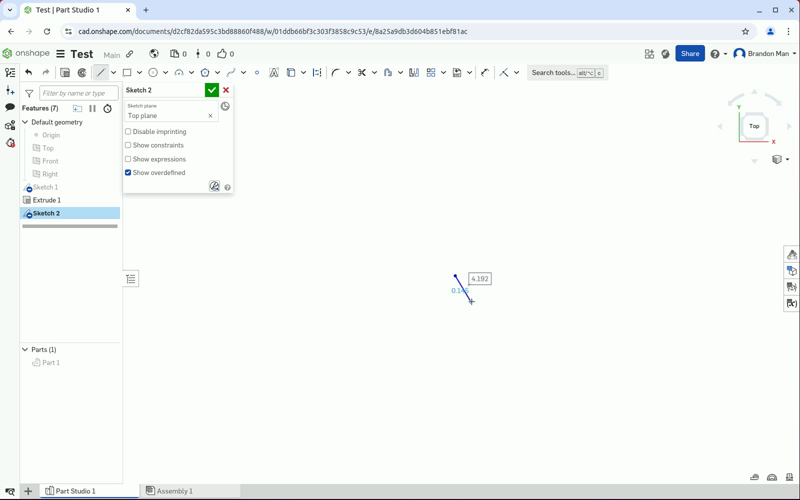
scroll(6)
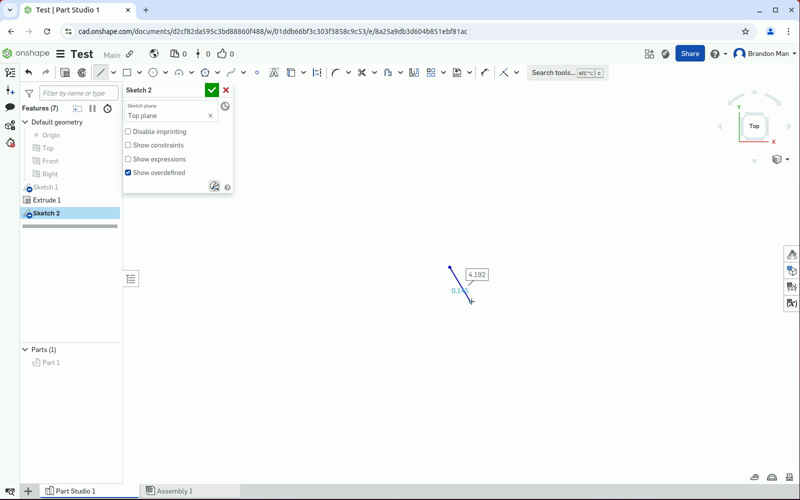
scroll(6)
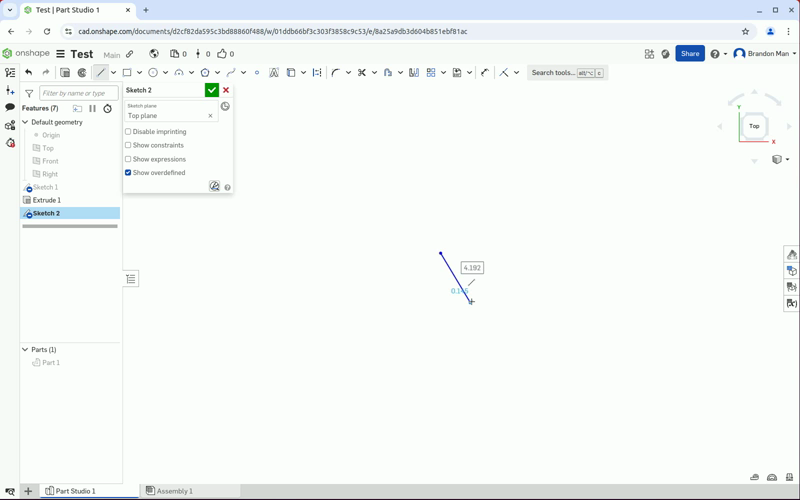
scroll(6)
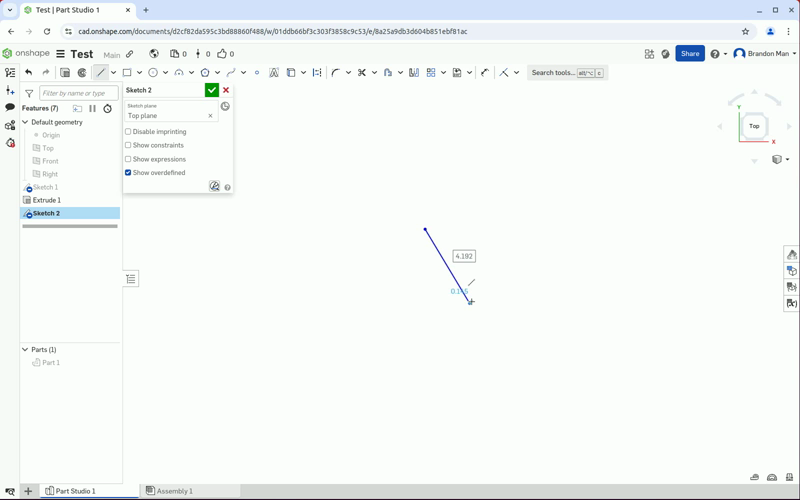
scroll(6)
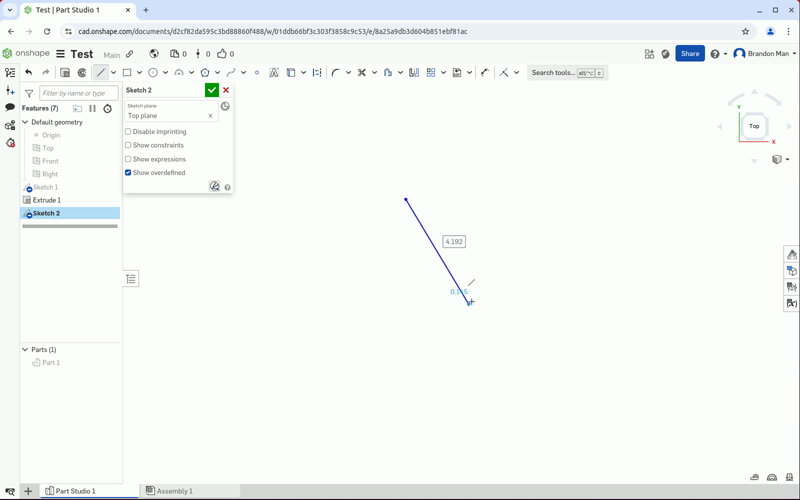
scroll(6)
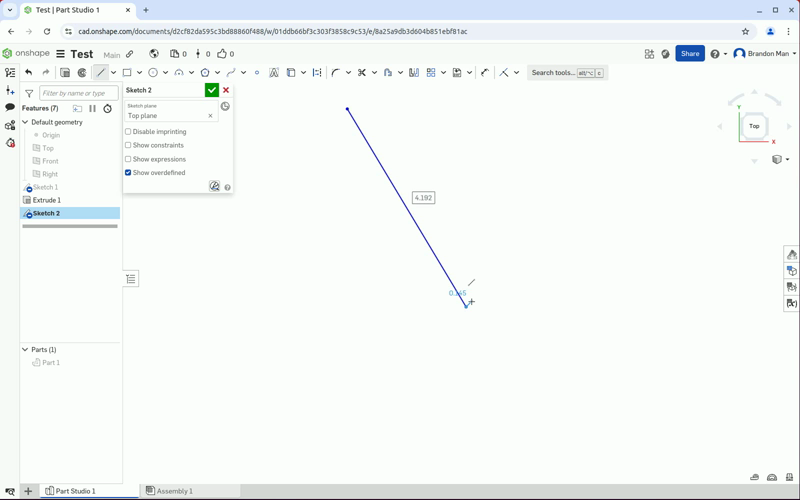
click(471, 301)
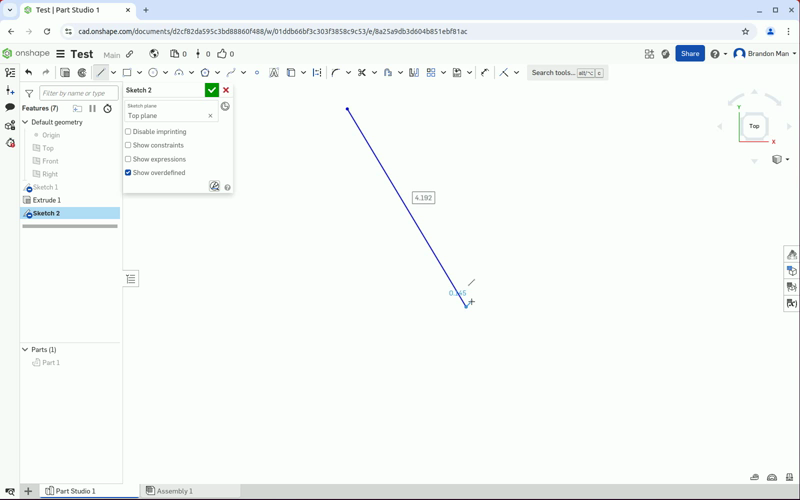
scroll(-6)
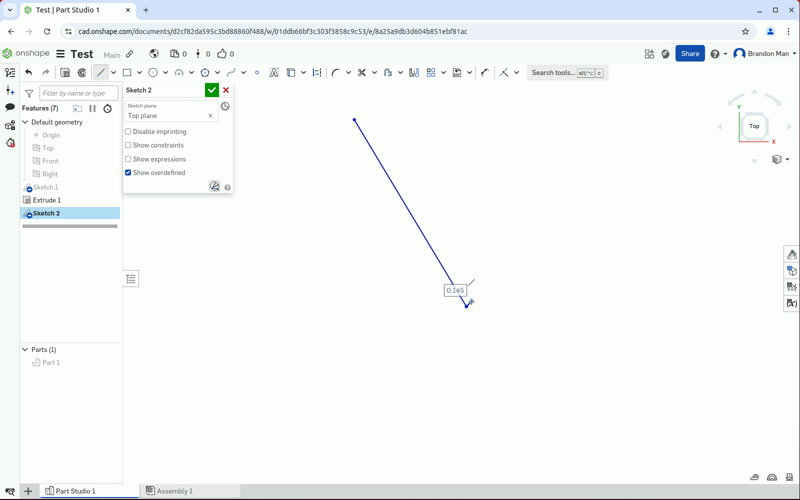
scroll(-6)
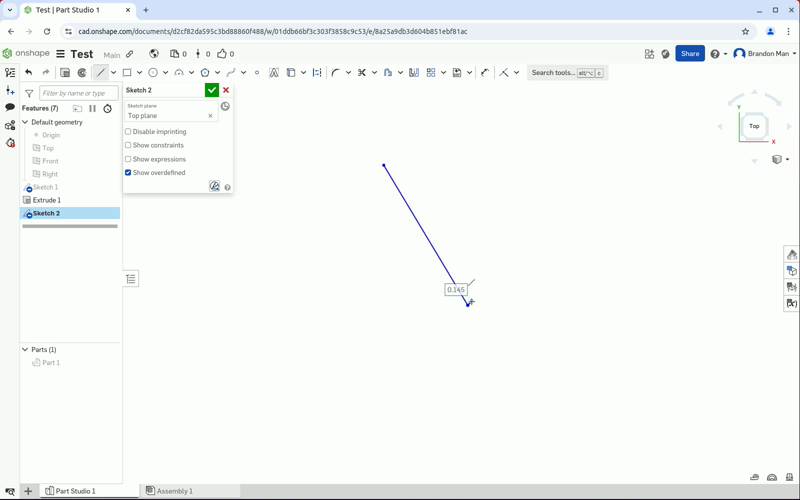
scroll(-6)
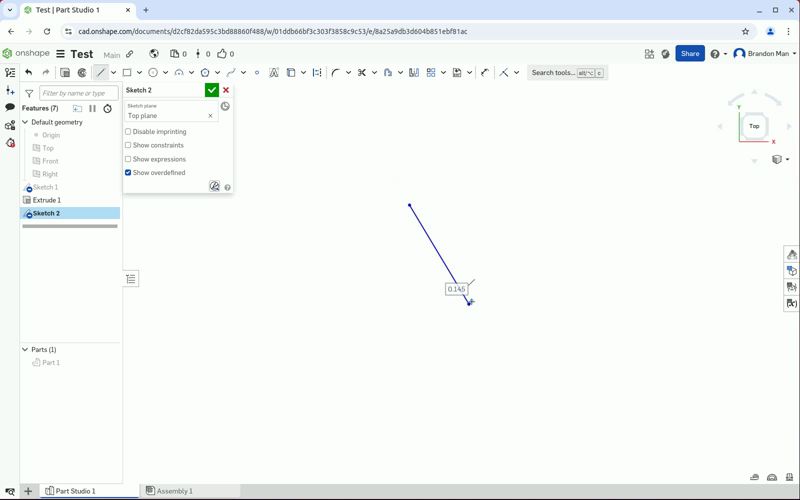
scroll(-6)
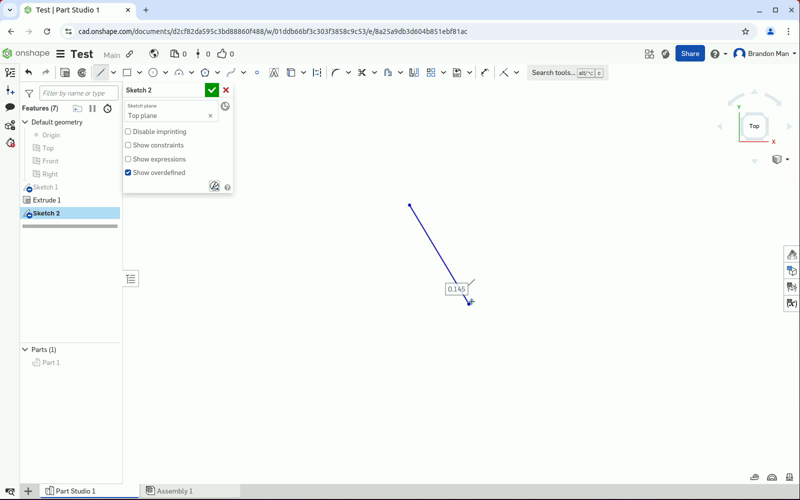
scroll(-6)
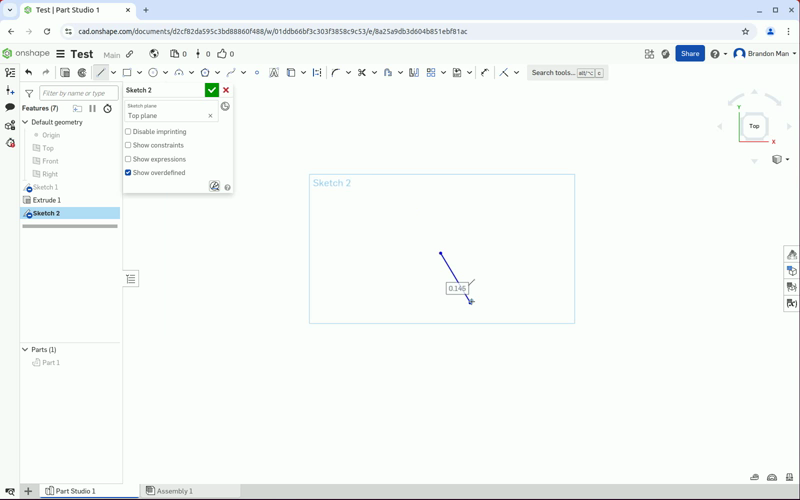
scroll(-6)
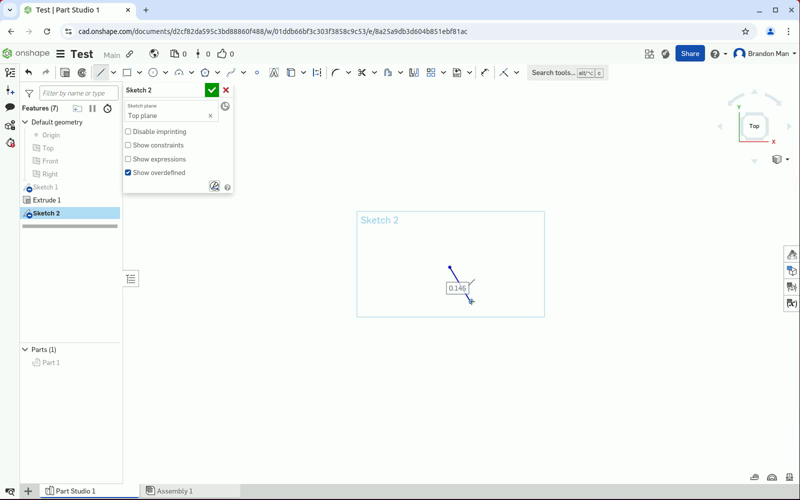
scroll(-6)
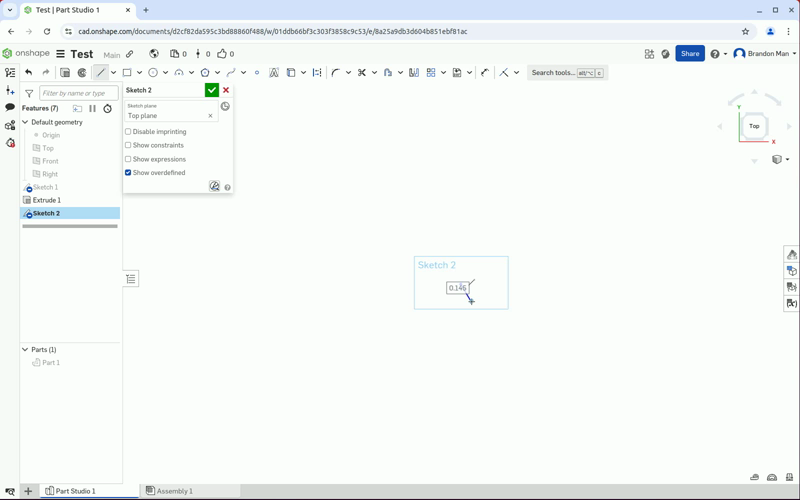
key_up(shift)
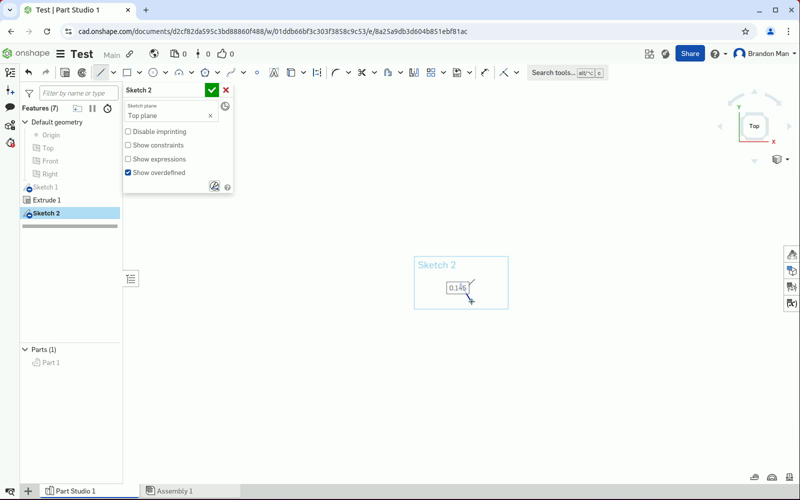
key_down(shift)
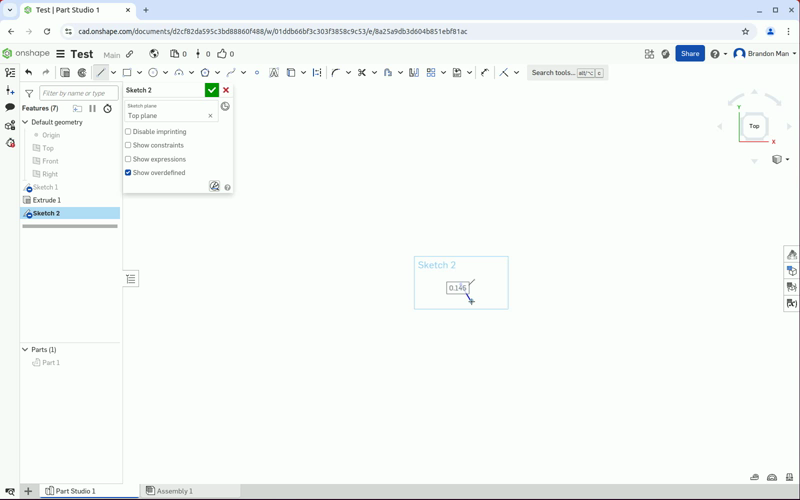
mouse_move(501, 301)
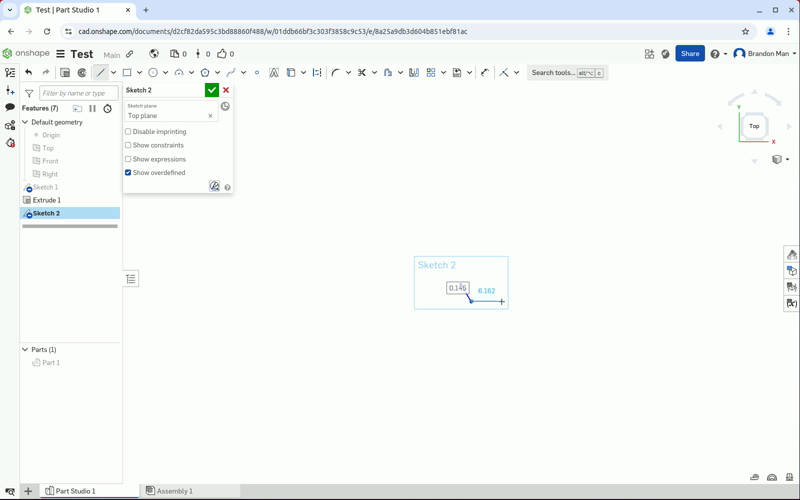
mouse_move(461, 284)
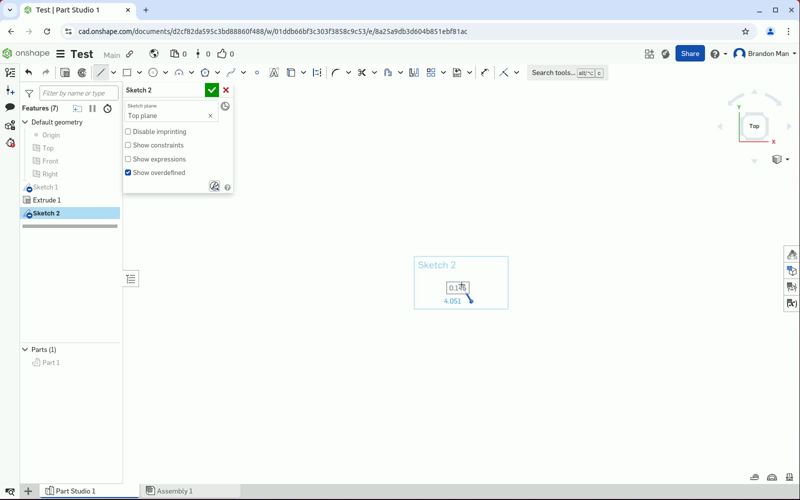
scroll(6)
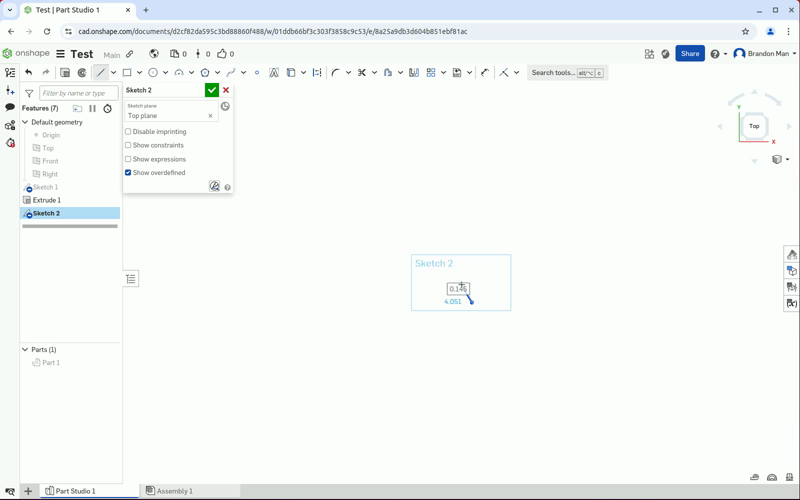
scroll(6)
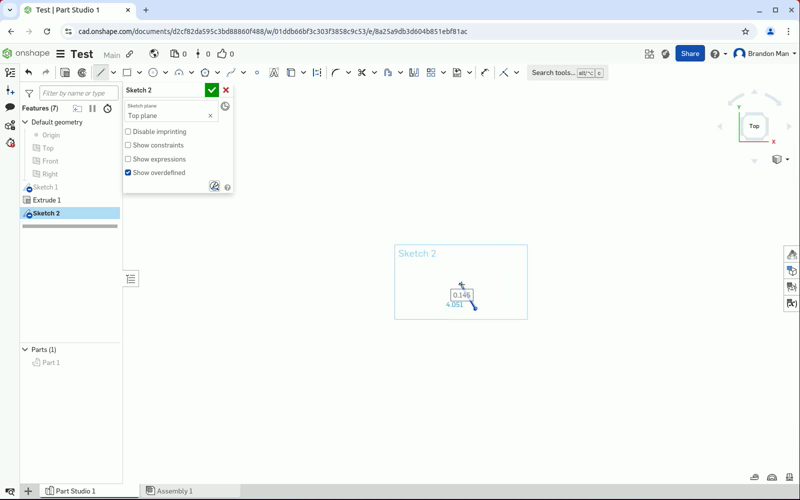
scroll(6)
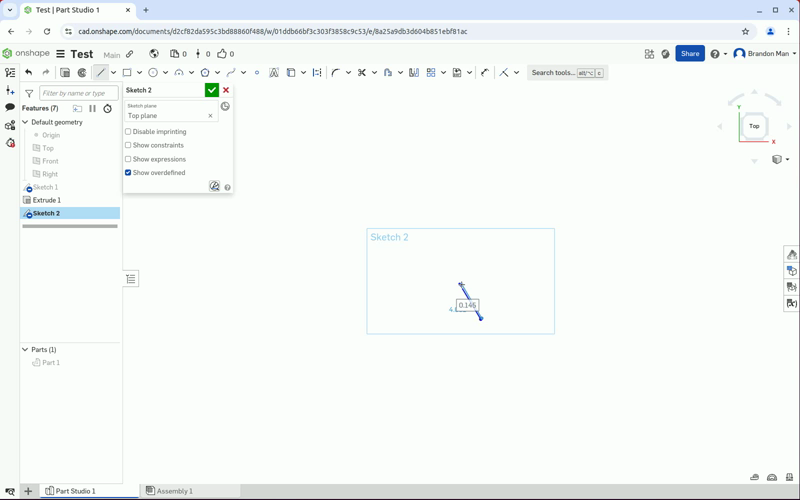
scroll(6)
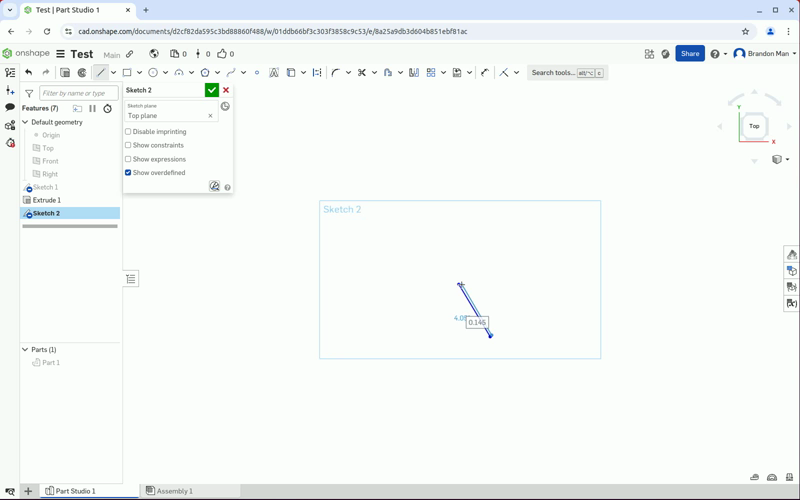
scroll(6)
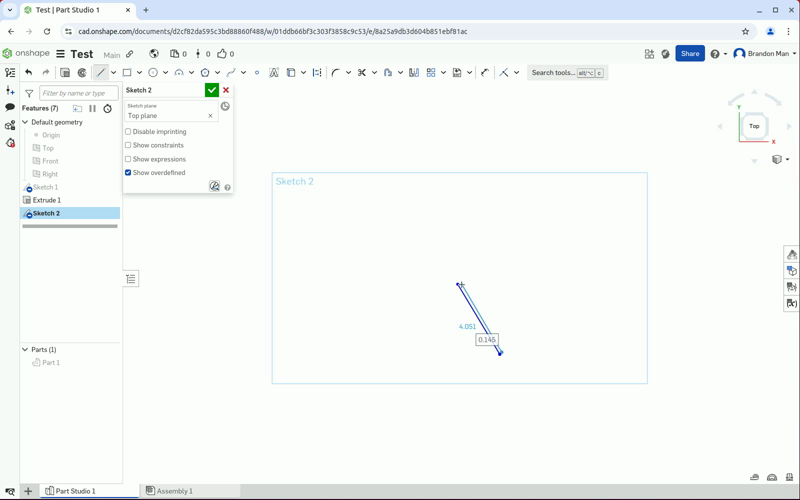
scroll(6)
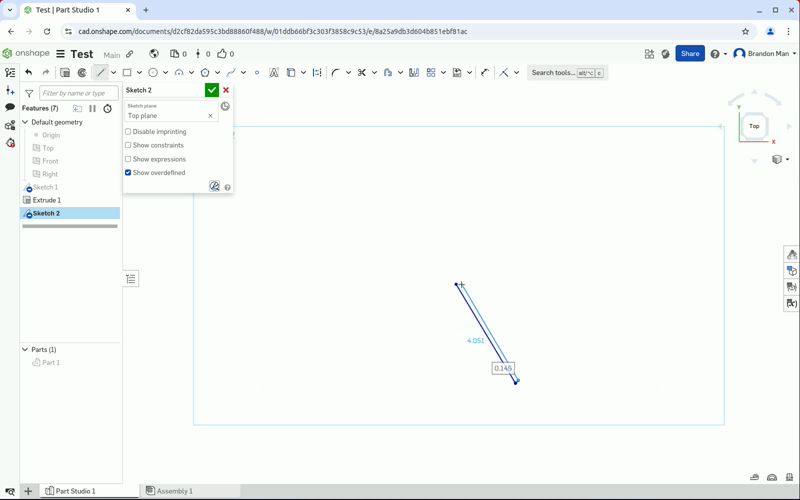
scroll(6)
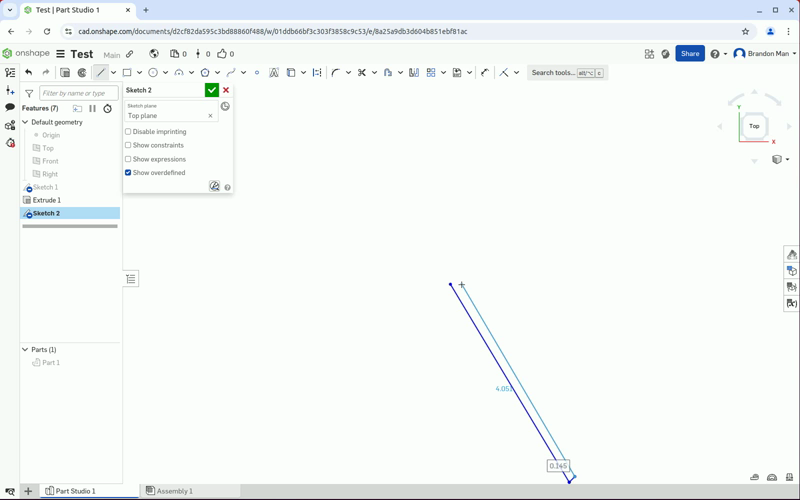
click(461, 284)
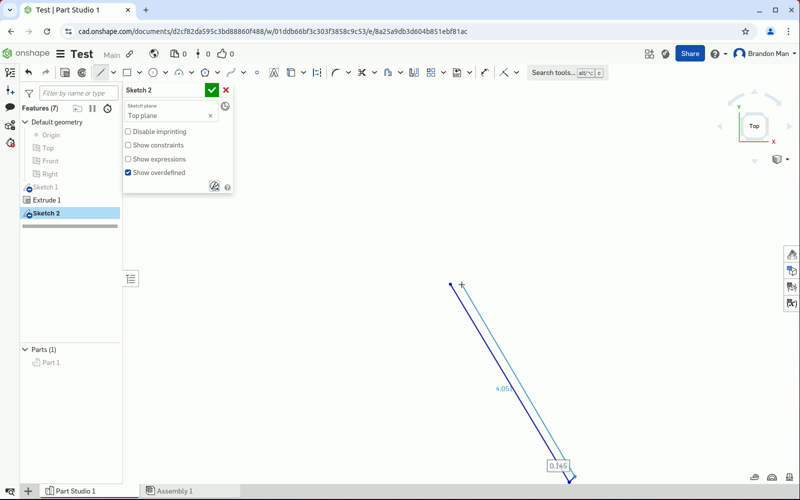
scroll(-6)
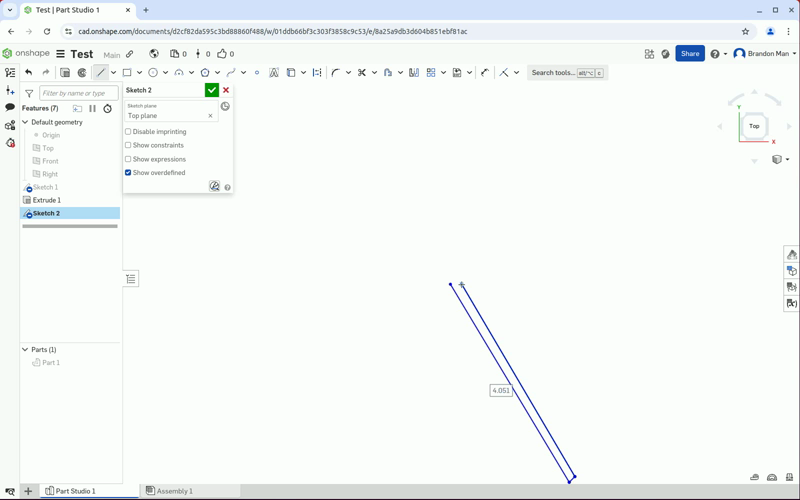
scroll(-6)
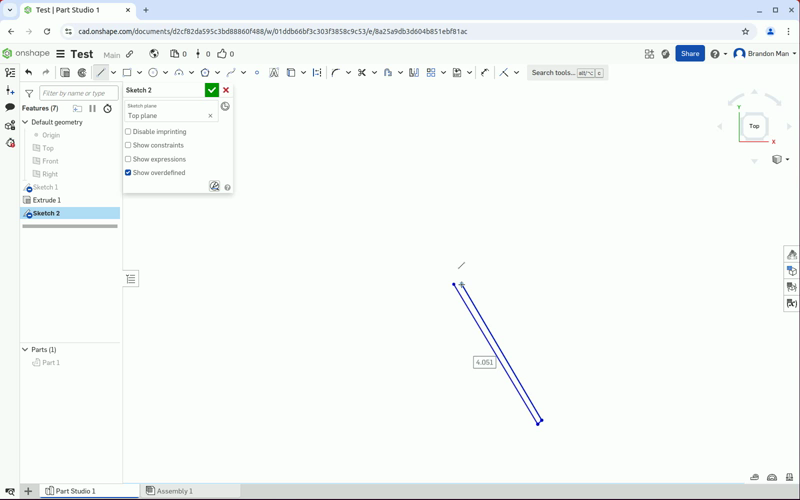
scroll(-6)
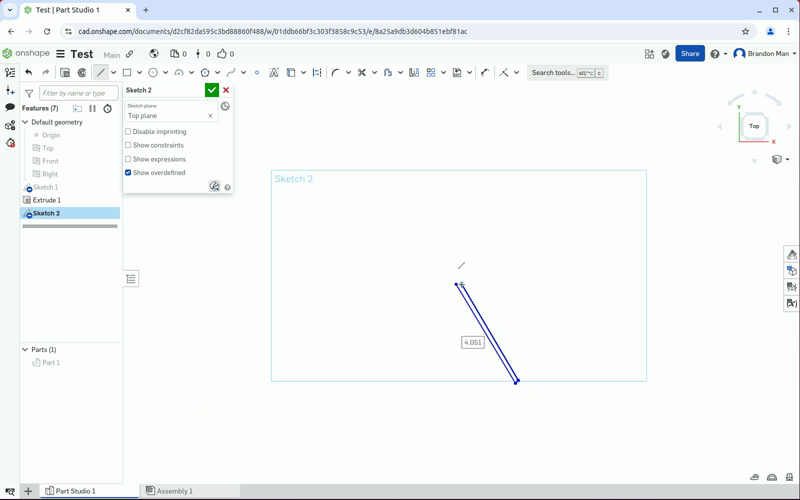
scroll(-6)
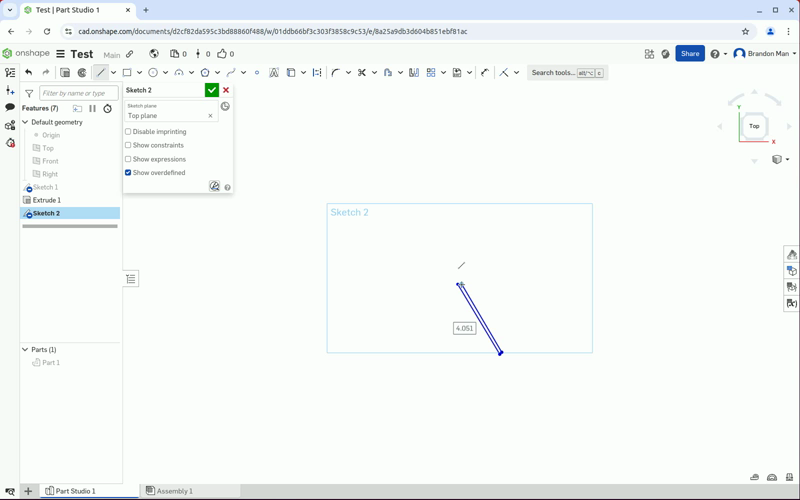
scroll(-6)
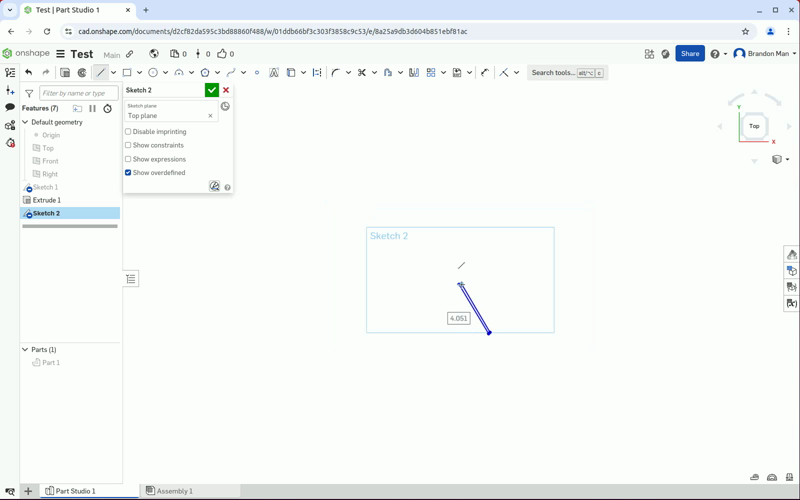
scroll(-6)
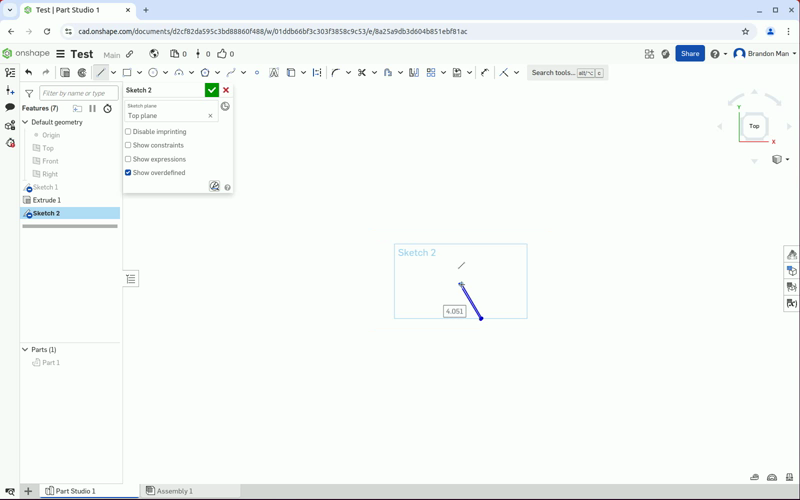
scroll(-6)
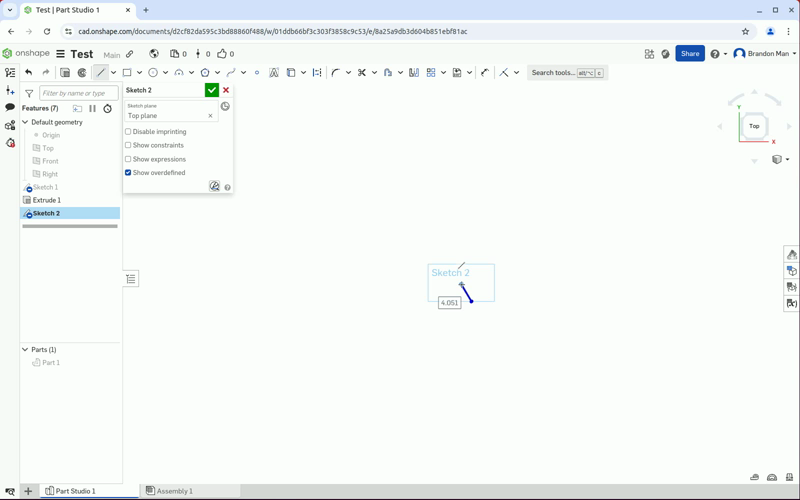
key_up(shift)
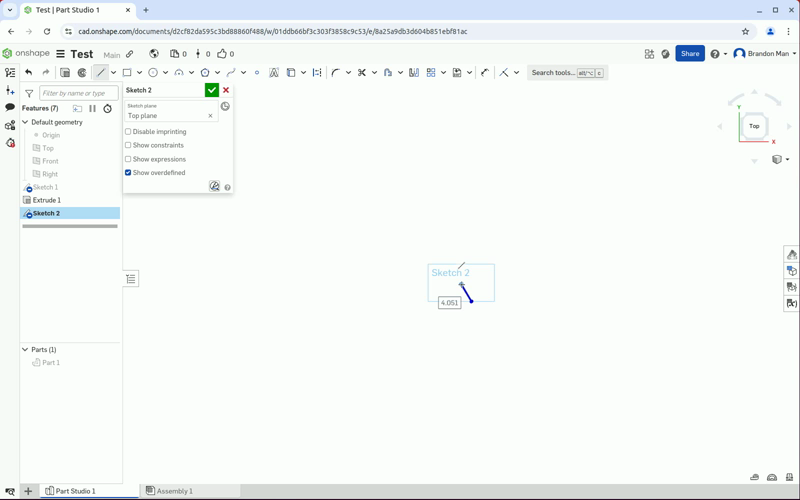
mouse_move(492, 284)
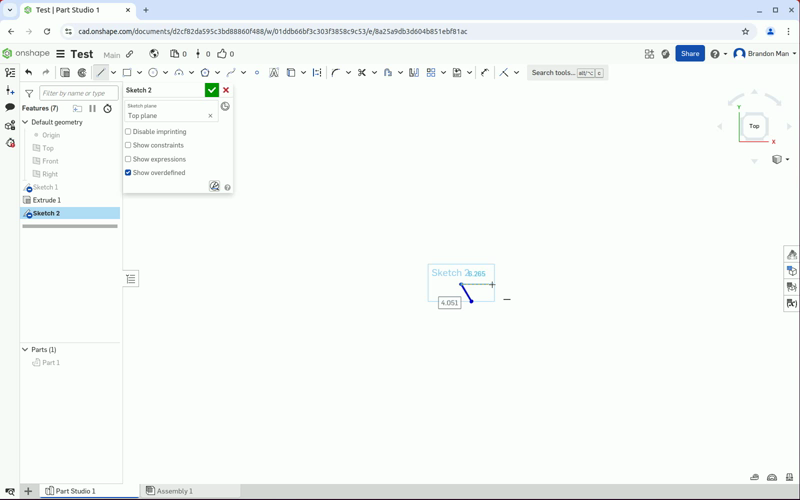
key_down(shift)
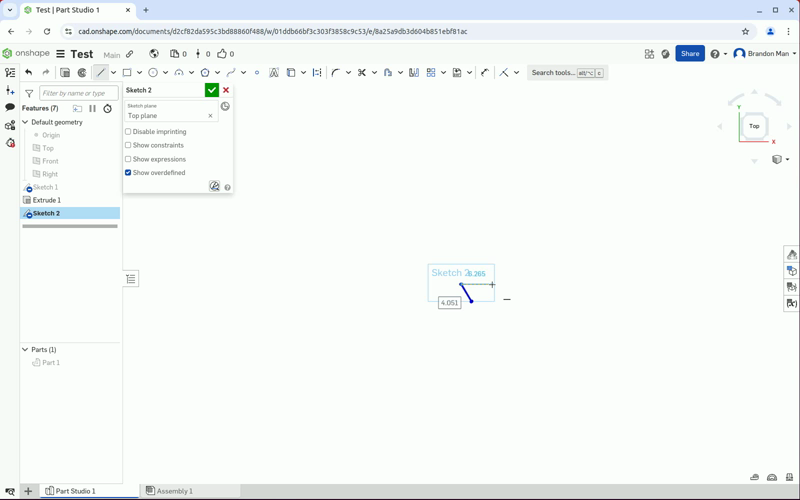
mouse_move(460, 284)
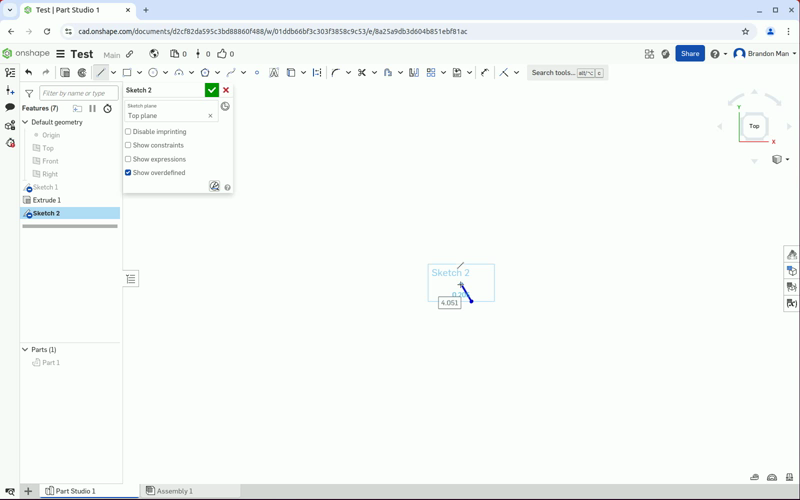
scroll(6)
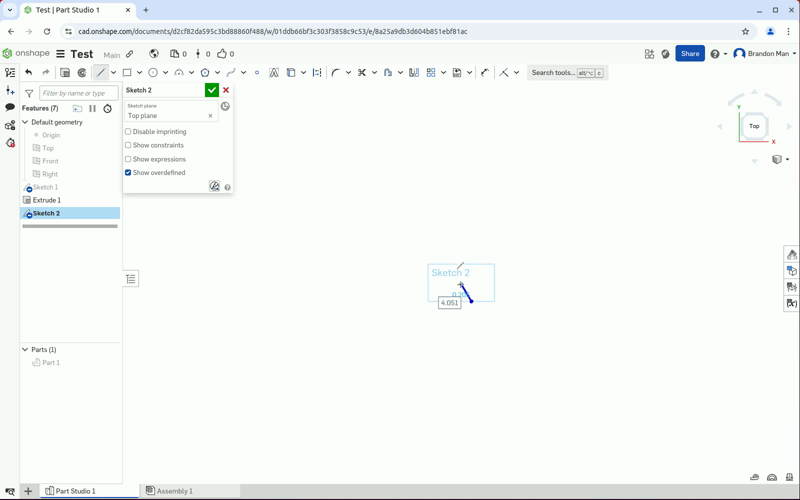
scroll(6)
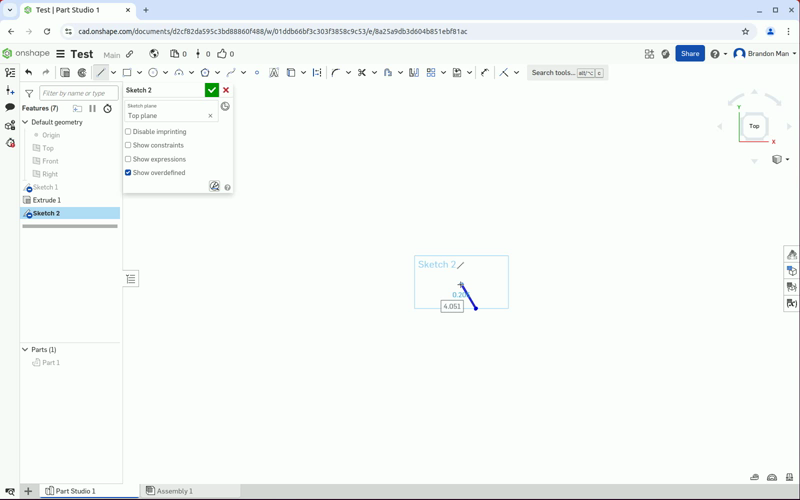
scroll(6)
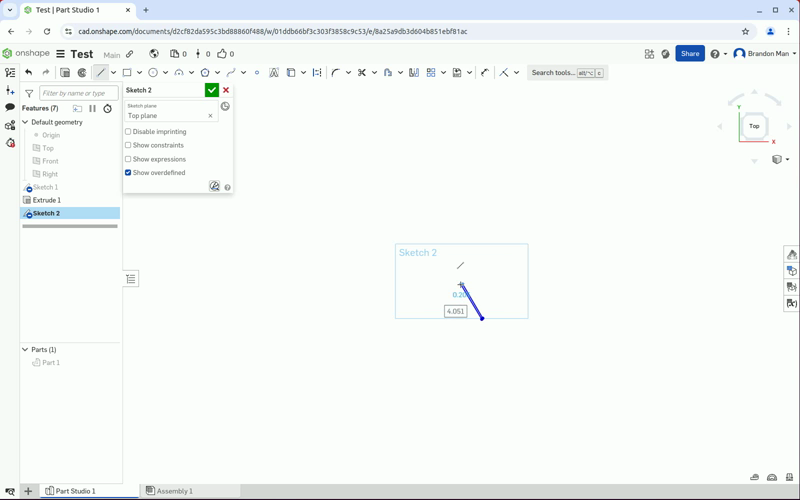
scroll(6)
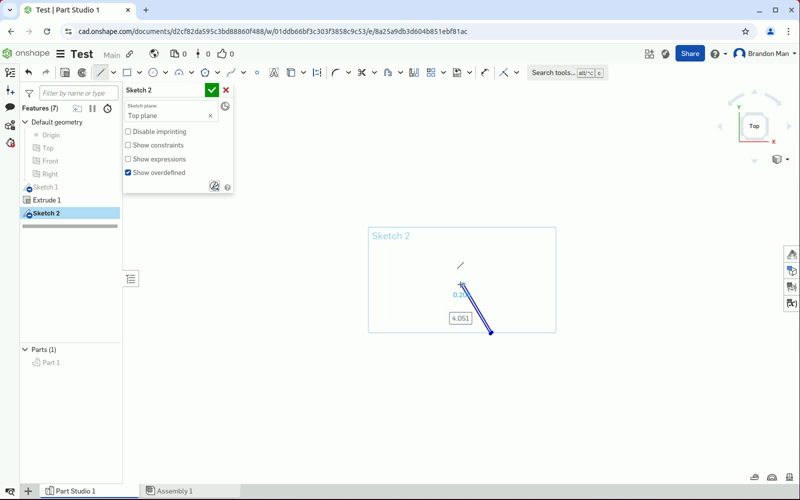
scroll(6)
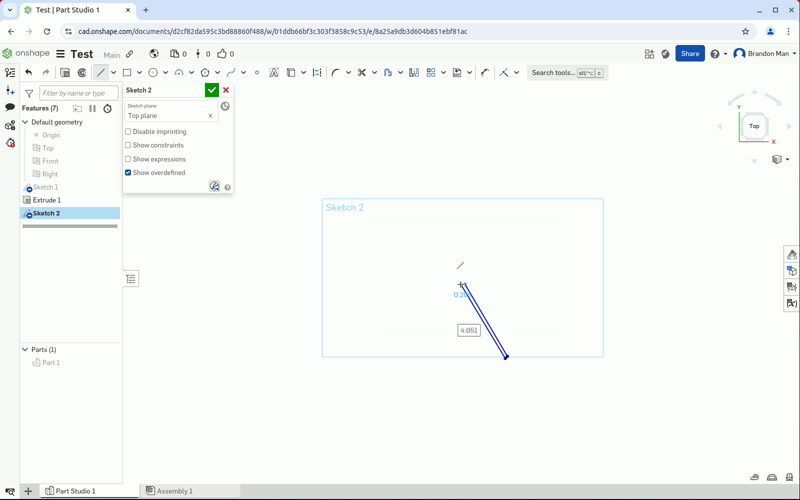
scroll(6)
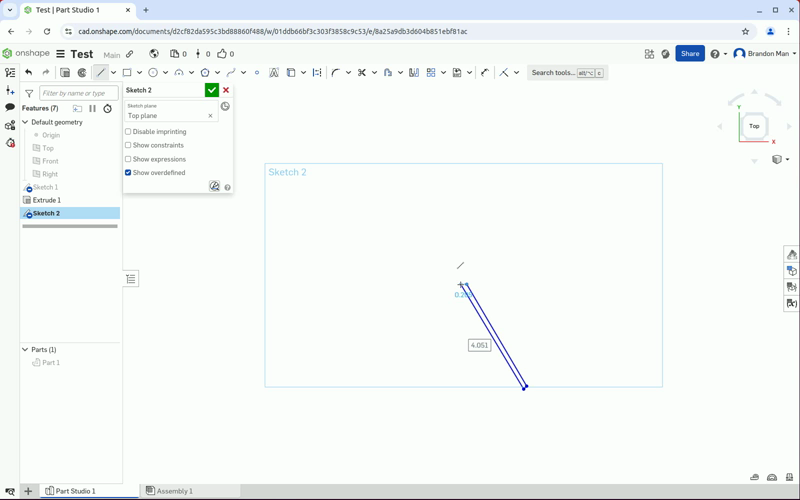
scroll(6)
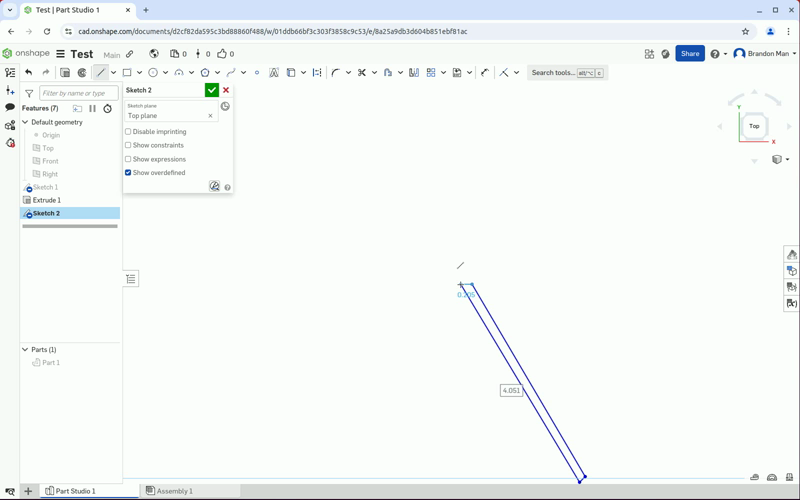
key_up(shift)
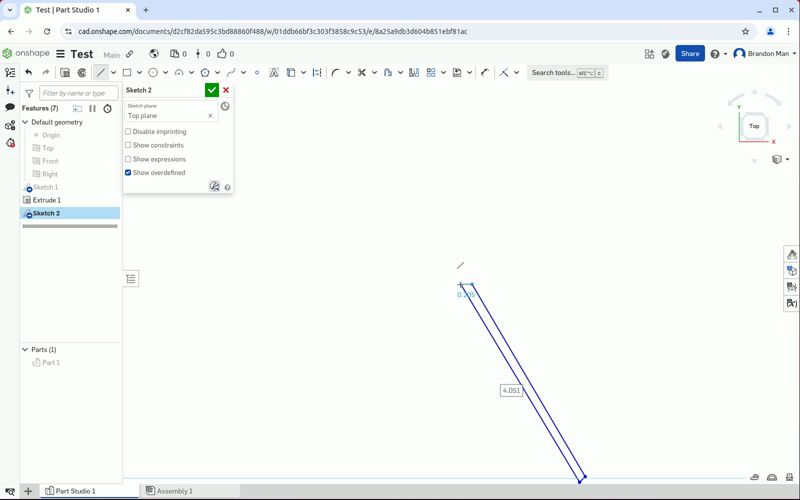
click(460, 284)
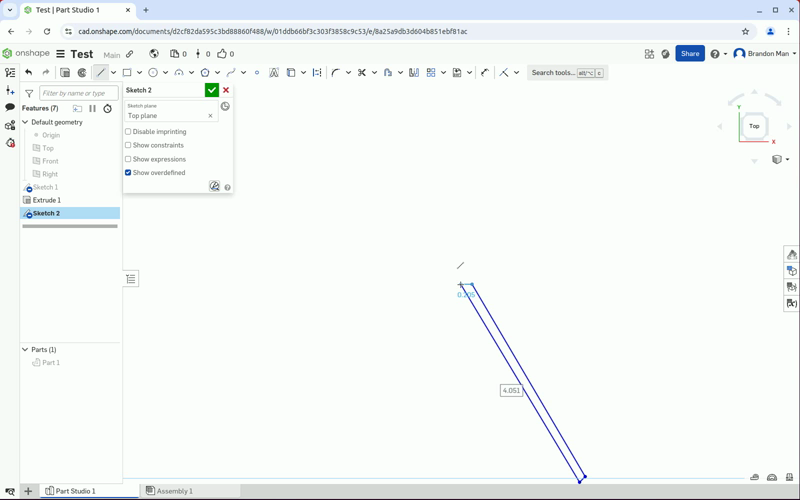
scroll(-6)
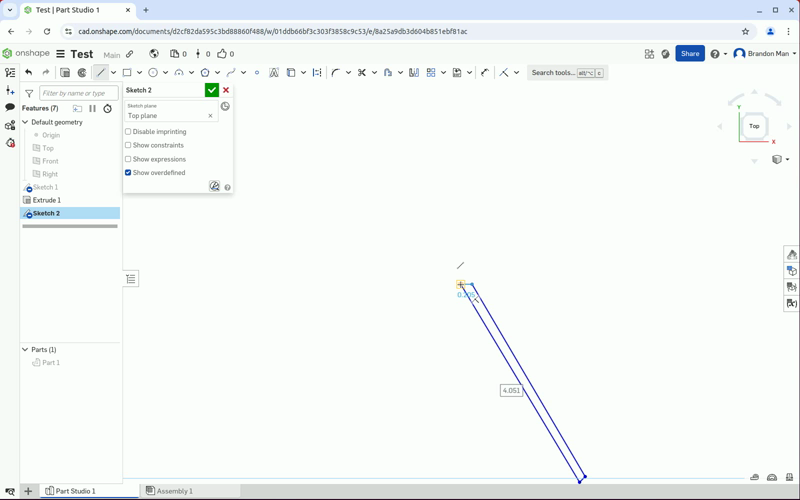
scroll(-6)
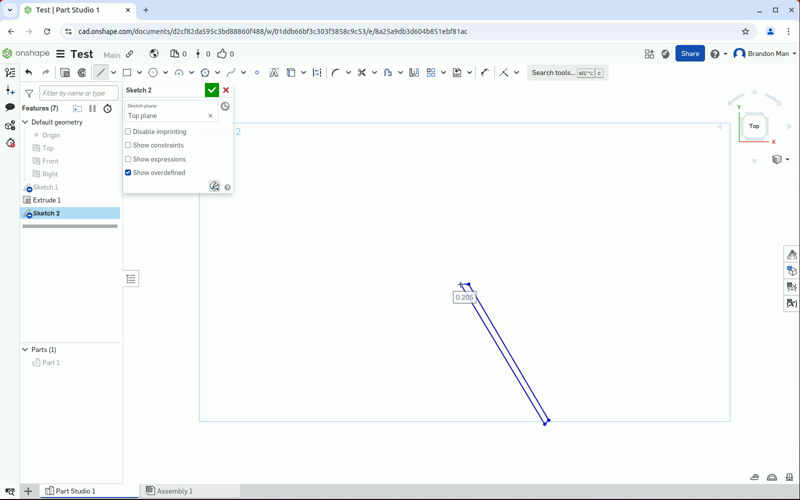
scroll(-6)
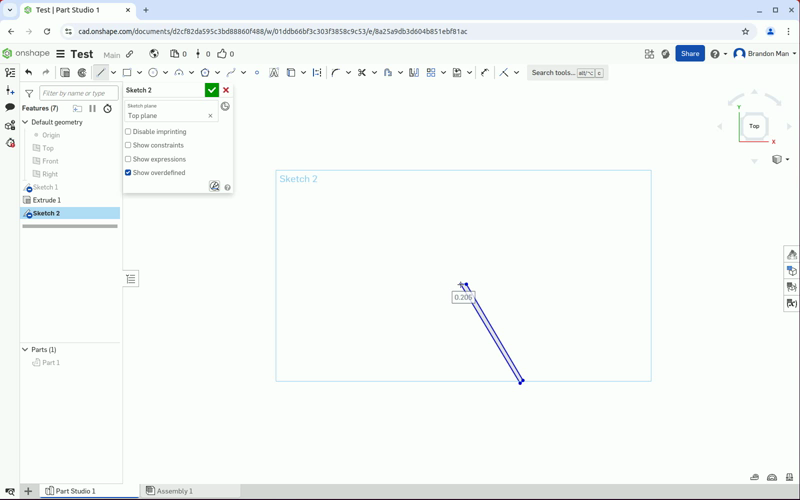
scroll(-6)
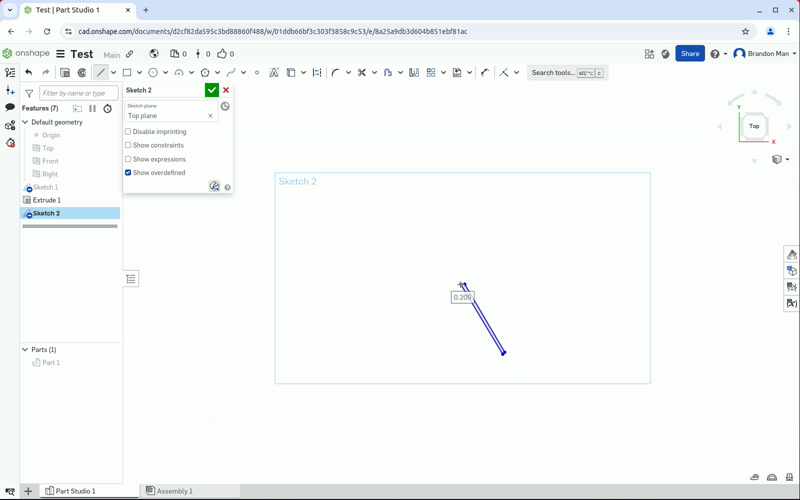
scroll(-6)
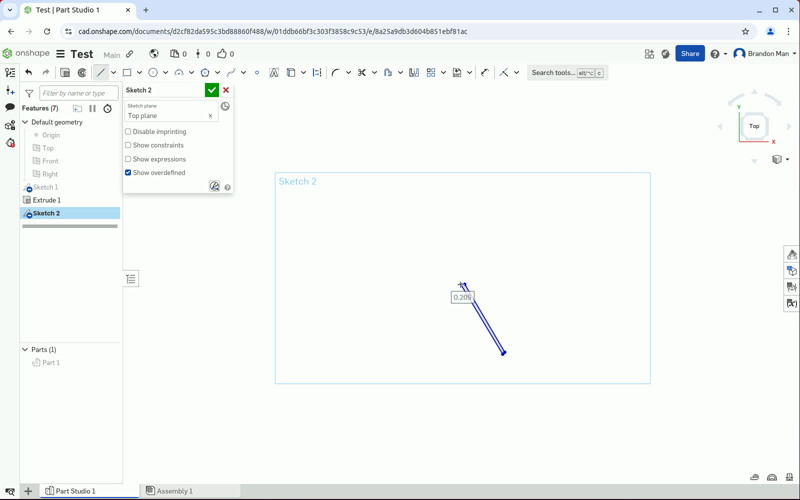
scroll(-6)
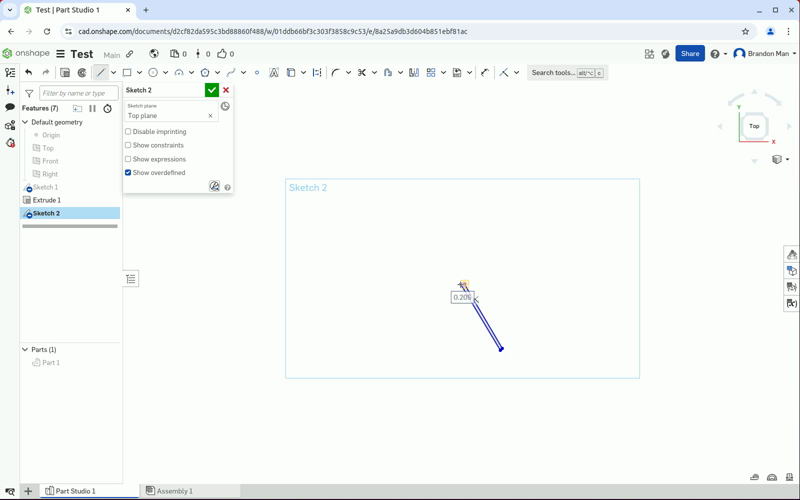
scroll(-6)
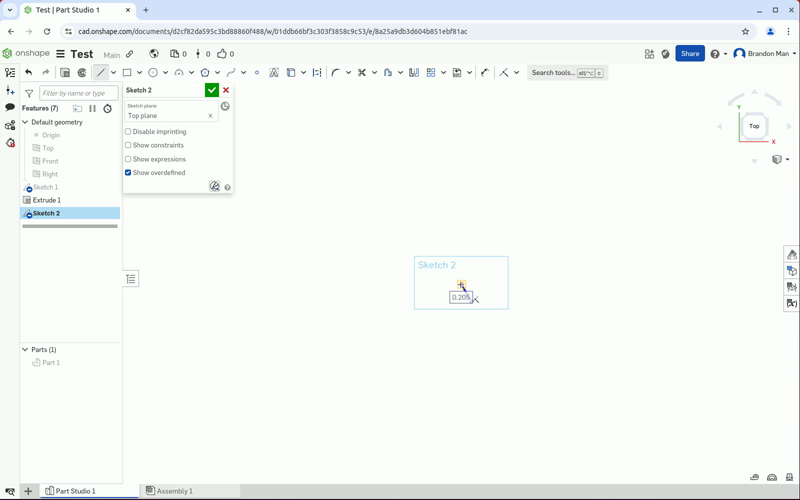
key(esc)
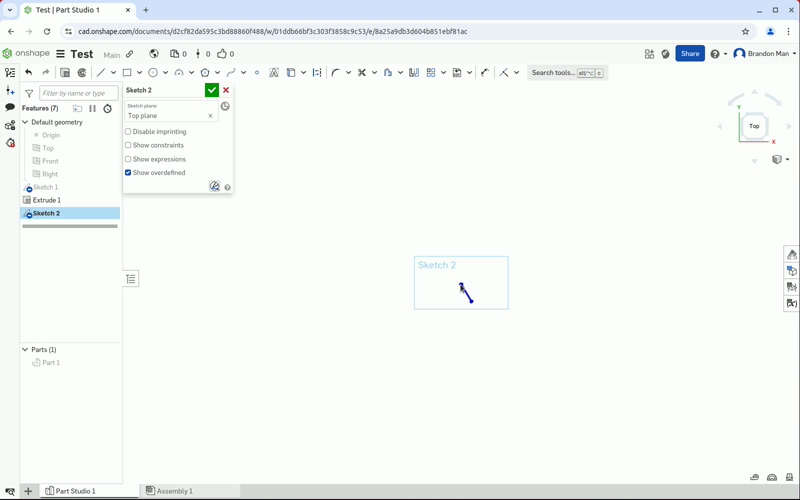
mouse_move(466, 292)
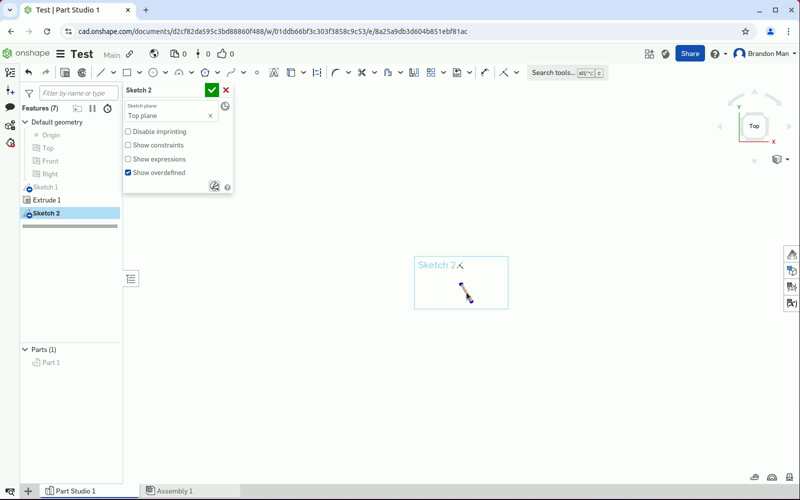
scroll(6)
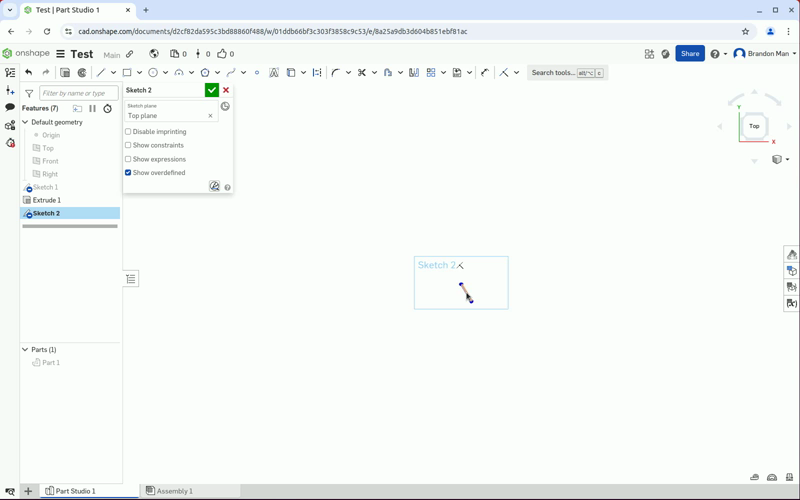
scroll(6)
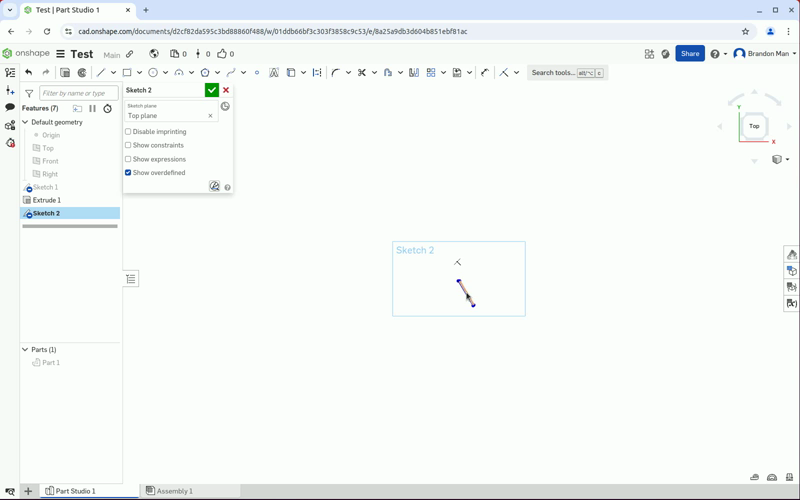
scroll(6)
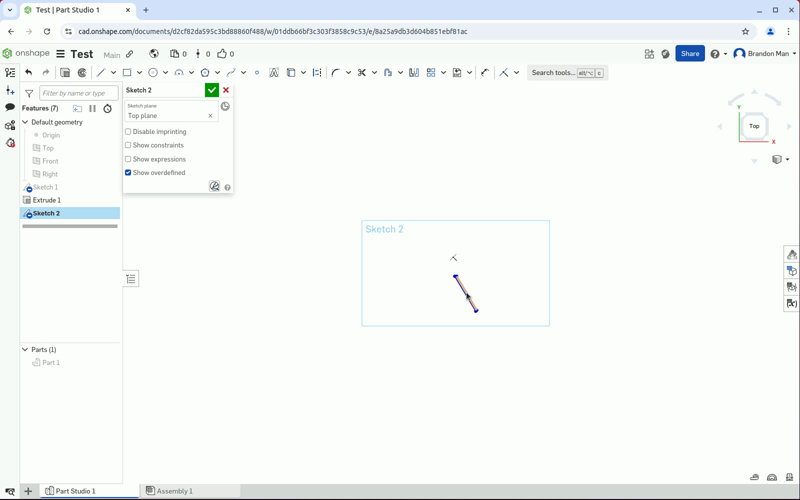
scroll(6)
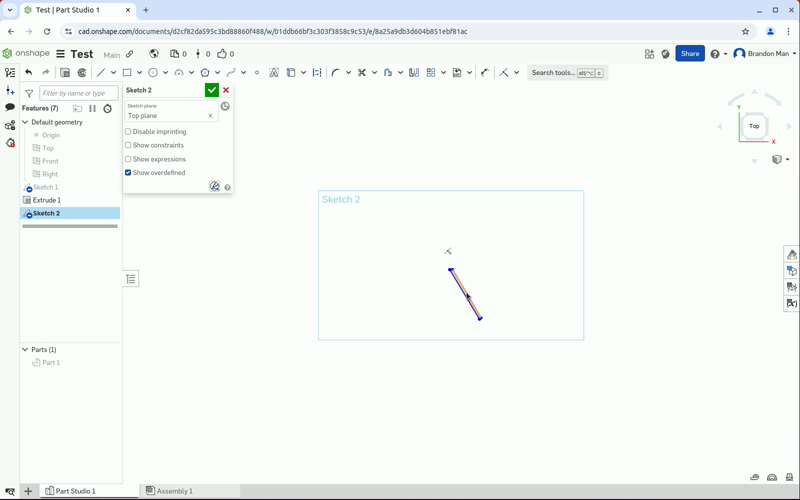
scroll(6)
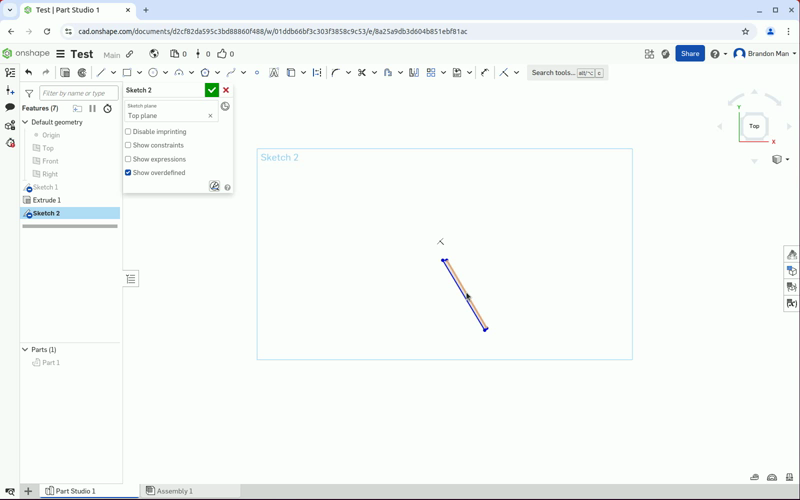
scroll(6)
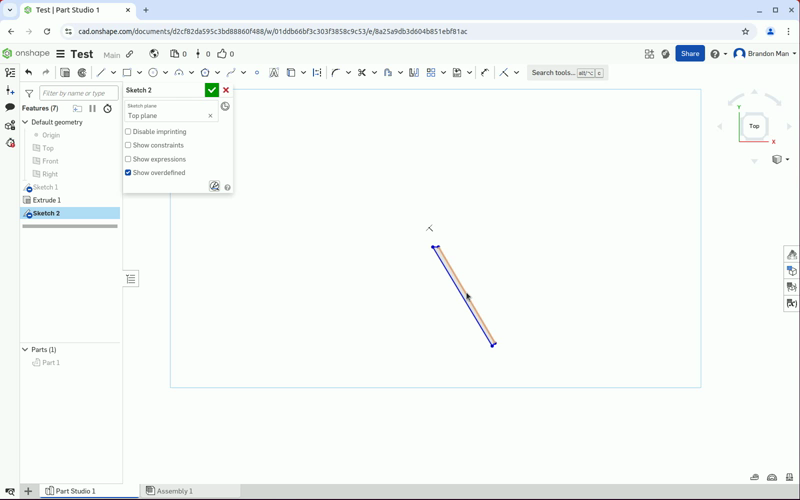
scroll(6)
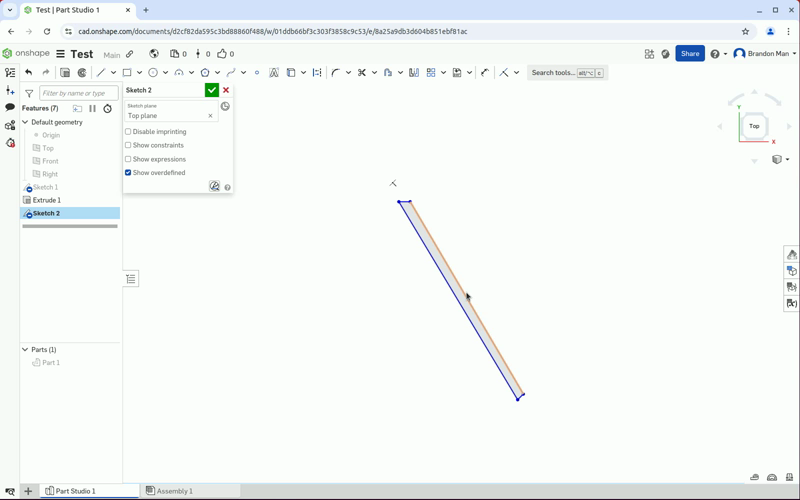
click(466, 292)
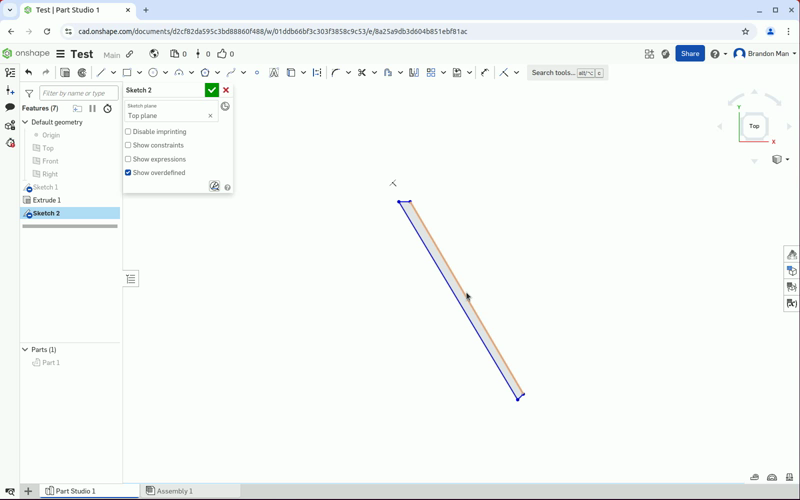
scroll(-6)
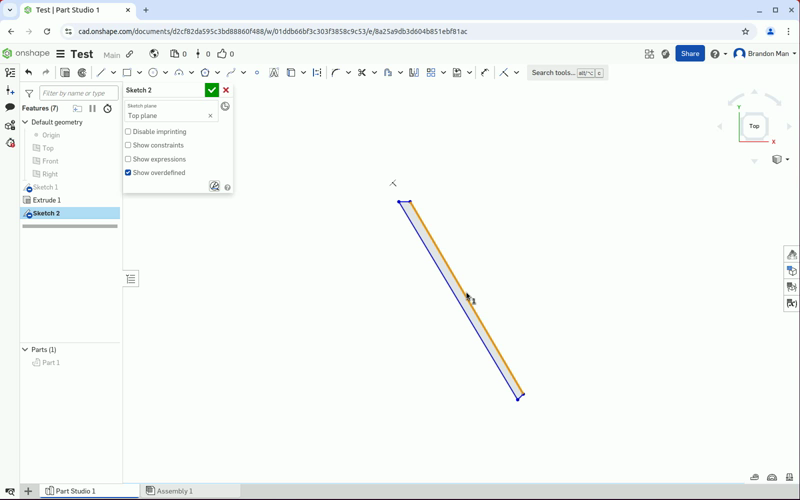
scroll(-6)
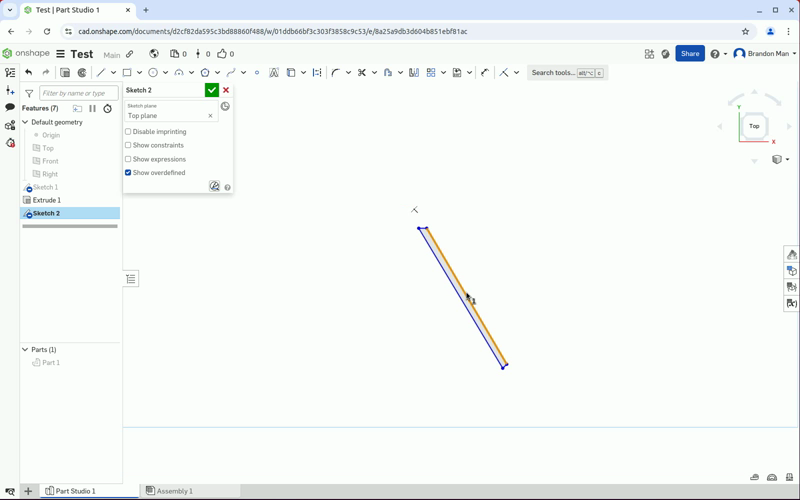
scroll(-6)
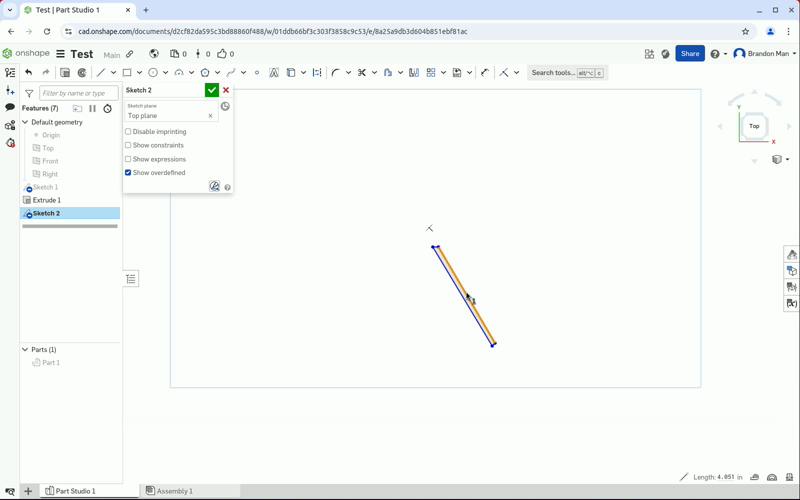
scroll(-6)
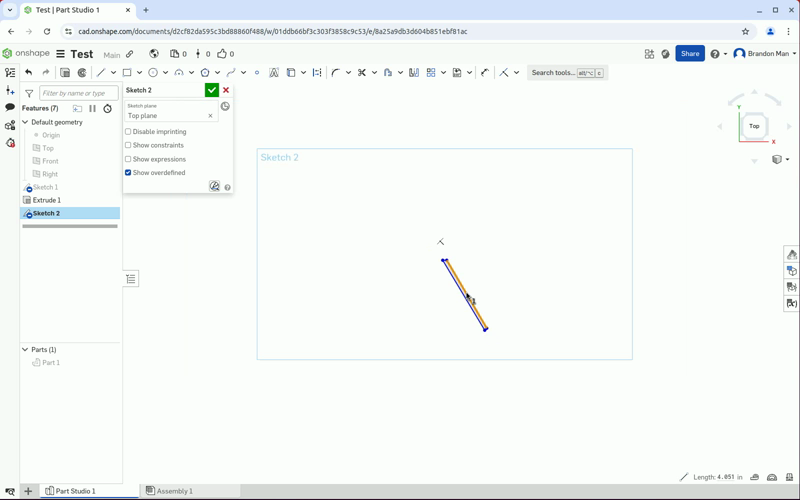
scroll(-6)
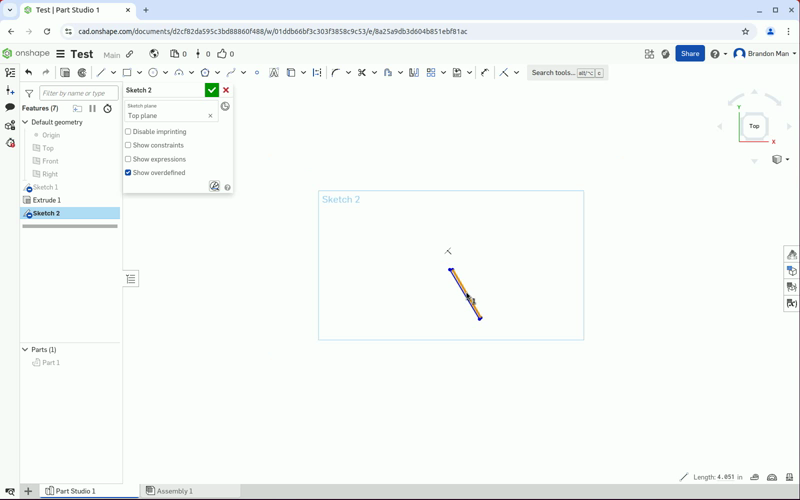
scroll(-6)
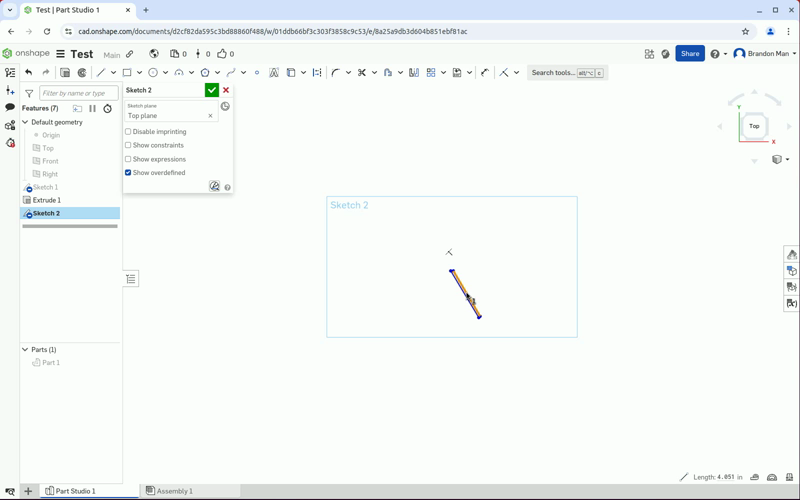
scroll(-6)
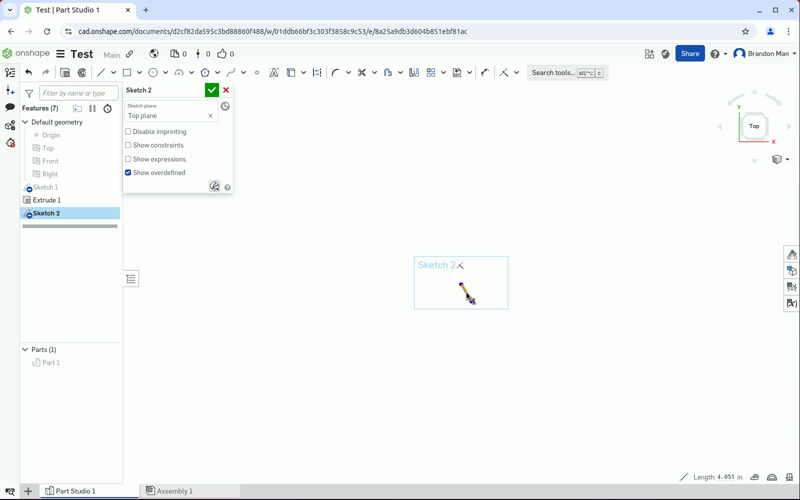
mouse_move(73, 352)
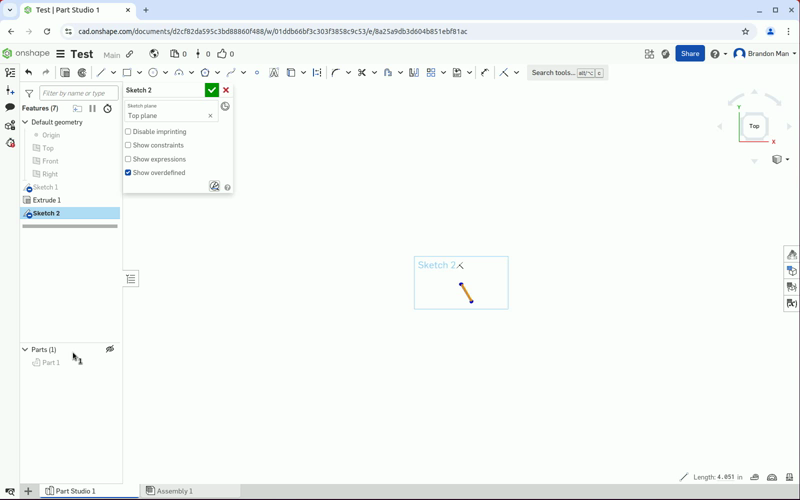
key(shift+y)
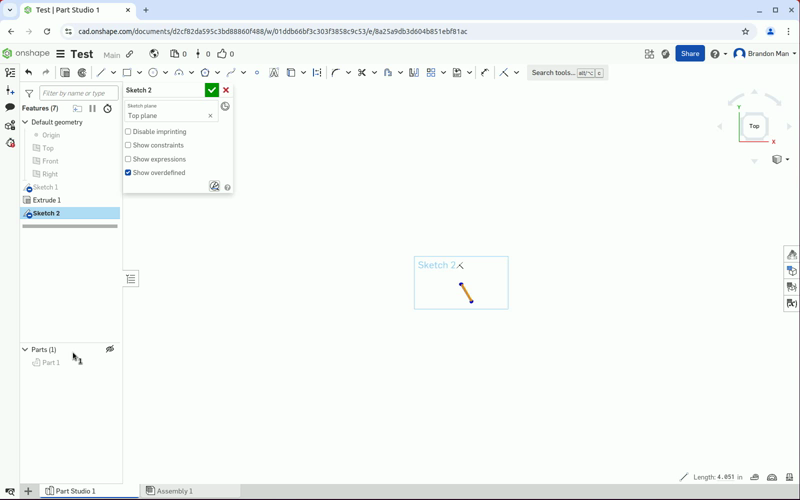
key(shift+e)
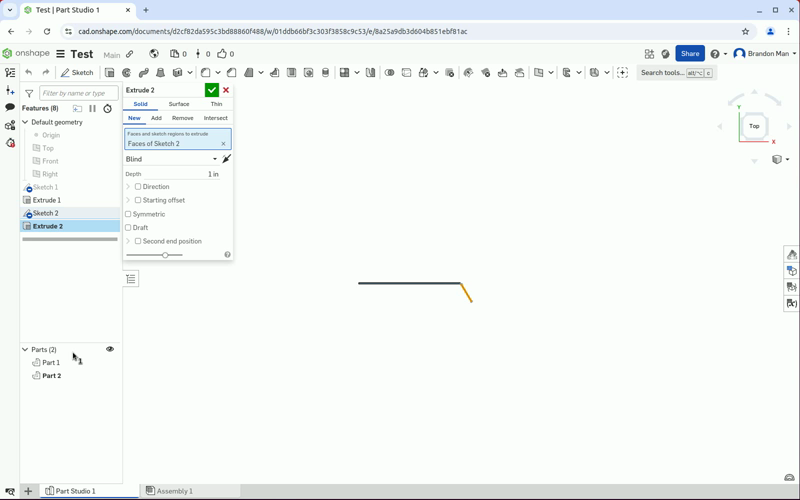
mouse_move(143, 106)
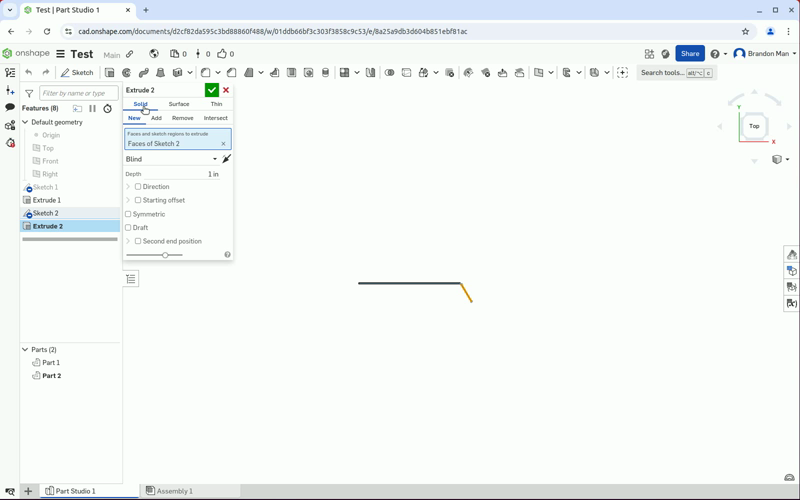
click(143, 106)
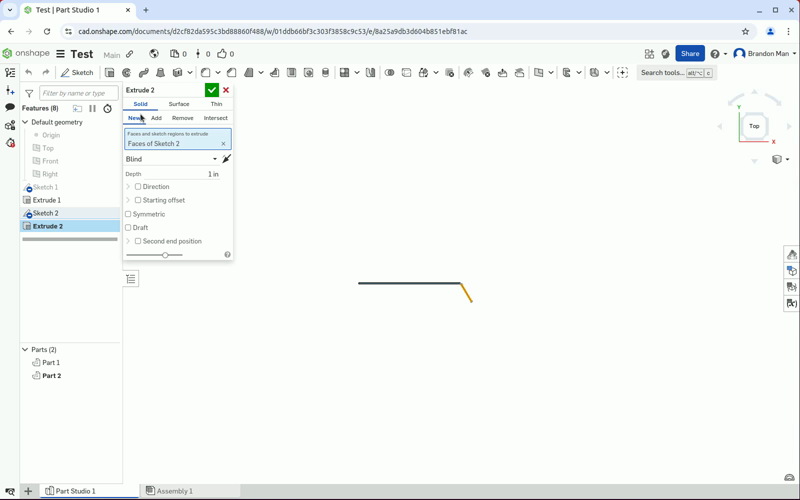
mouse_move(137, 120)
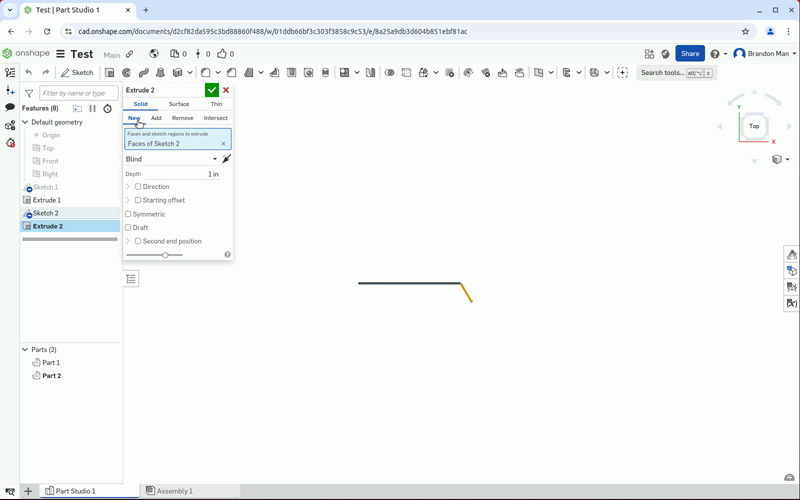
click(137, 120)
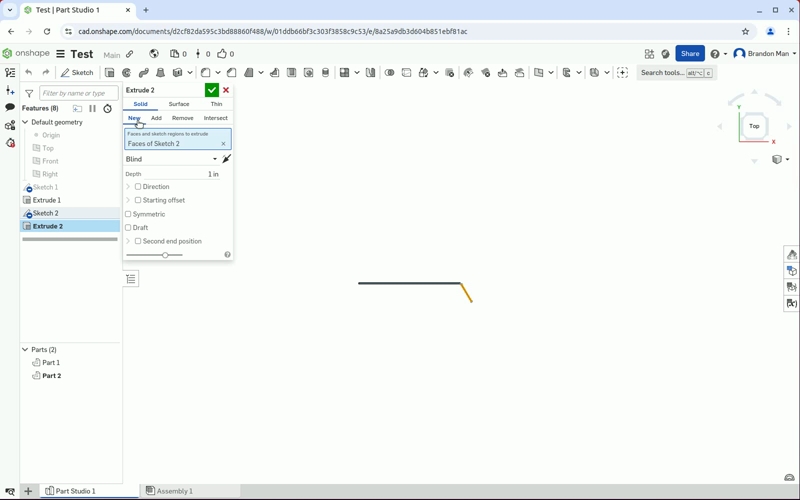
key(tab, 4)
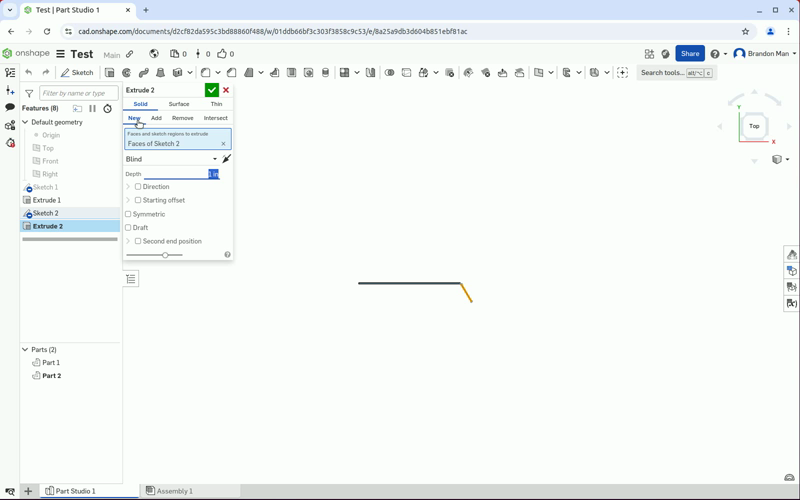
text(-11.795)
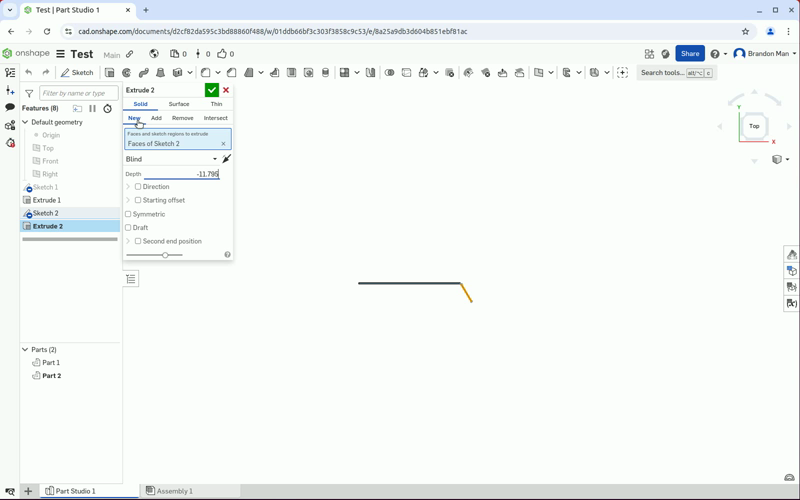
key(enter)
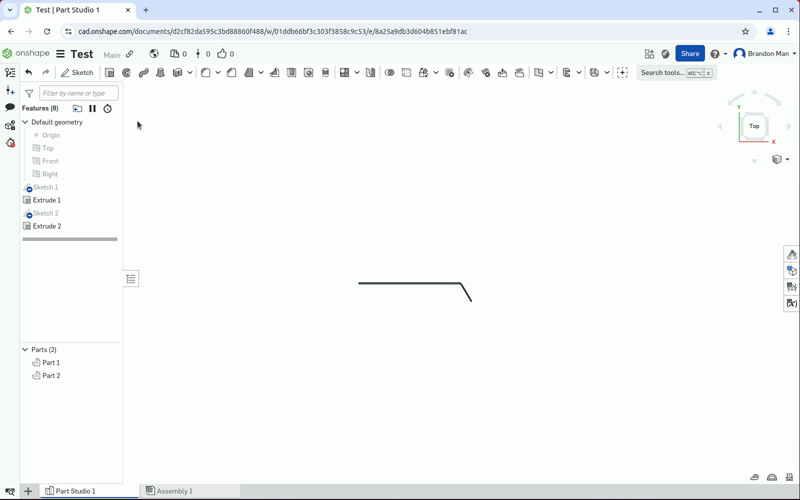
key(shift+h)
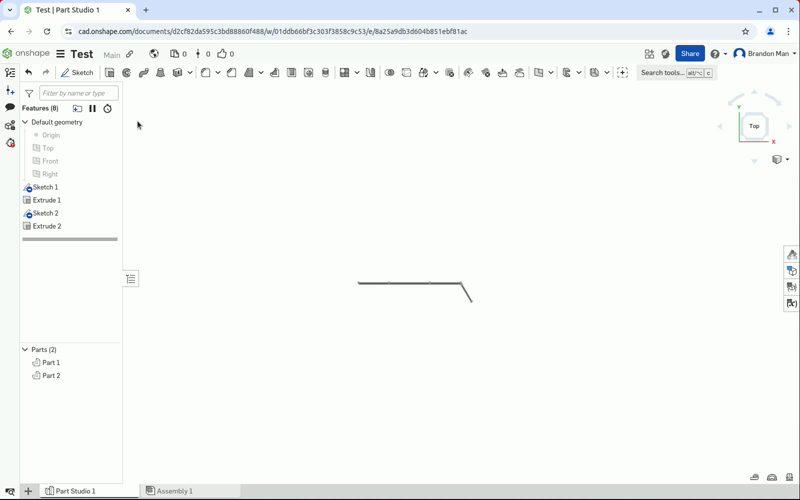
key(shift+h)
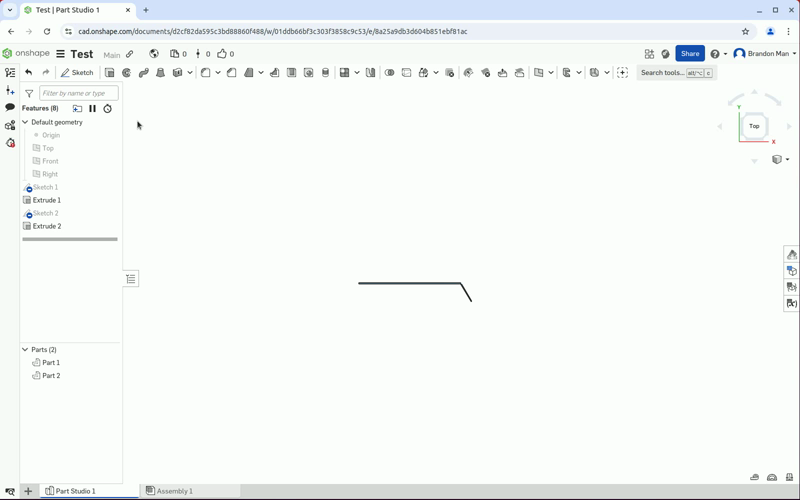
mouse_move(73, 189)
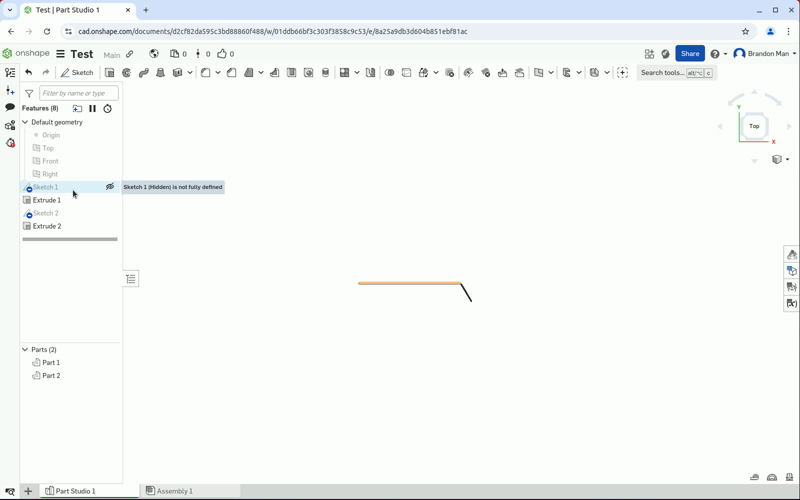
click(73, 189)
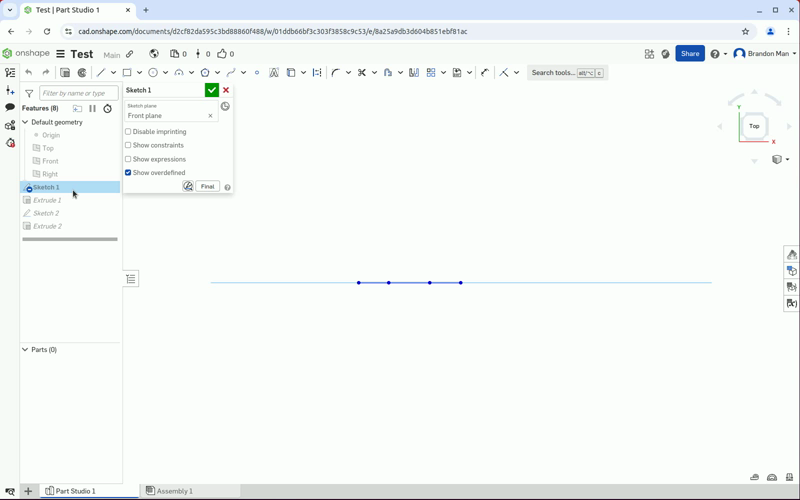
mouse_move(229, 92)
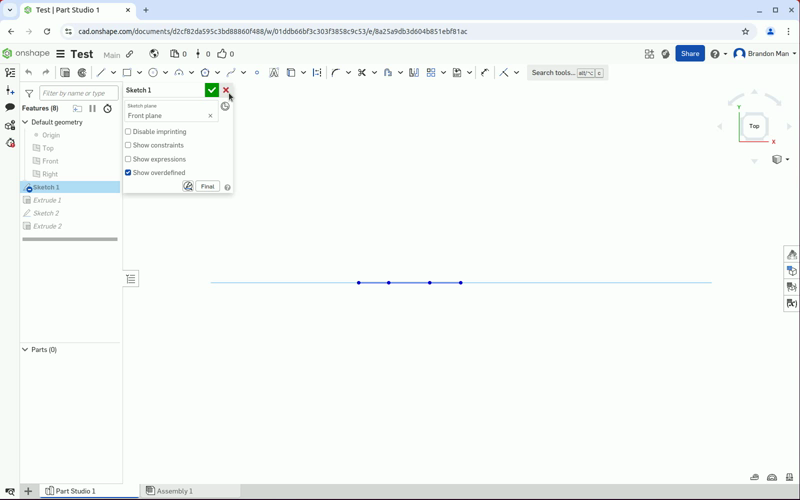
click(229, 92)
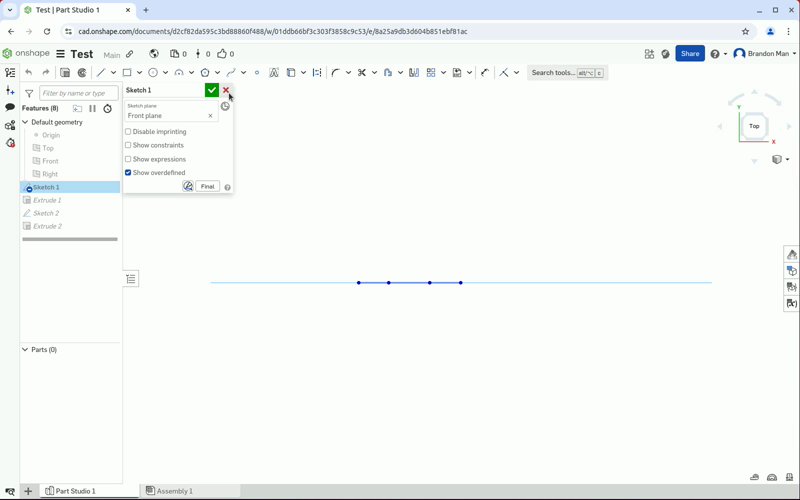
key(shift+s)
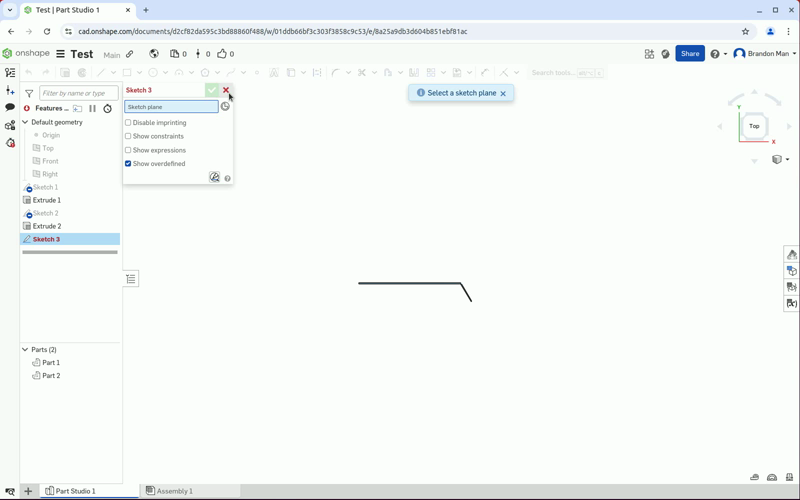
mouse_move(73, 150)
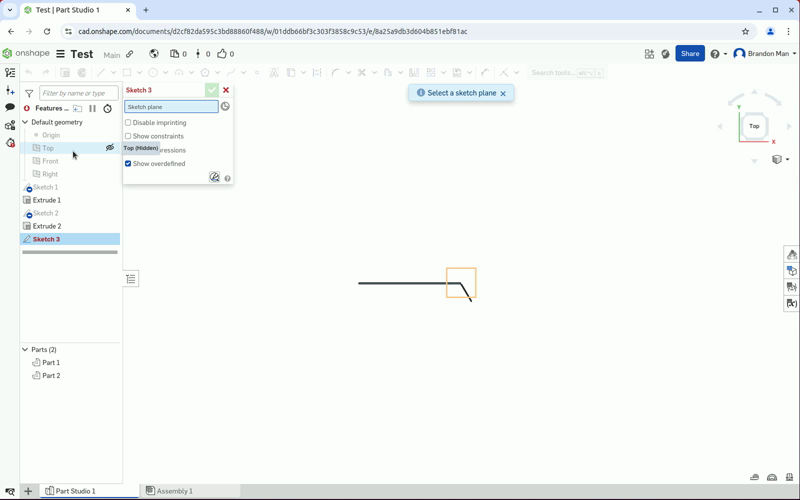
click(73, 150)
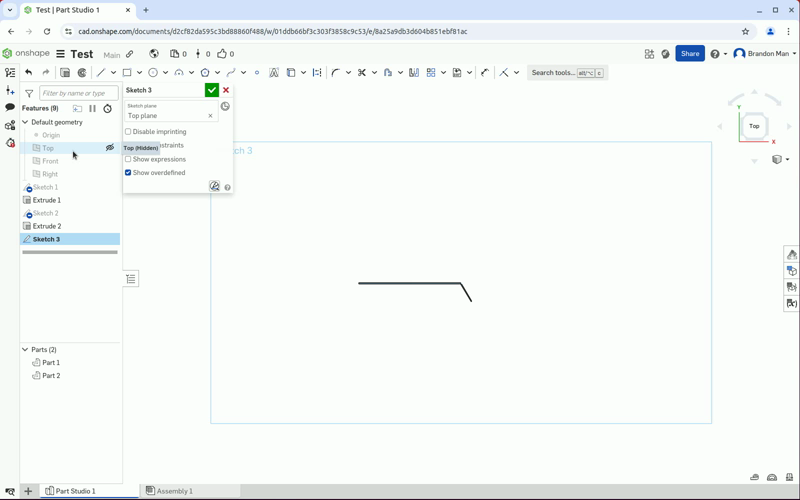
mouse_move(73, 352)
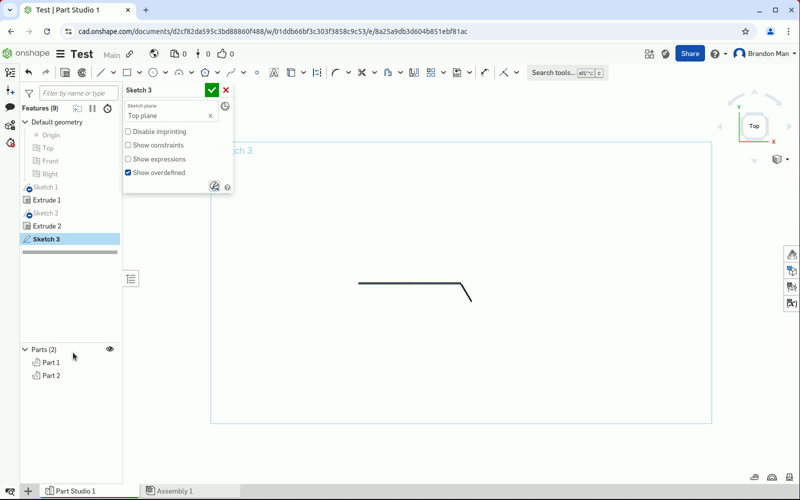
key(y)
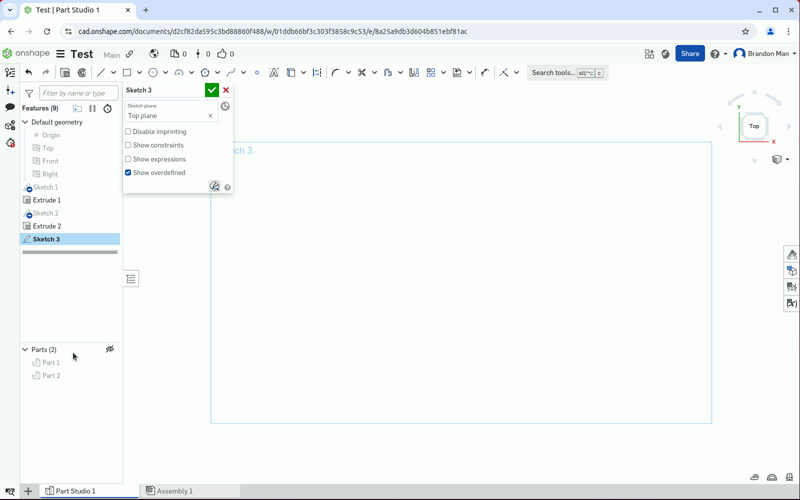
key(l)
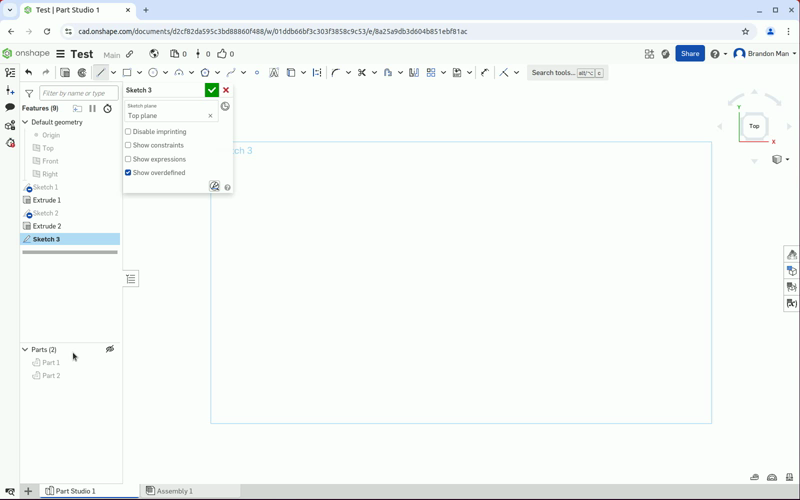
key_down(shift)
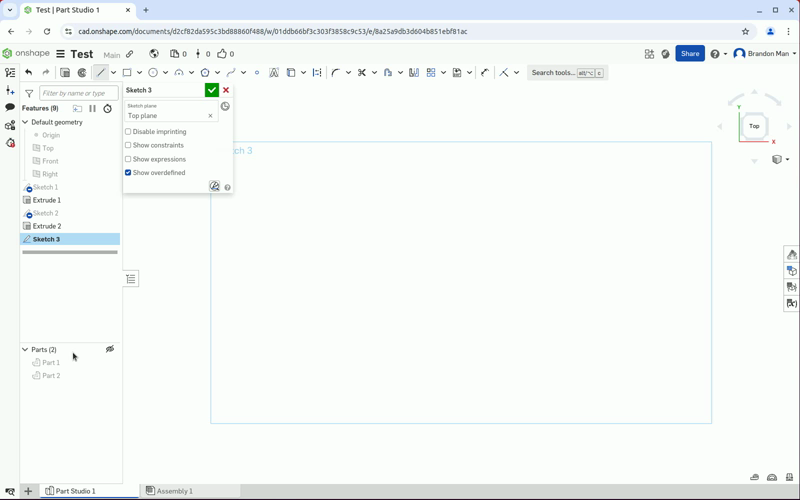
mouse_move(460, 284)
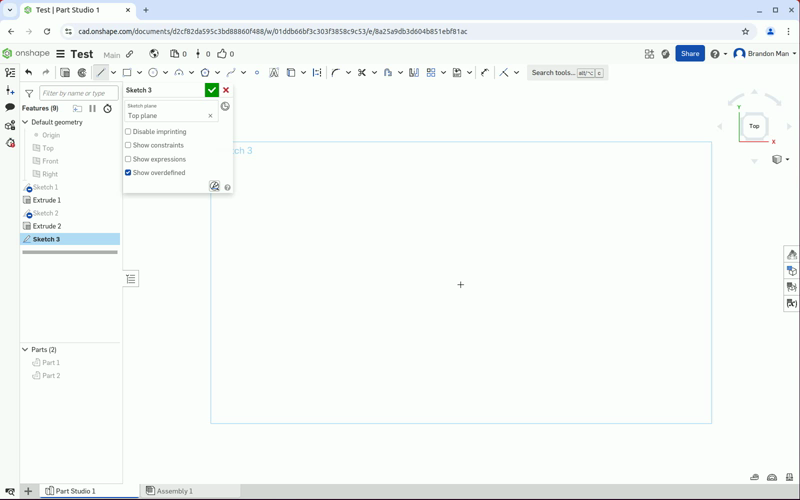
click(460, 284)
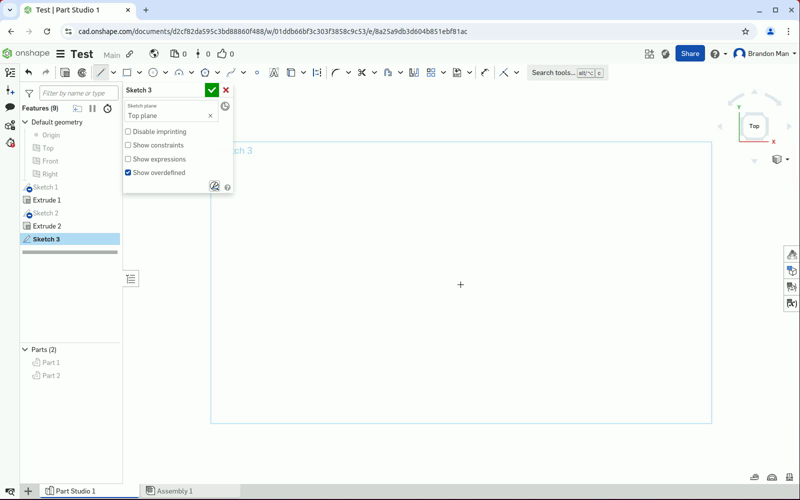
key_up(shift)
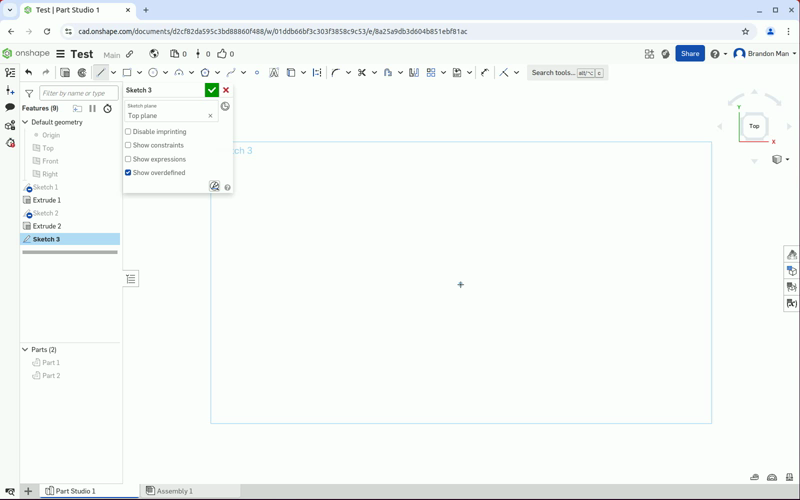
key_down(shift)
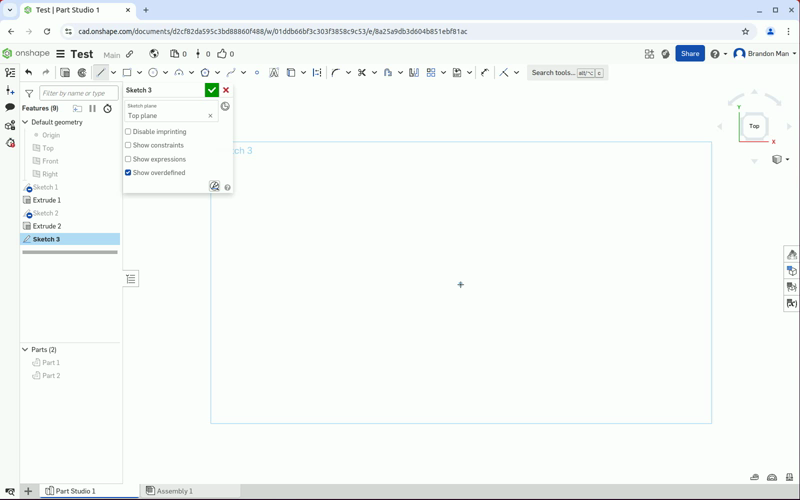
mouse_move(490, 284)
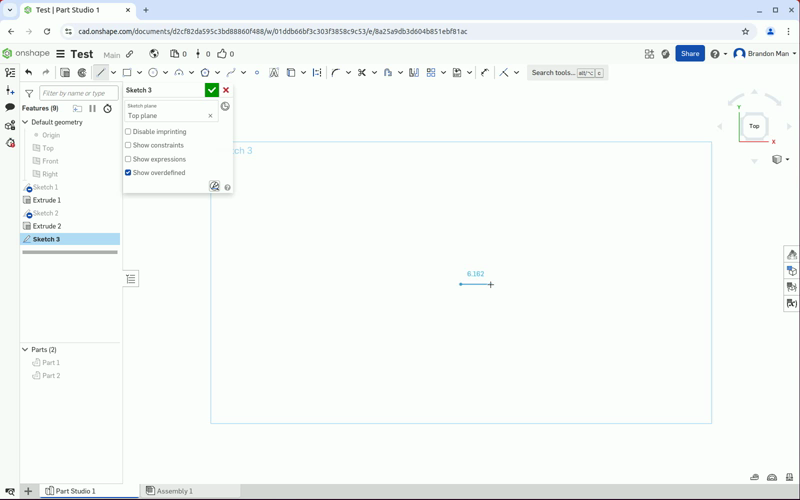
mouse_move(463, 284)
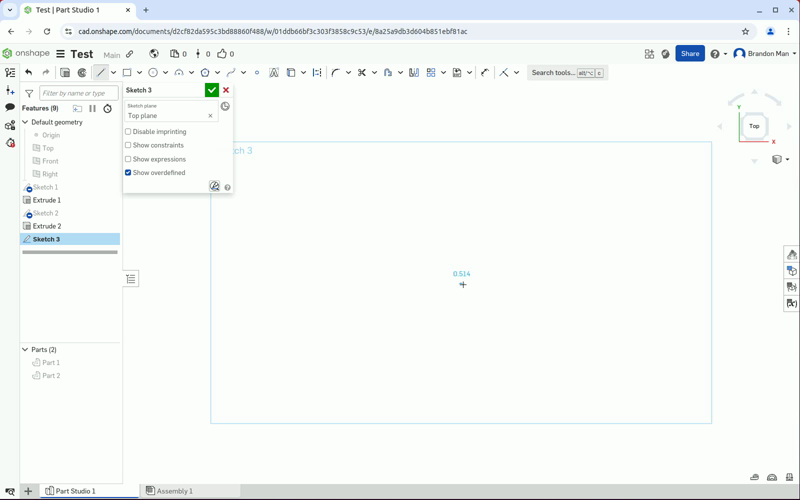
scroll(6)
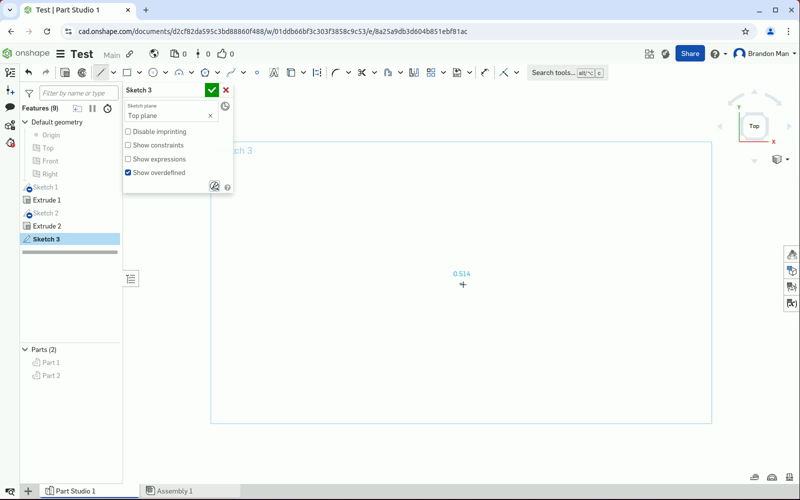
scroll(6)
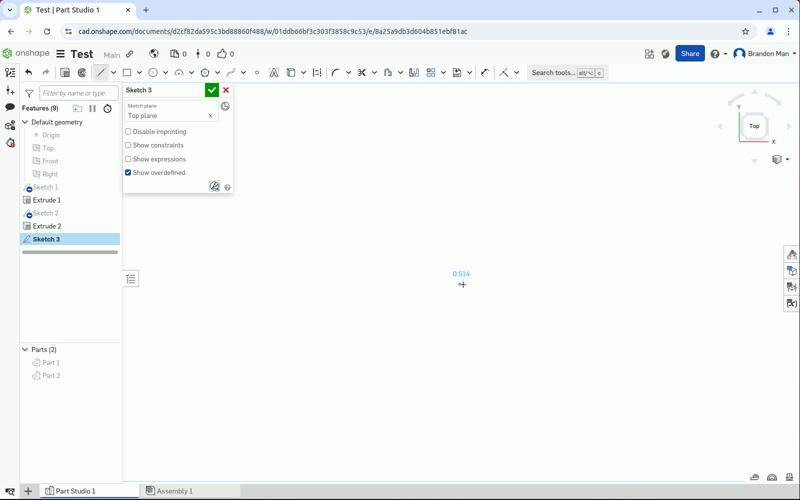
scroll(6)
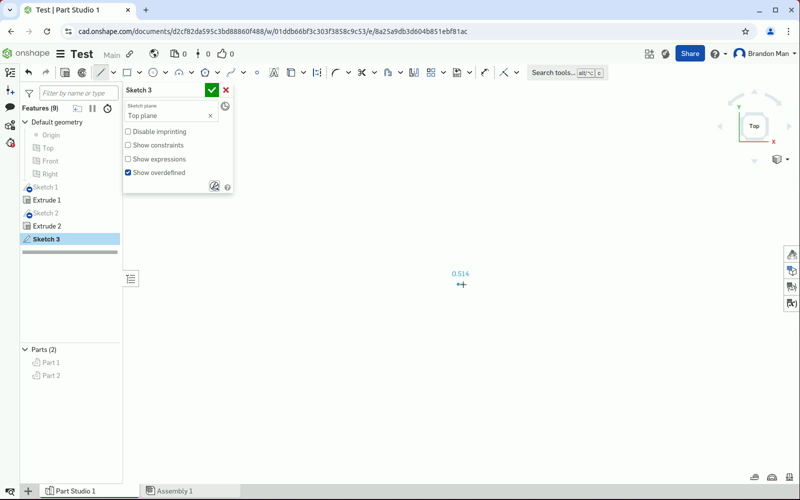
scroll(6)
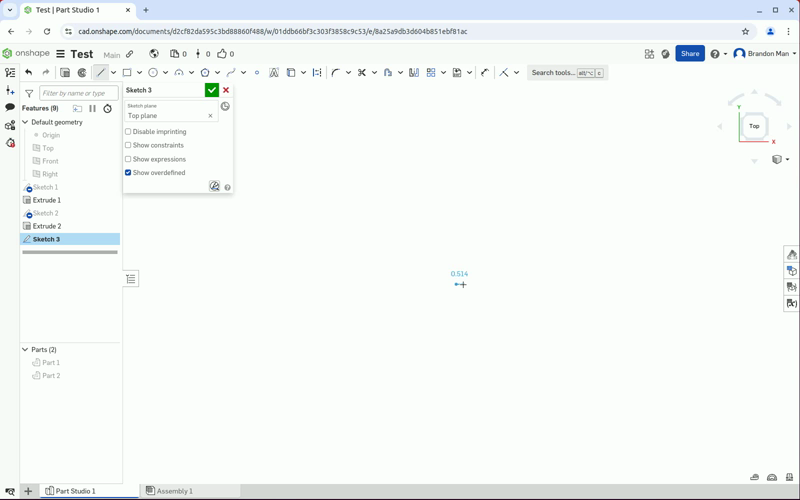
scroll(6)
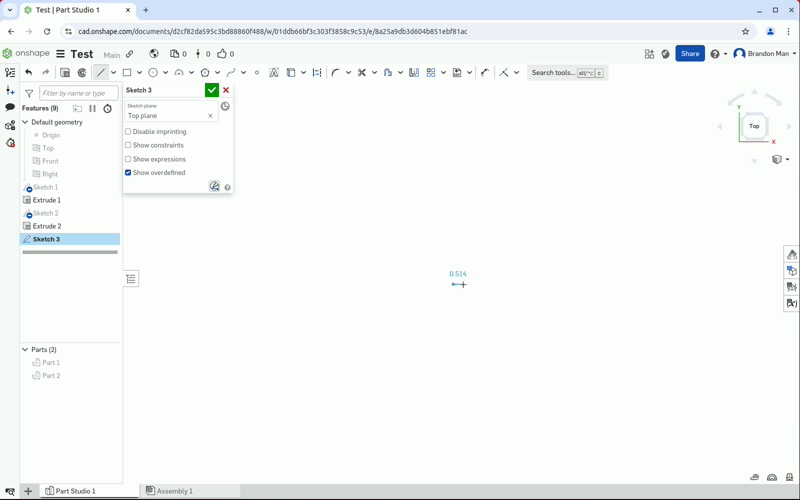
scroll(6)
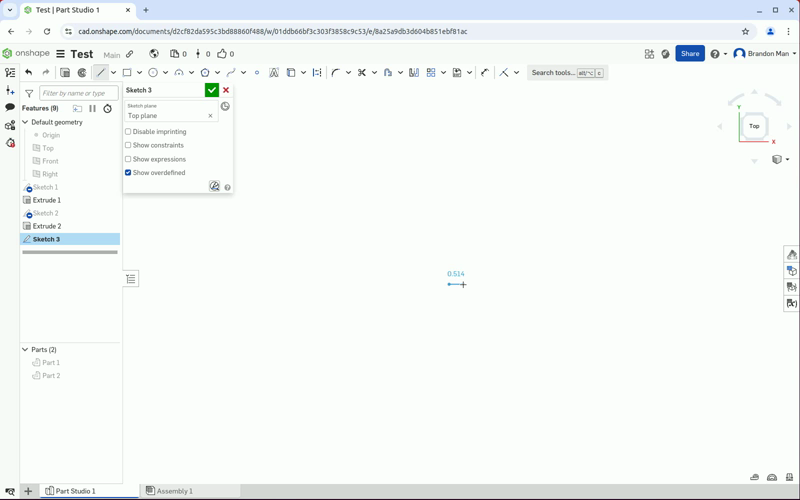
scroll(6)
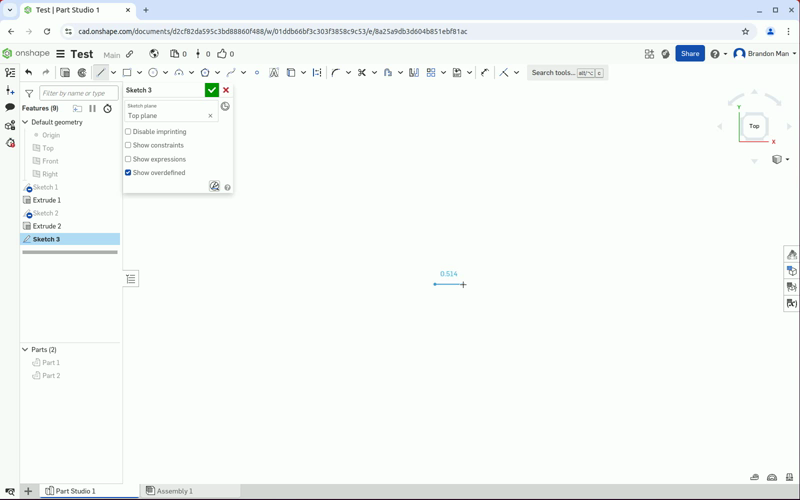
click(463, 284)
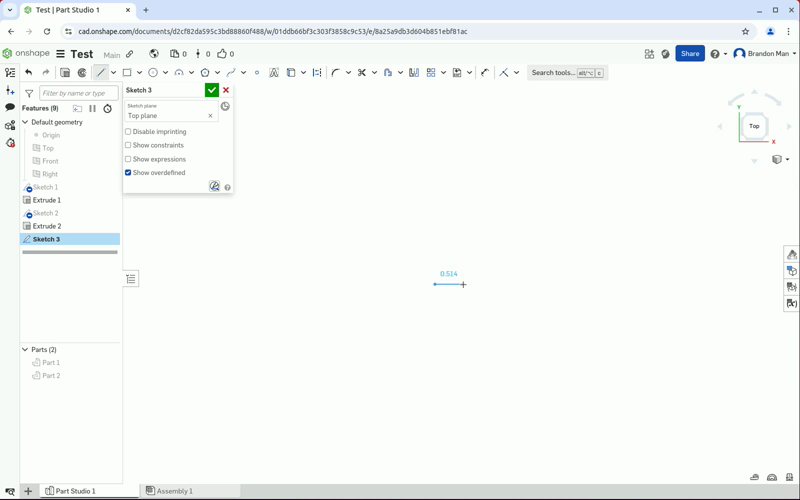
scroll(-6)
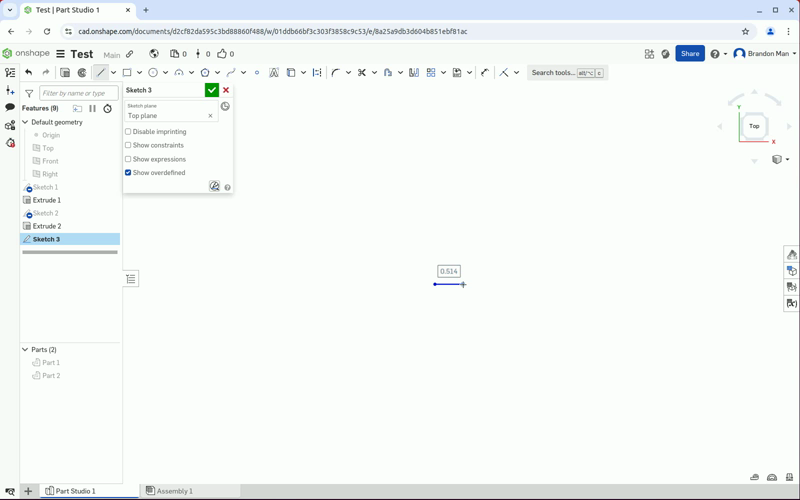
scroll(-6)
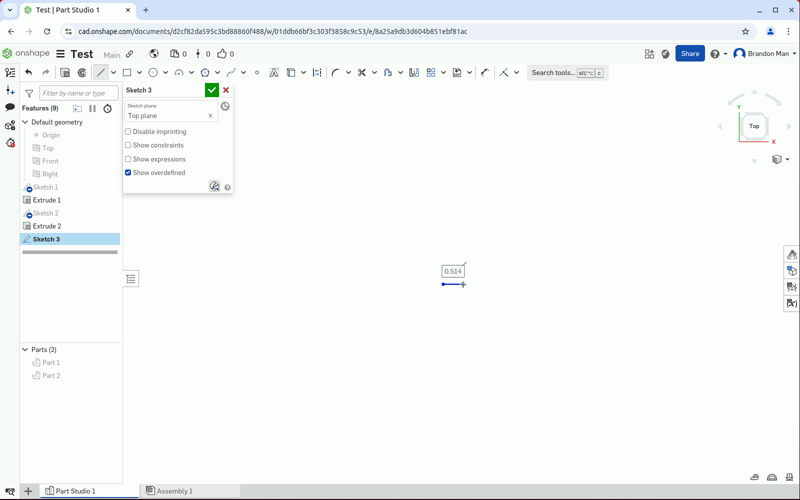
scroll(-6)
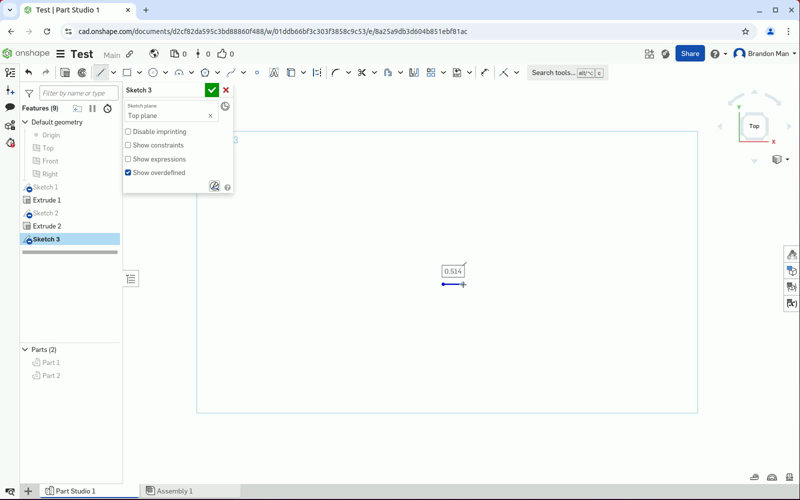
scroll(-6)
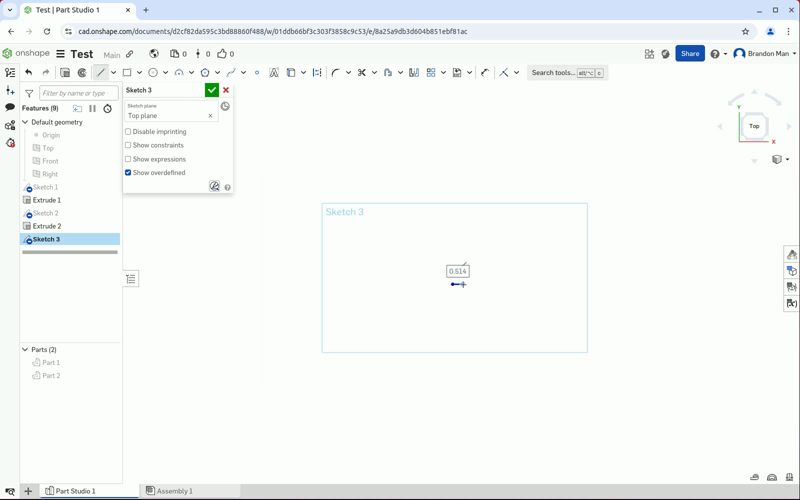
scroll(-6)
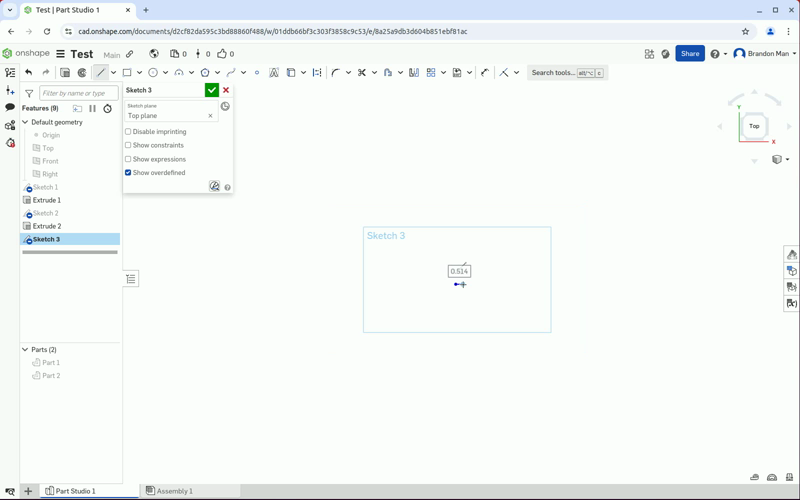
scroll(-6)
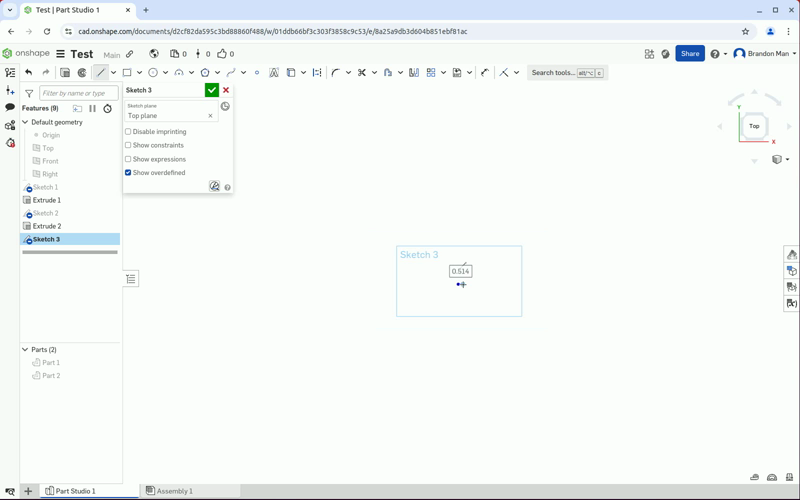
scroll(-6)
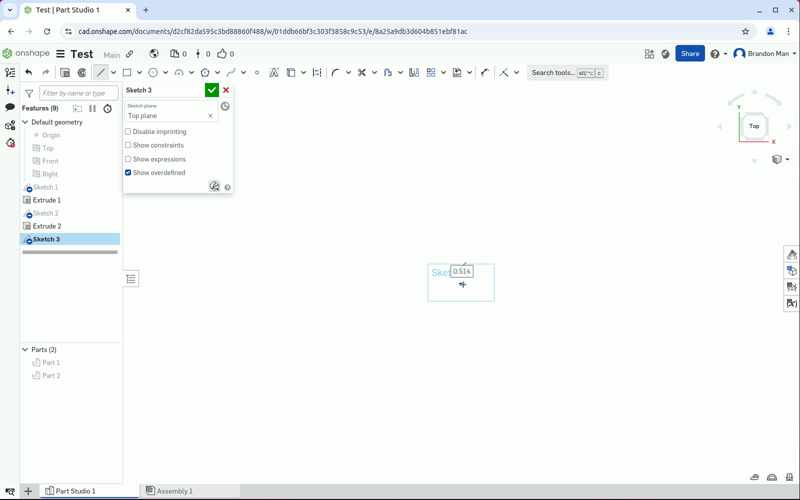
key_up(shift)
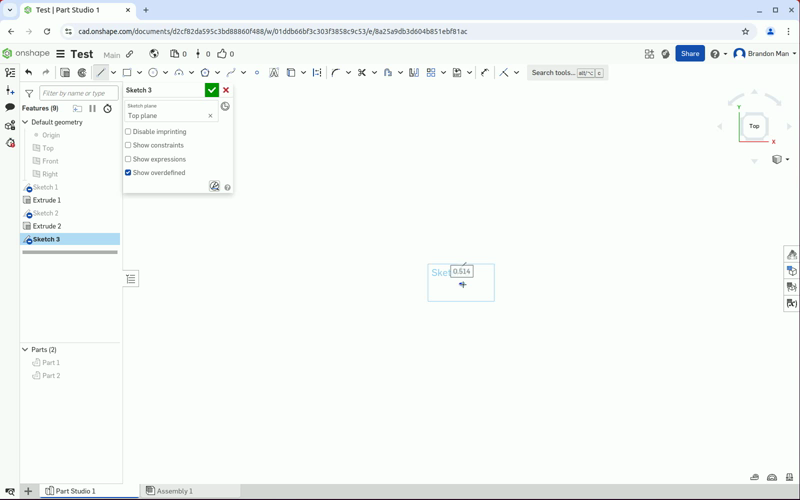
key_down(shift)
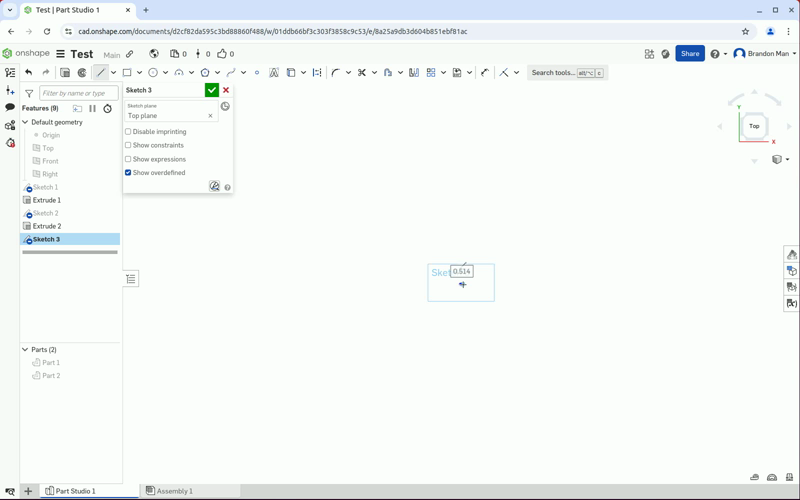
mouse_move(493, 284)
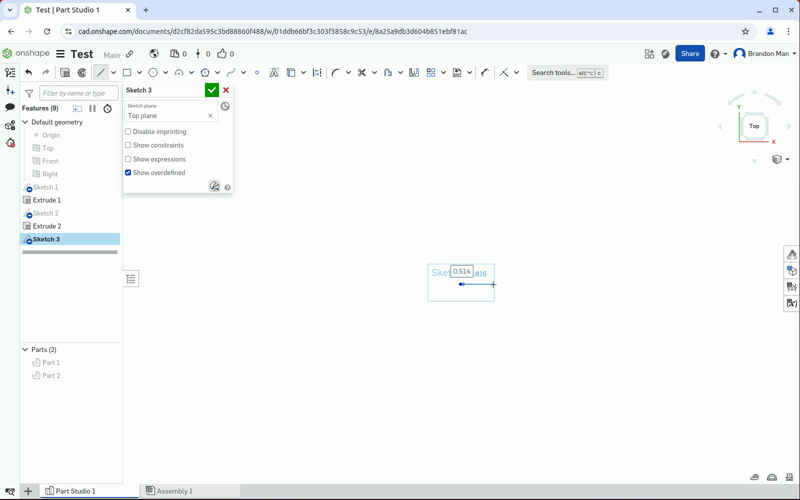
mouse_move(462, 283)
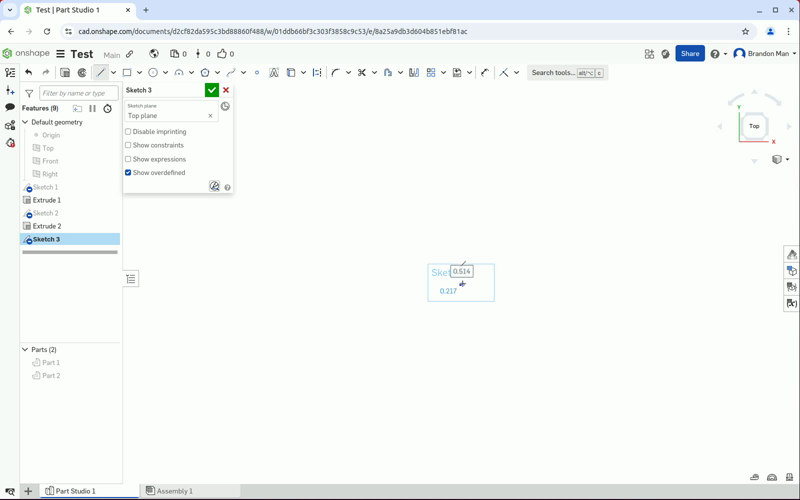
scroll(6)
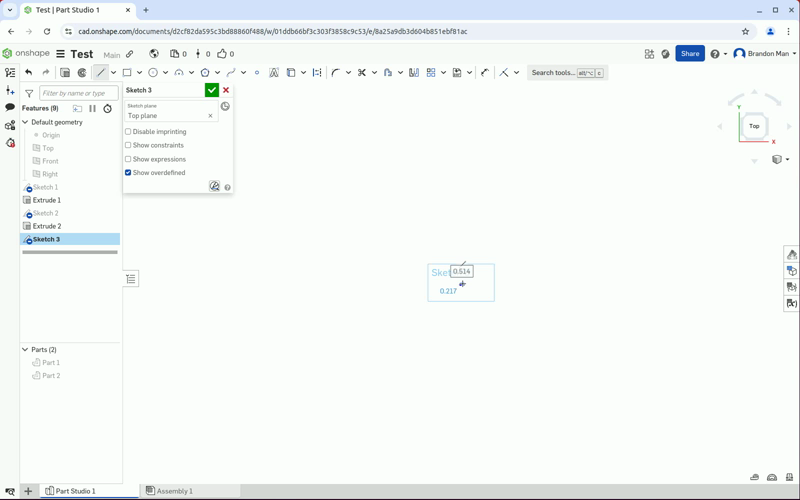
scroll(6)
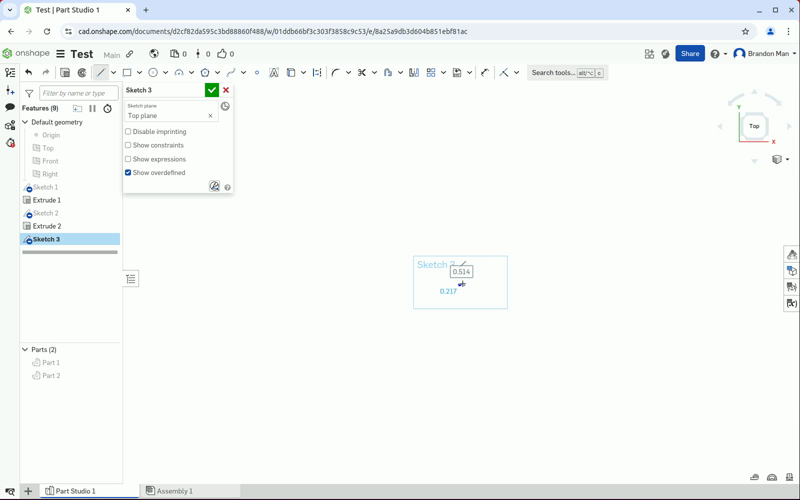
scroll(6)
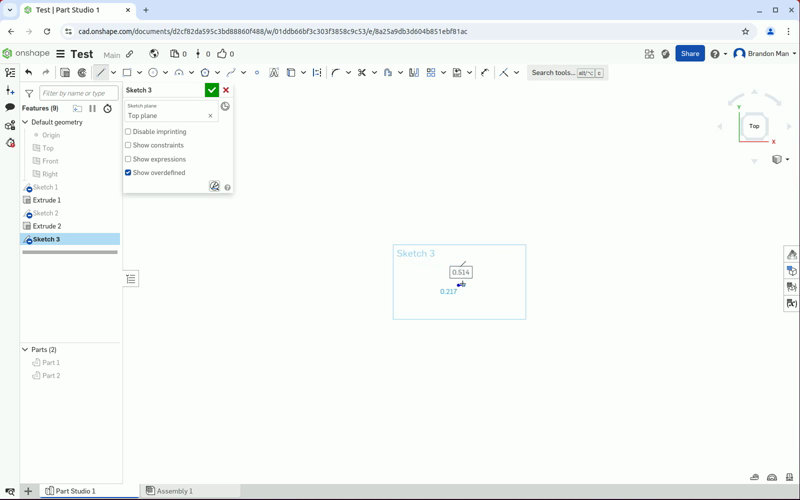
scroll(6)
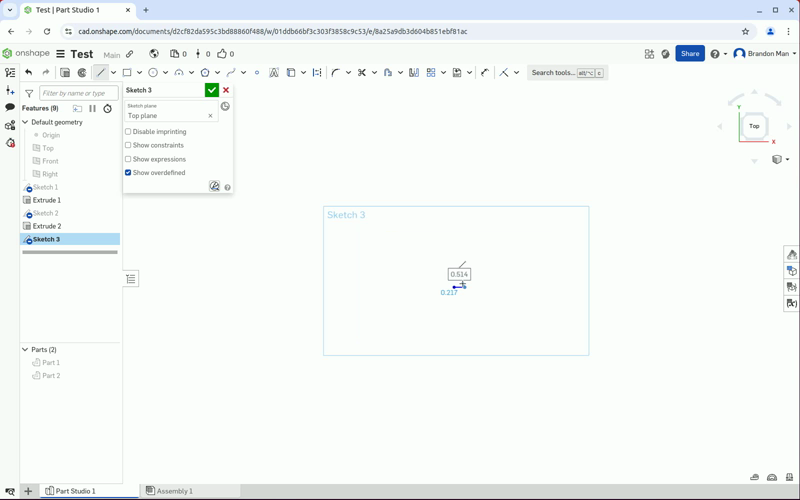
scroll(6)
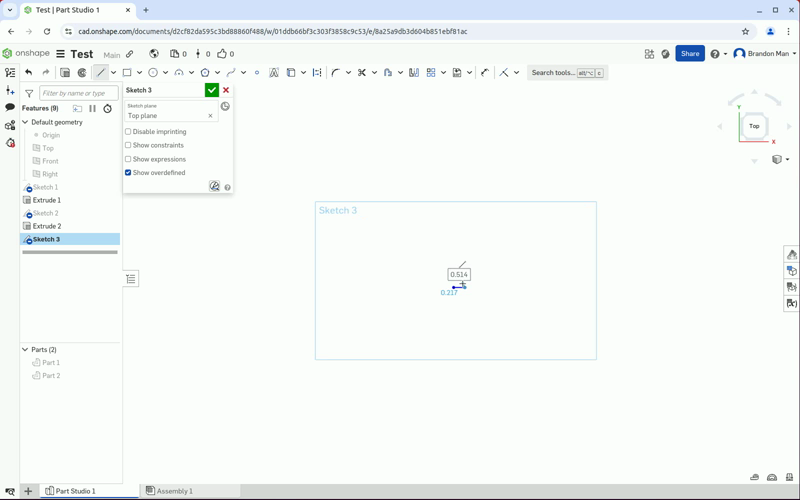
scroll(6)
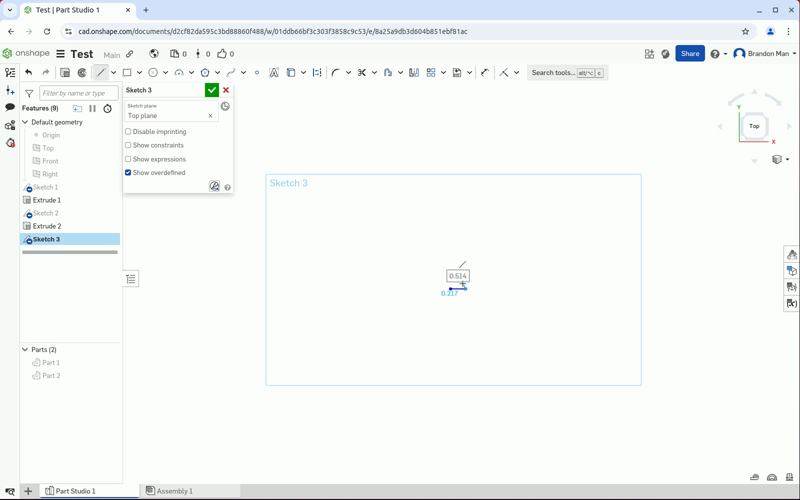
scroll(6)
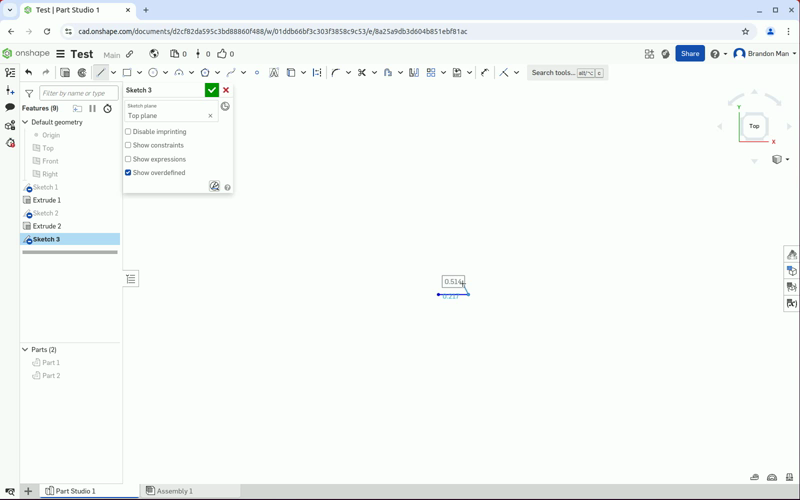
click(462, 283)
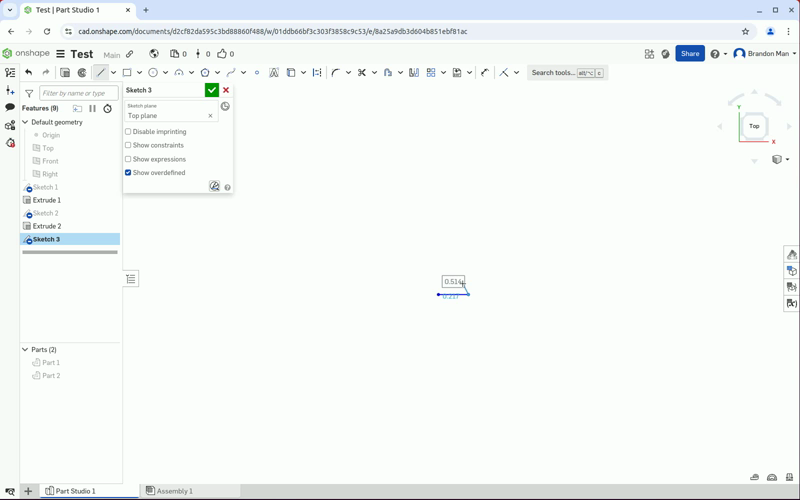
scroll(-6)
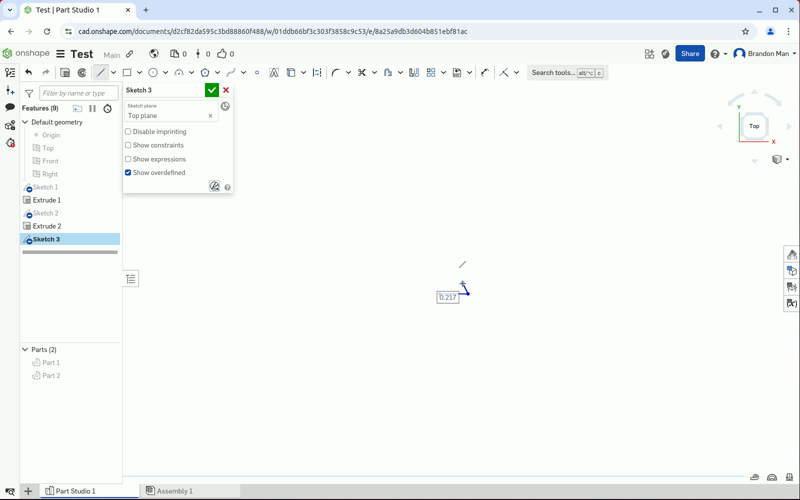
scroll(-6)
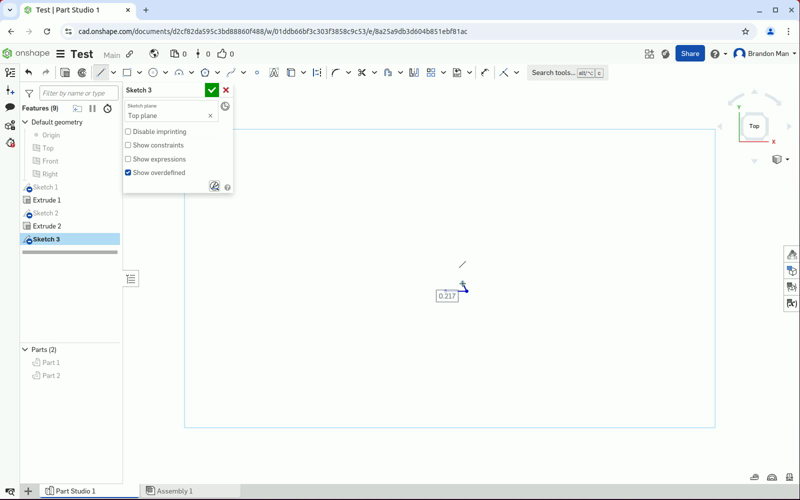
scroll(-6)
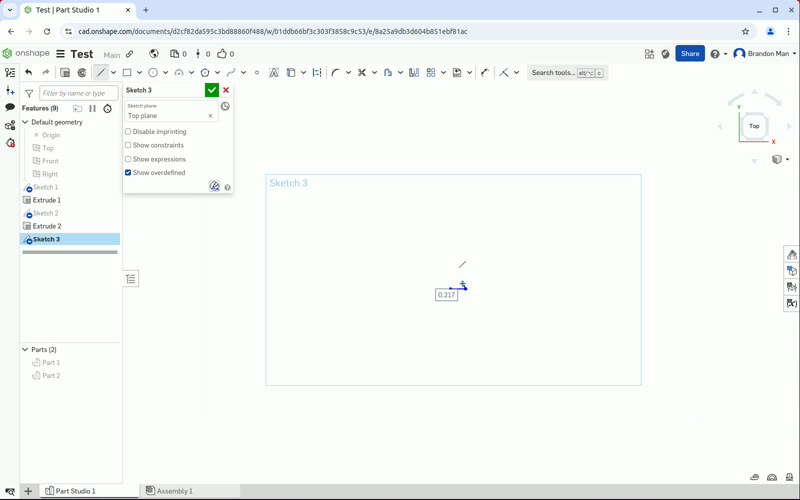
scroll(-6)
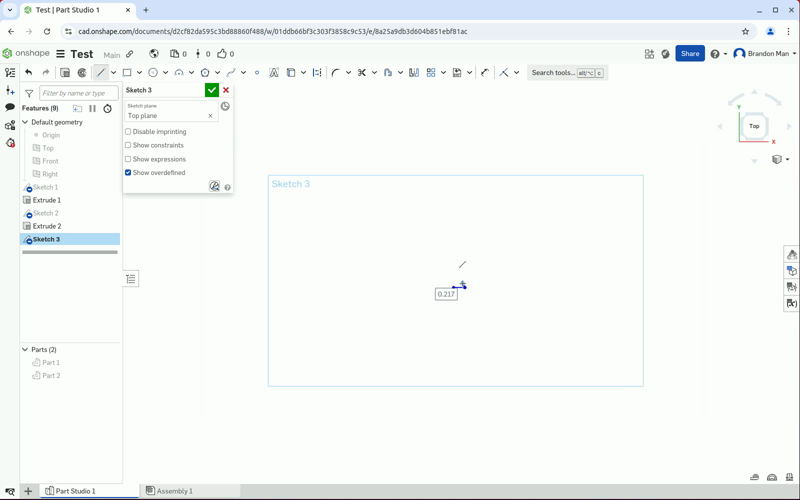
scroll(-6)
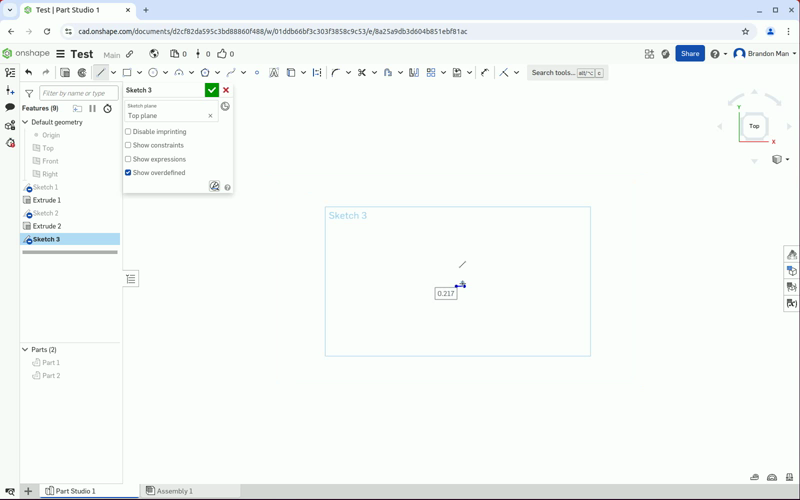
scroll(-6)
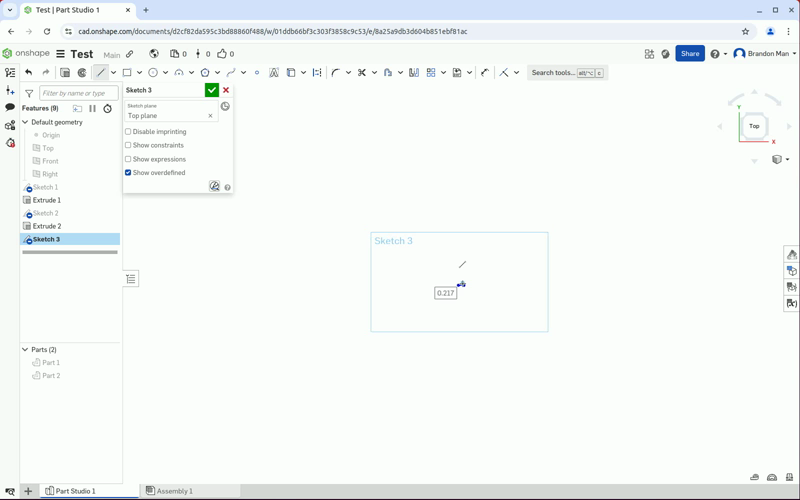
scroll(-6)
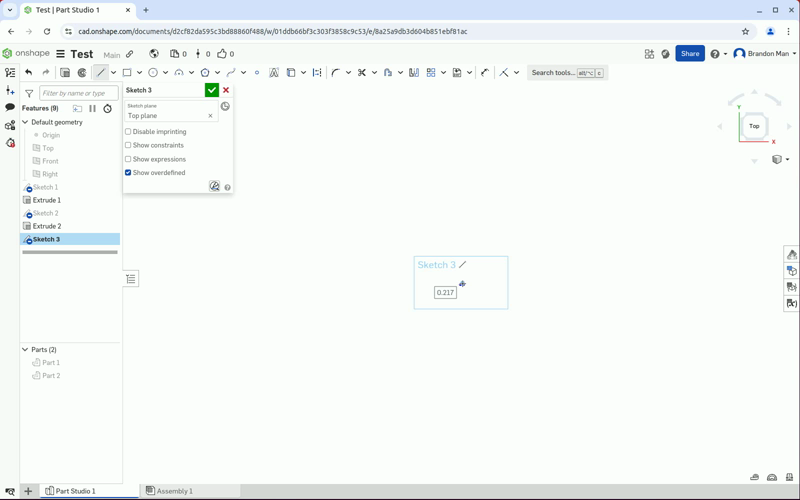
key_up(shift)
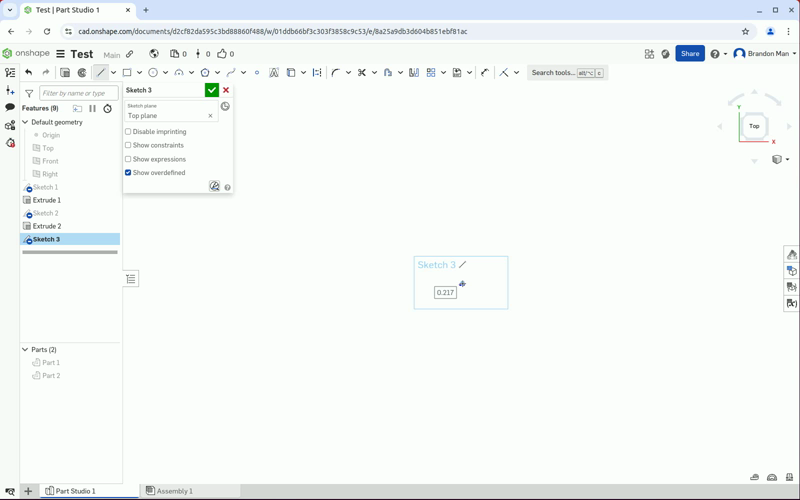
mouse_move(492, 283)
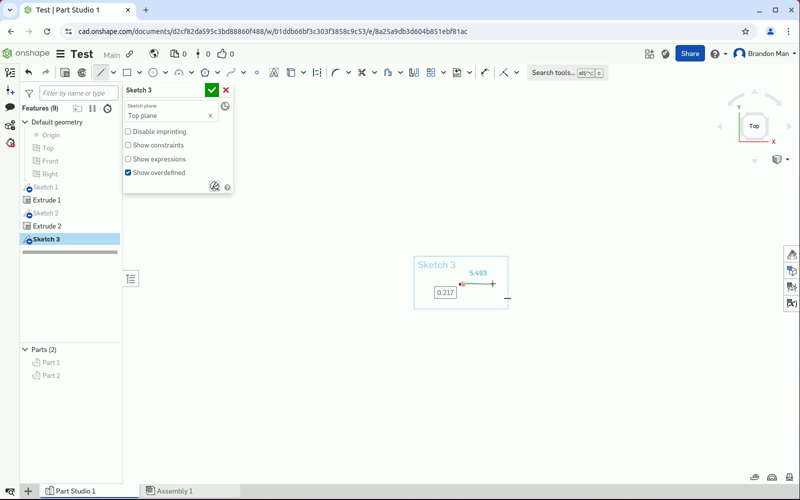
key_down(shift)
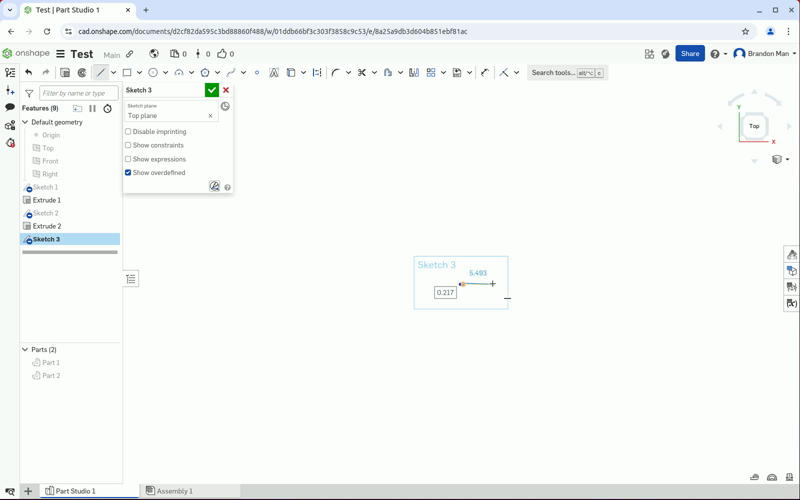
mouse_move(460, 284)
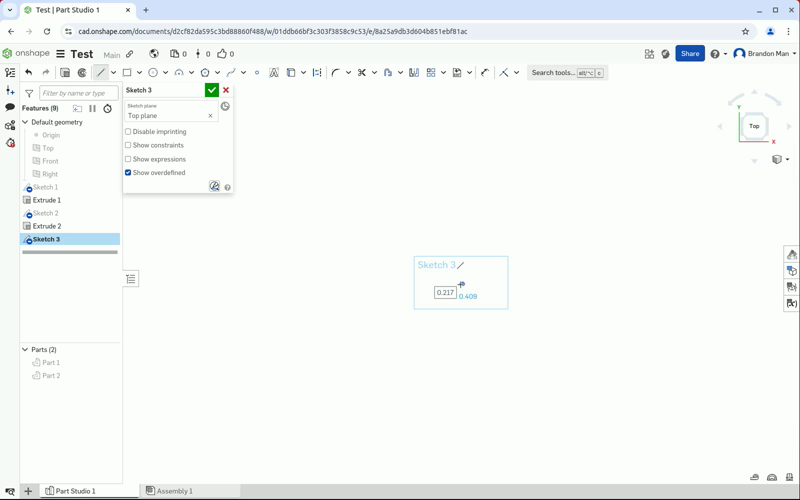
scroll(6)
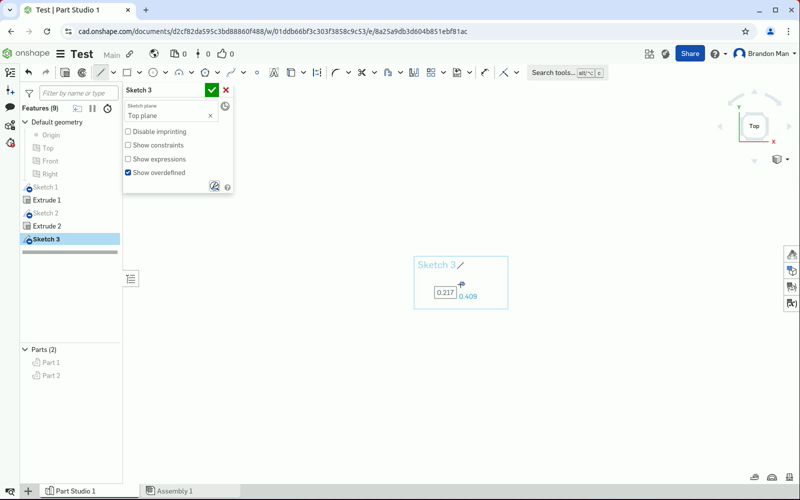
scroll(6)
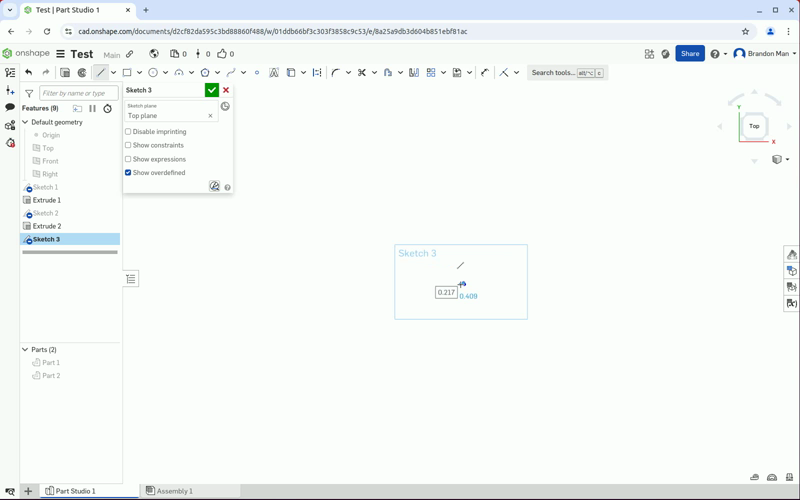
scroll(6)
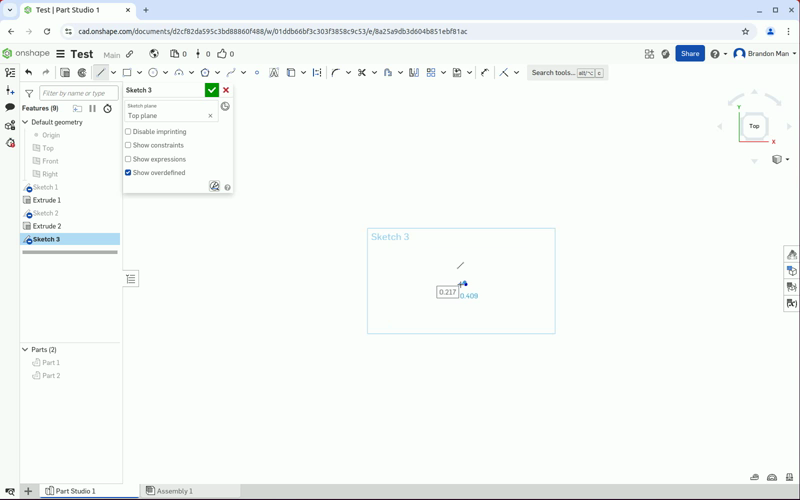
scroll(6)
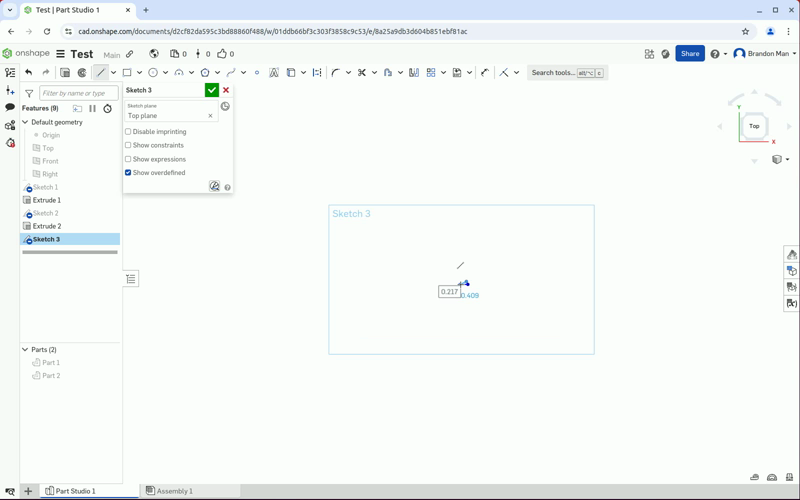
scroll(6)
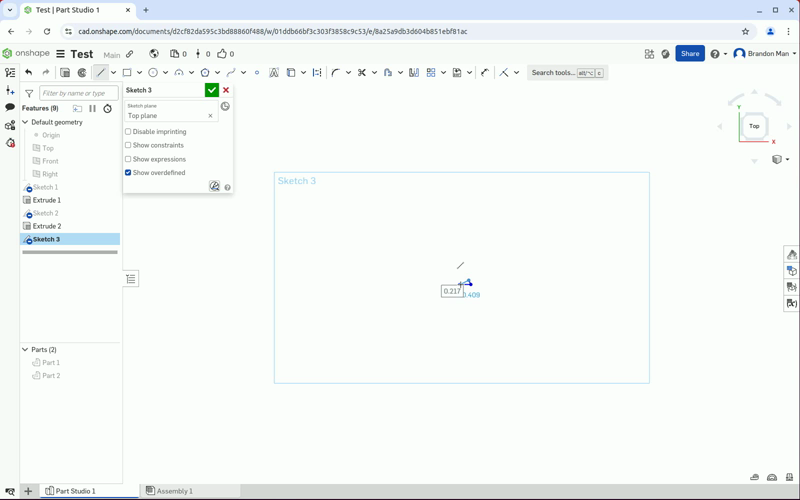
scroll(6)
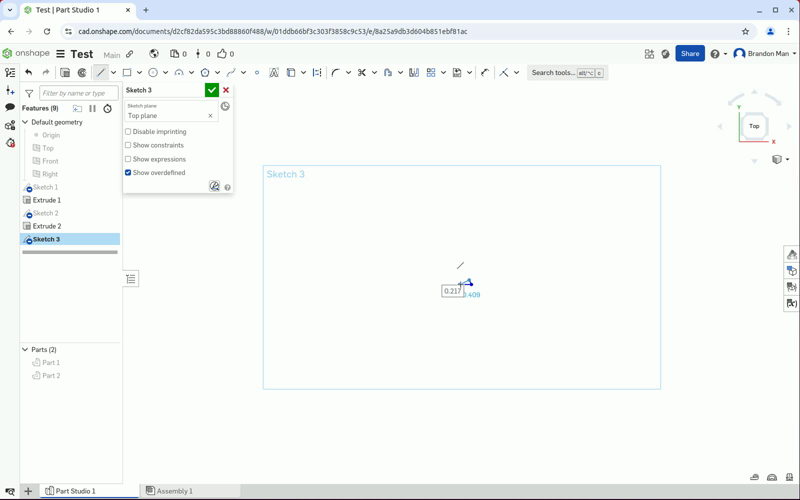
scroll(6)
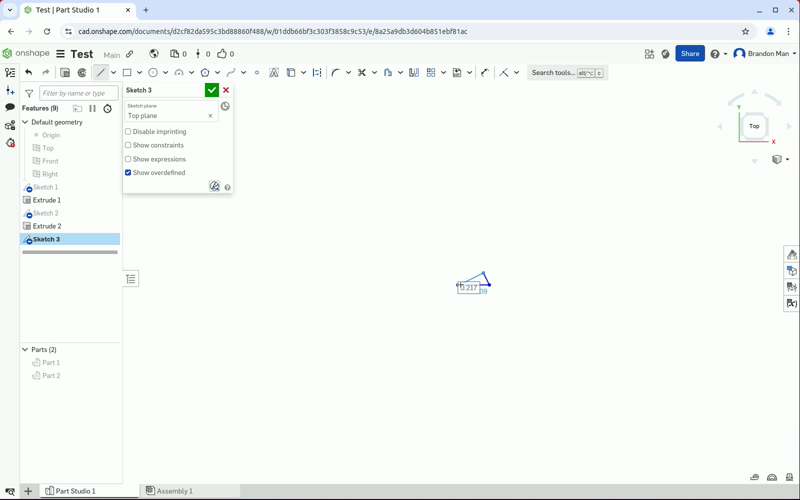
key_up(shift)
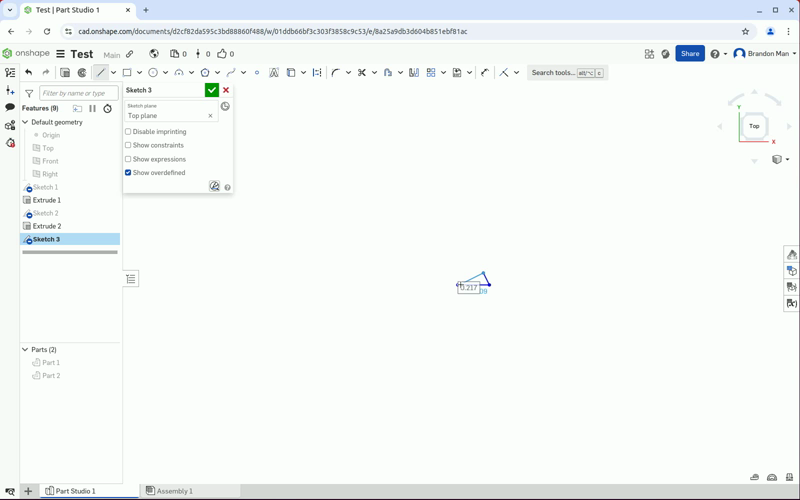
click(460, 284)
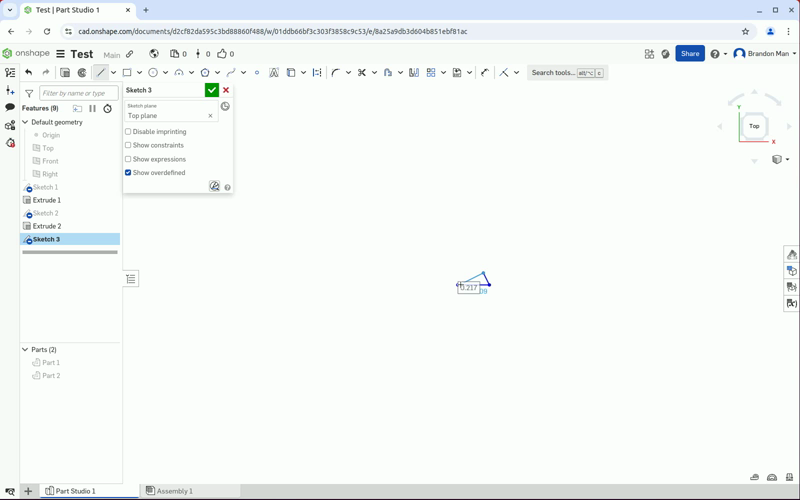
scroll(-6)
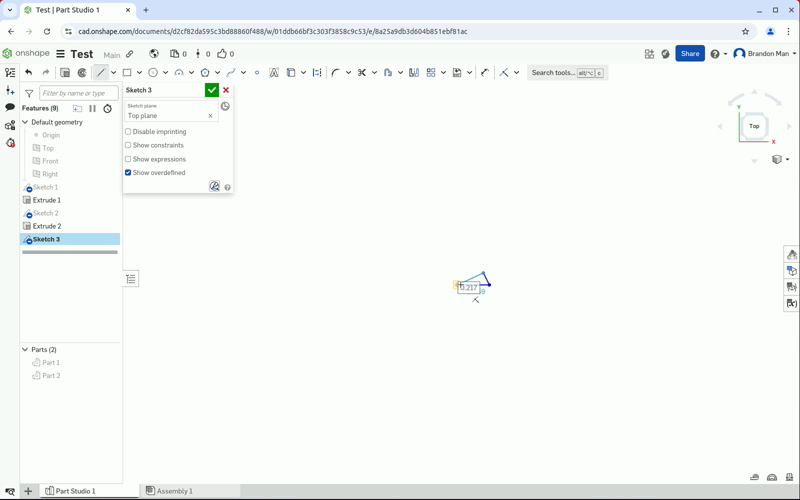
scroll(-6)
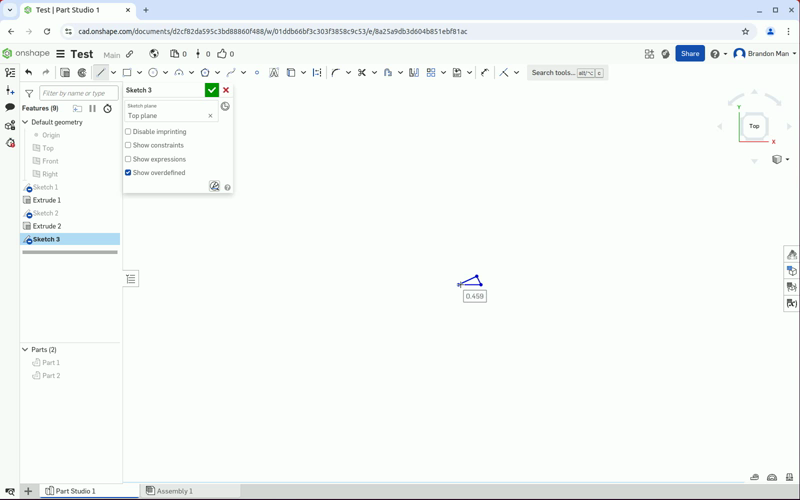
scroll(-6)
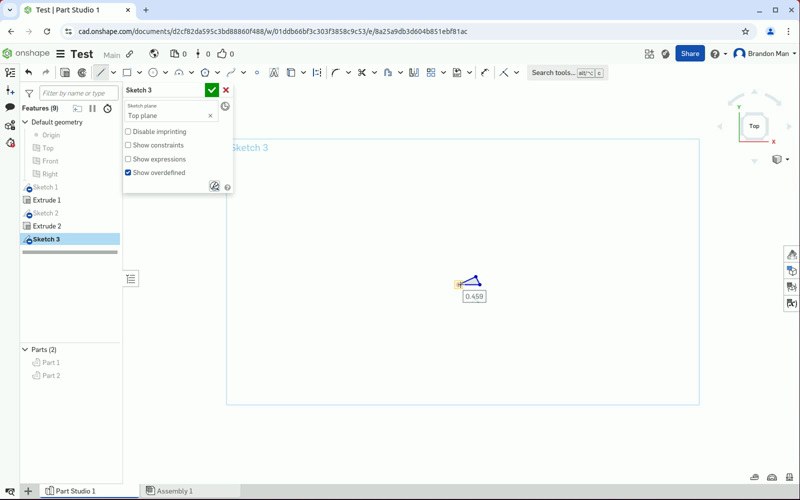
scroll(-6)
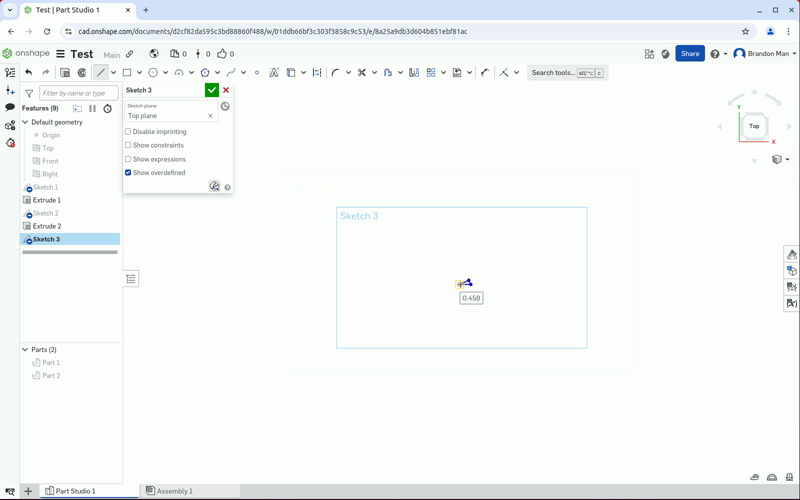
scroll(-6)
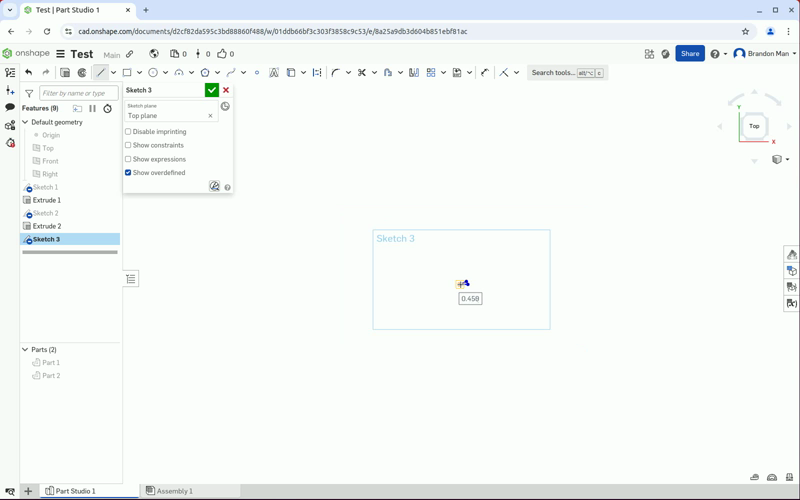
scroll(-6)
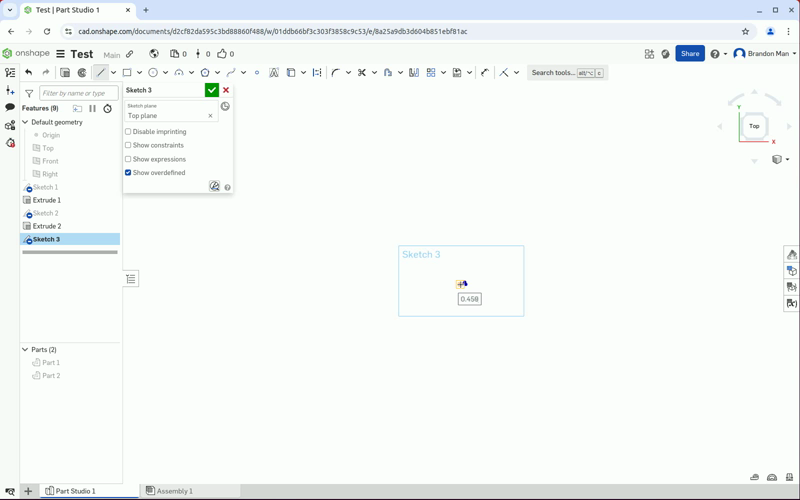
scroll(-6)
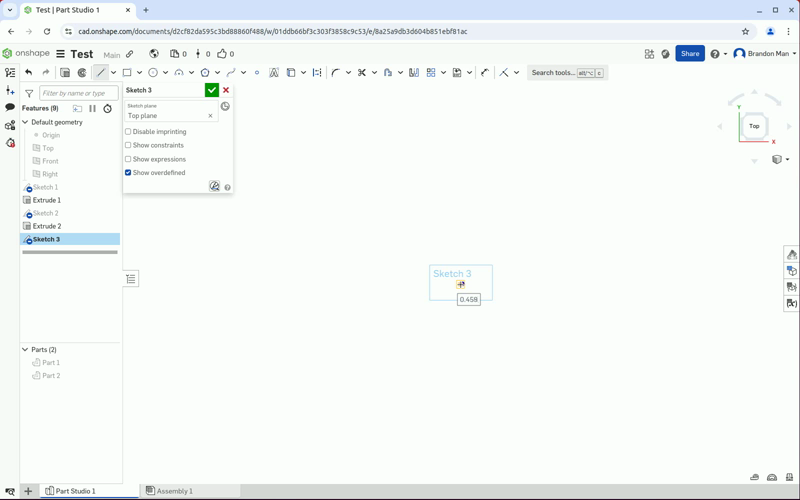
key(esc)
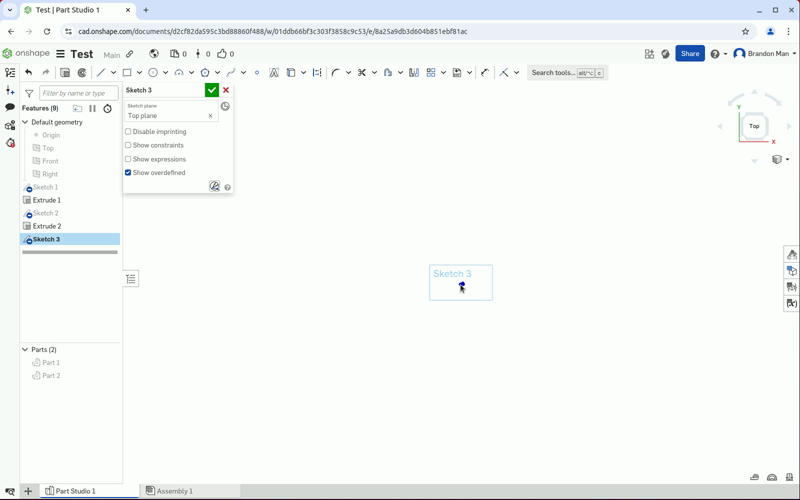
mouse_move(462, 283)
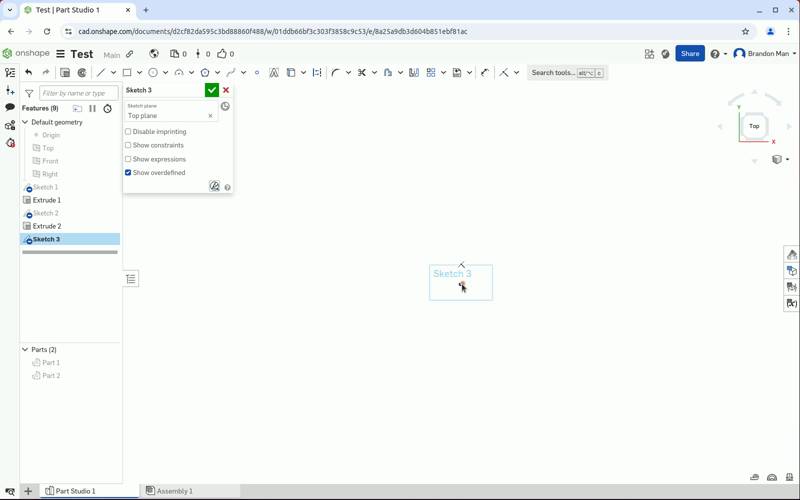
scroll(6)
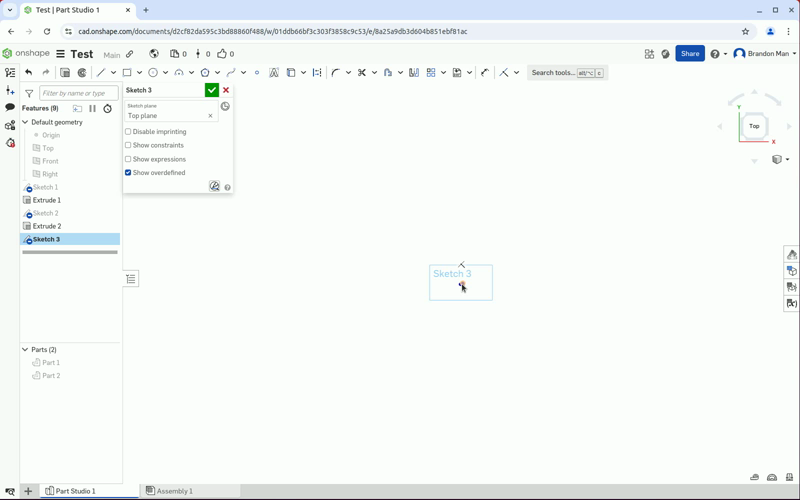
scroll(6)
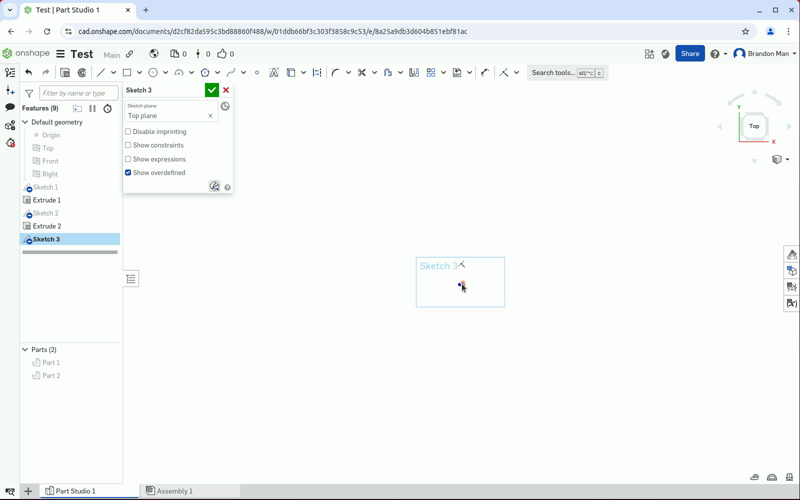
scroll(6)
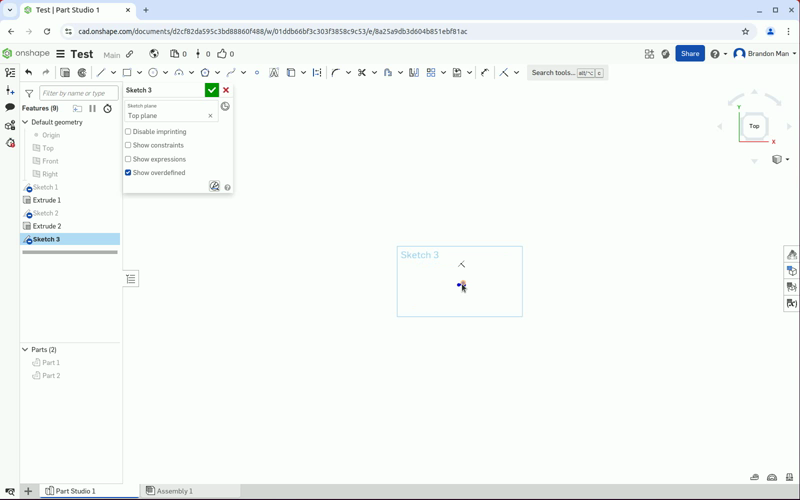
scroll(6)
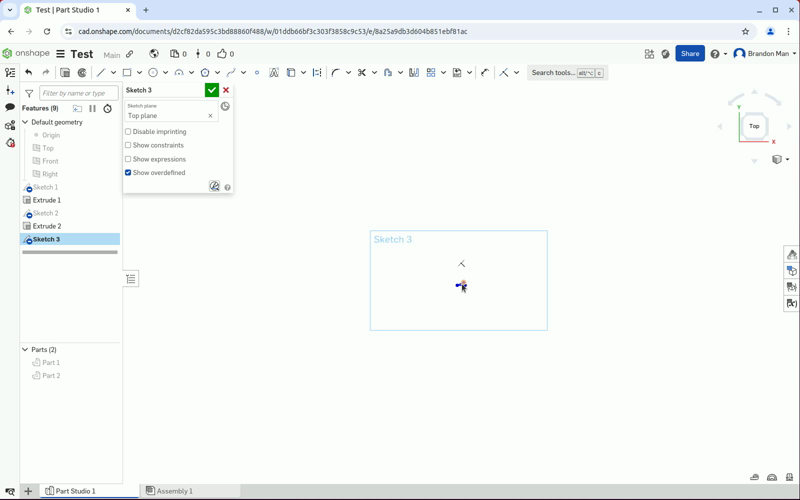
scroll(6)
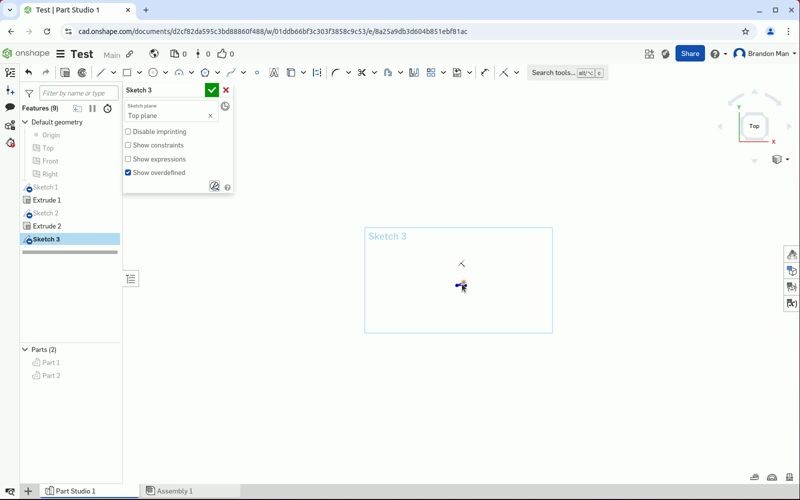
scroll(6)
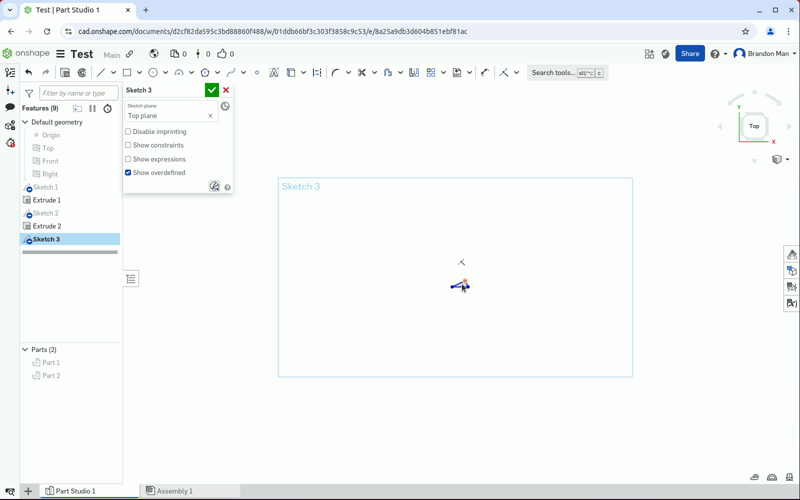
scroll(6)
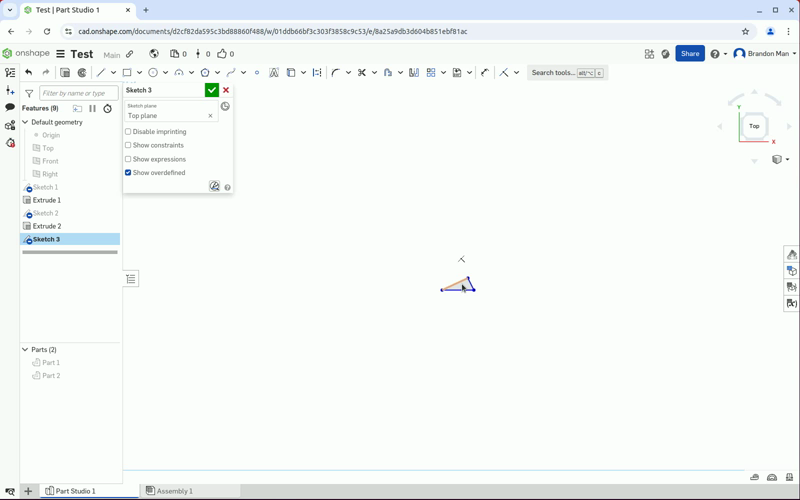
click(462, 283)
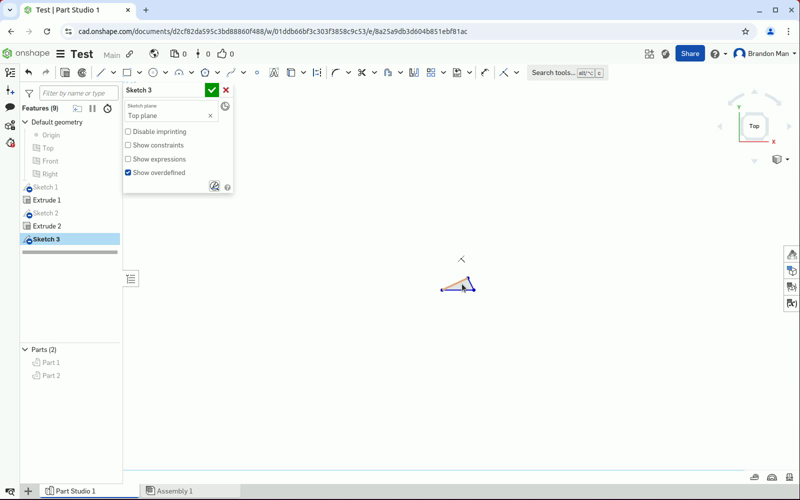
scroll(-6)
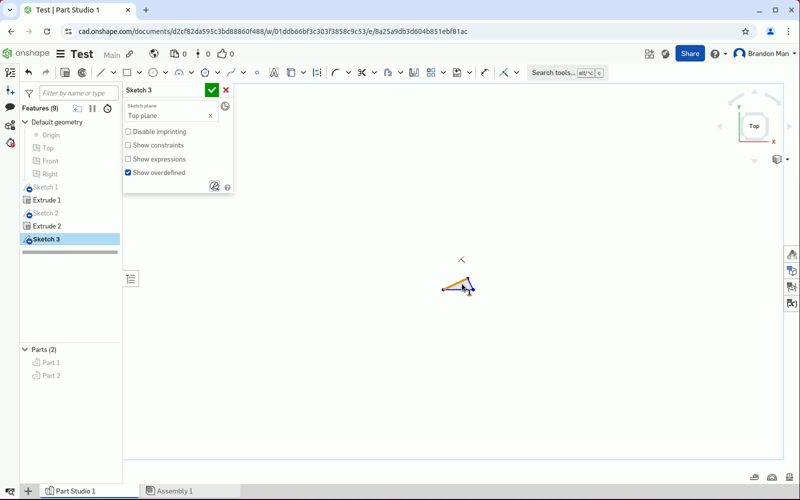
scroll(-6)
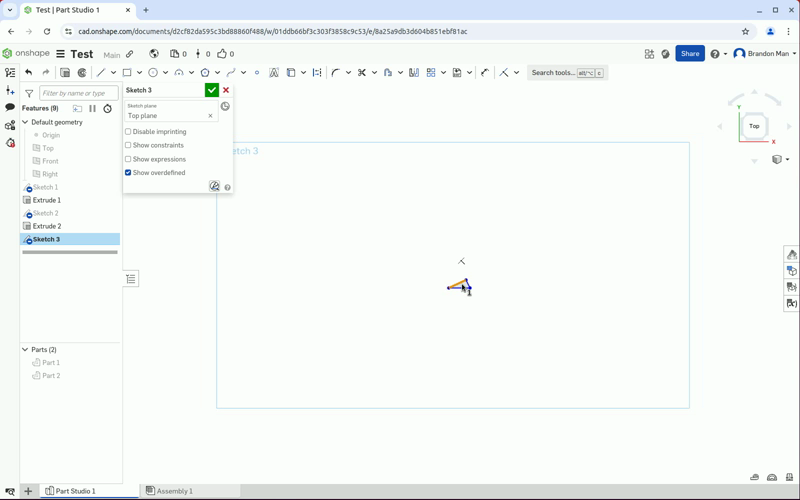
scroll(-6)
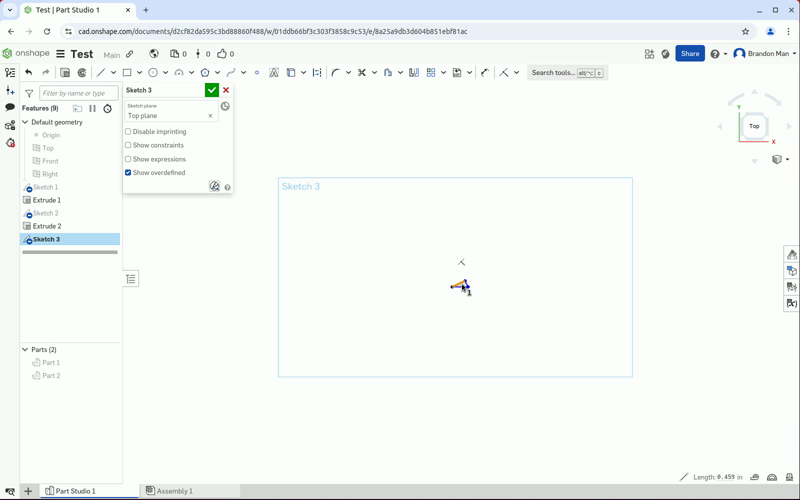
scroll(-6)
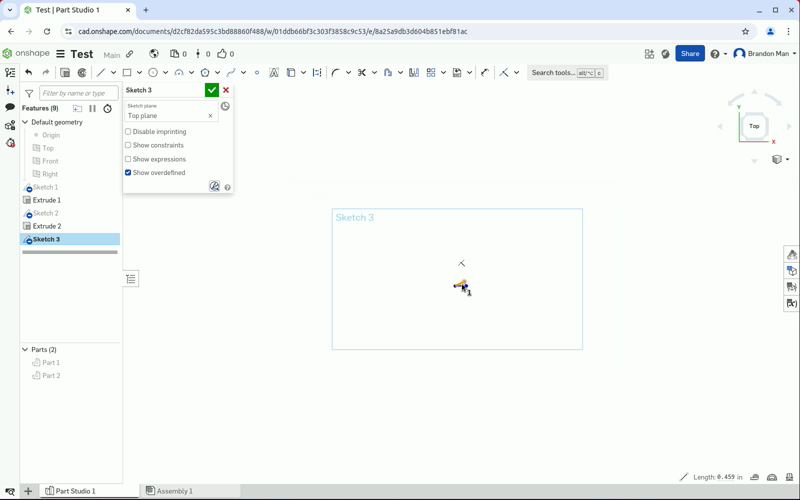
scroll(-6)
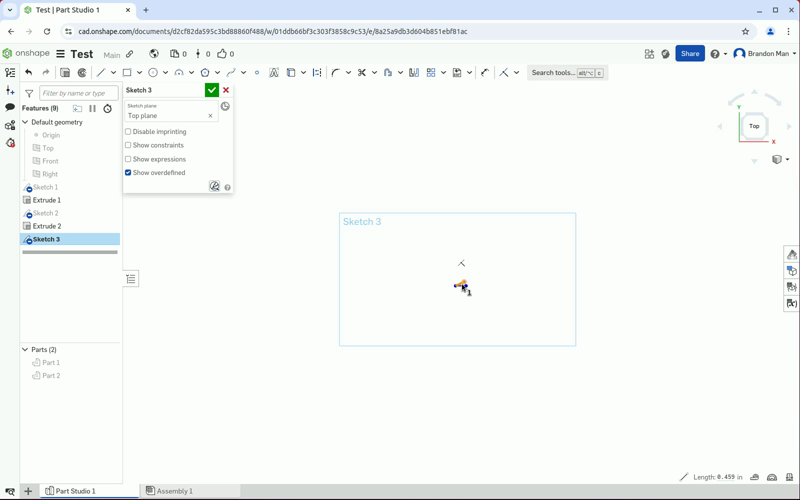
scroll(-6)
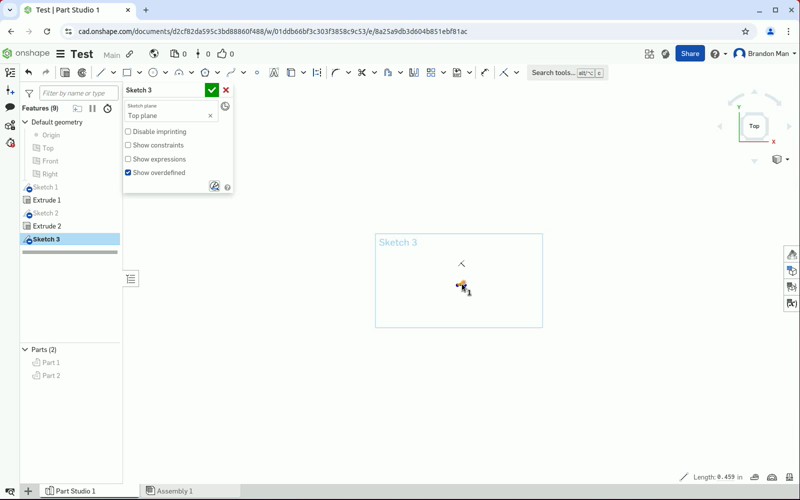
scroll(-6)
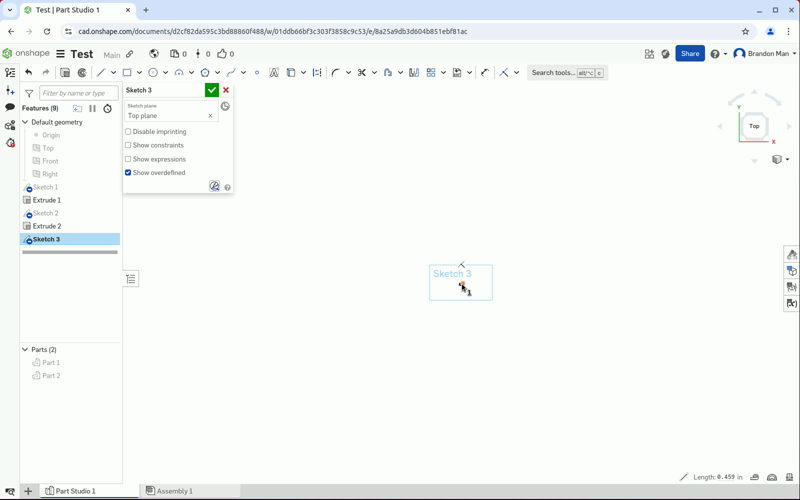
mouse_move(73, 352)
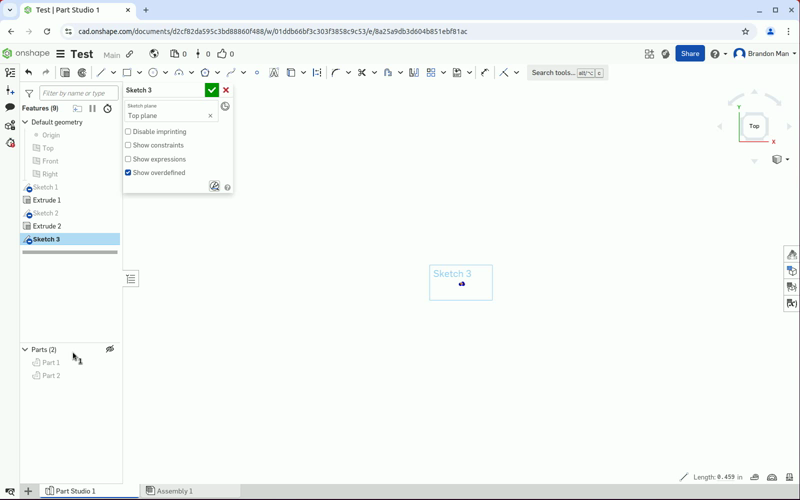
key(shift+y)
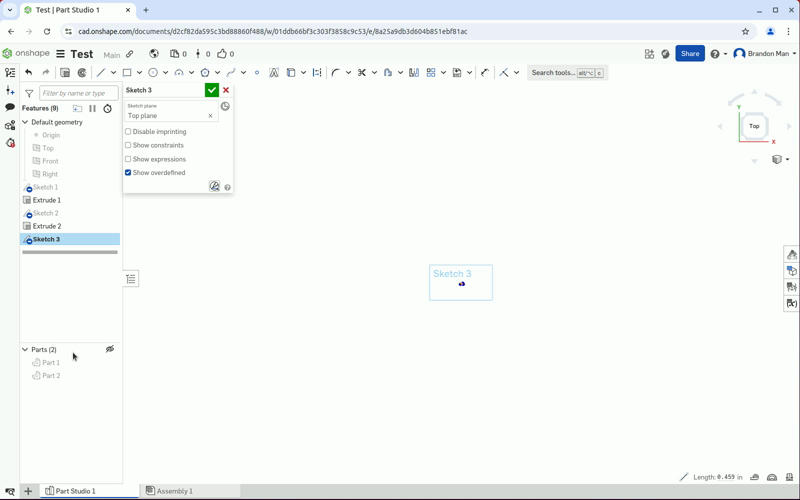
key(shift+e)
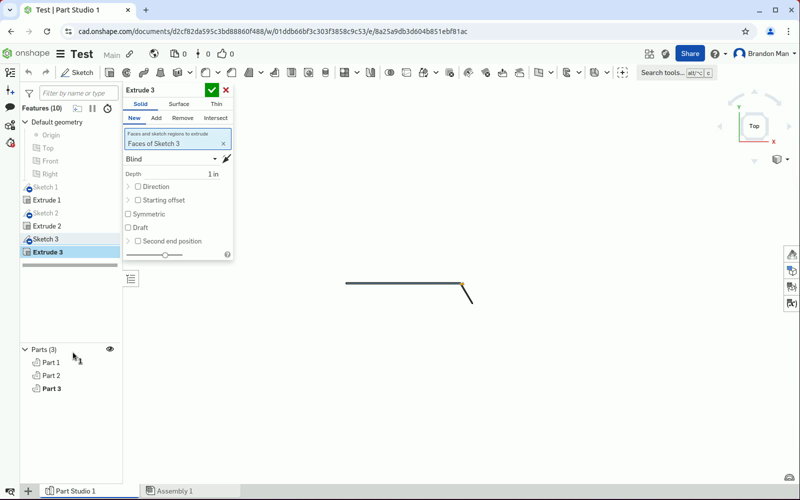
mouse_move(143, 106)
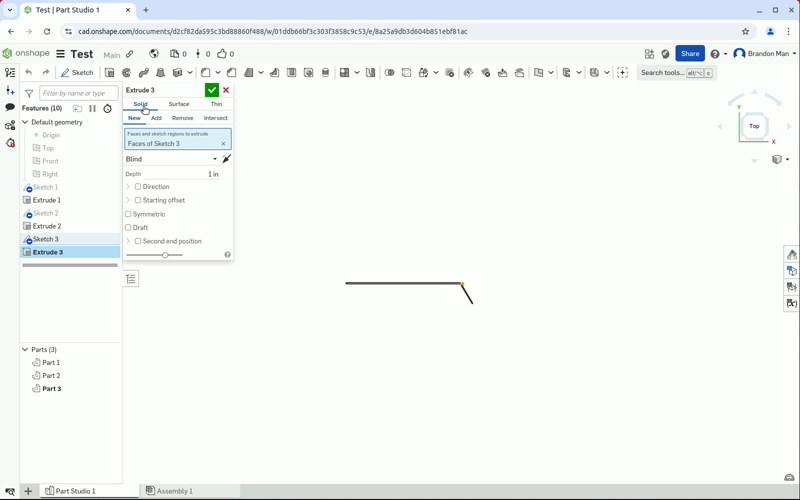
click(143, 106)
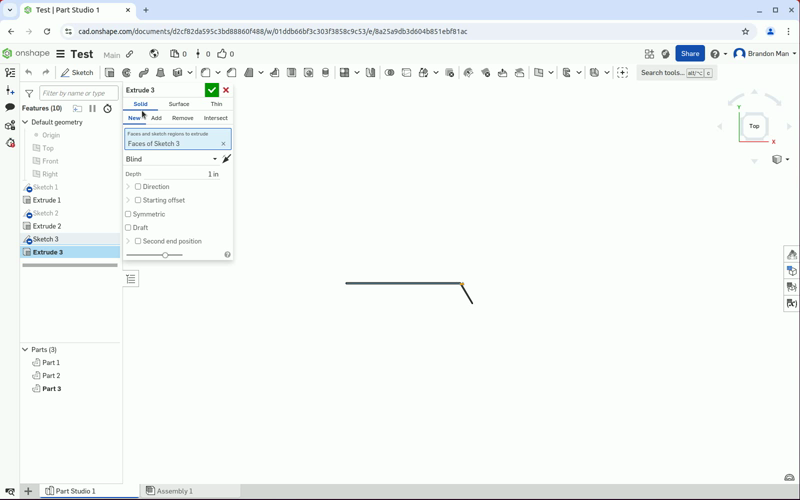
mouse_move(137, 120)
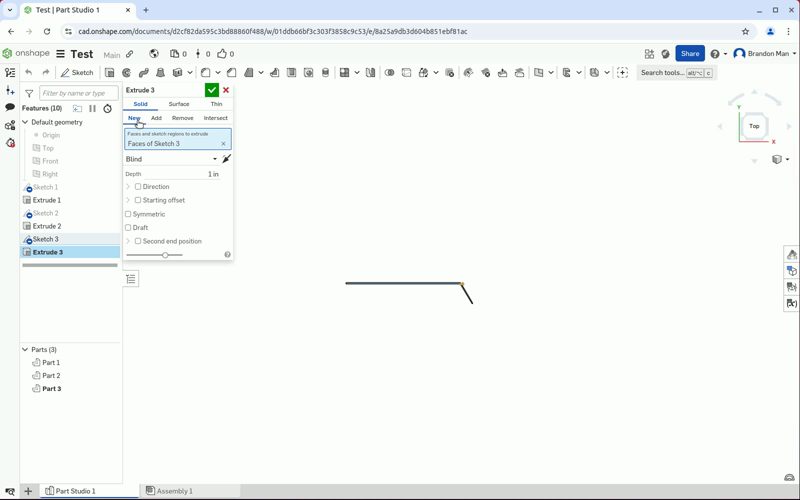
click(137, 120)
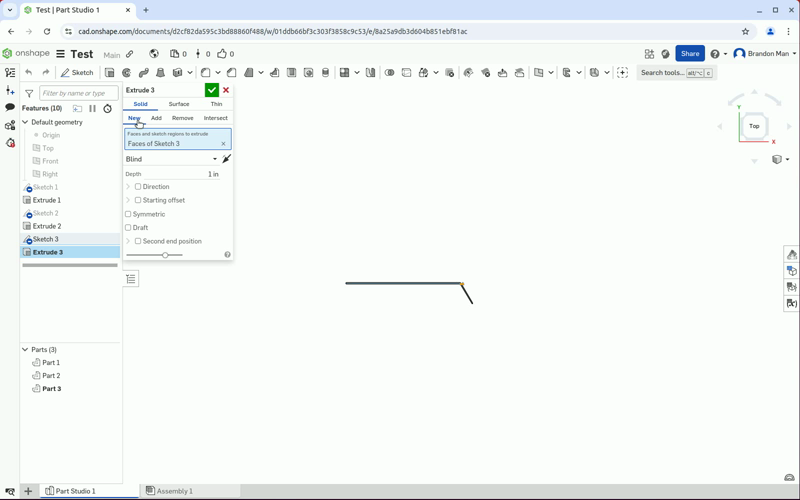
key(tab, 4)
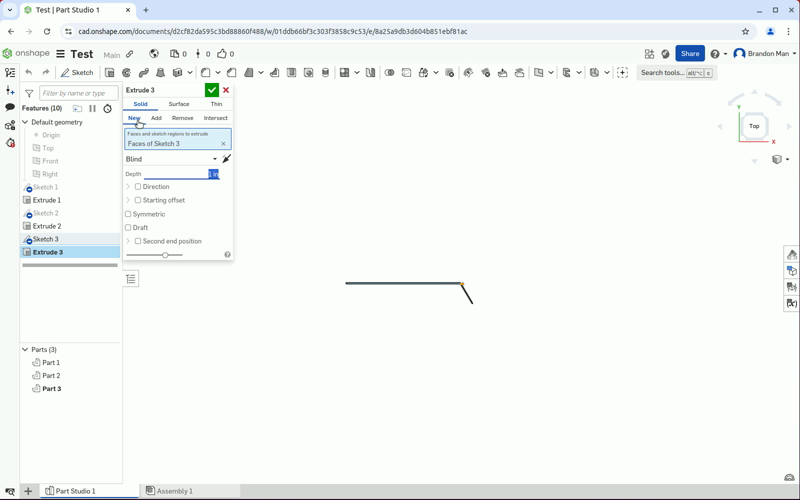
text(-11.795)
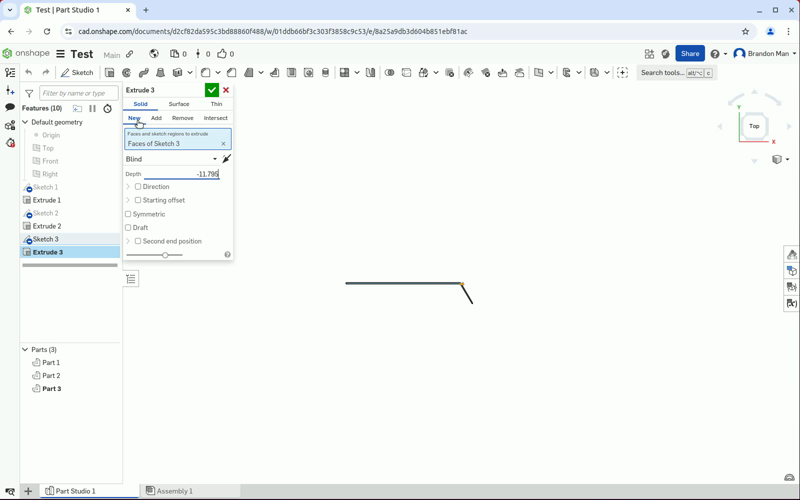
key(enter)
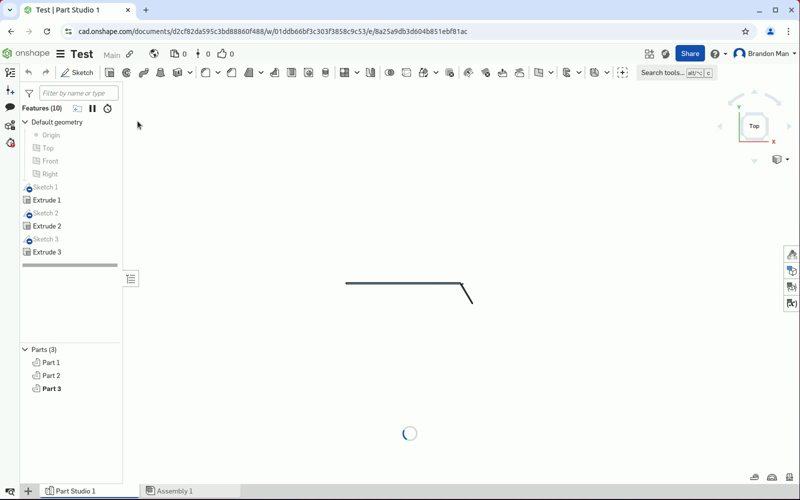
key(shift+h)
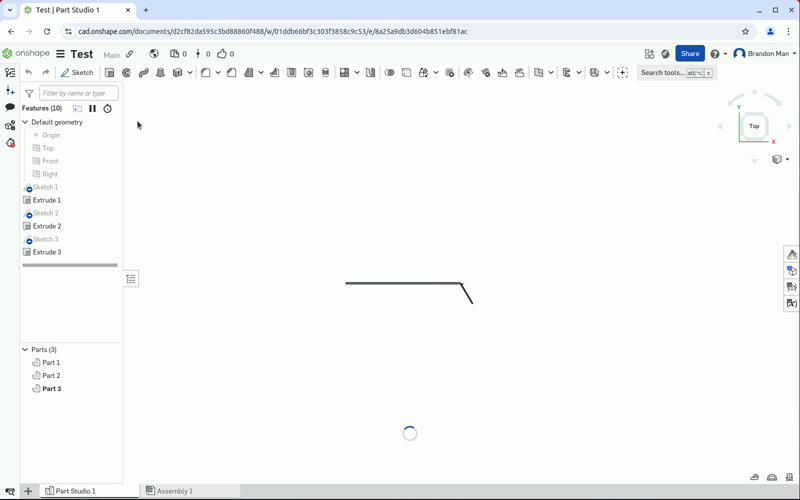
key(shift+h)
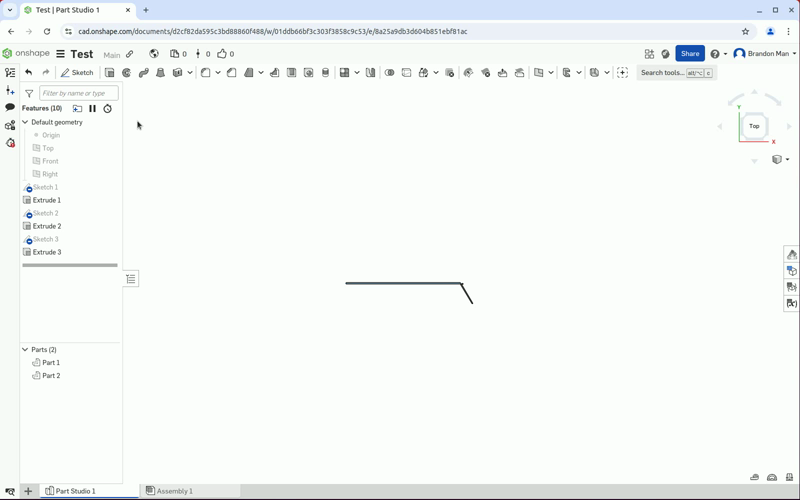
mouse_move(73, 189)
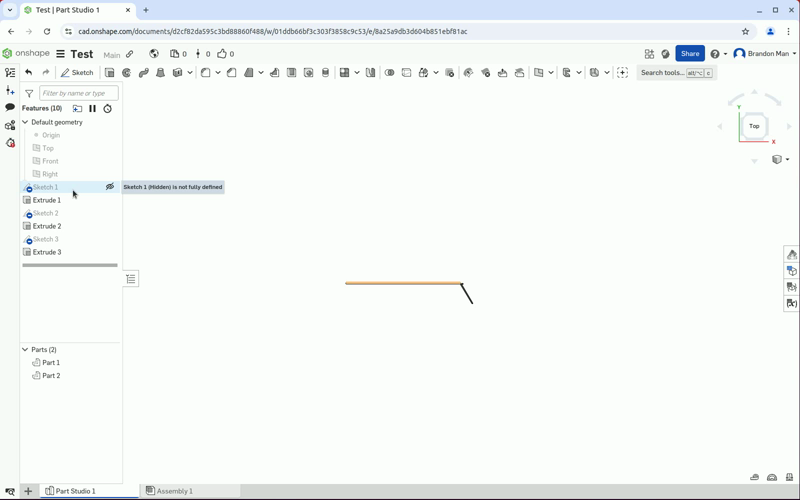
click(73, 189)
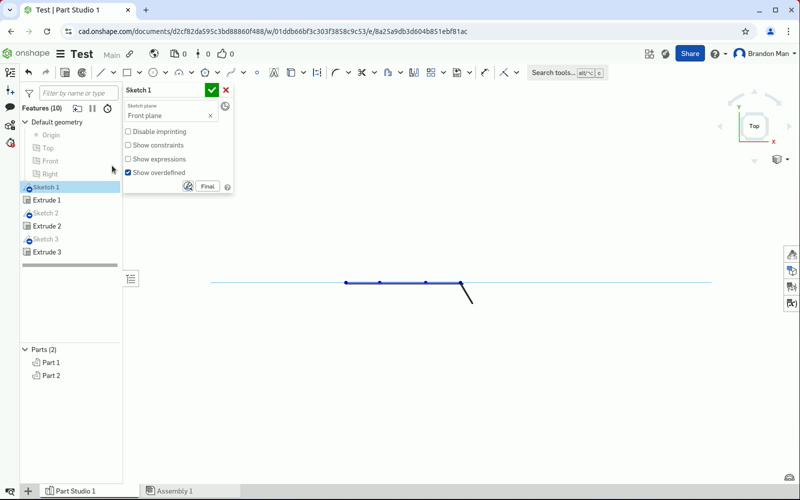
mouse_move(229, 92)
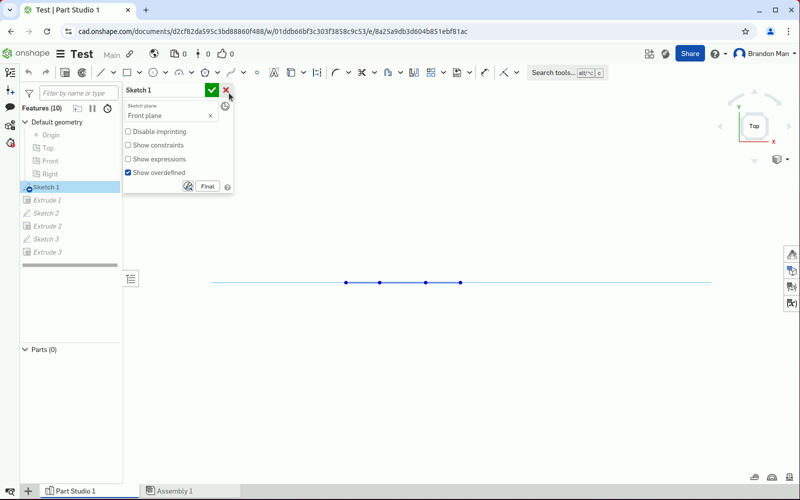
click(229, 92)
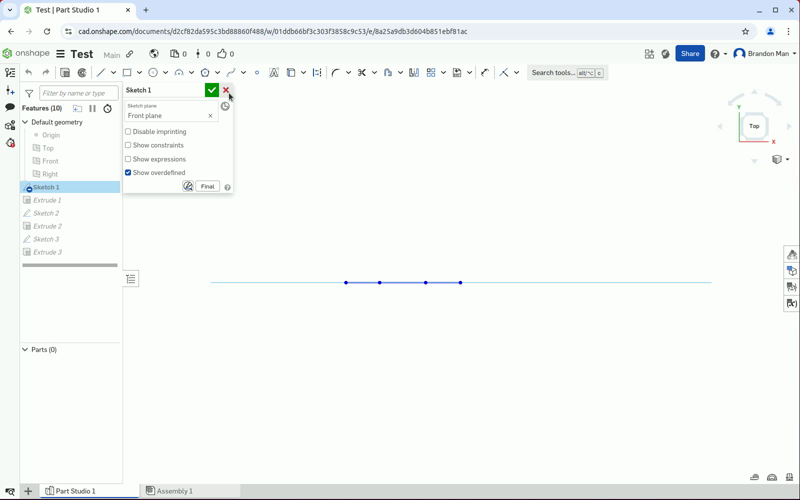
key(shift+s)
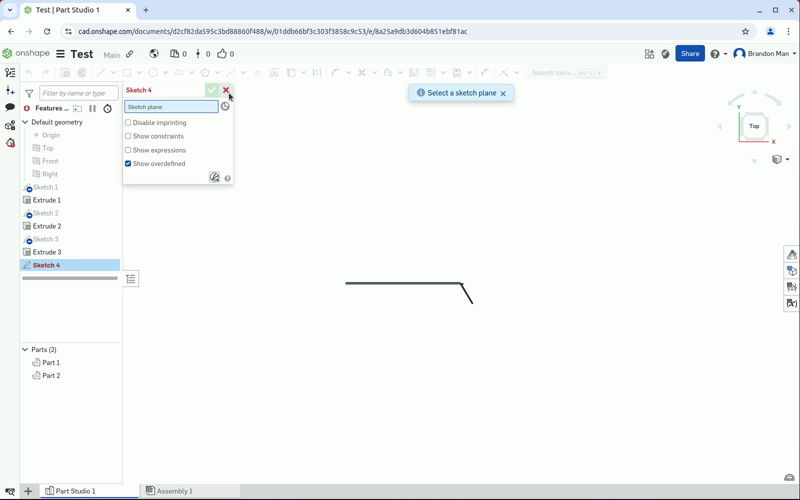
mouse_move(73, 150)
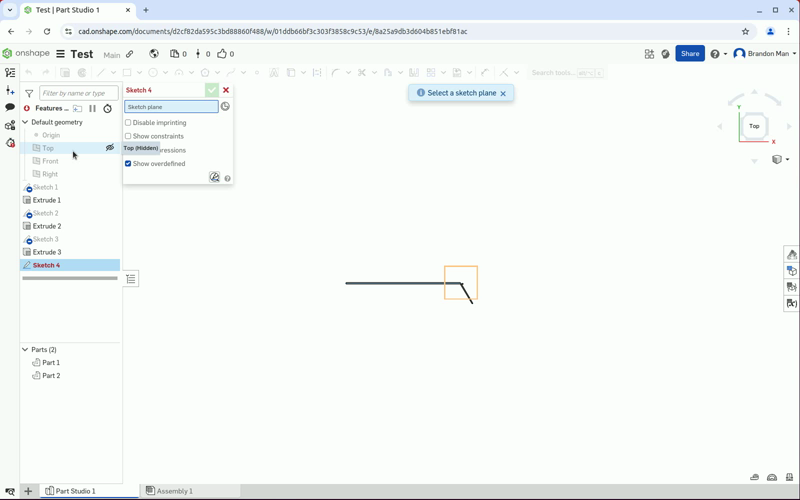
click(73, 150)
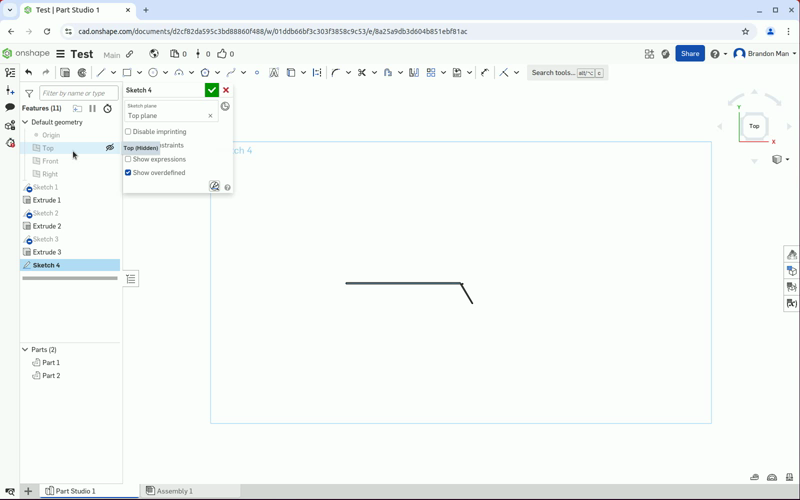
mouse_move(73, 352)
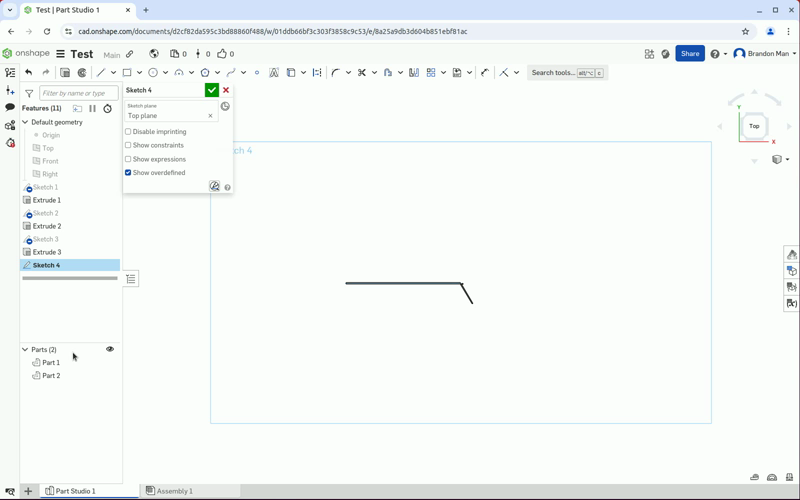
key(y)
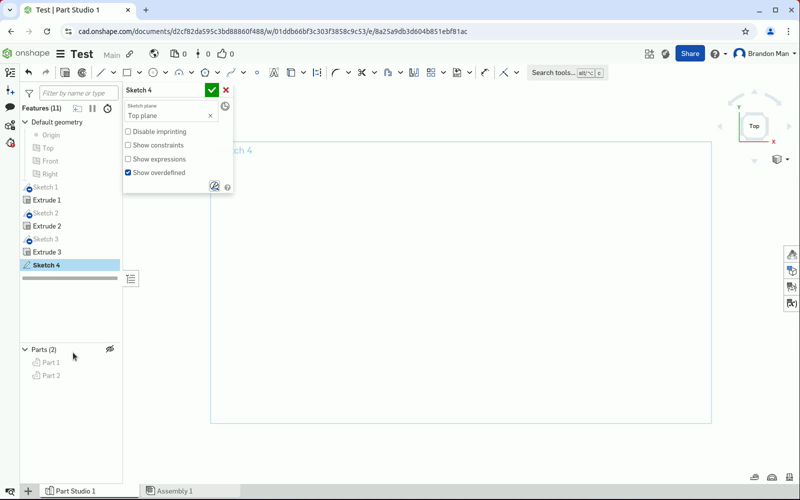
key(l)
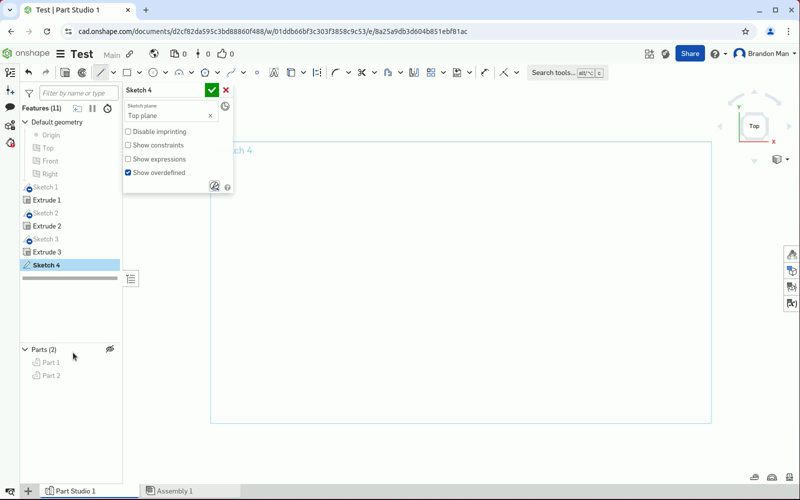
key_down(shift)
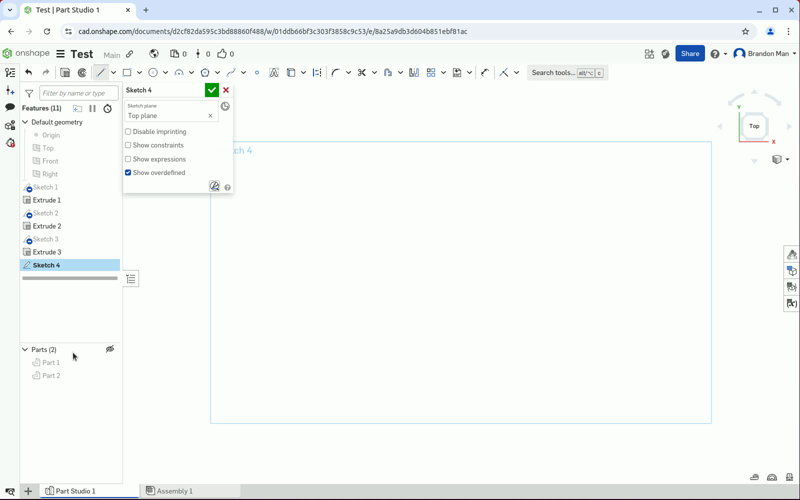
mouse_move(348, 300)
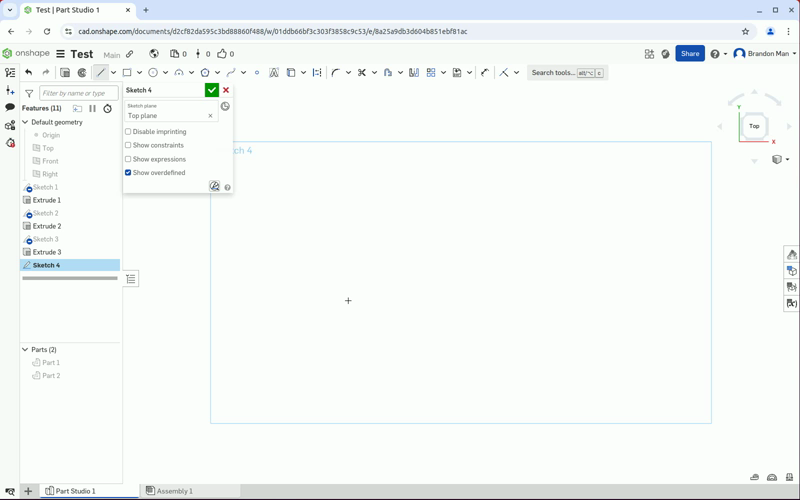
click(348, 300)
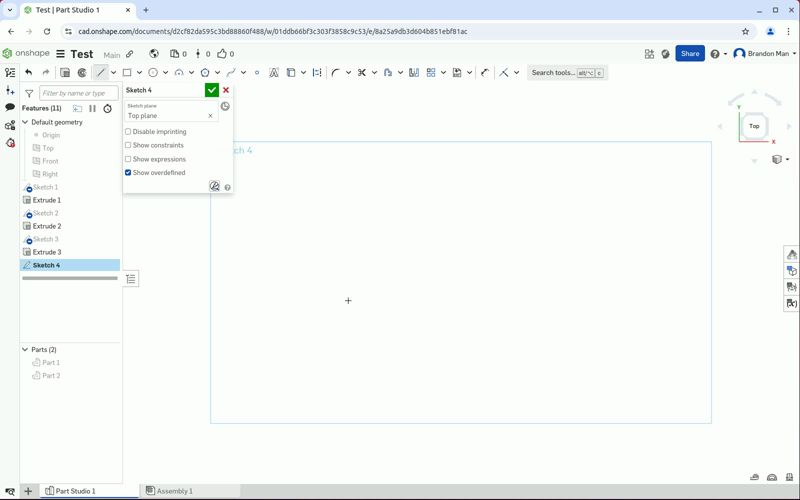
key_up(shift)
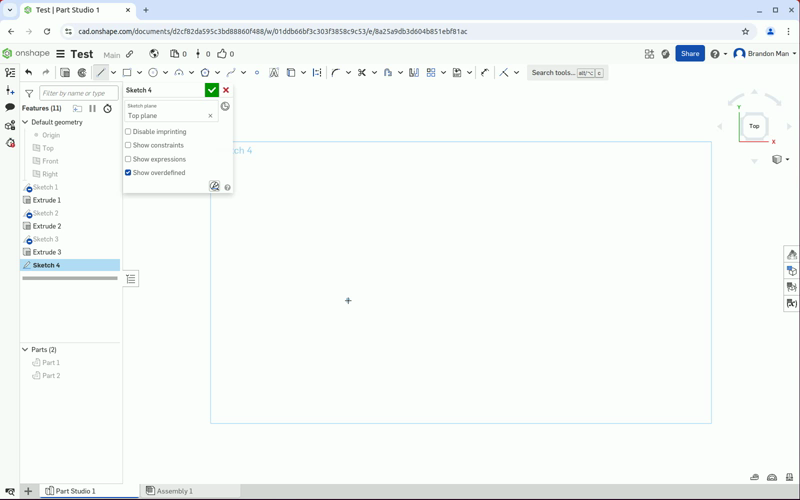
key_down(shift)
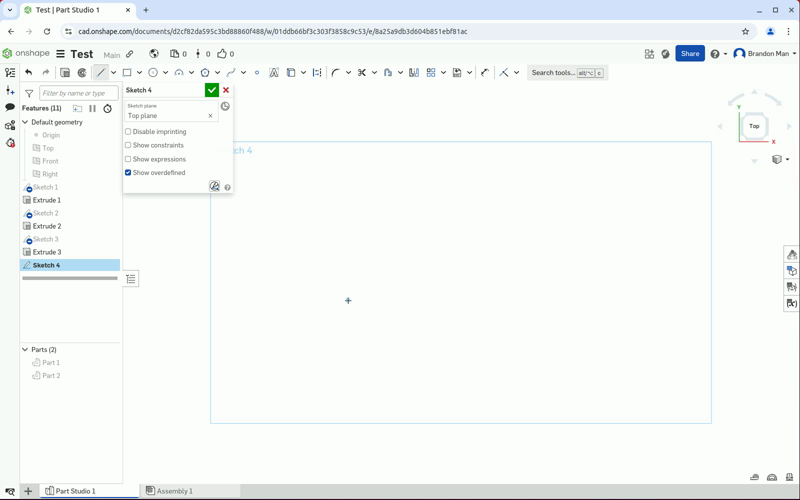
mouse_move(378, 300)
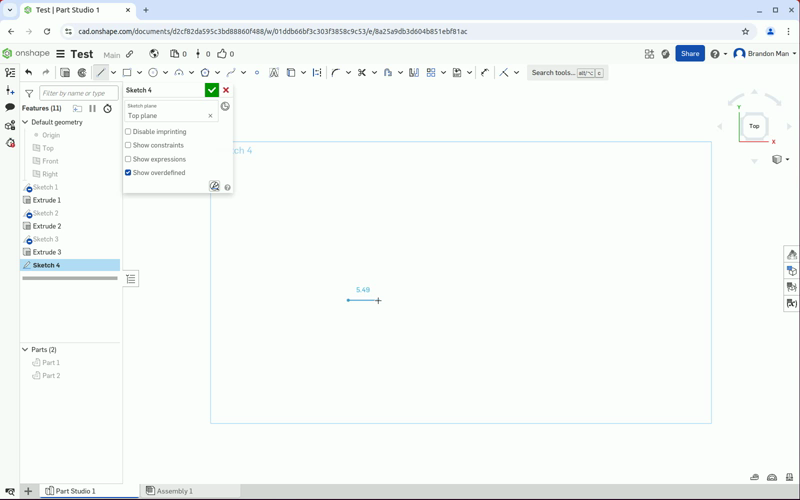
mouse_move(348, 300)
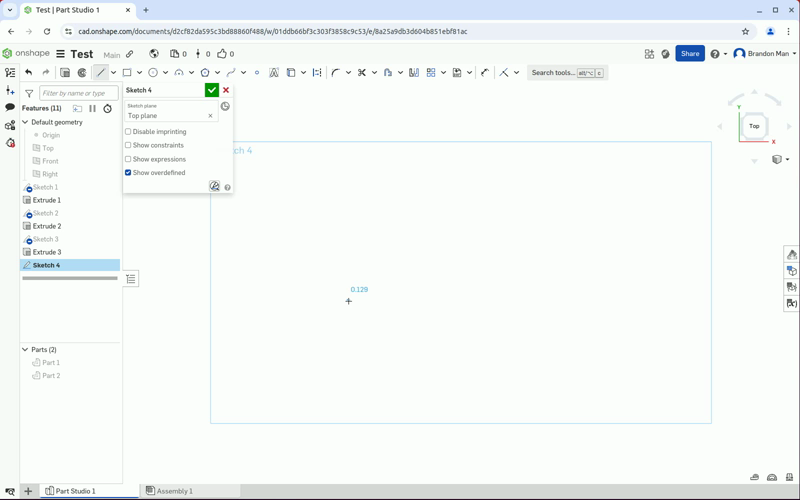
scroll(6)
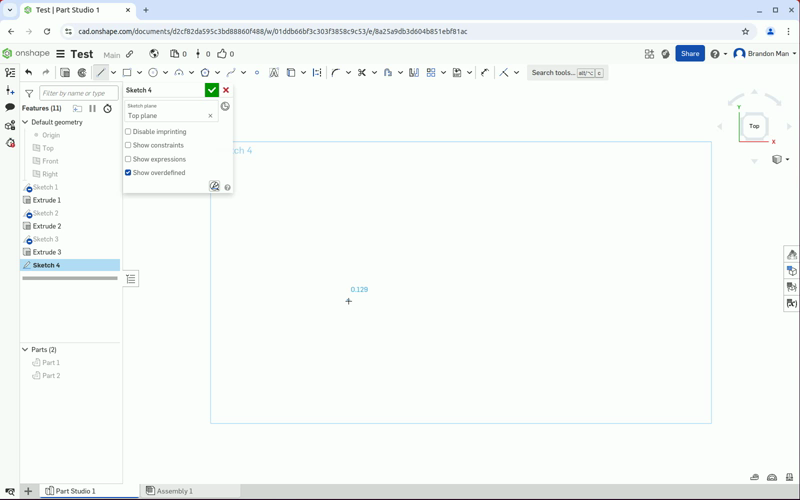
scroll(6)
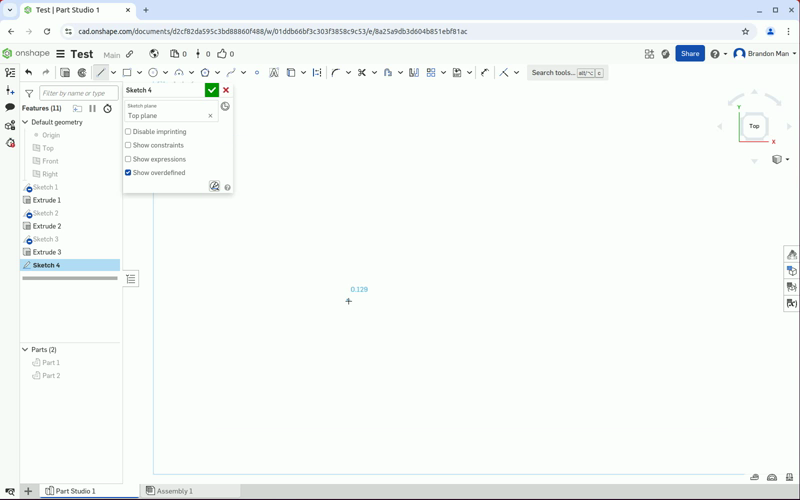
scroll(6)
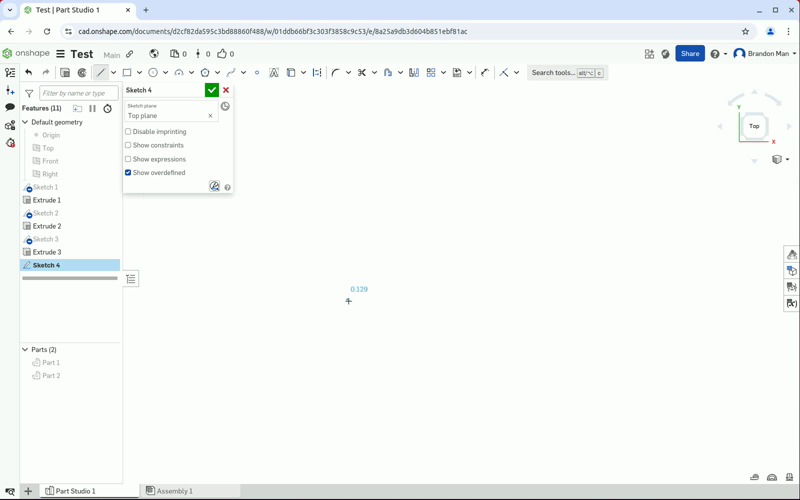
scroll(6)
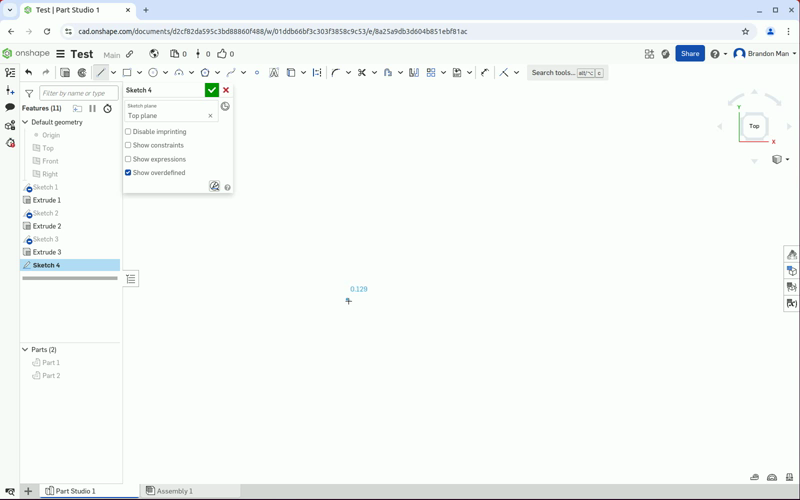
scroll(6)
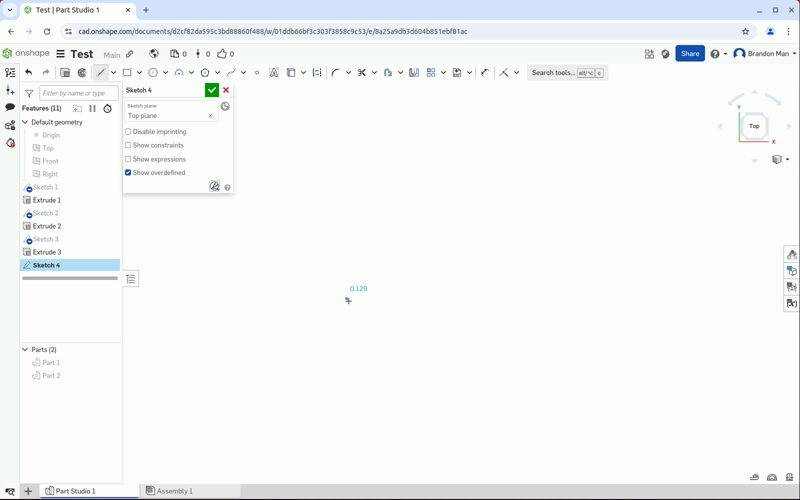
scroll(6)
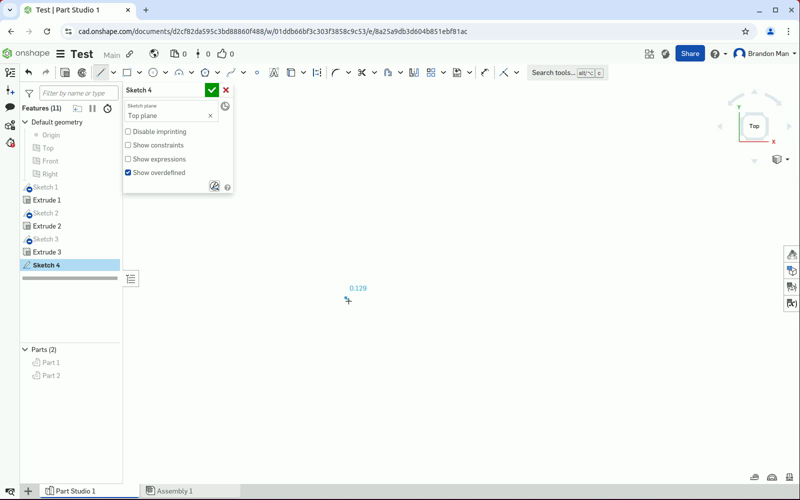
scroll(6)
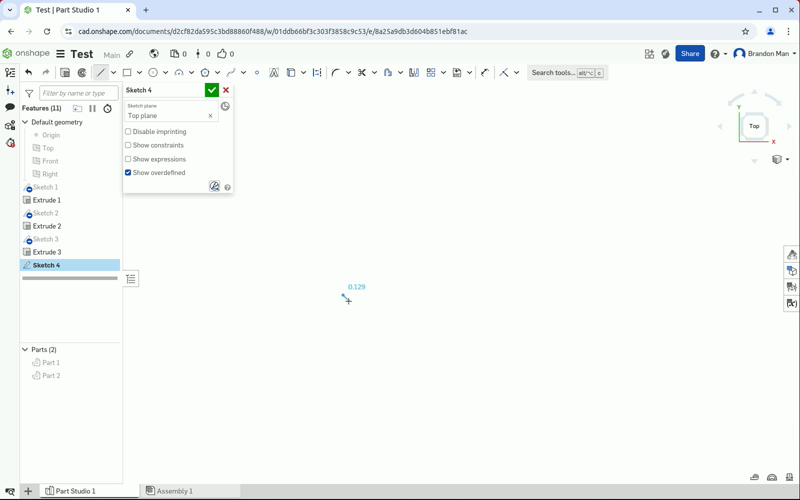
click(348, 300)
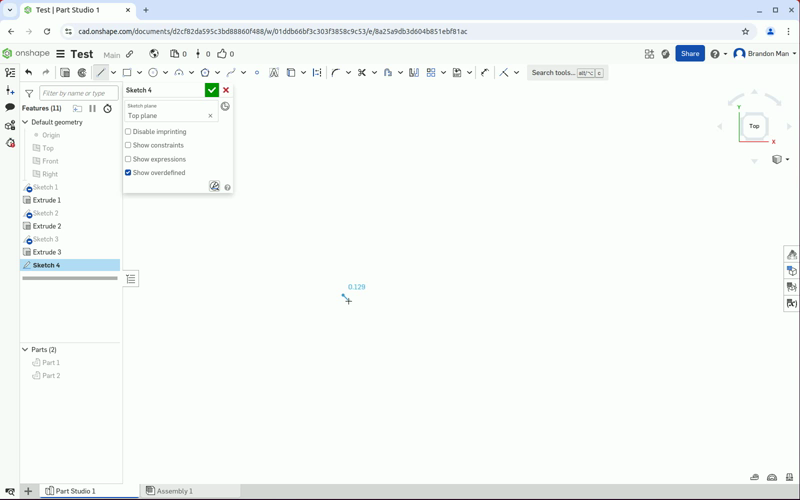
scroll(-6)
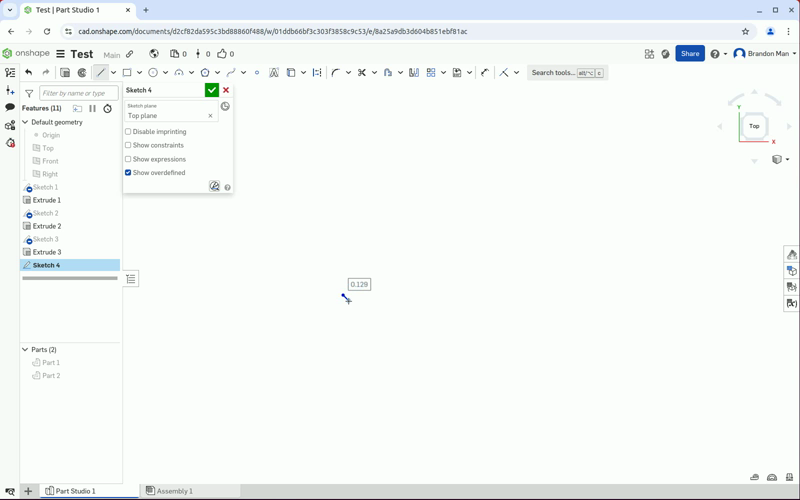
scroll(-6)
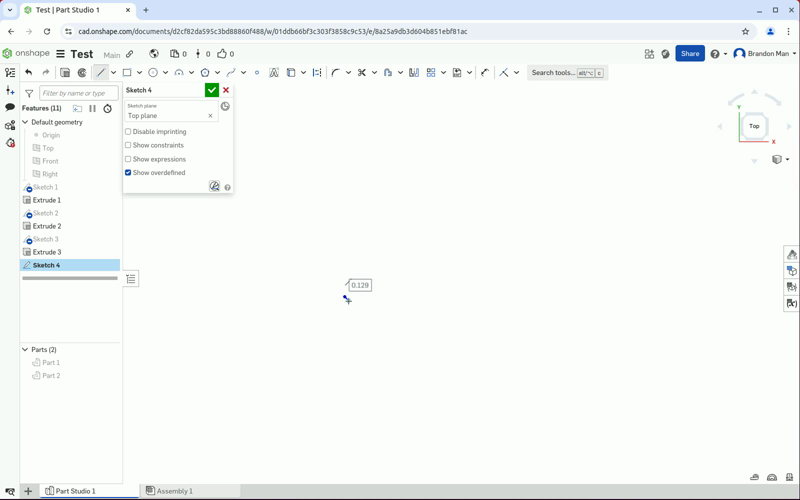
scroll(-6)
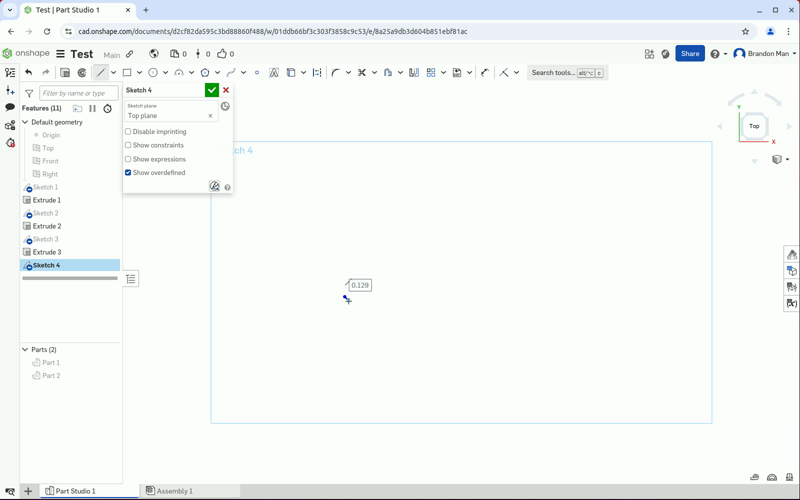
scroll(-6)
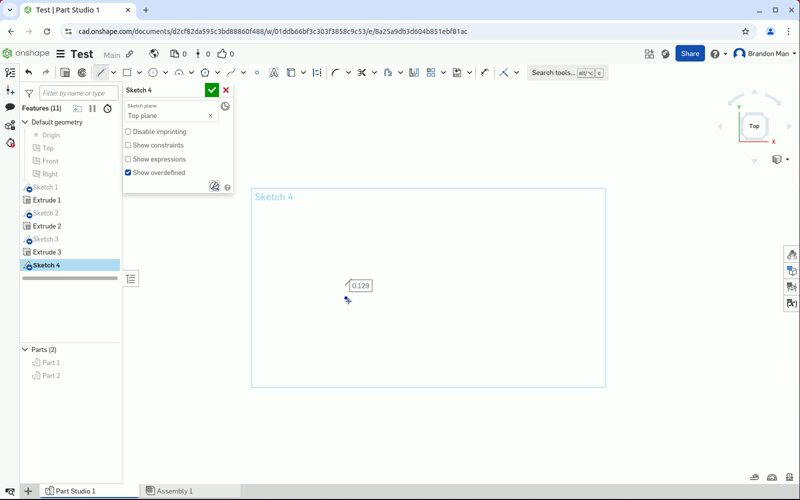
scroll(-6)
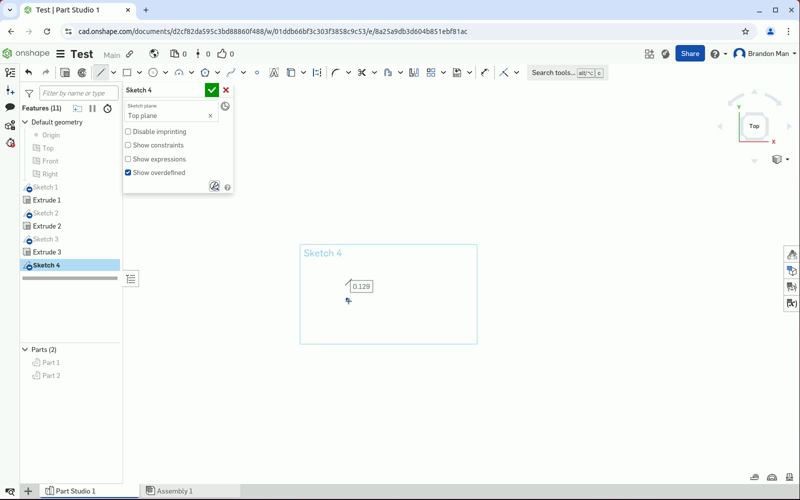
scroll(-6)
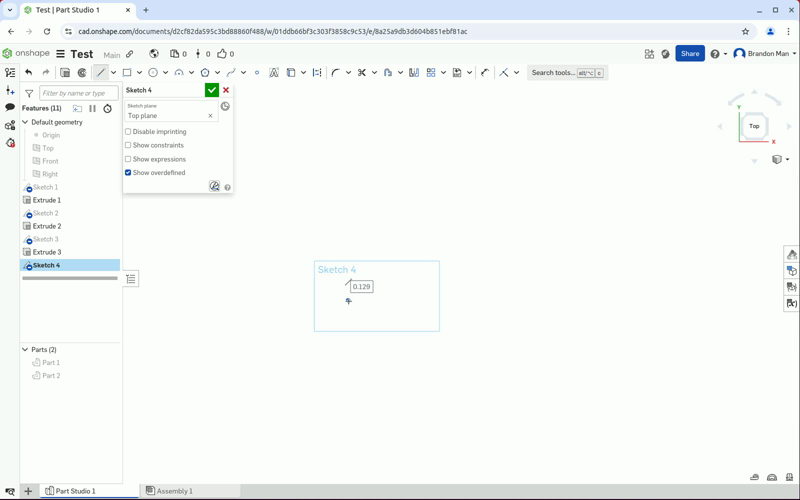
scroll(-6)
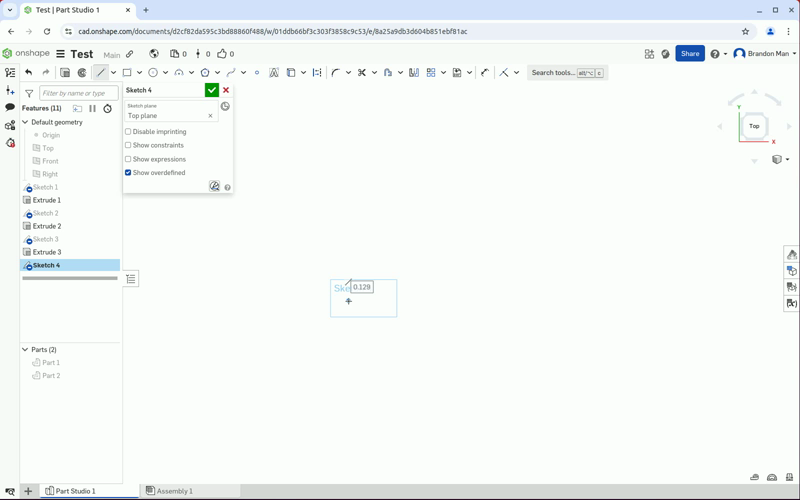
key_up(shift)
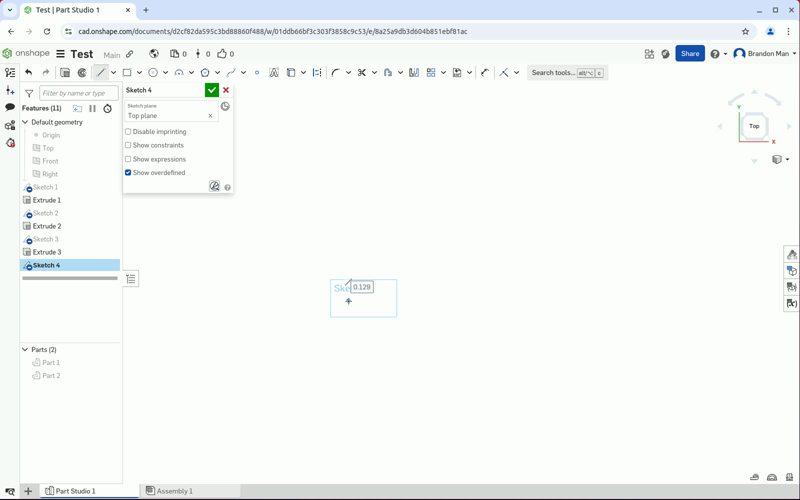
key_down(shift)
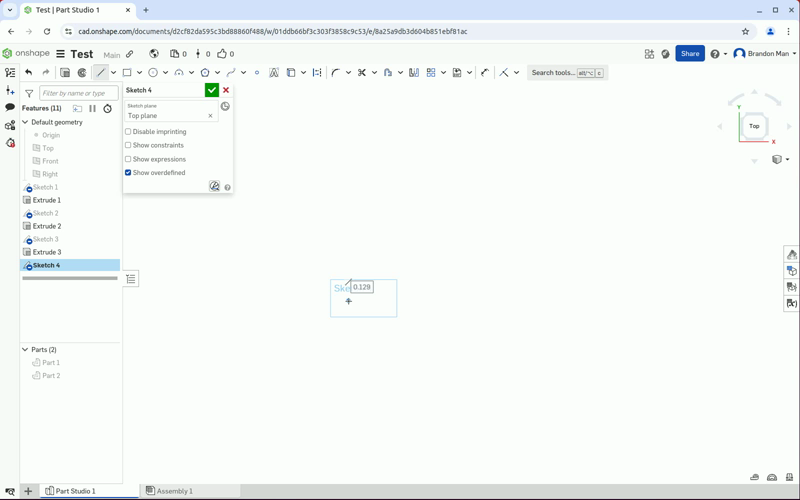
mouse_move(378, 300)
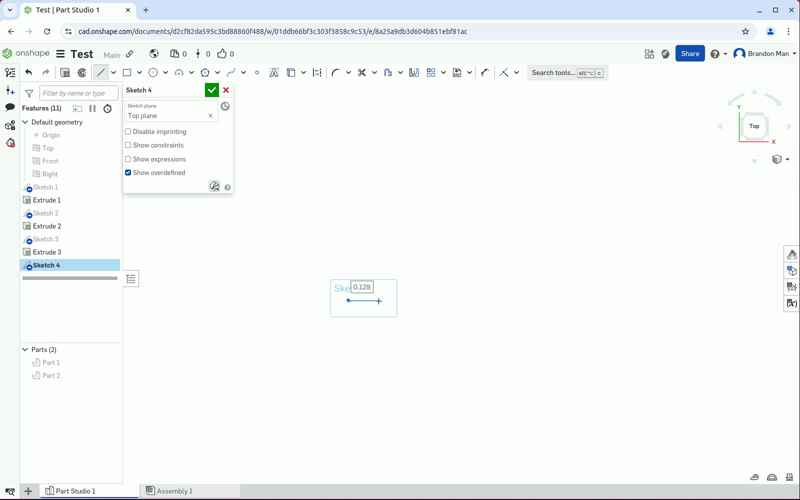
mouse_move(359, 283)
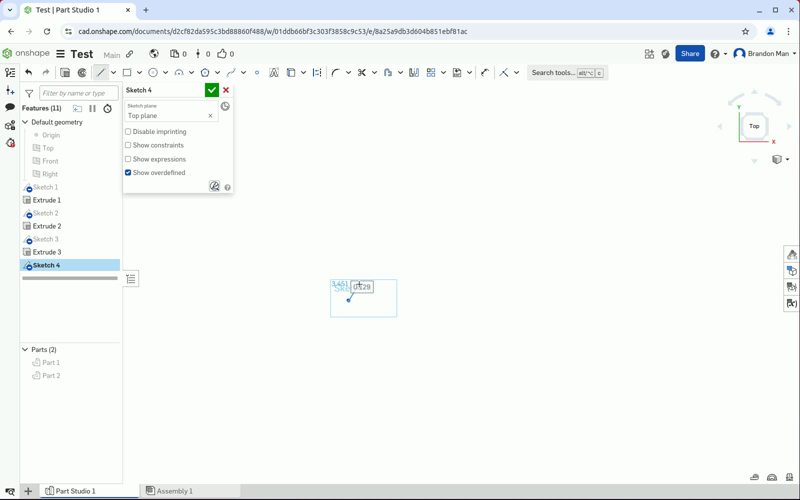
click(359, 283)
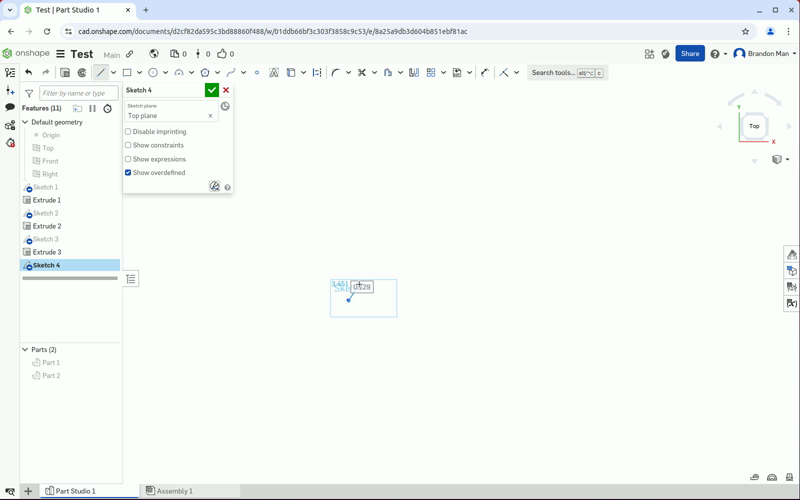
key_up(shift)
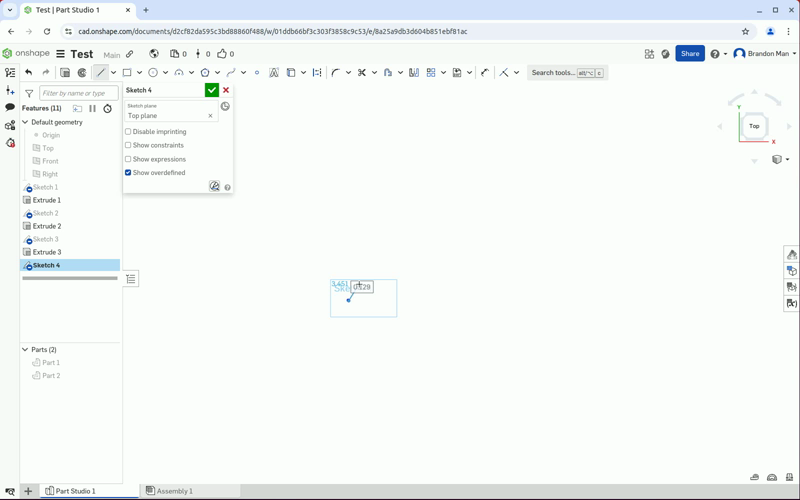
key_down(shift)
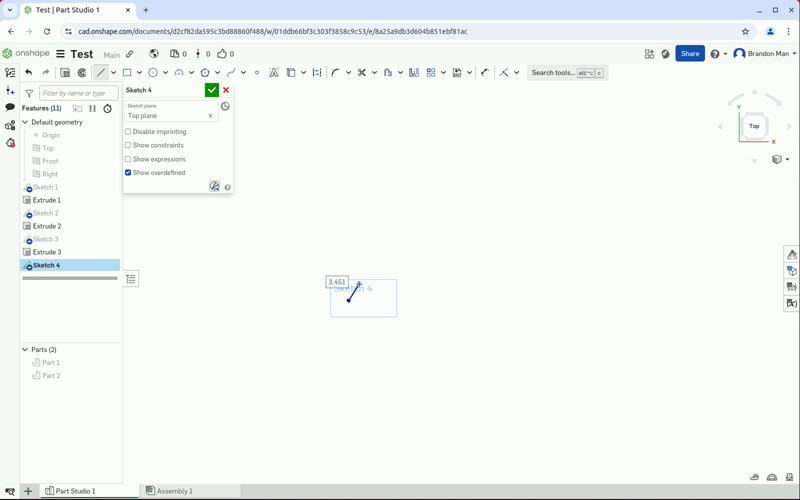
mouse_move(389, 283)
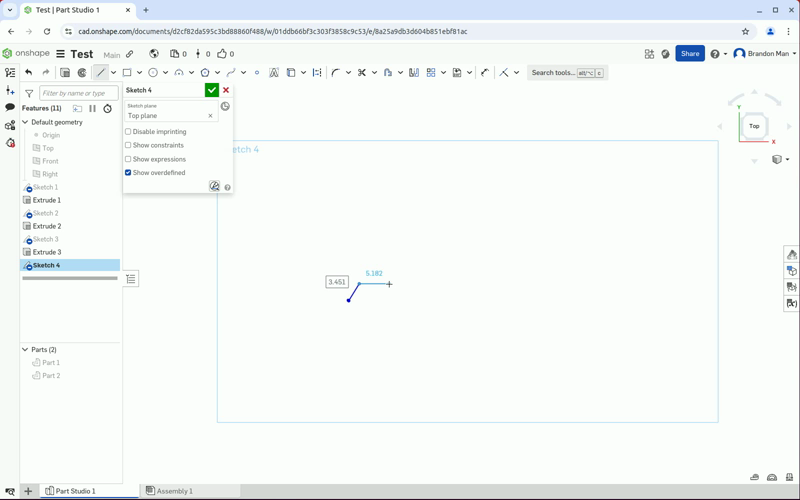
mouse_move(358, 283)
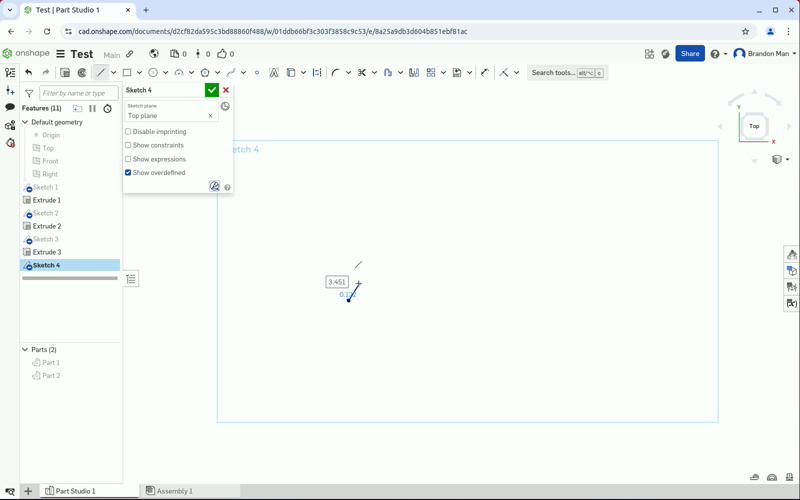
scroll(6)
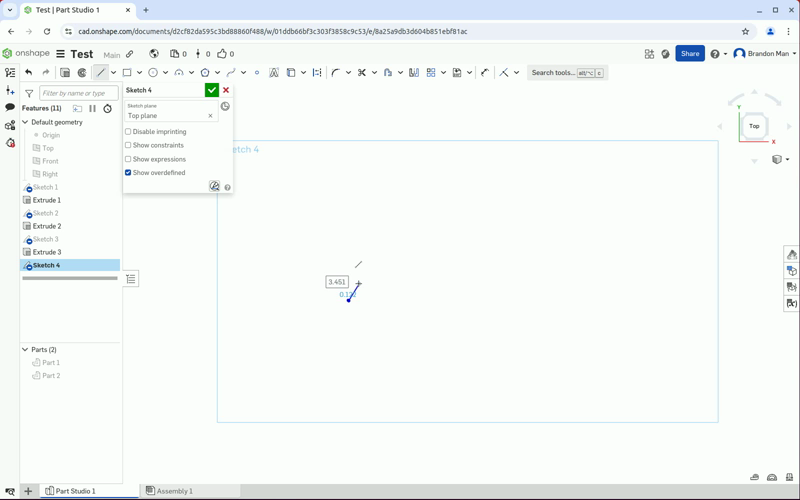
scroll(6)
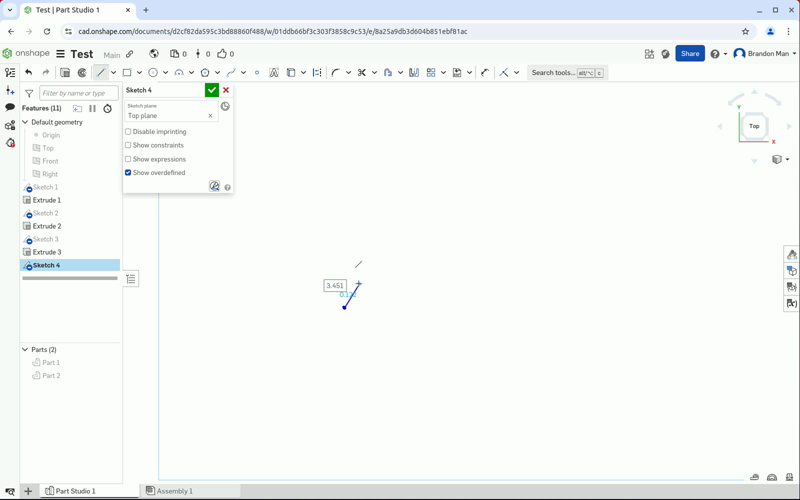
scroll(6)
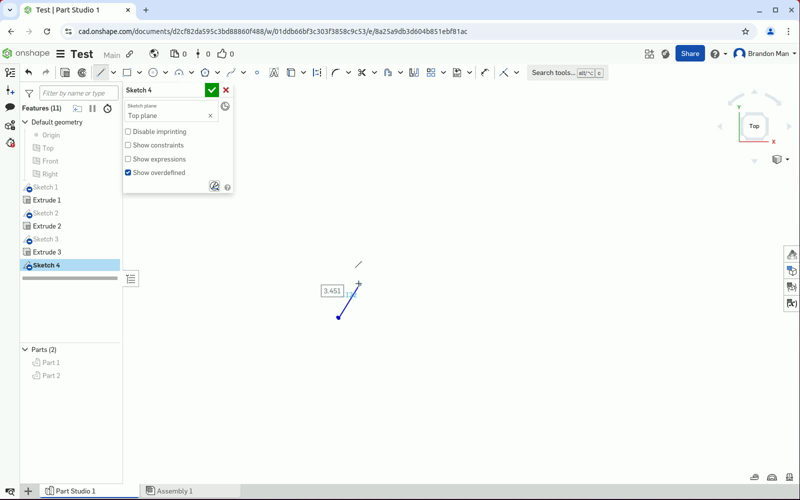
scroll(6)
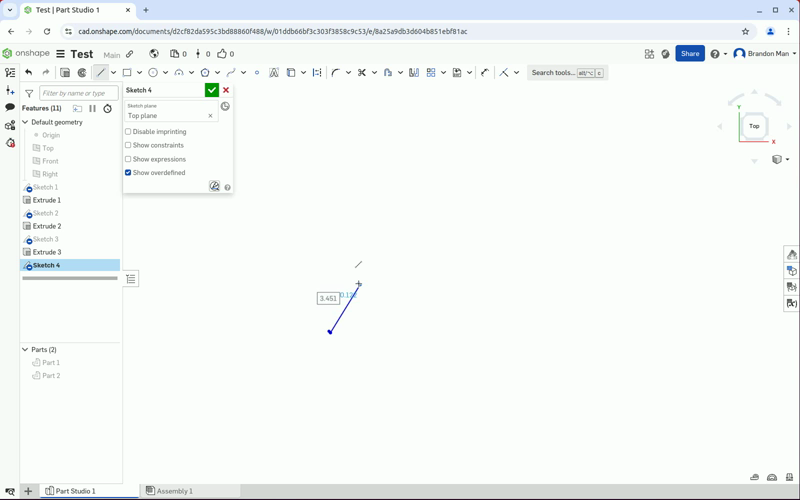
scroll(6)
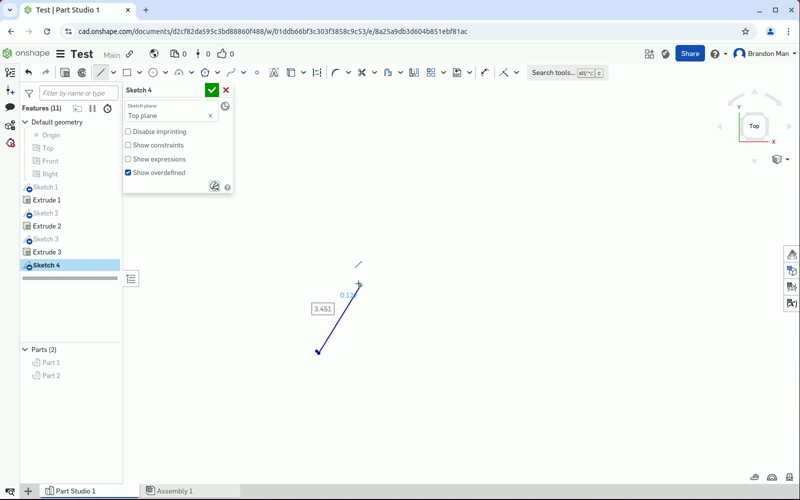
scroll(6)
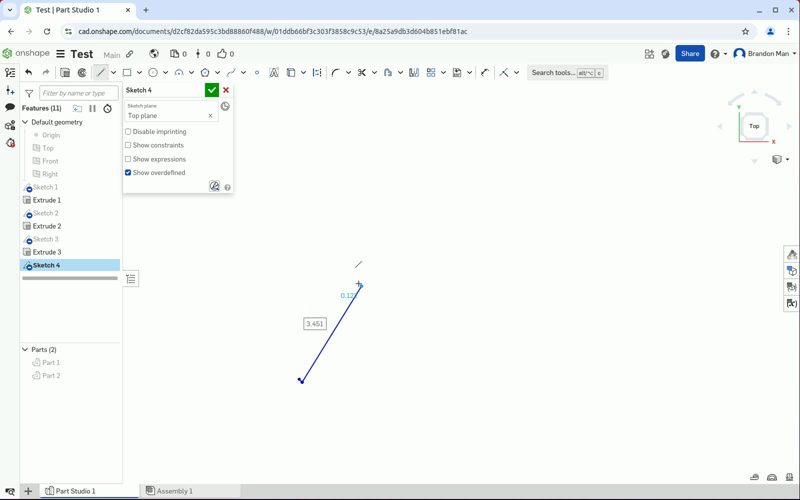
scroll(6)
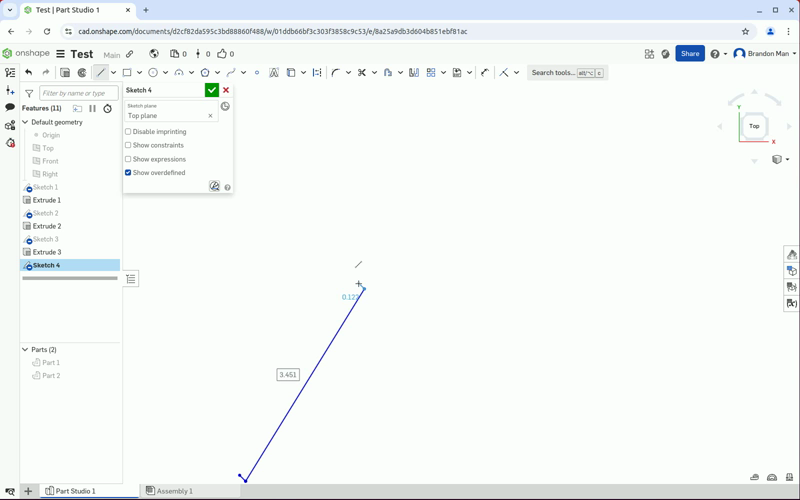
click(358, 283)
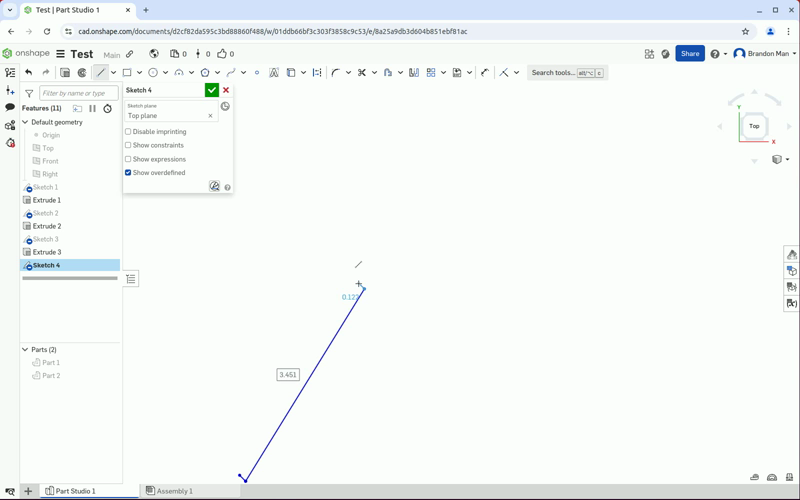
scroll(-6)
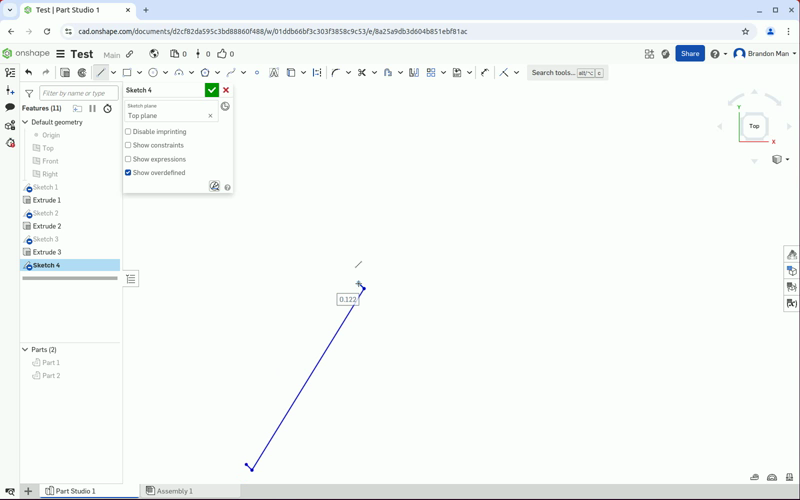
scroll(-6)
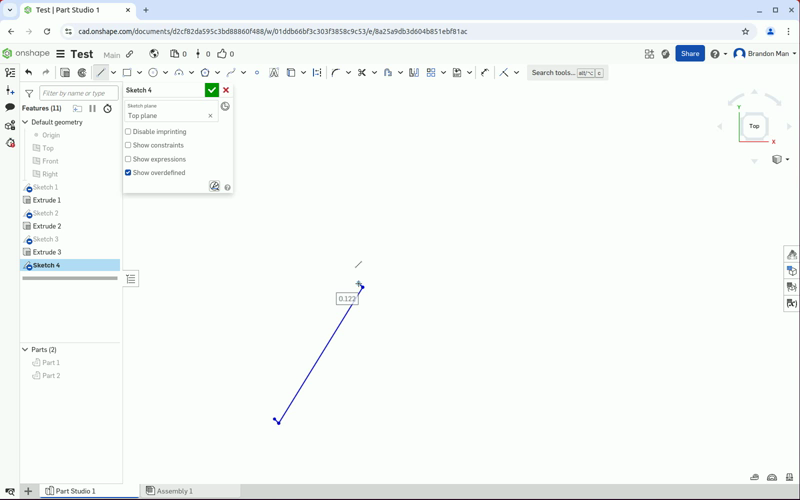
scroll(-6)
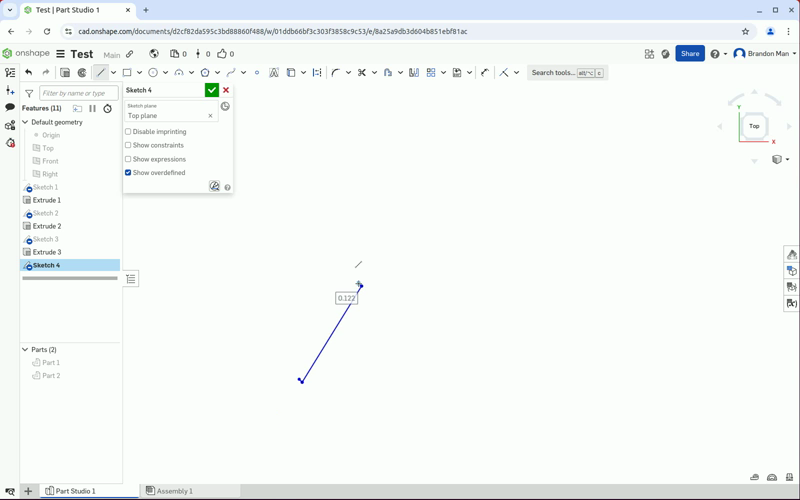
scroll(-6)
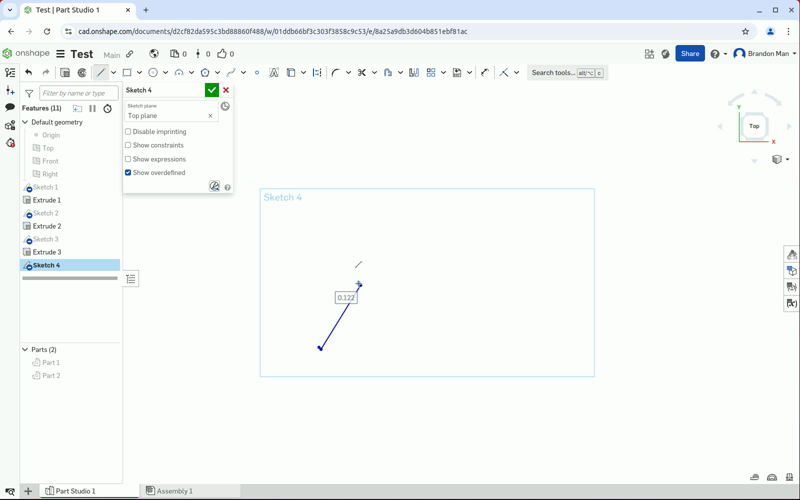
scroll(-6)
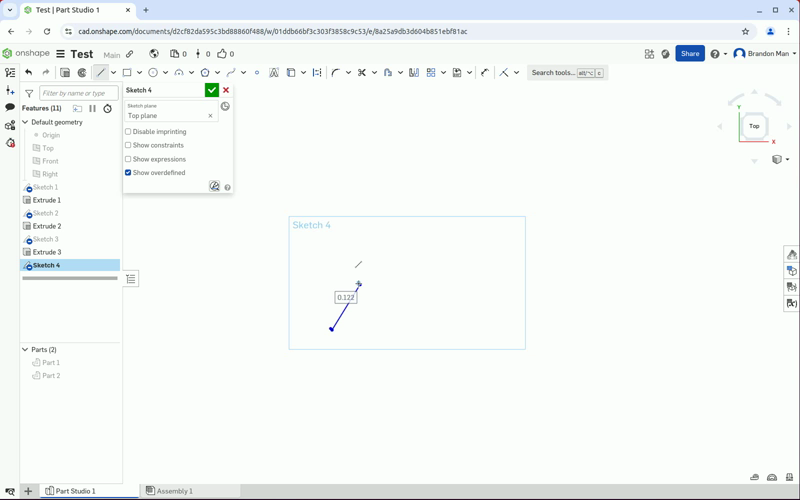
scroll(-6)
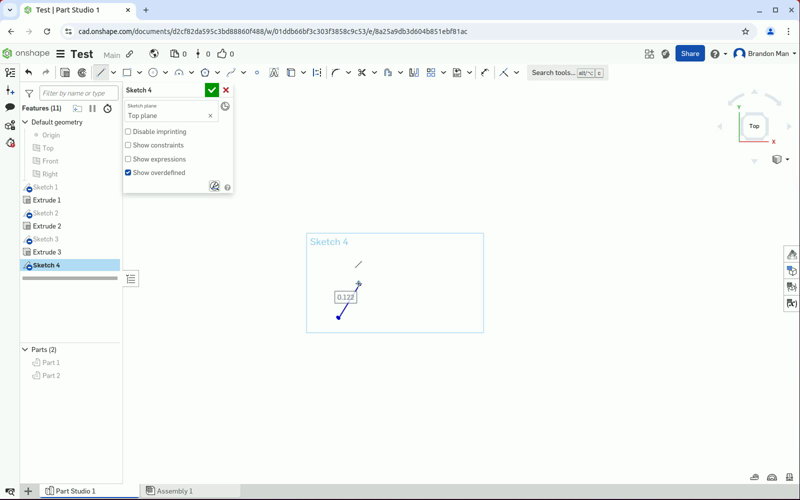
scroll(-6)
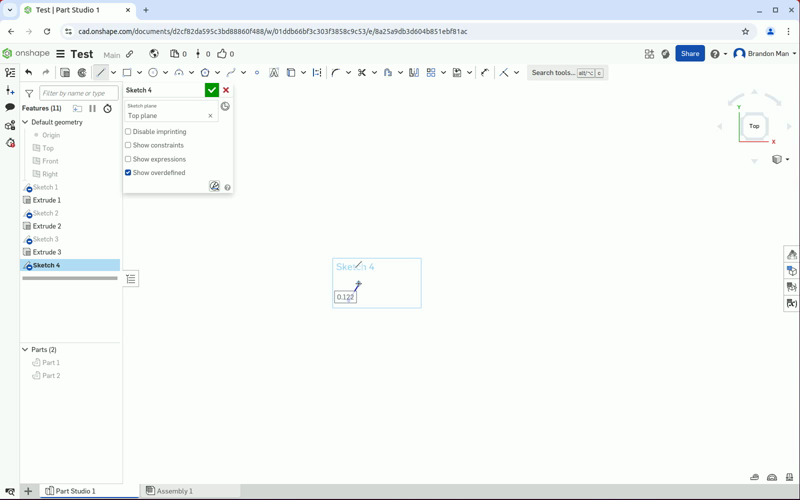
key_up(shift)
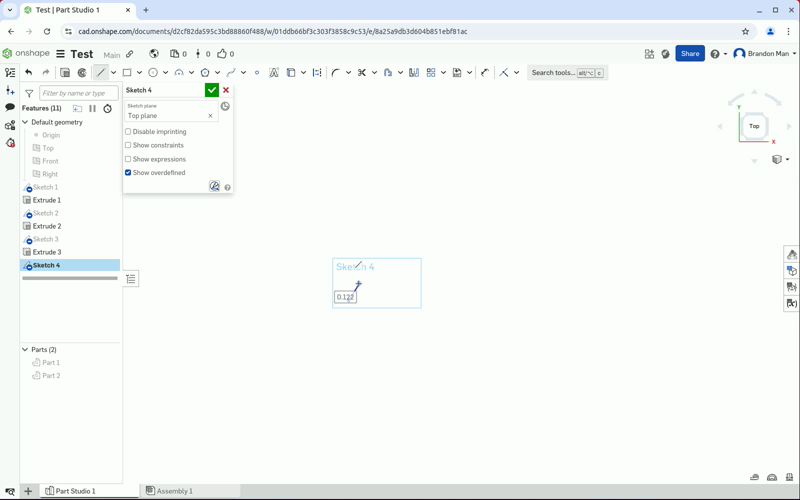
mouse_move(388, 283)
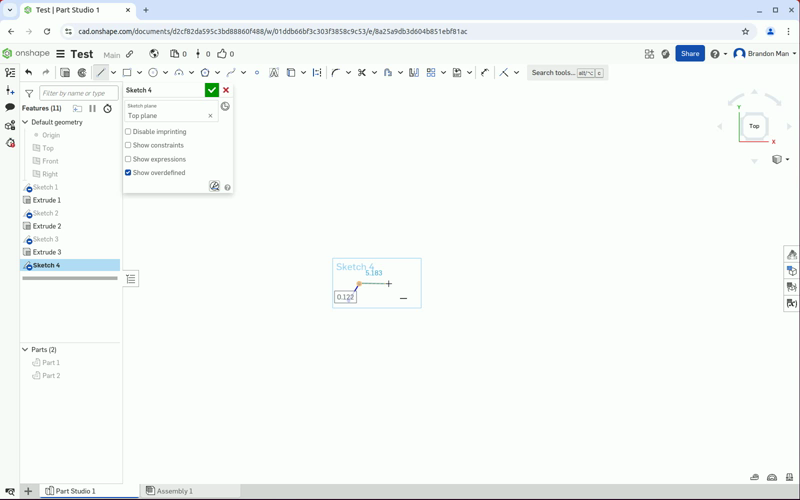
key_down(shift)
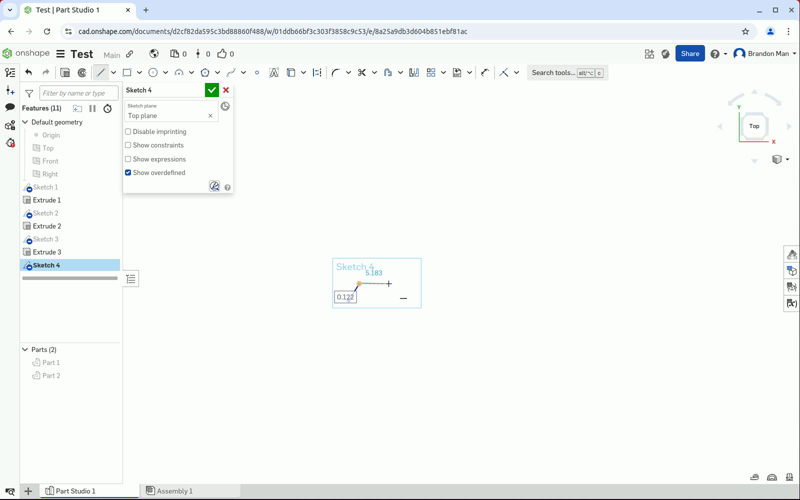
mouse_move(348, 300)
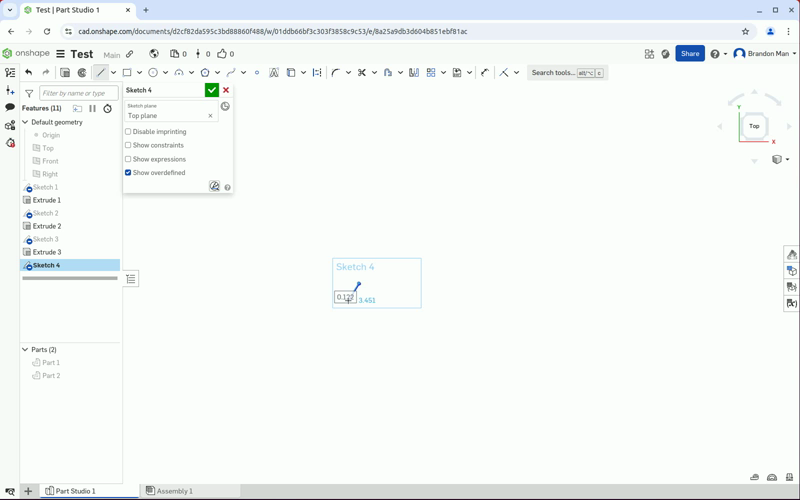
scroll(6)
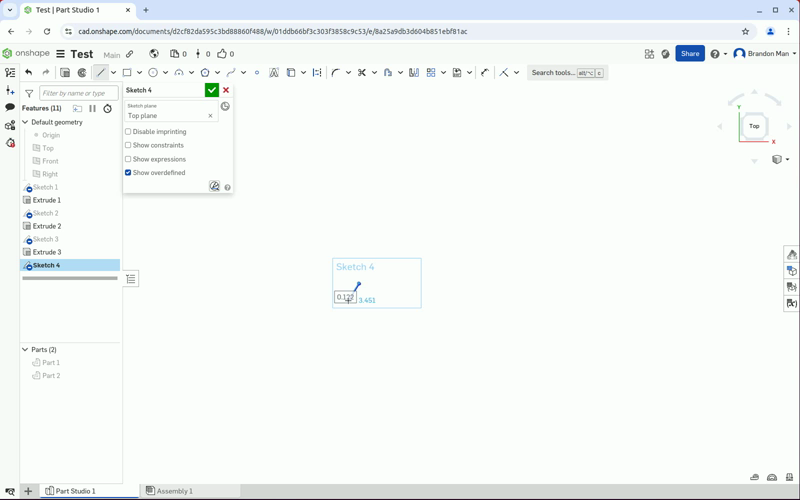
scroll(6)
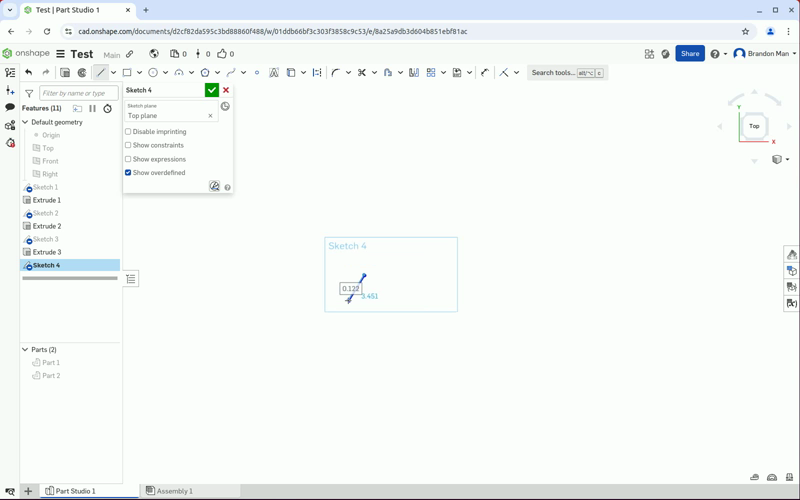
scroll(6)
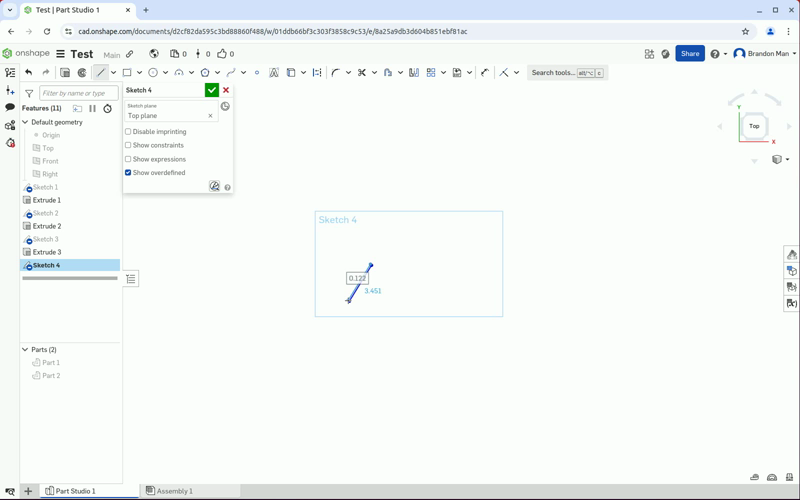
scroll(6)
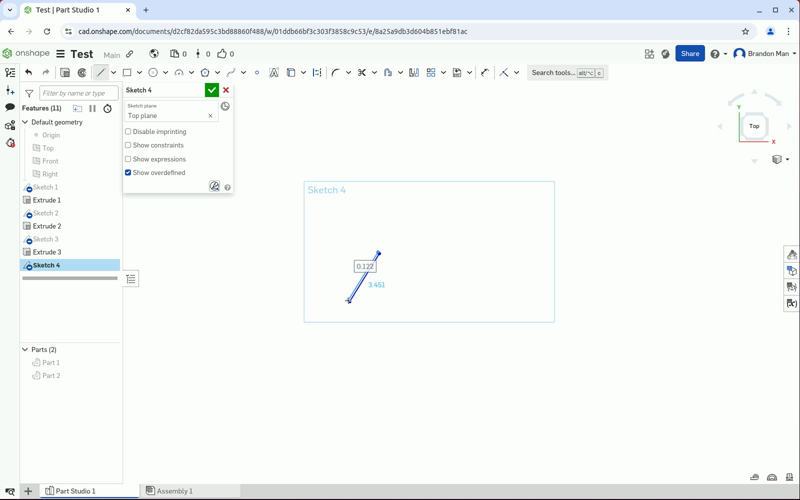
scroll(6)
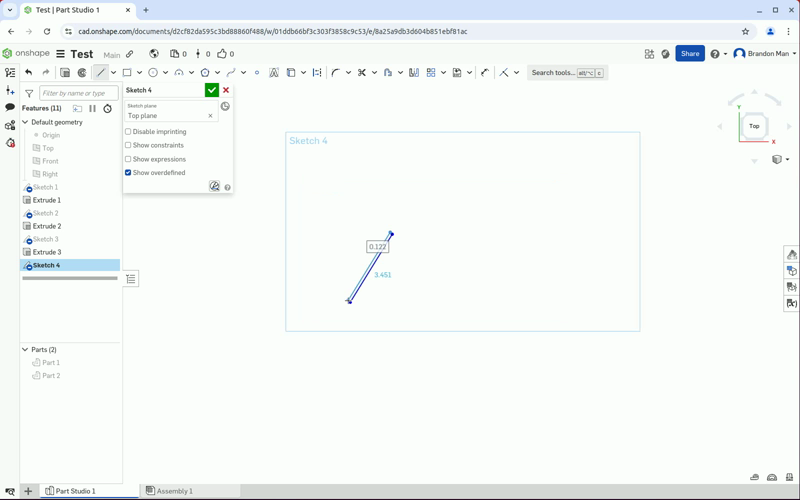
scroll(6)
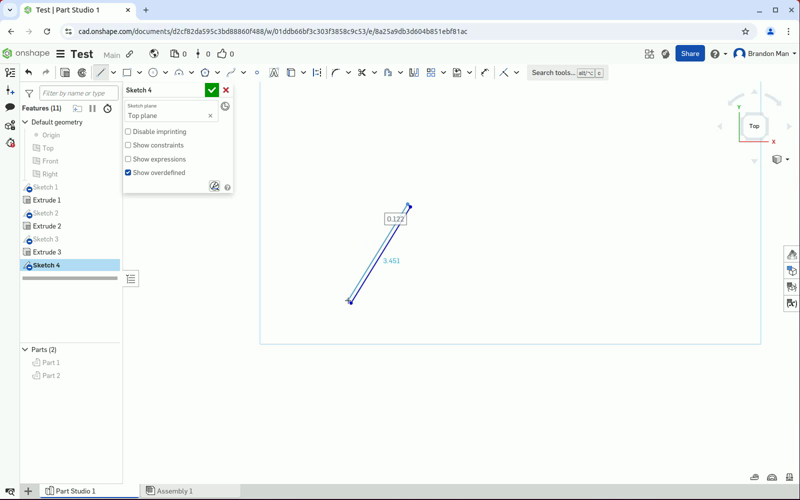
scroll(6)
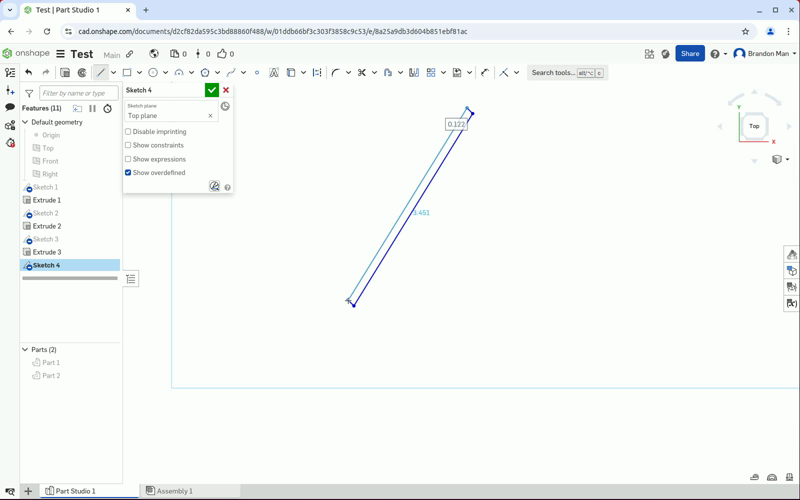
key_up(shift)
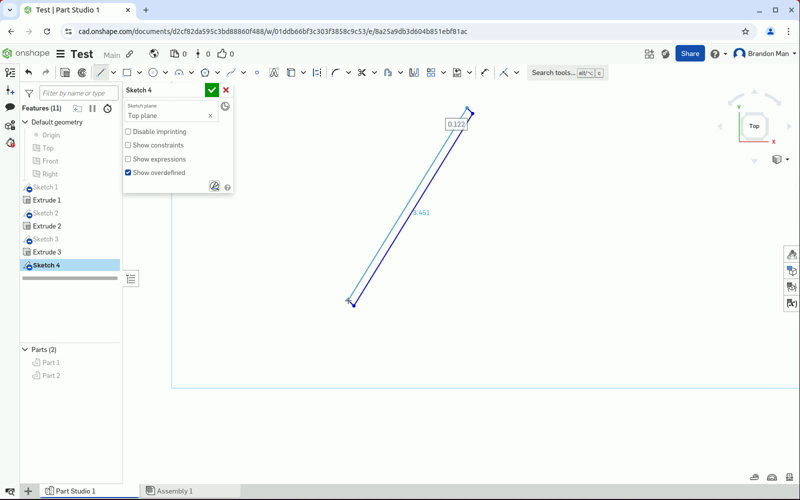
click(348, 300)
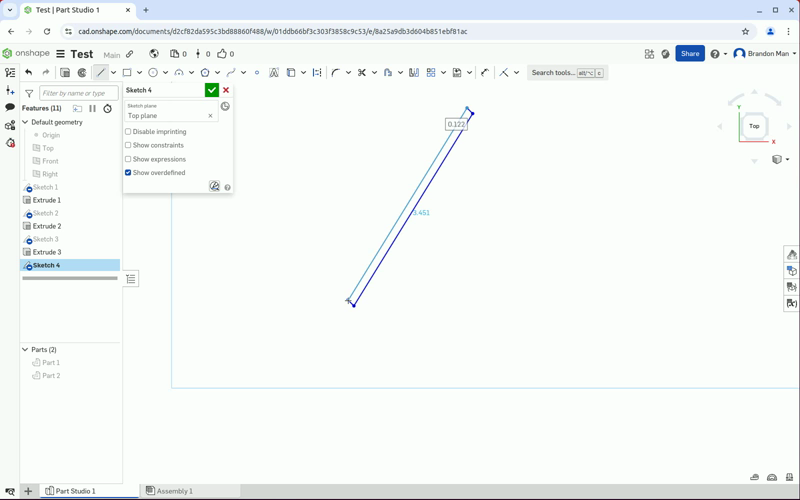
scroll(-6)
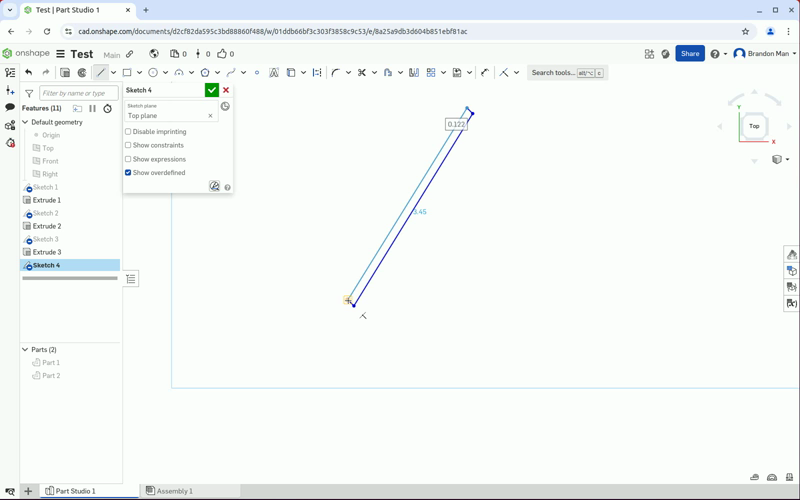
scroll(-6)
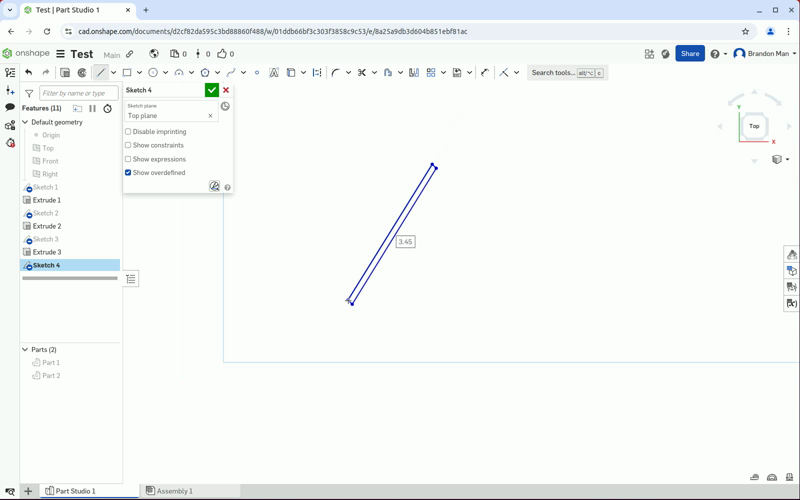
scroll(-6)
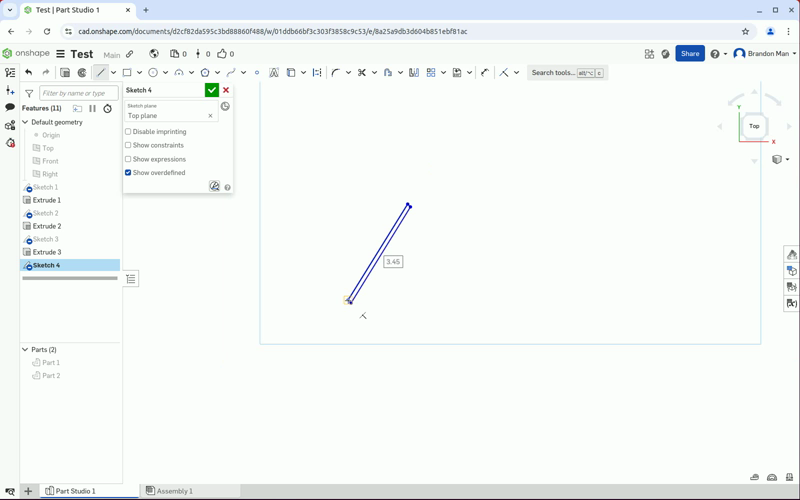
scroll(-6)
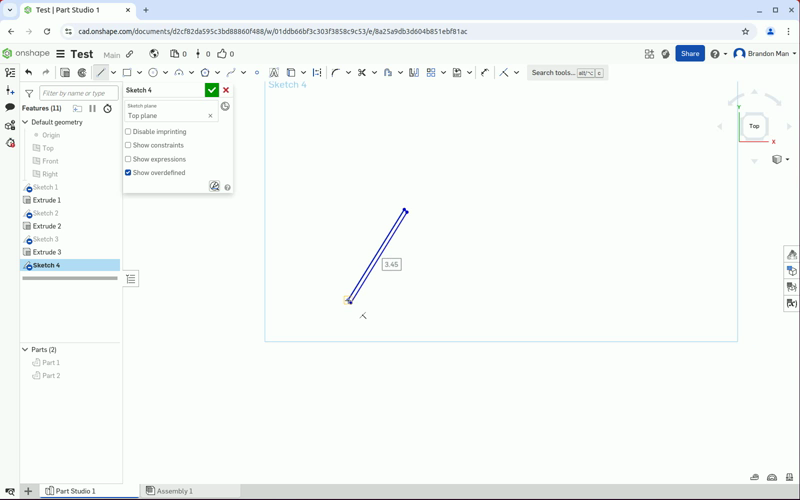
scroll(-6)
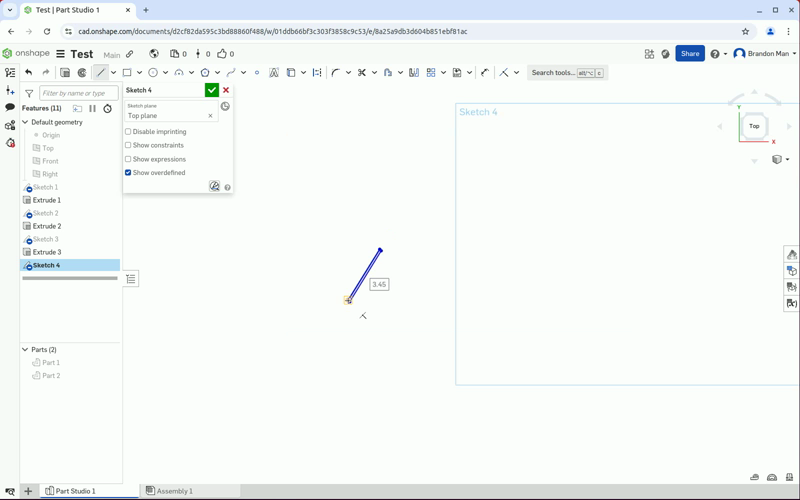
scroll(-6)
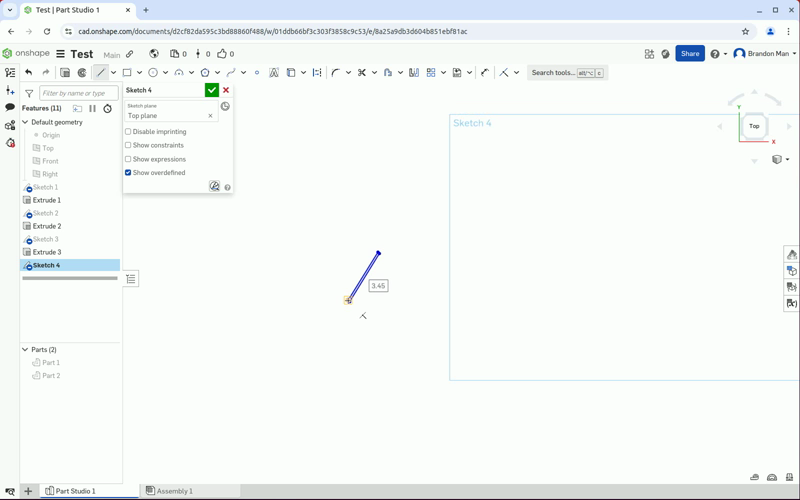
scroll(-6)
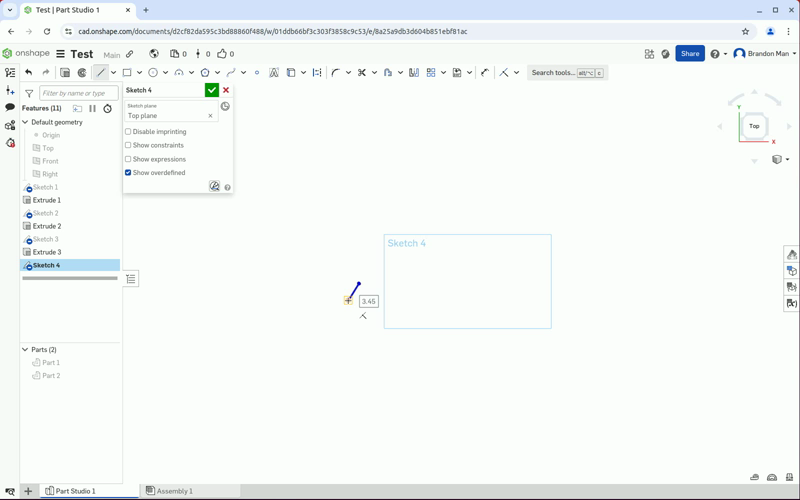
key(esc)
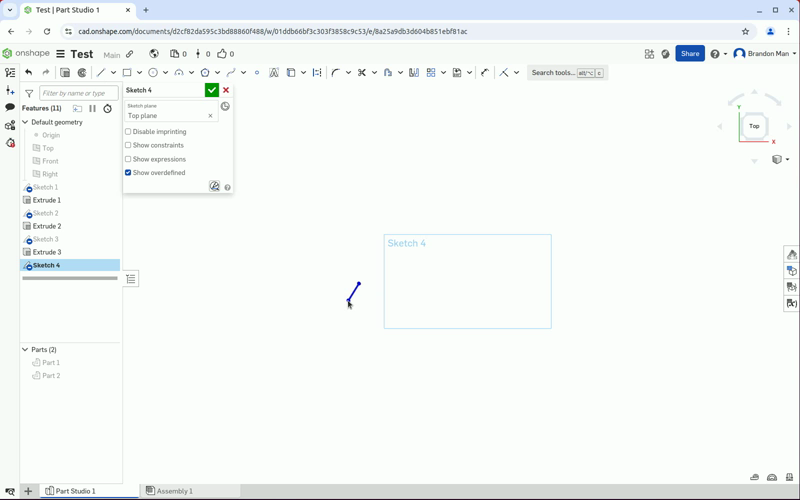
mouse_move(354, 290)
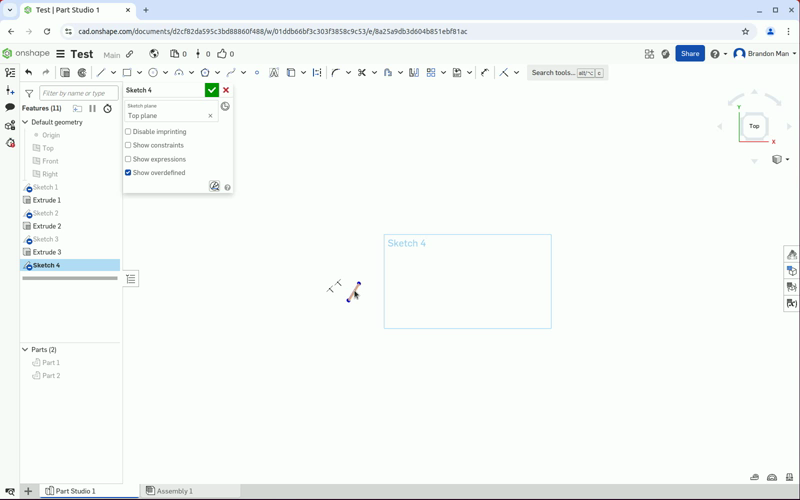
scroll(6)
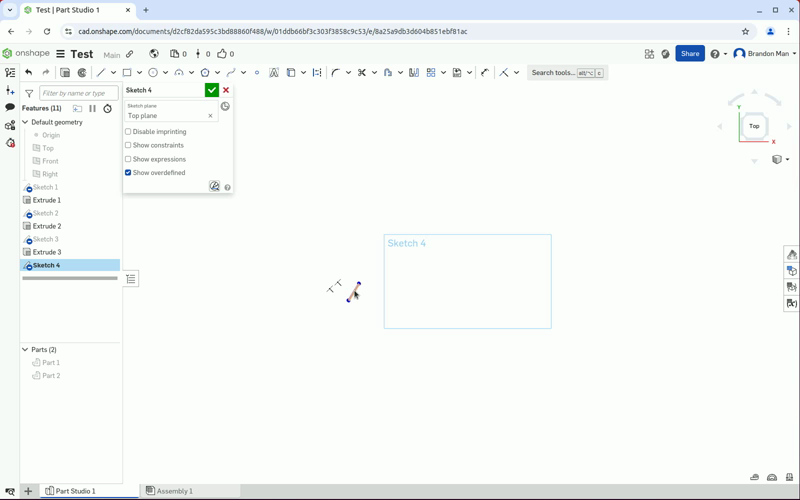
scroll(6)
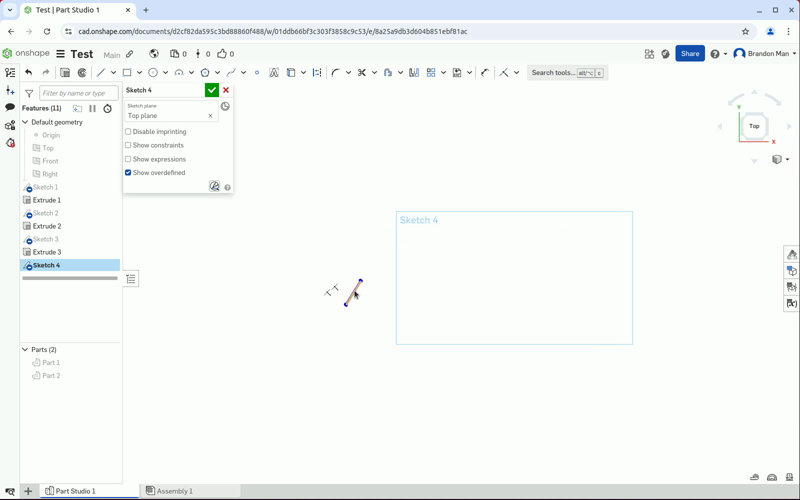
scroll(6)
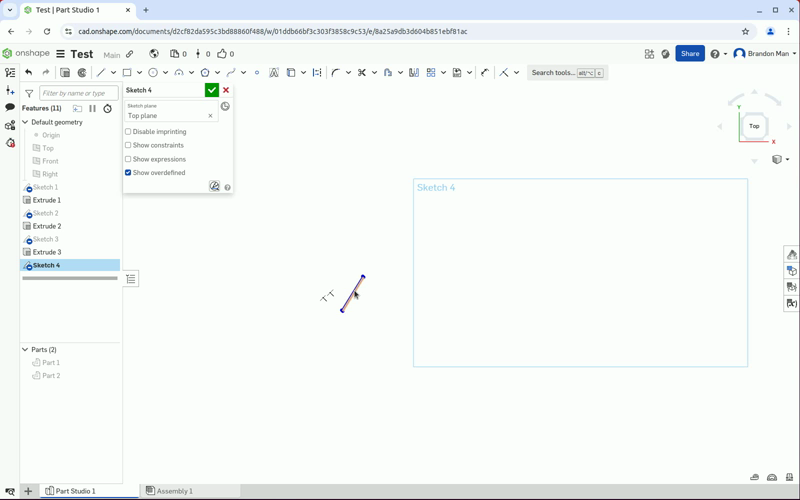
scroll(6)
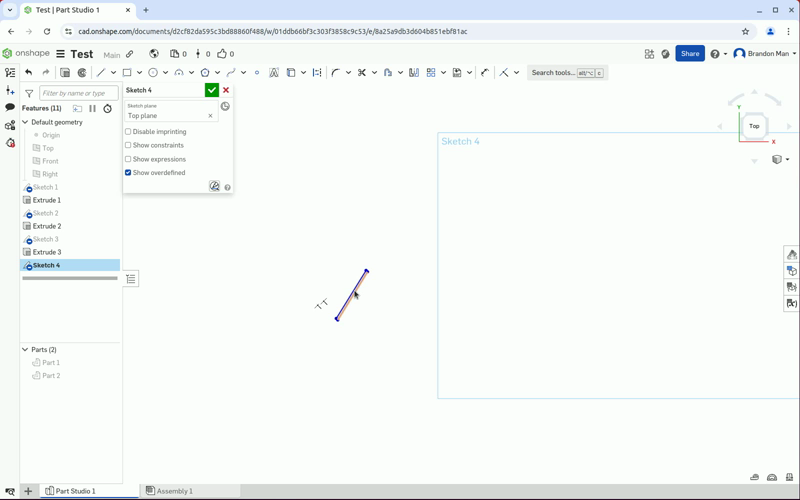
scroll(6)
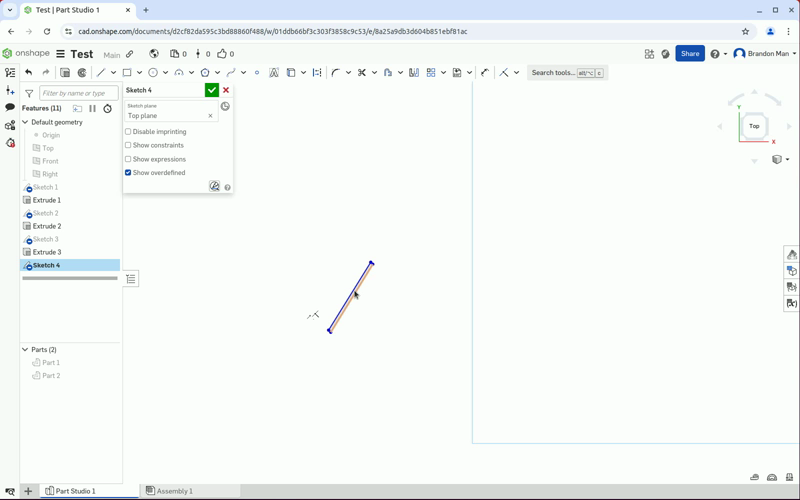
scroll(6)
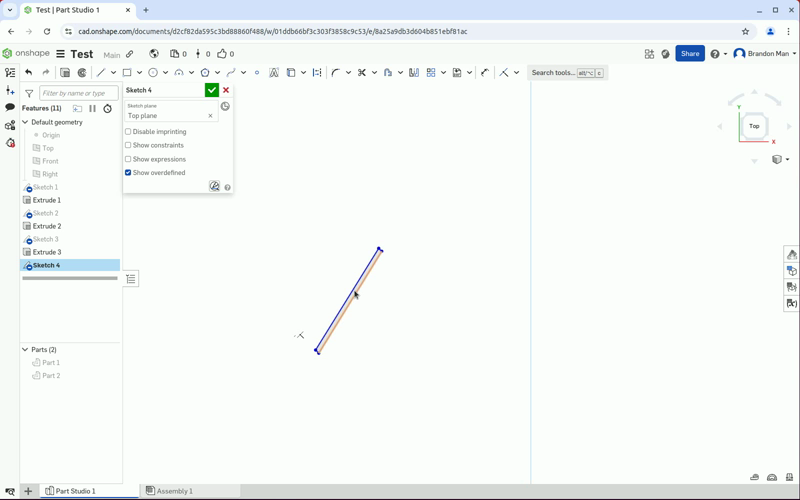
scroll(6)
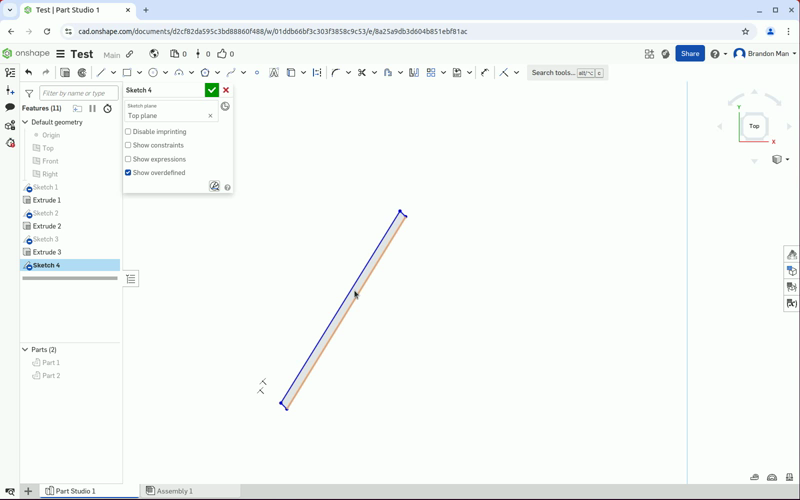
click(354, 290)
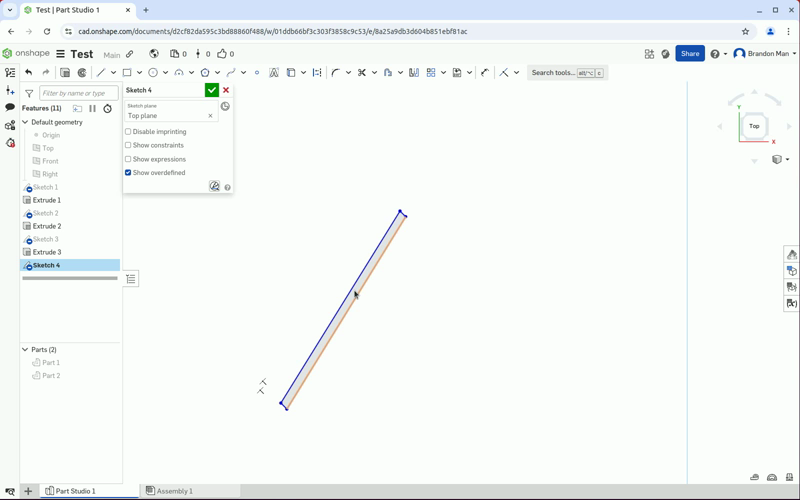
scroll(-6)
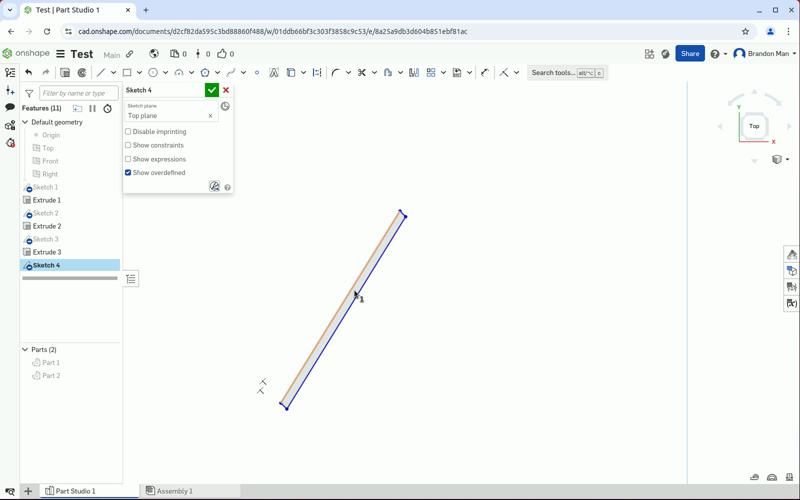
scroll(-6)
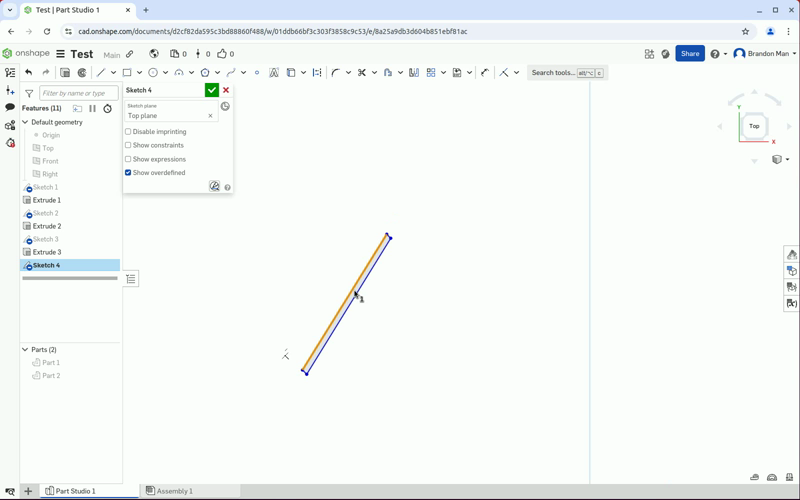
scroll(-6)
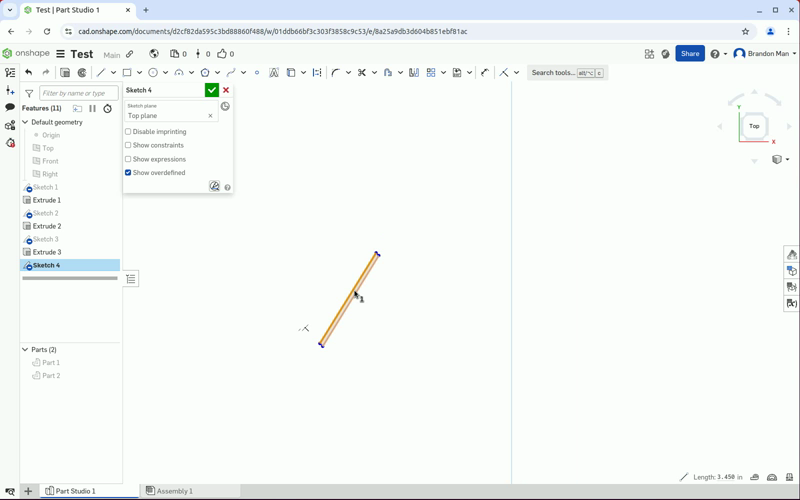
scroll(-6)
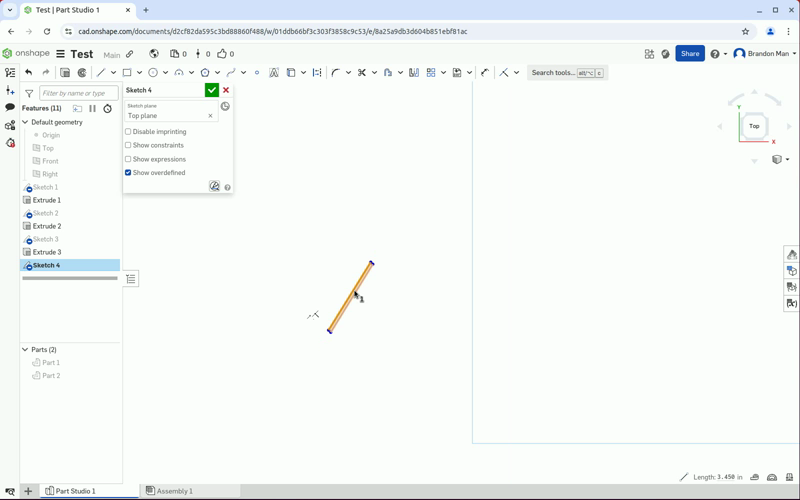
scroll(-6)
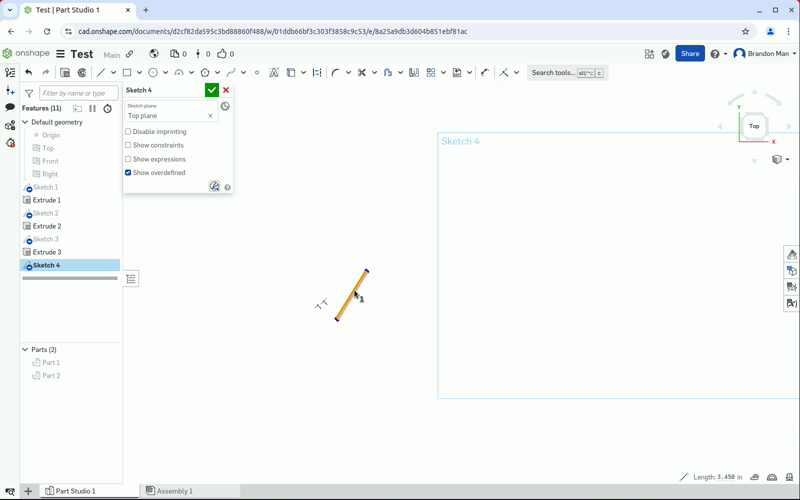
scroll(-6)
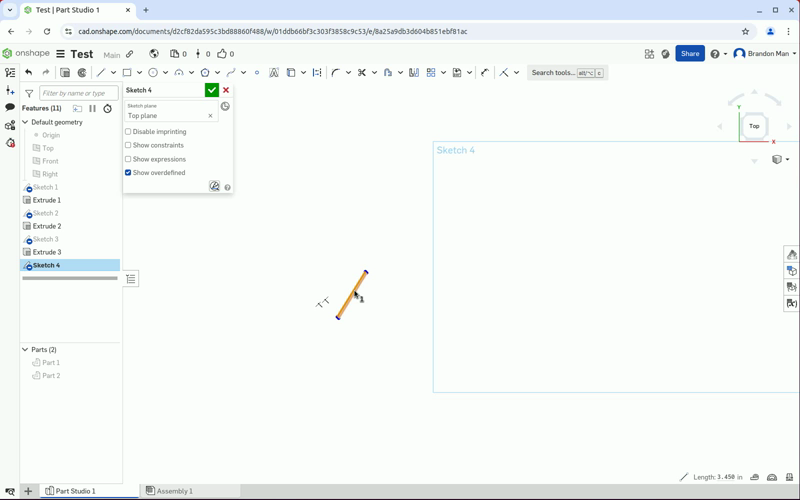
scroll(-6)
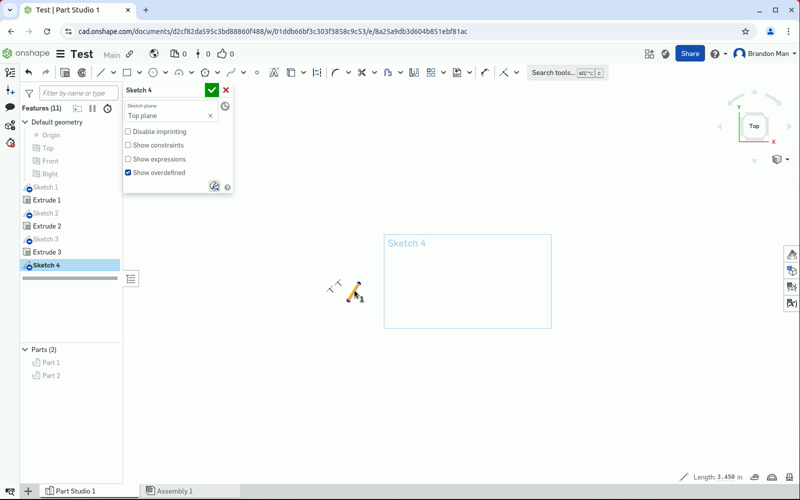
mouse_move(73, 352)
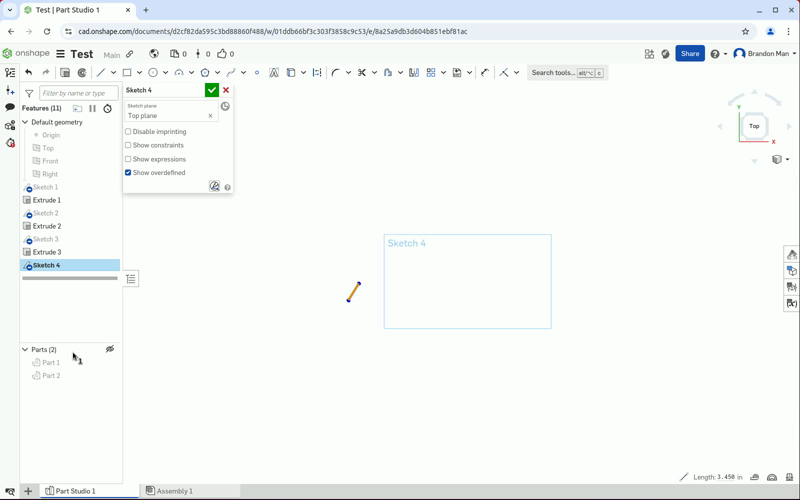
key(shift+y)
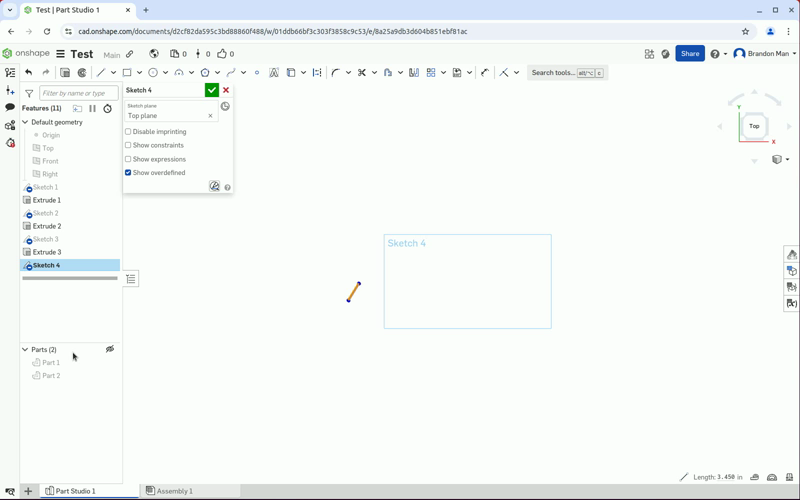
key(shift+e)
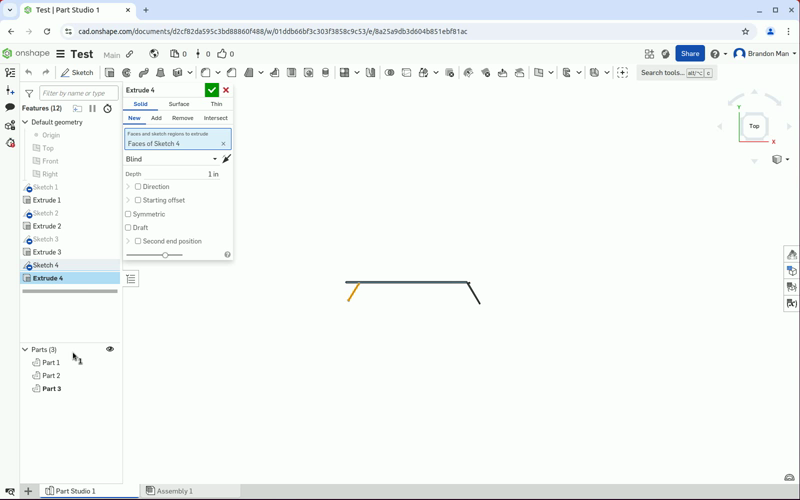
mouse_move(143, 106)
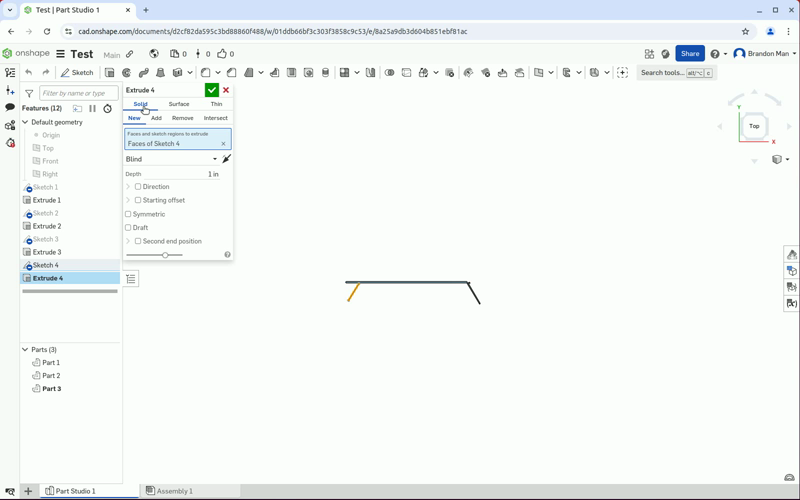
click(143, 106)
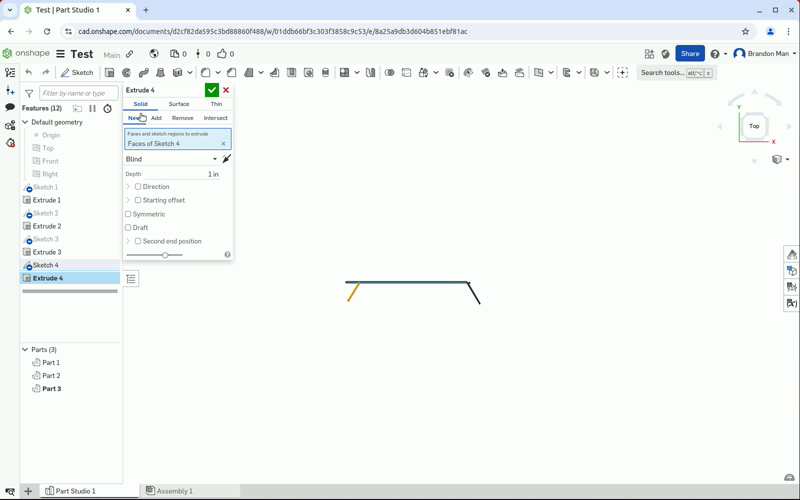
mouse_move(137, 120)
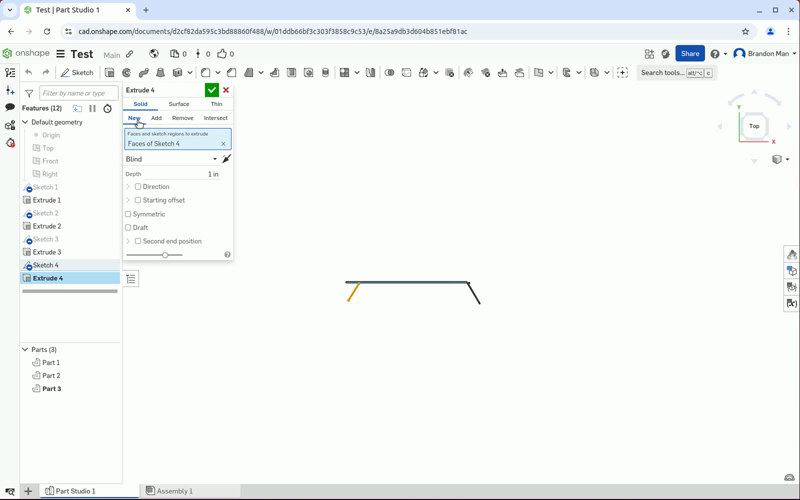
click(137, 120)
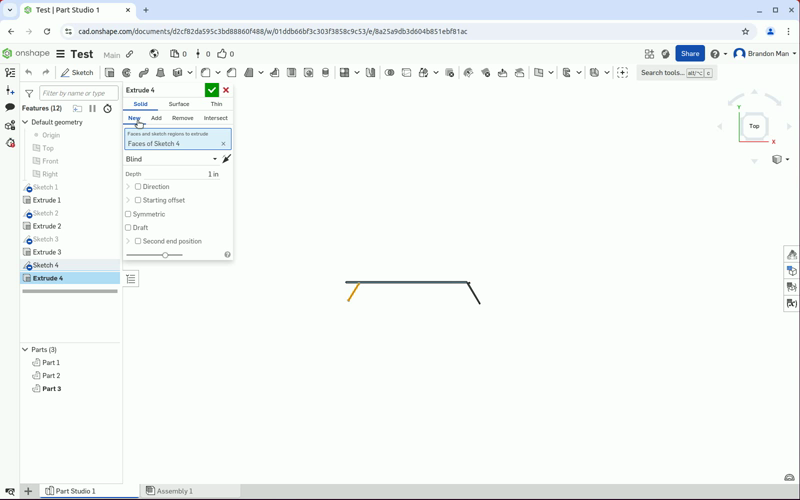
key(tab, 4)
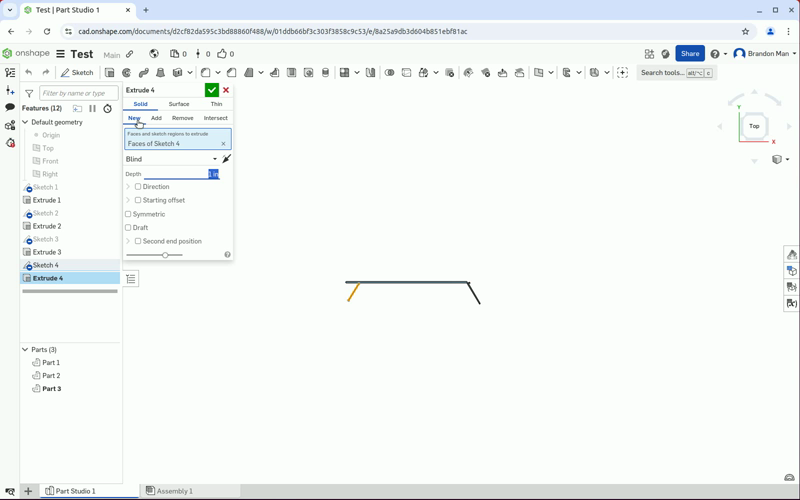
text(-11.795)
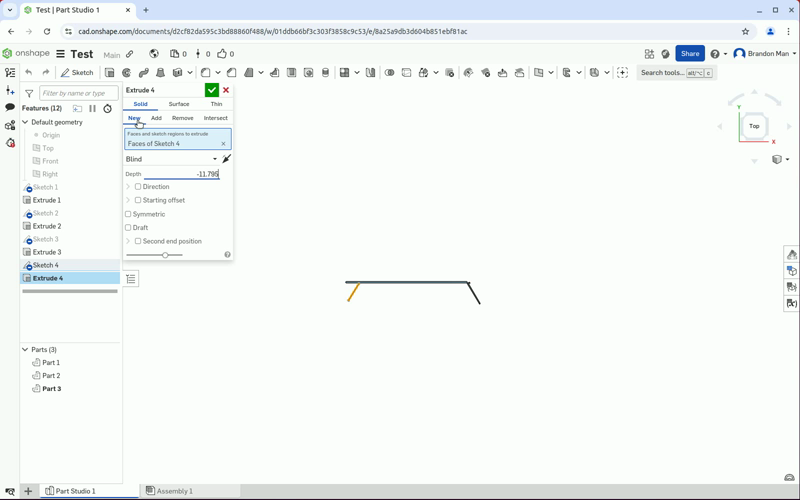
key(enter)
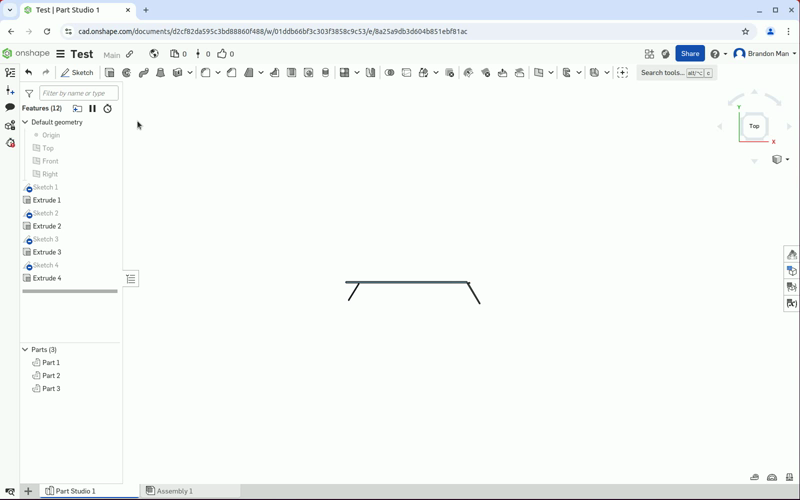
key(shift+h)
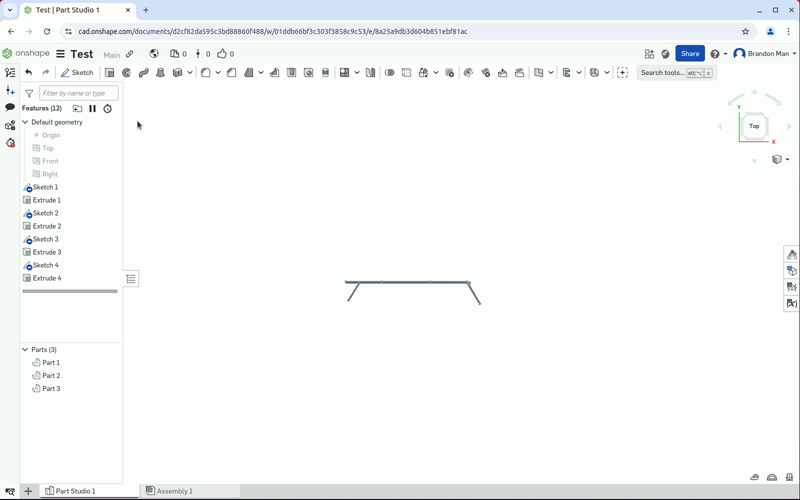
key(shift+h)
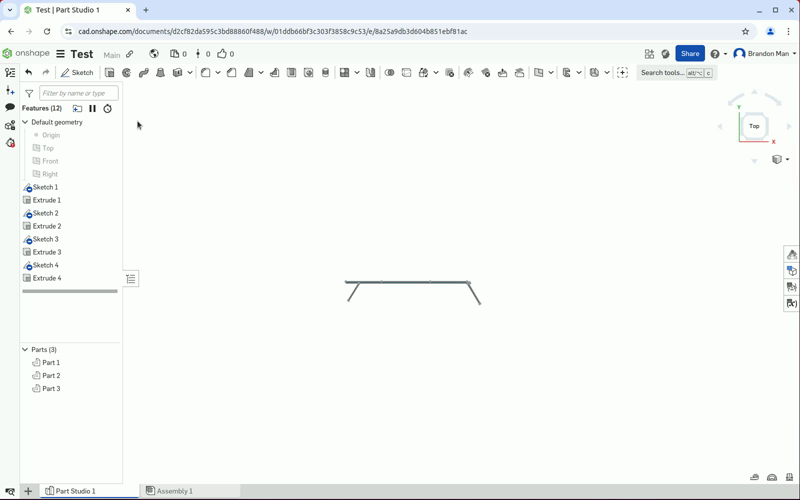
key(shift+7)
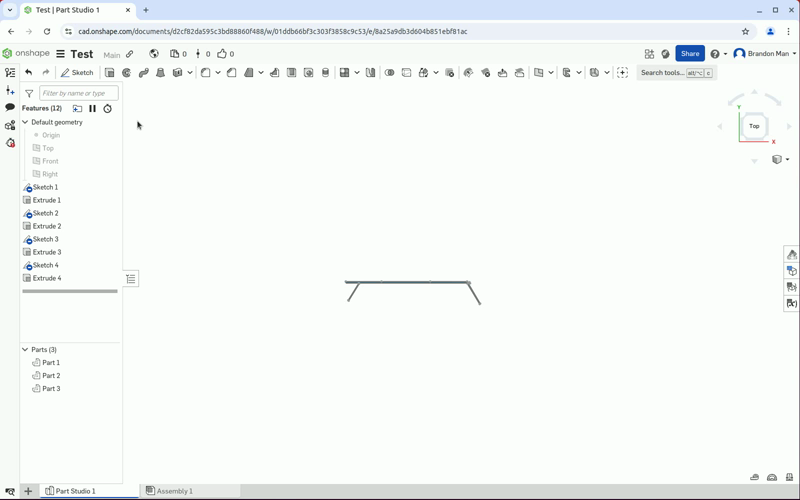
key(up, 3)
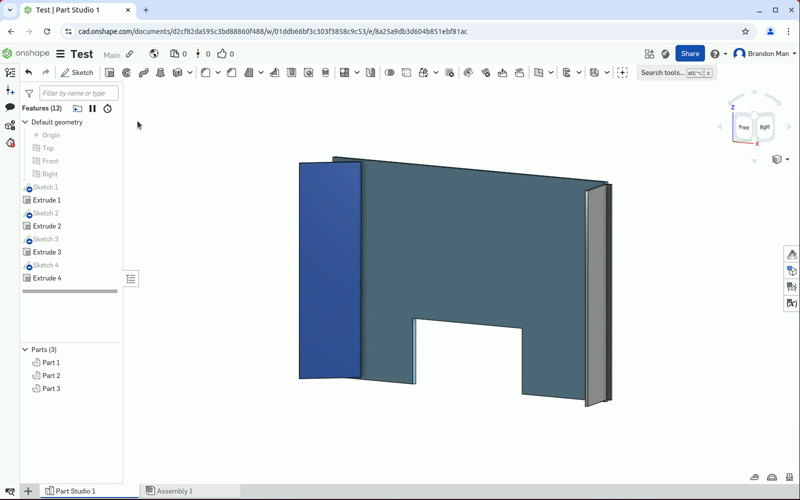
key(left, 3)
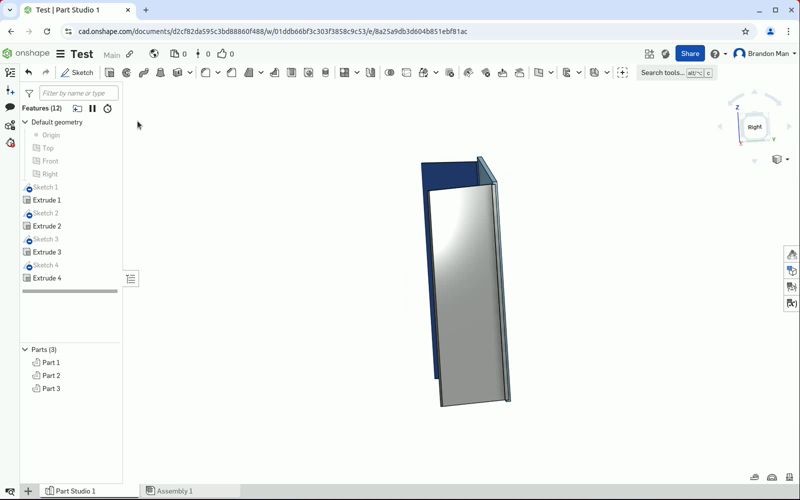
key(right, 3)
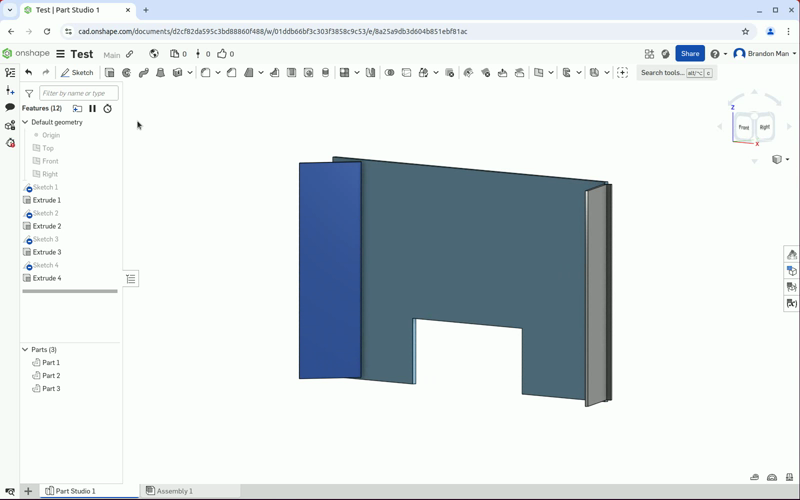
key(down, 3)
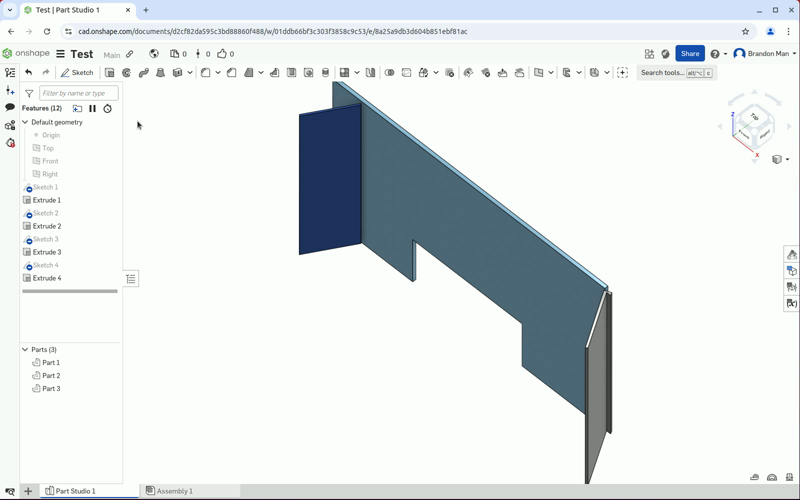
mouse_move(73, 189)
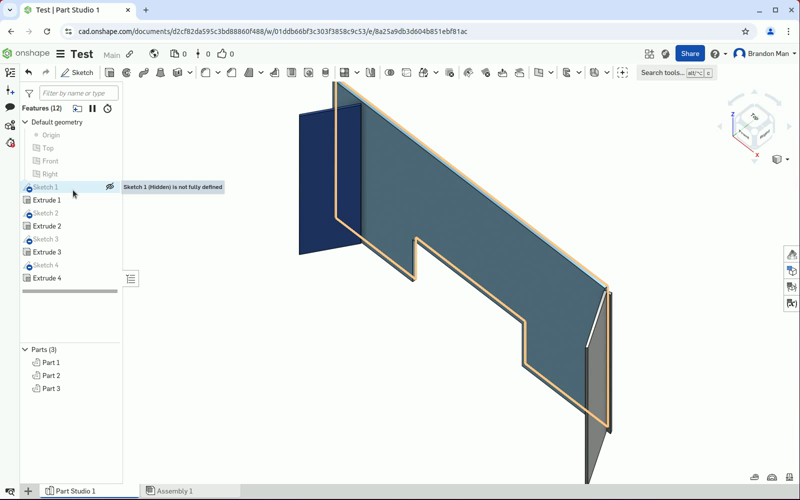
click(73, 189)